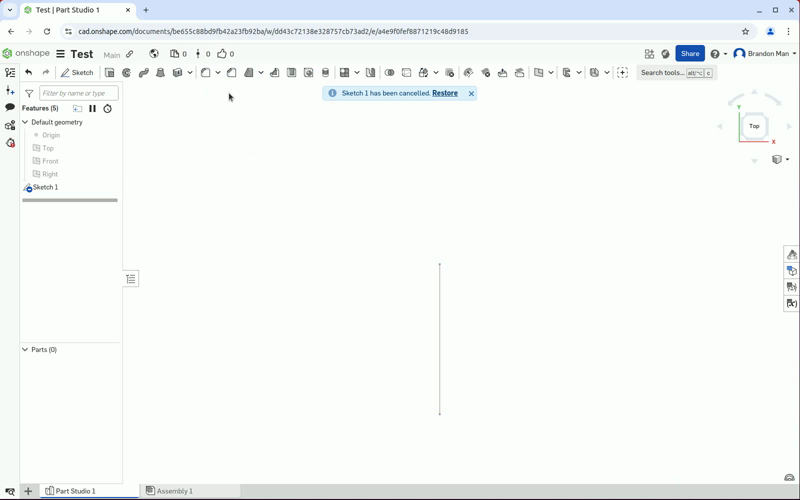
key(shift+h)
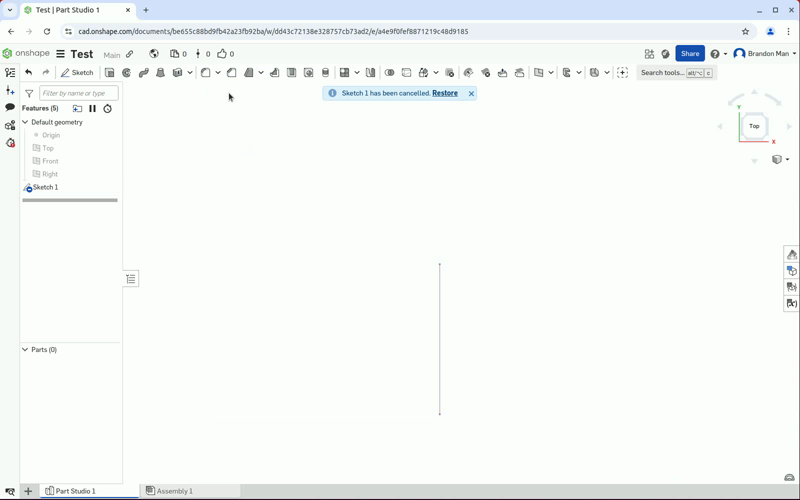
key(shift+s)
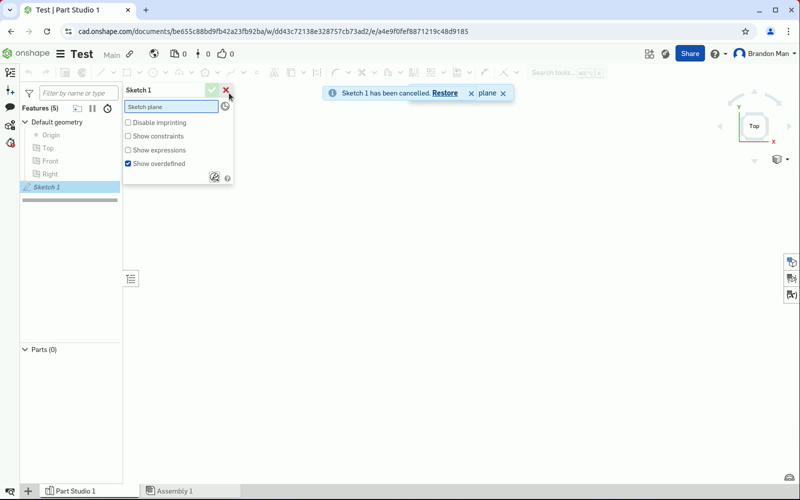
mouse_move(73, 150)
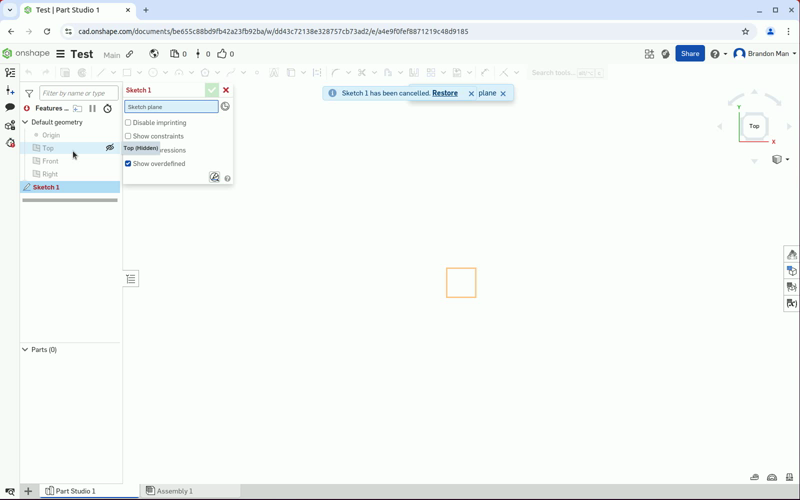
click(73, 150)
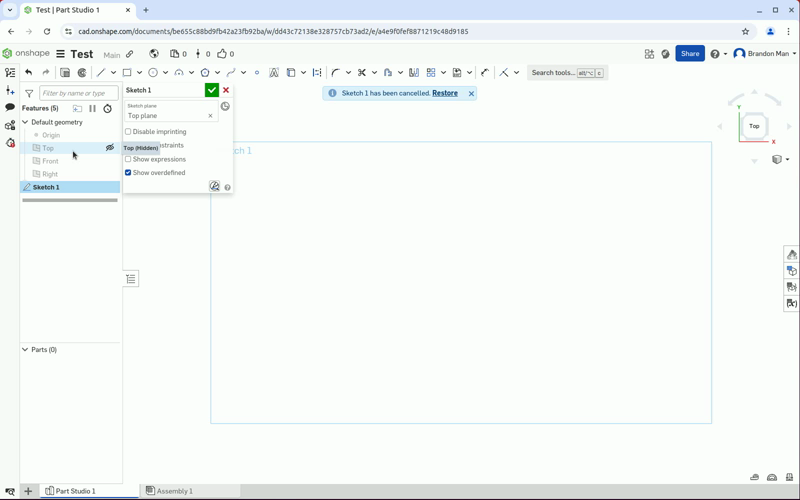
mouse_move(73, 352)
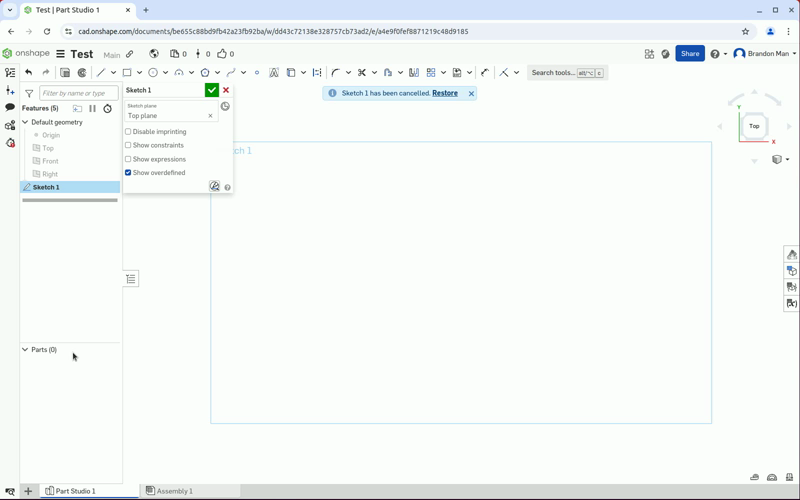
key(y)
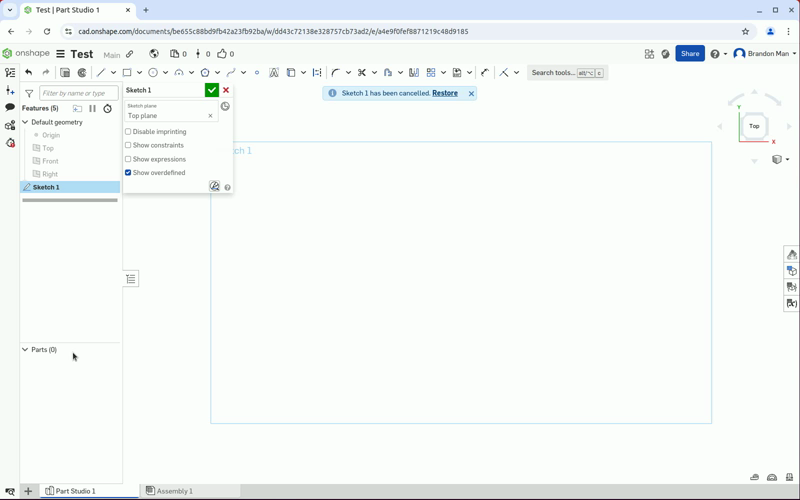
key(l)
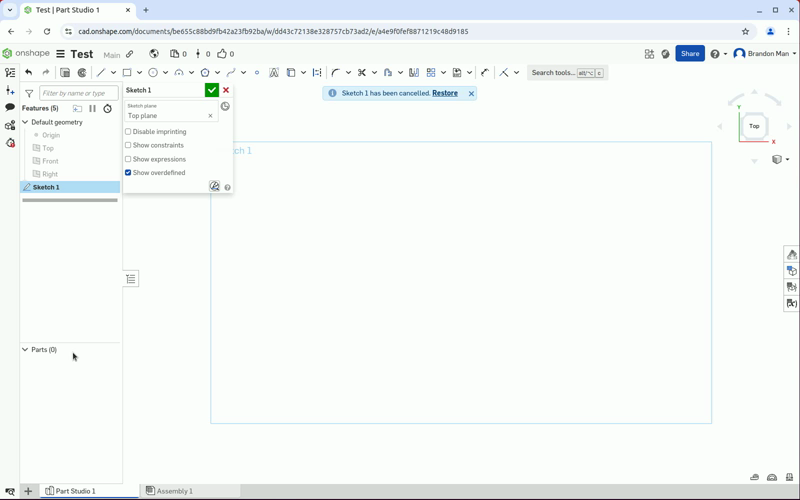
key_down(shift)
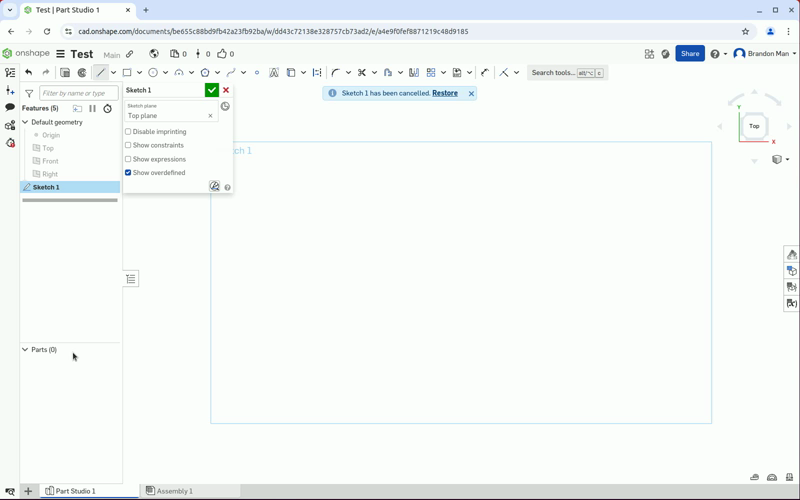
mouse_move(460, 383)
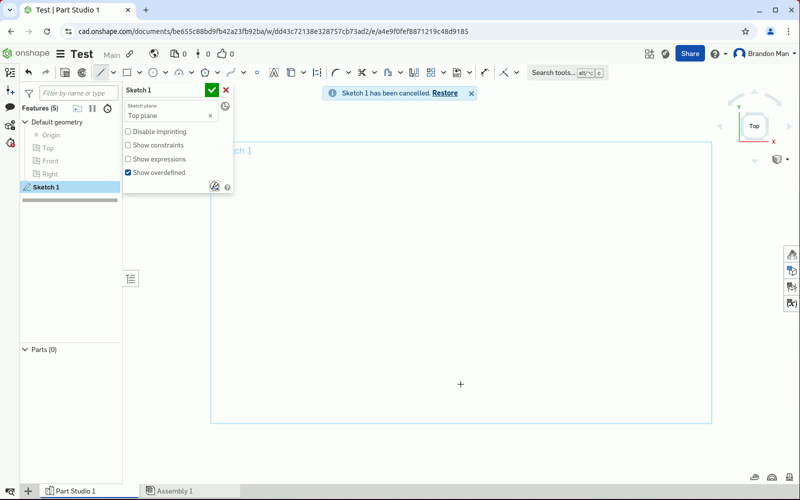
click(460, 383)
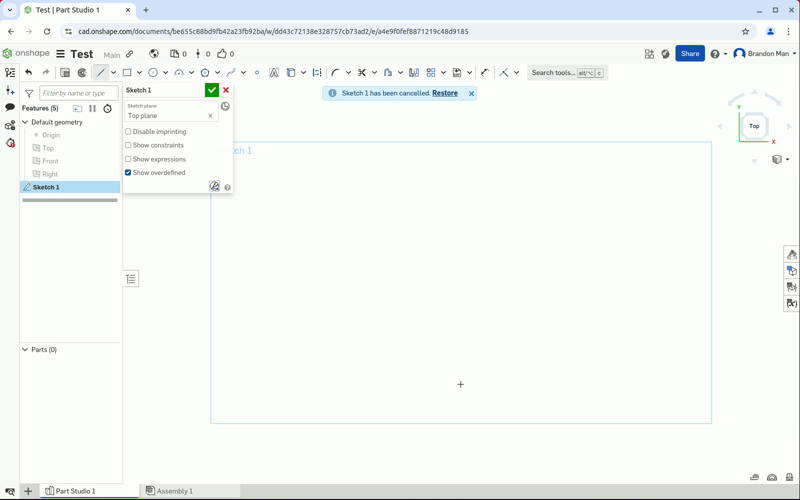
key_up(shift)
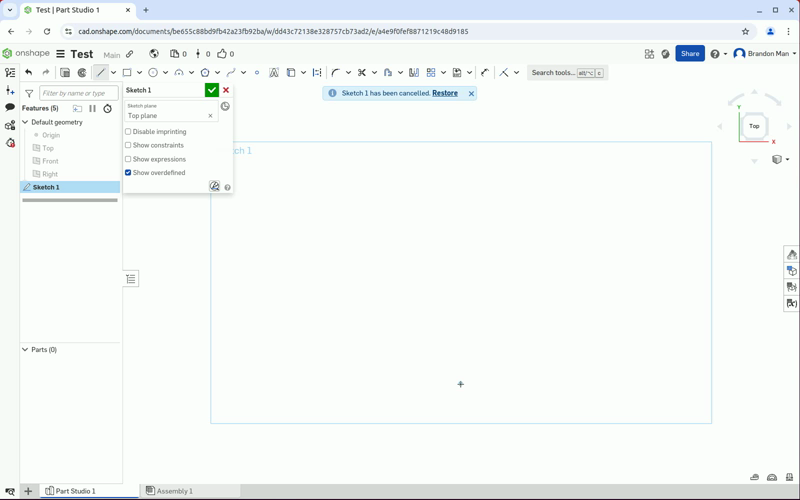
key_down(shift)
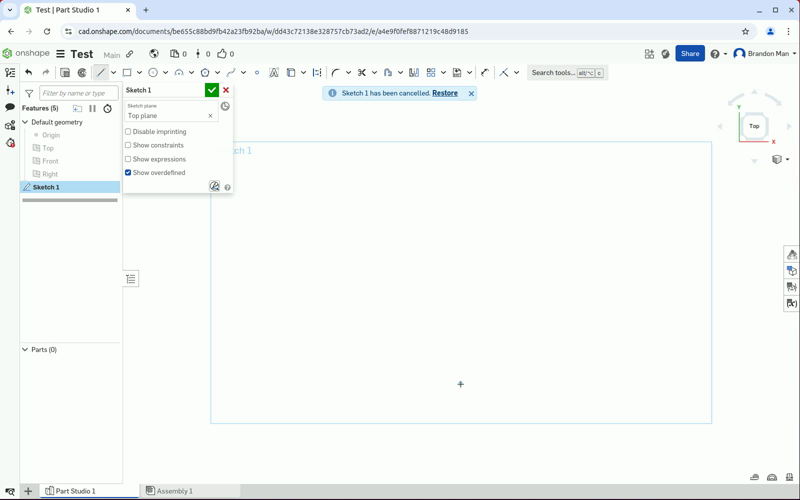
mouse_move(573, 383)
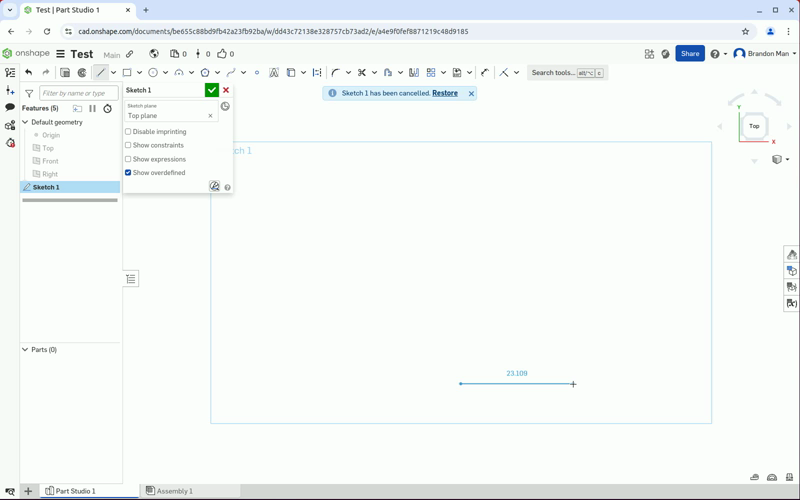
click(573, 383)
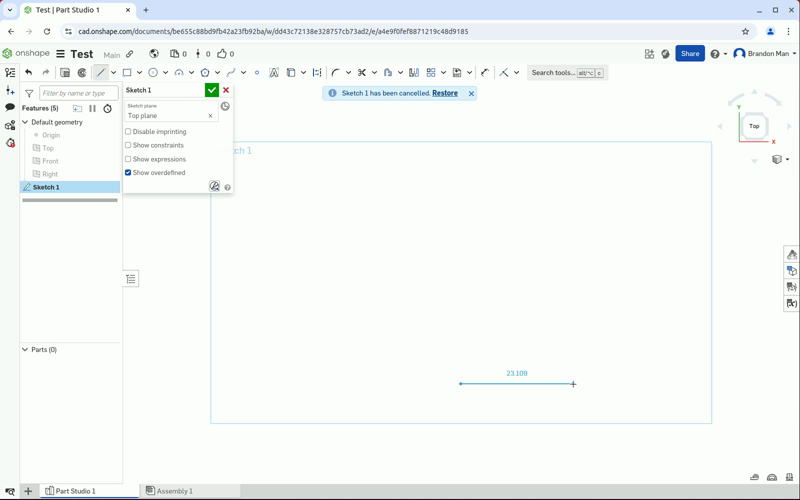
key_up(shift)
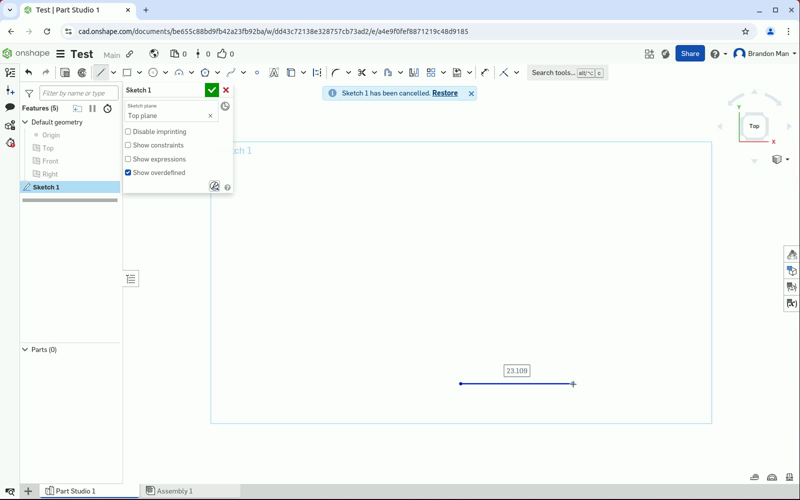
key_down(shift)
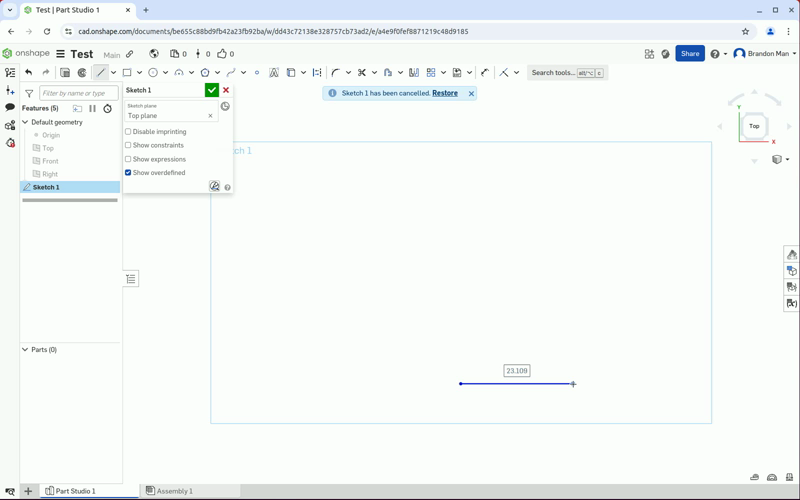
mouse_move(573, 283)
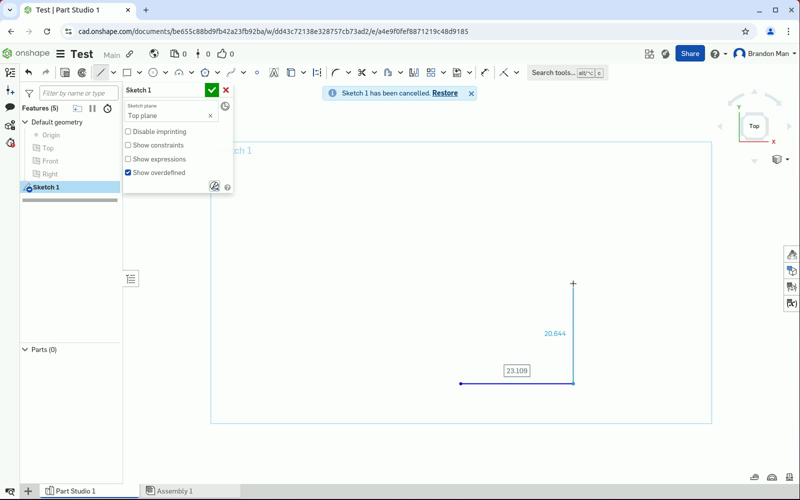
click(573, 283)
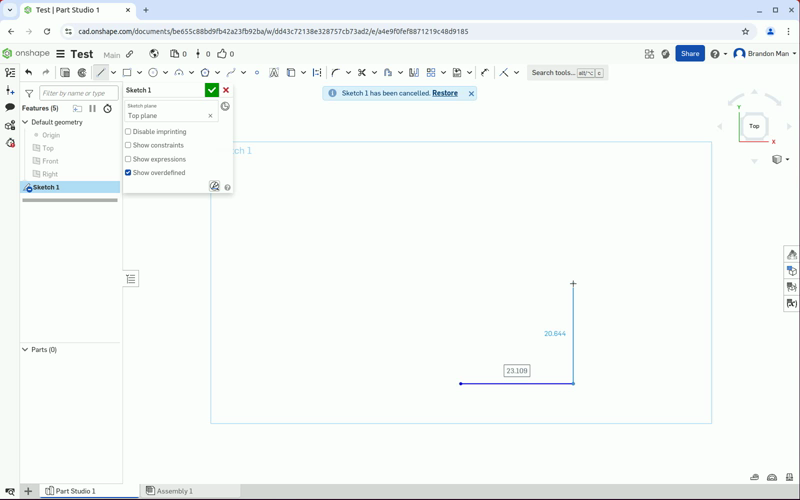
key_up(shift)
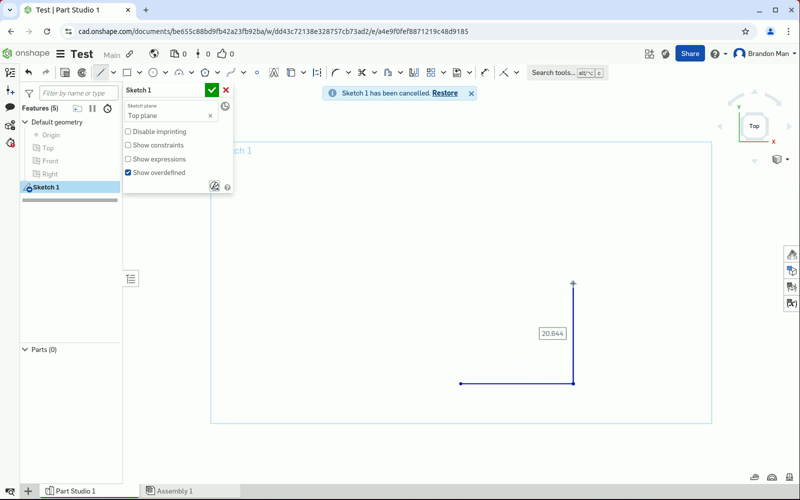
key_down(shift)
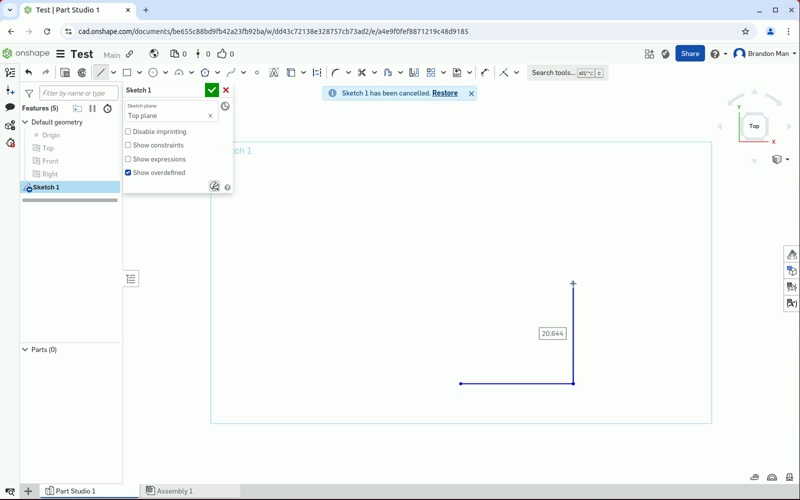
mouse_move(460, 283)
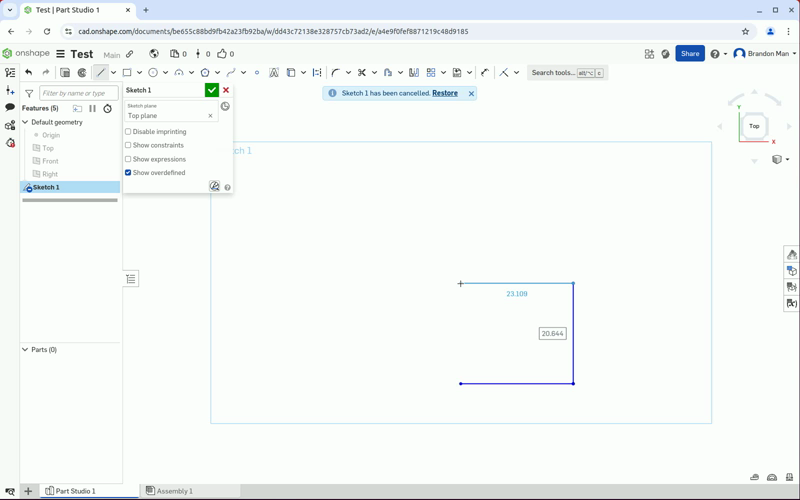
click(460, 283)
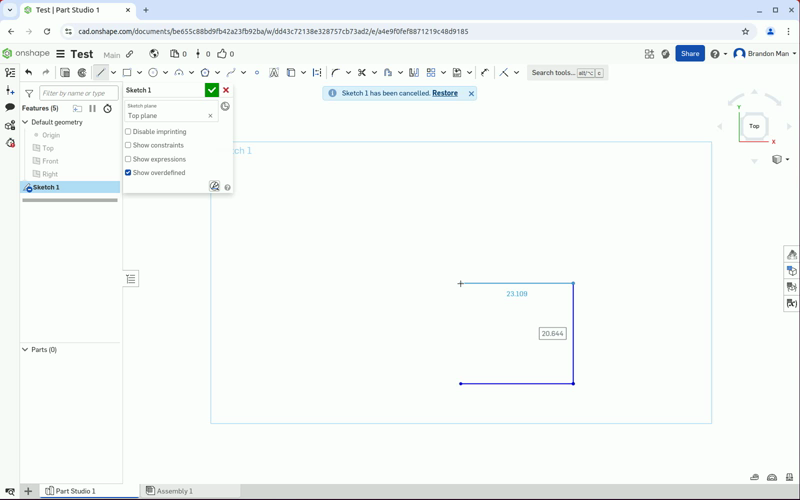
key_up(shift)
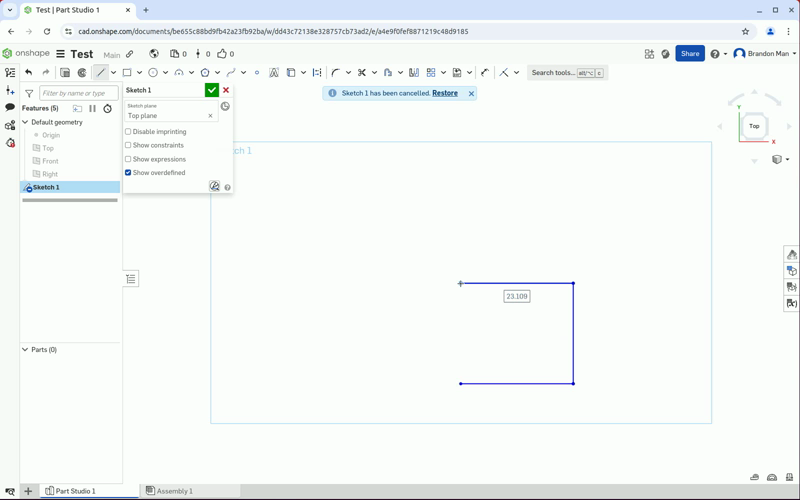
key_down(shift)
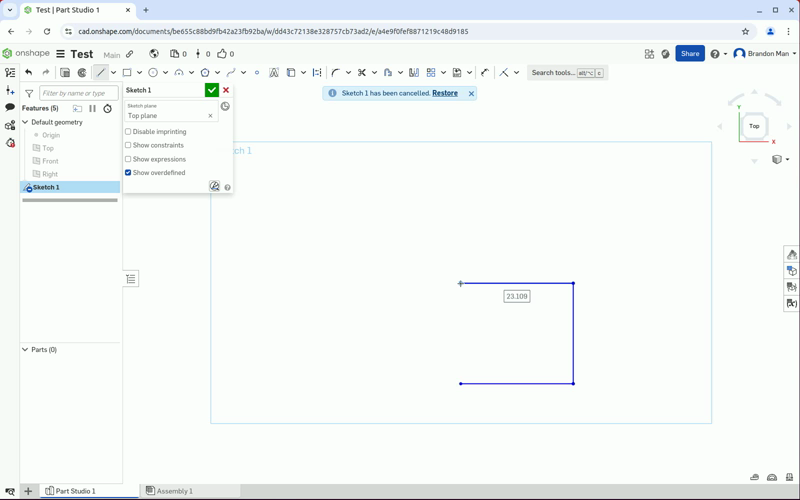
mouse_move(460, 383)
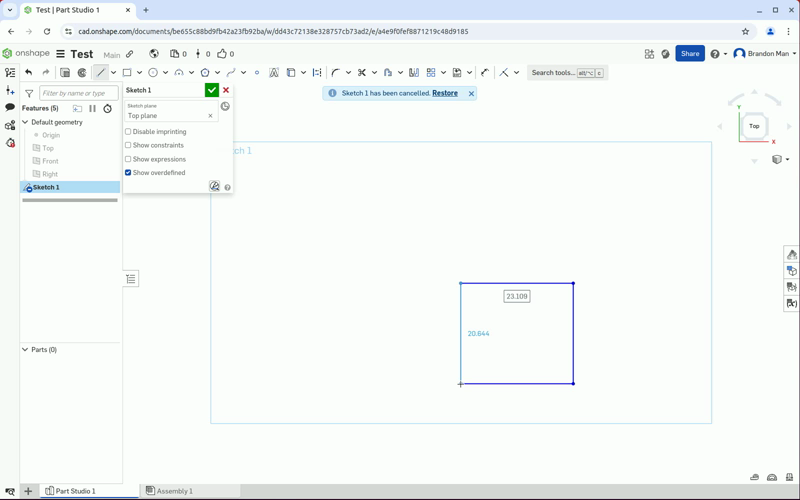
key_up(shift)
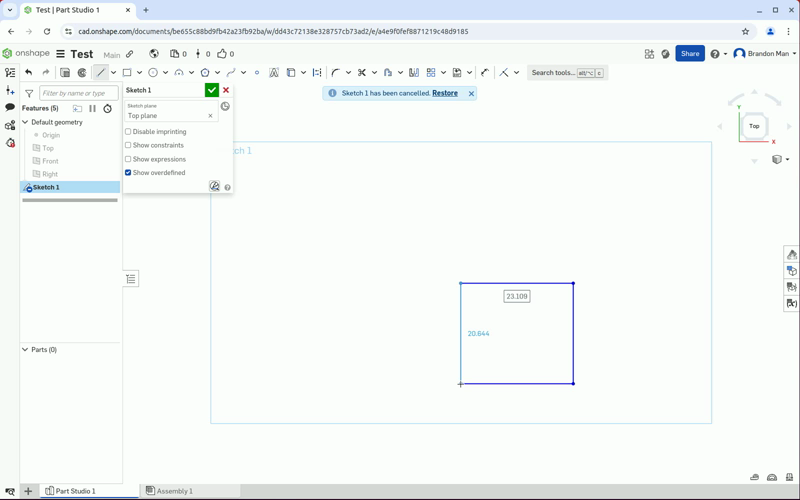
click(460, 383)
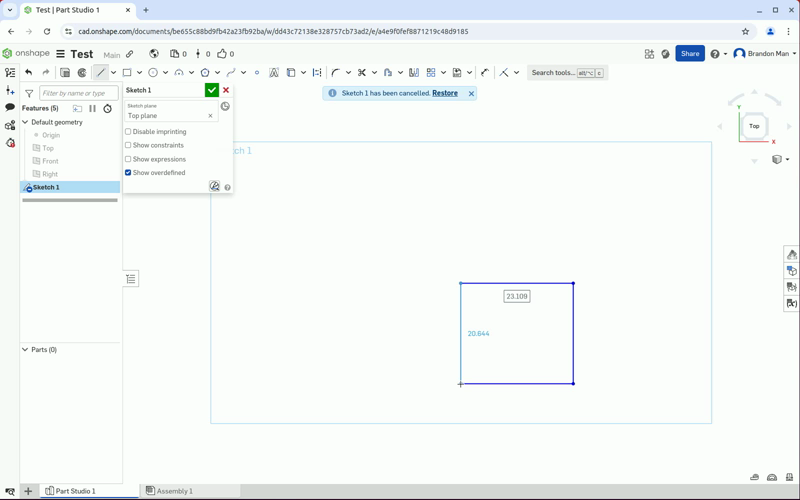
key(esc)
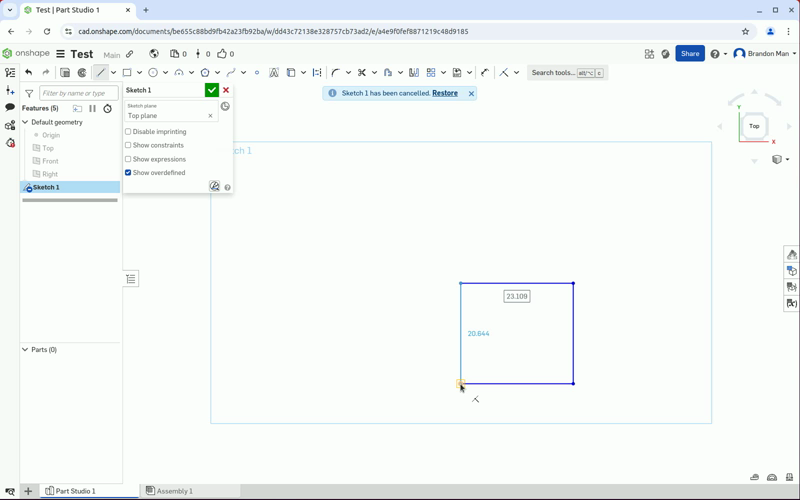
mouse_move(489, 338)
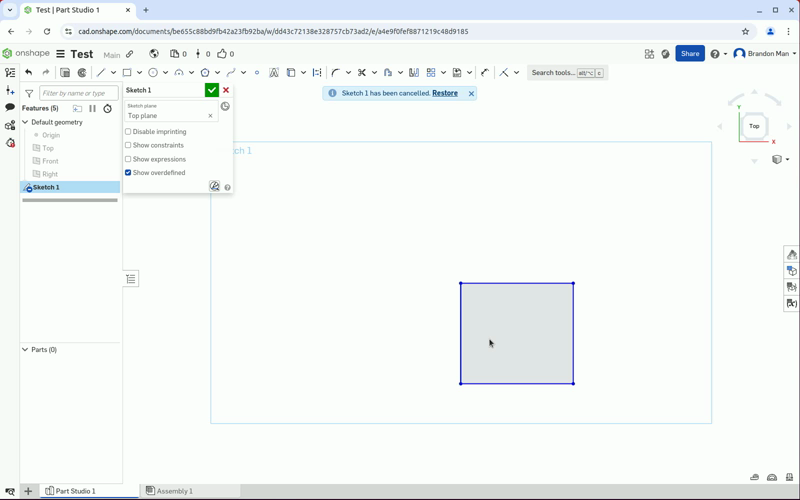
click(489, 338)
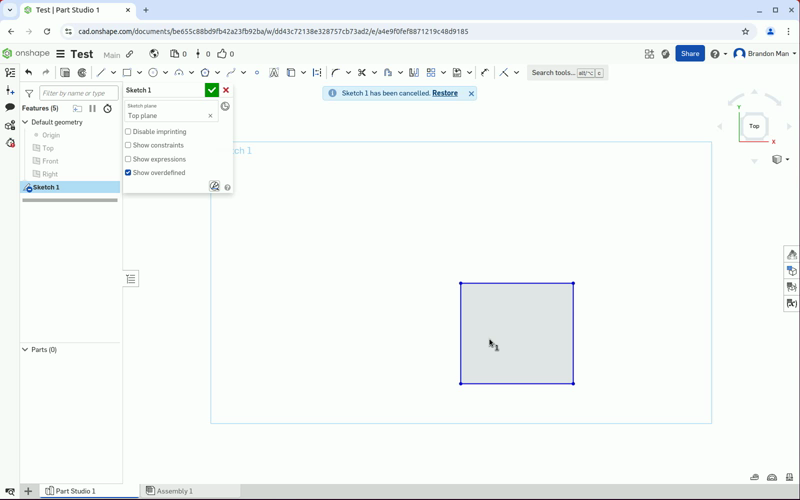
mouse_move(73, 352)
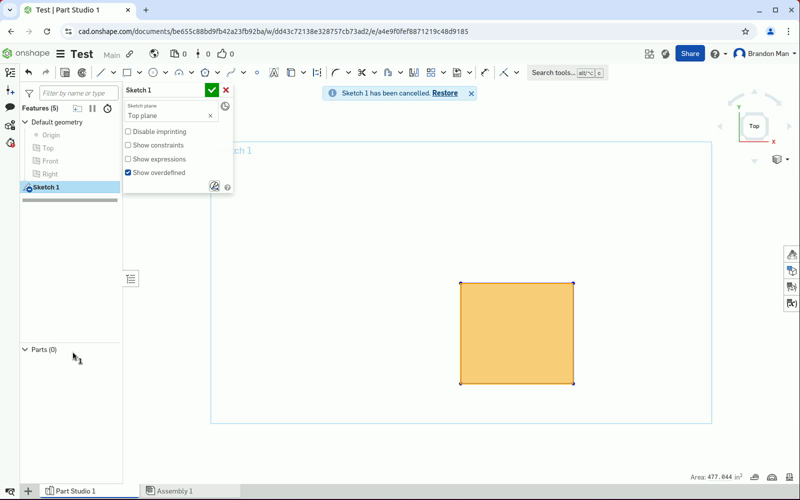
key(shift+y)
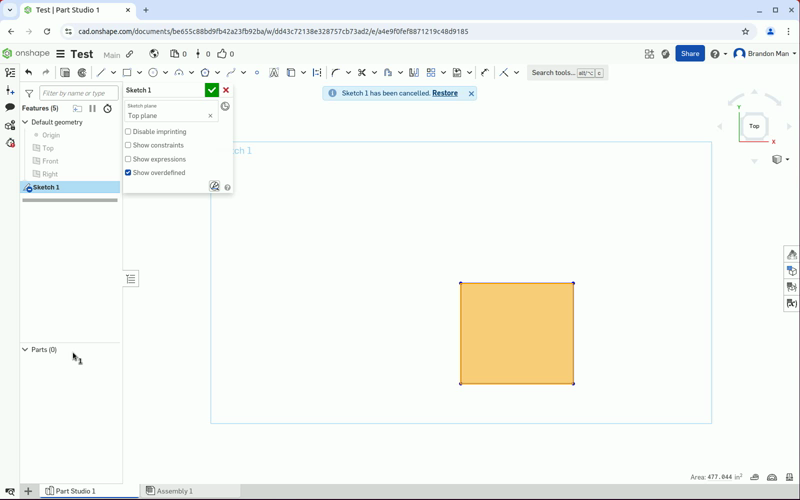
key(shift+e)
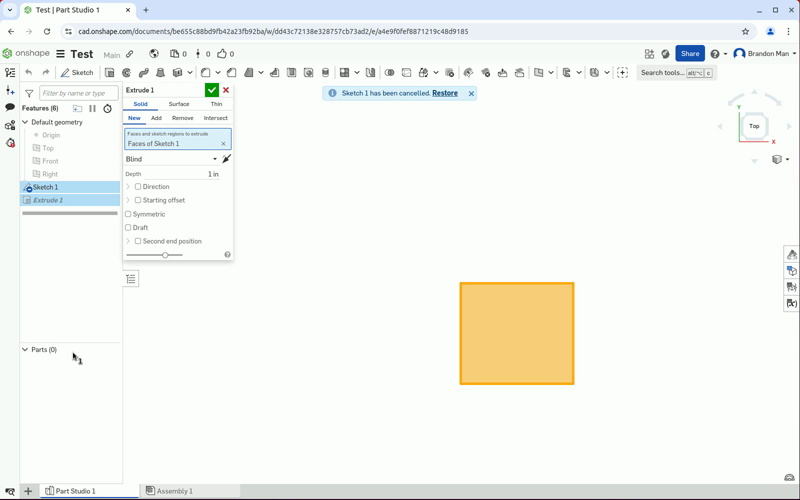
mouse_move(143, 106)
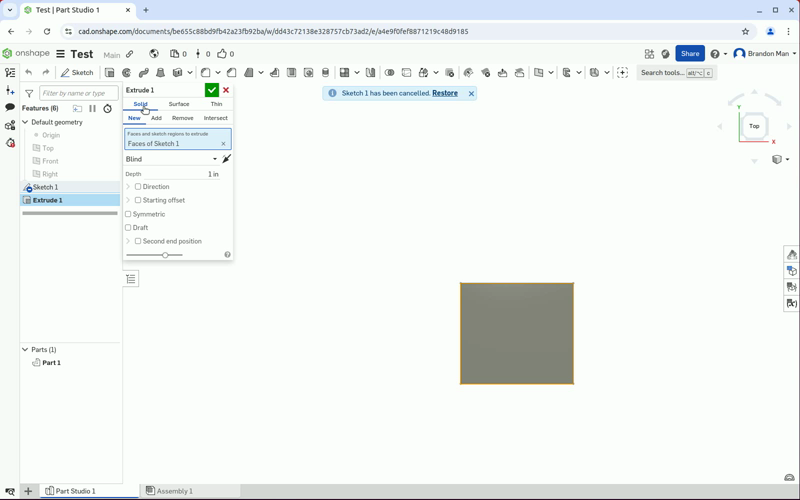
click(143, 106)
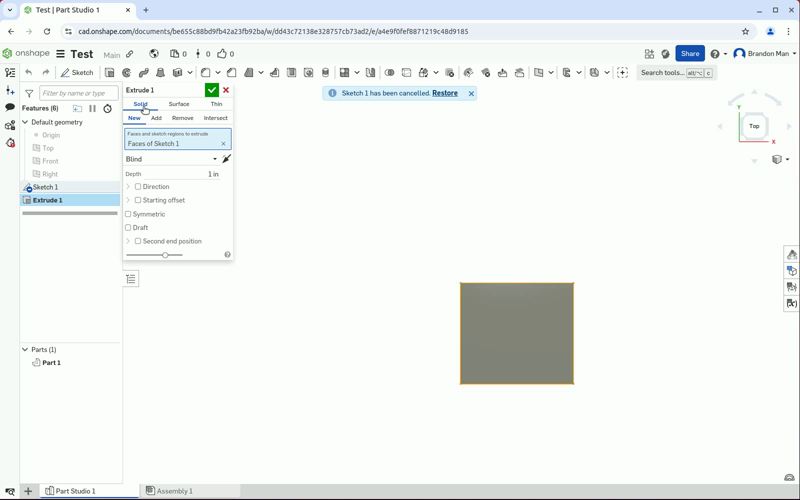
mouse_move(137, 120)
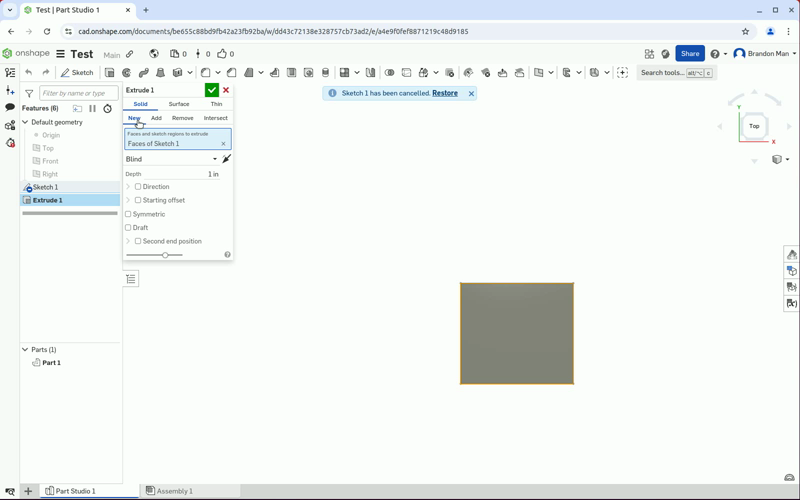
click(137, 120)
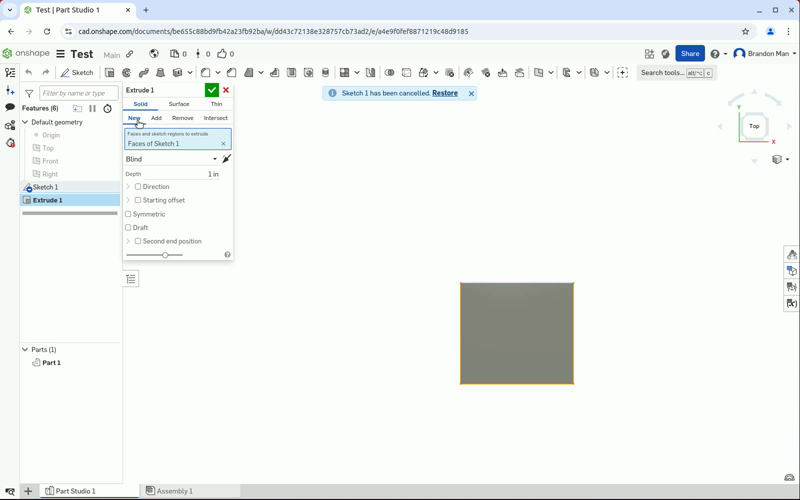
key(tab, 4)
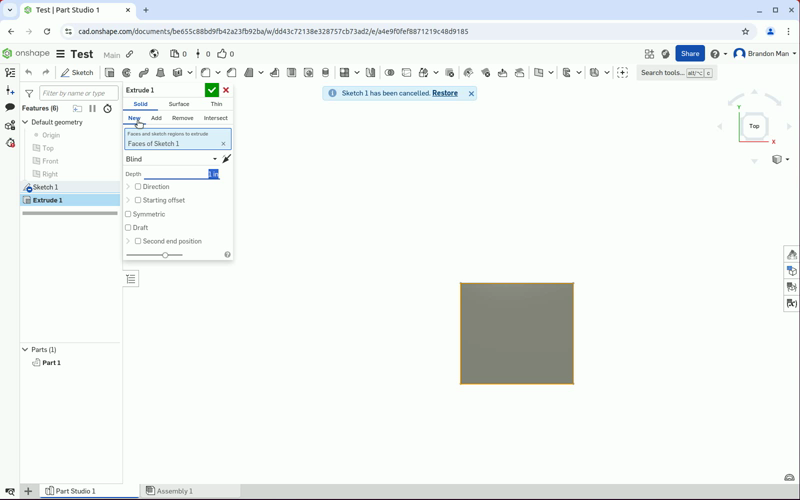
text(-0.481)
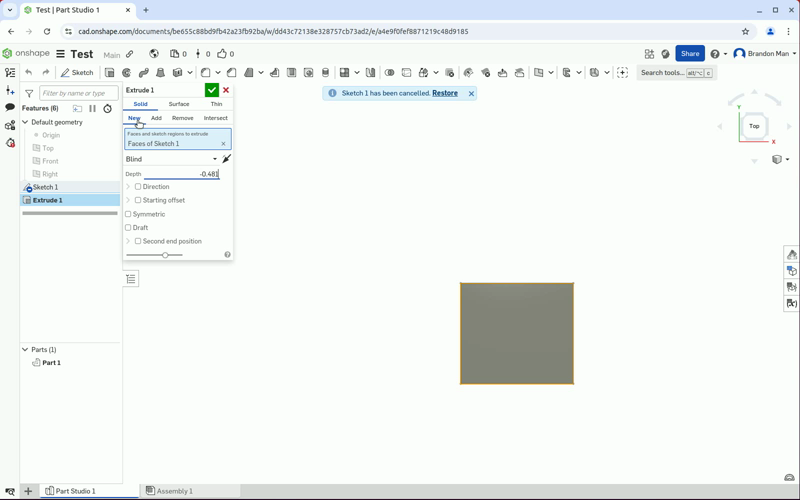
key(enter)
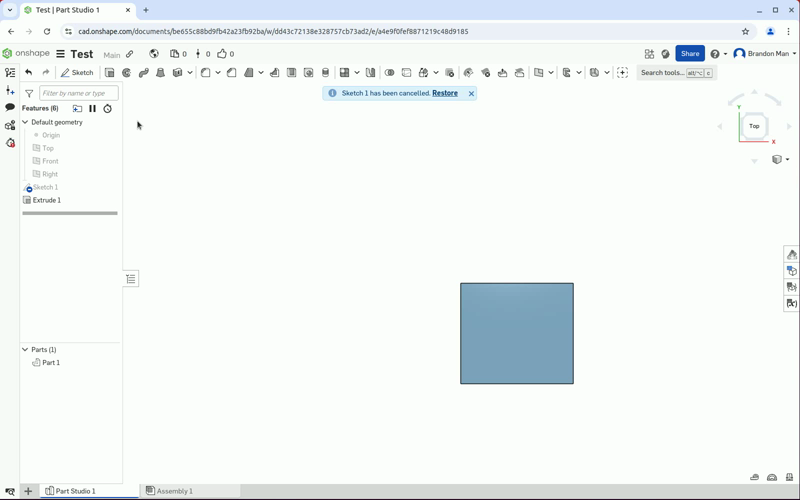
key(shift+h)
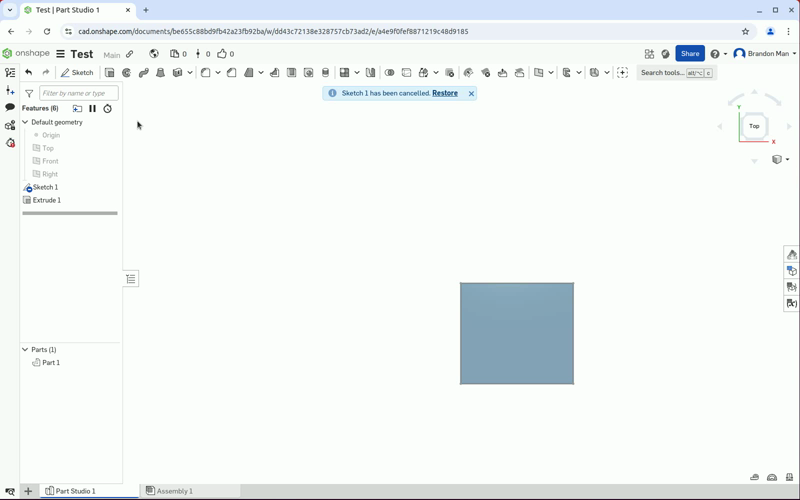
key(shift+h)
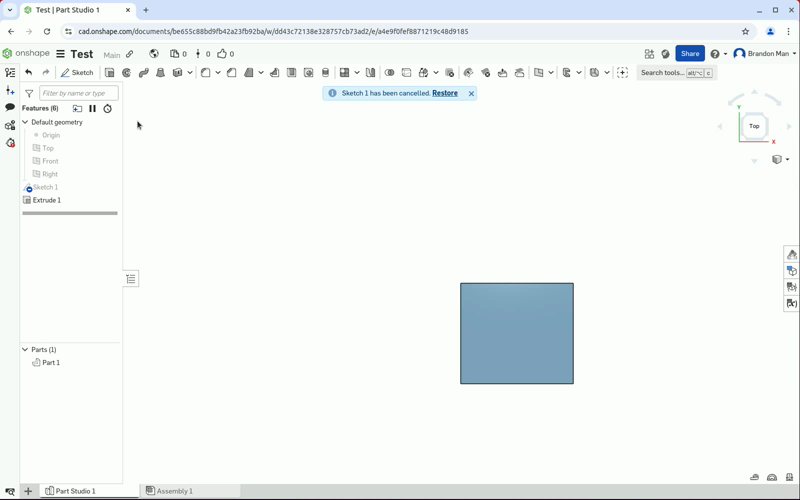
mouse_move(73, 189)
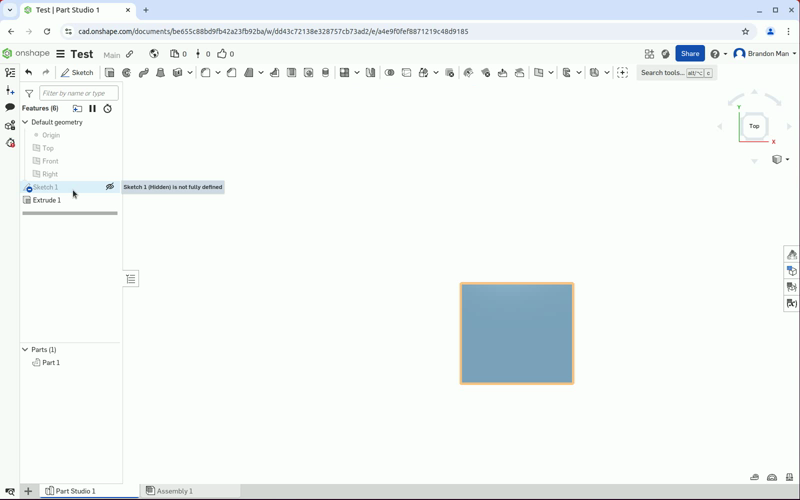
click(73, 189)
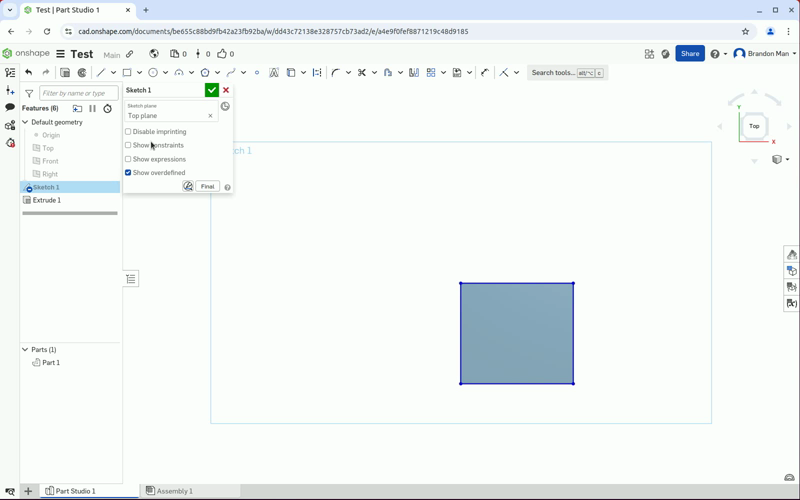
mouse_move(229, 92)
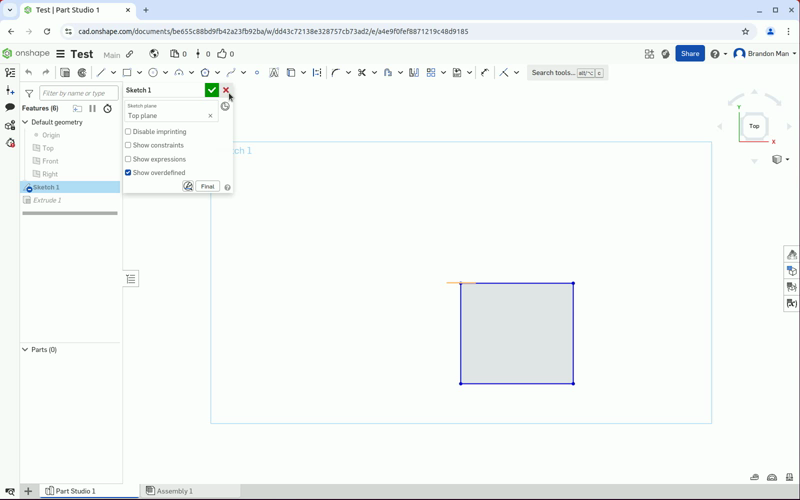
click(229, 92)
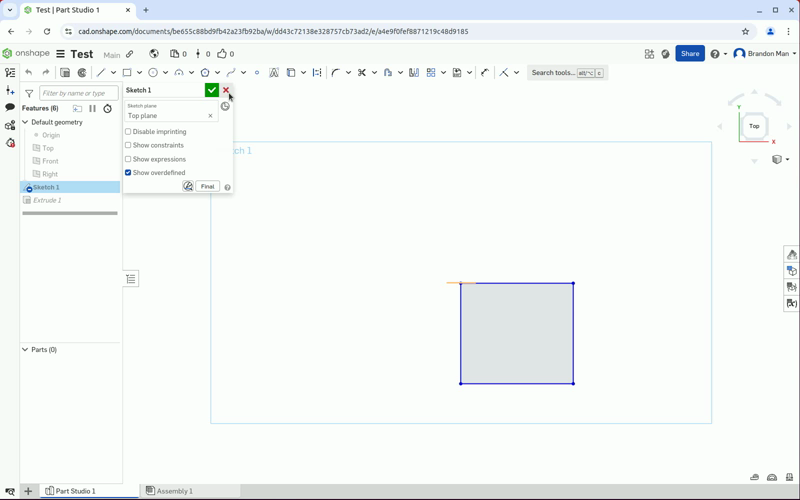
key(shift+s)
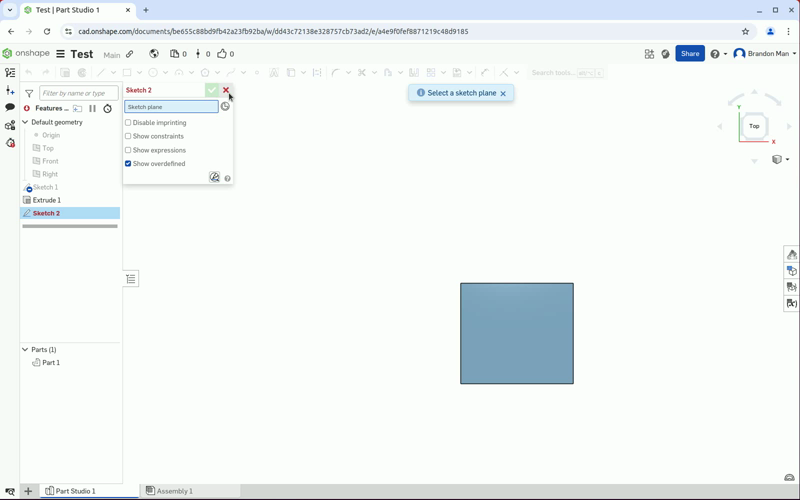
mouse_move(73, 150)
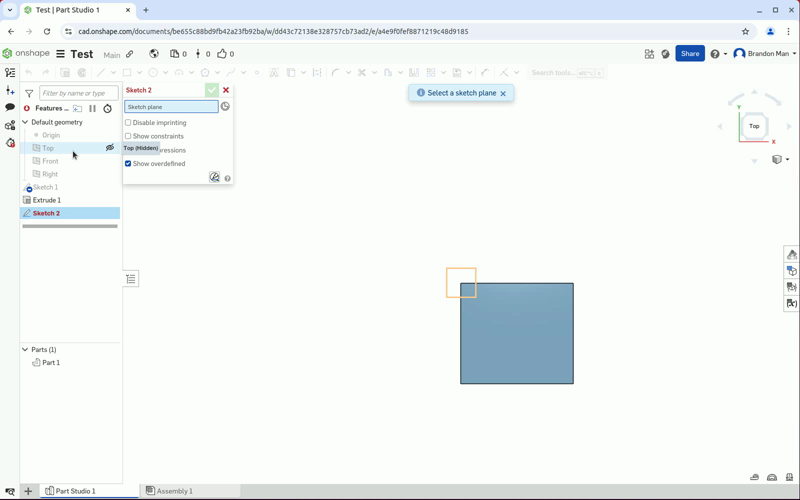
click(73, 150)
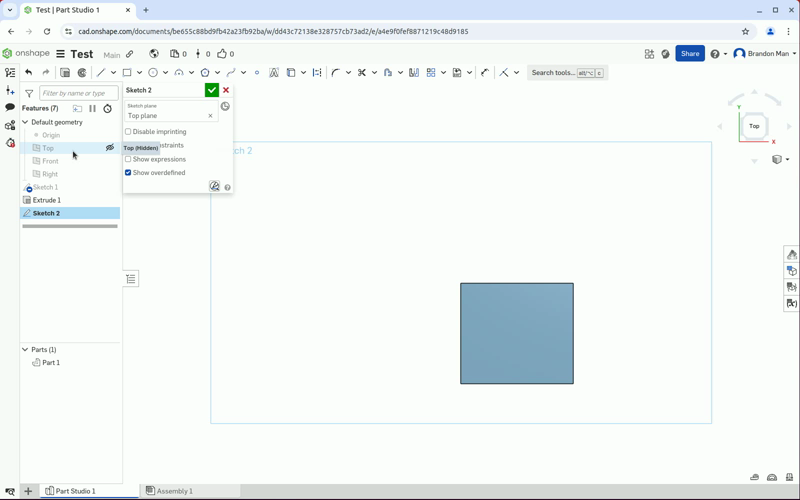
mouse_move(73, 352)
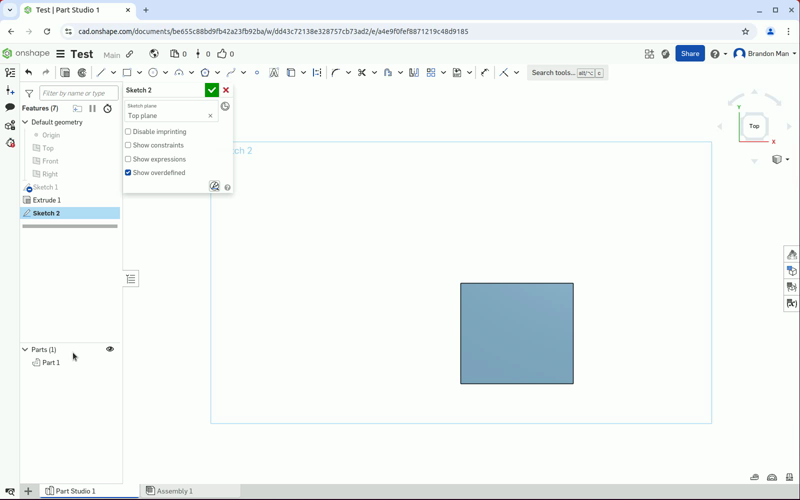
key(y)
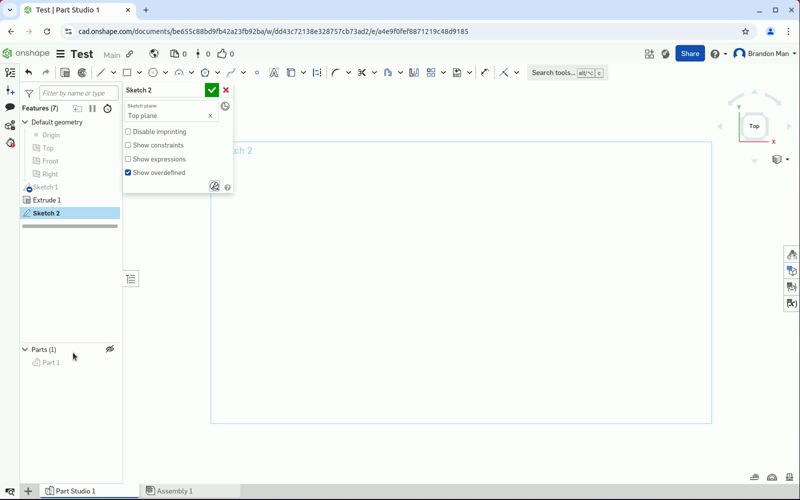
key(l)
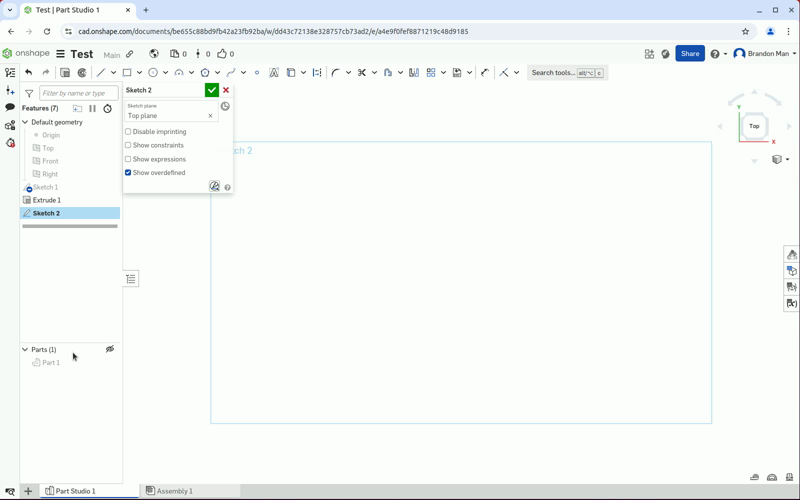
key_down(shift)
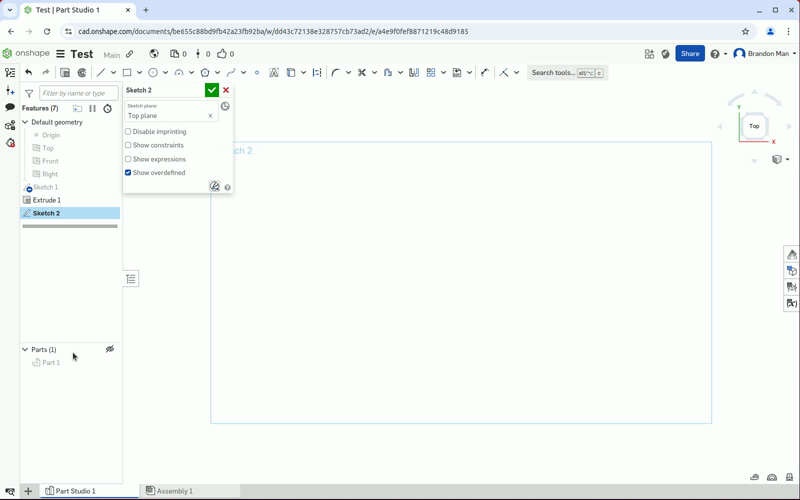
mouse_move(460, 383)
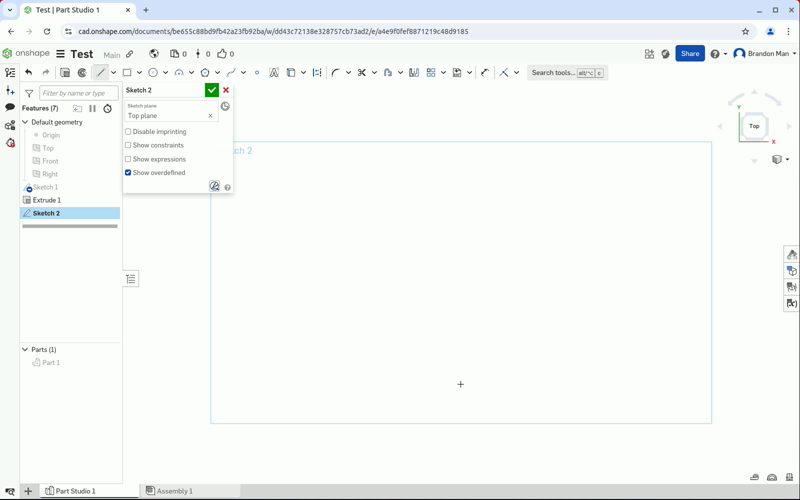
click(460, 383)
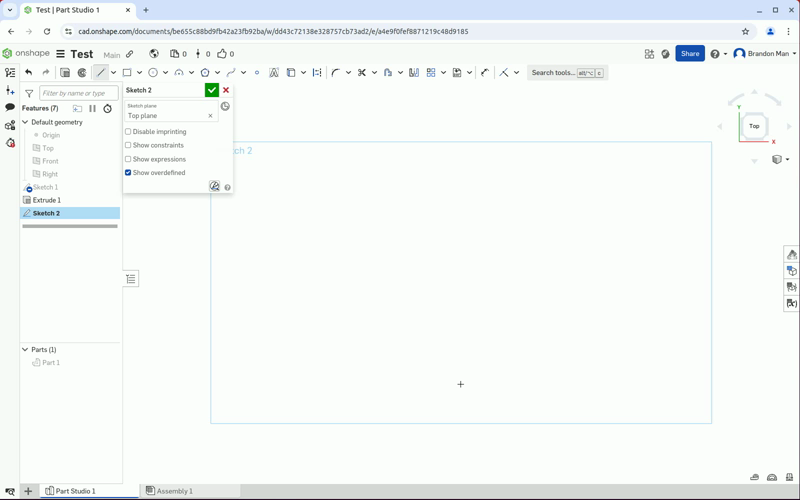
key_up(shift)
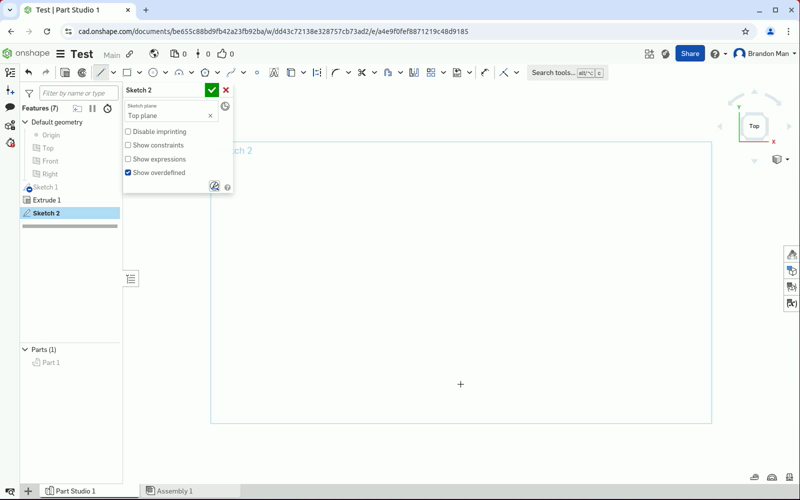
key_down(shift)
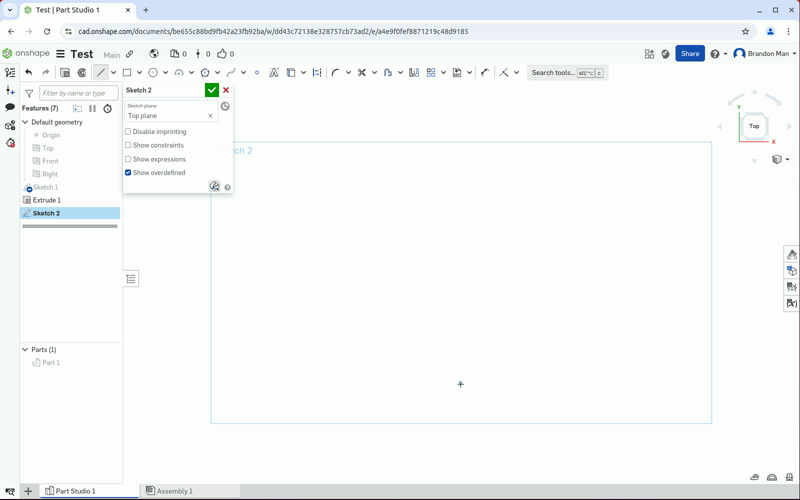
mouse_move(573, 383)
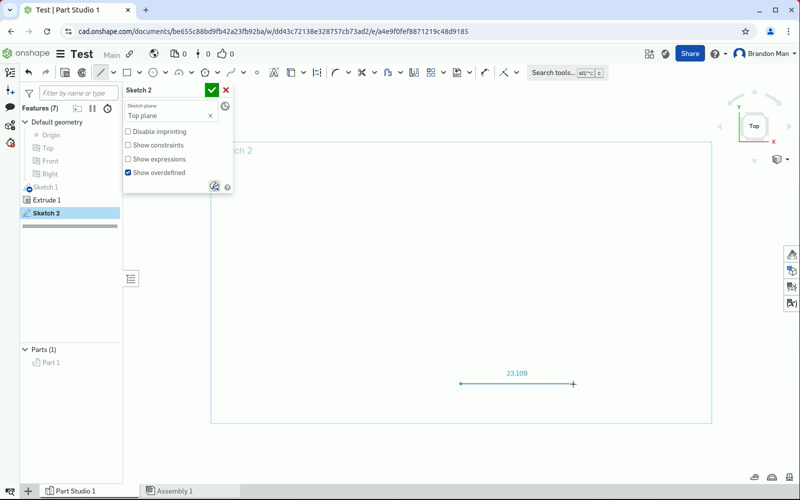
click(573, 383)
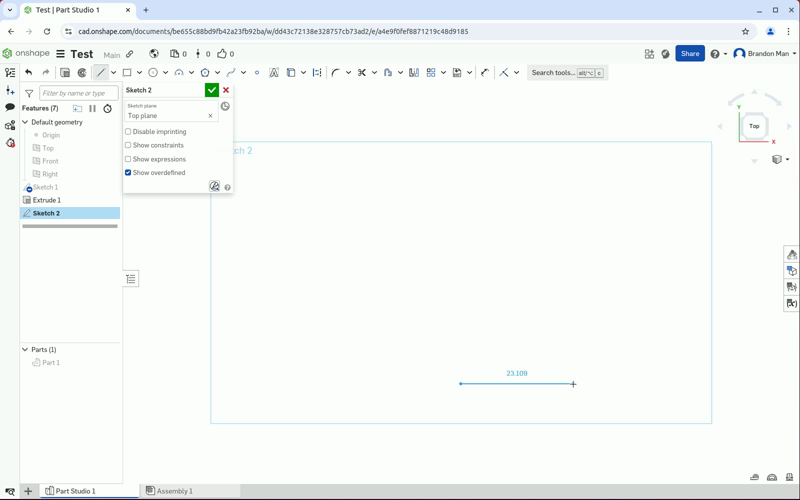
key_up(shift)
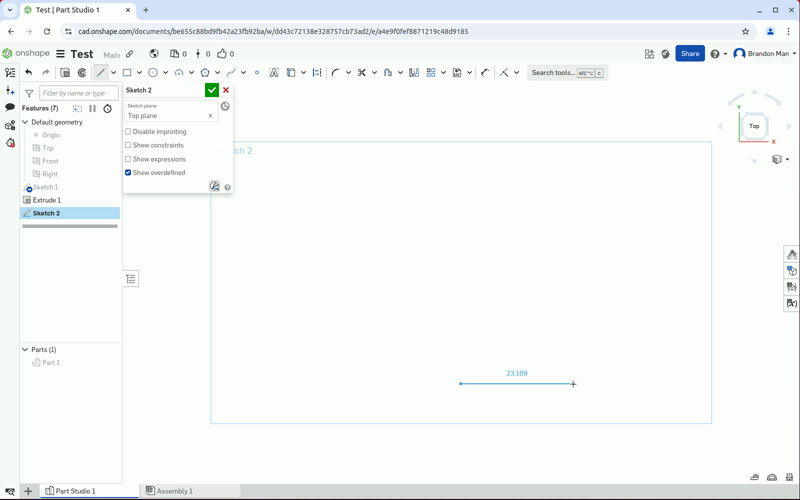
key_down(shift)
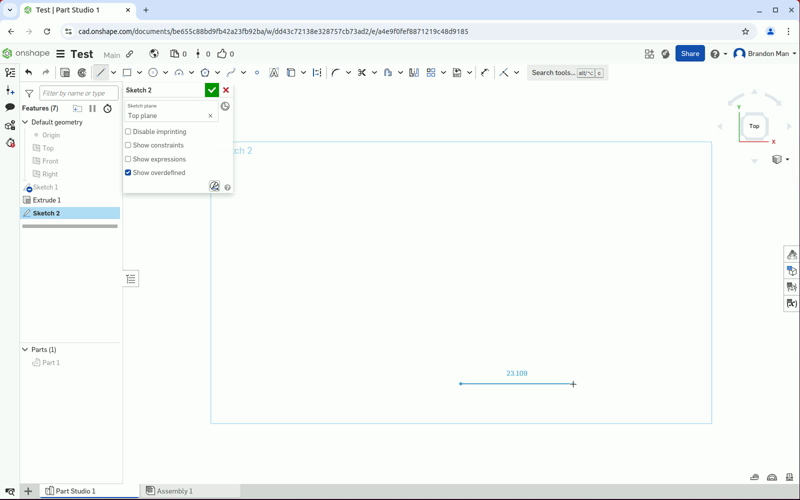
mouse_move(573, 283)
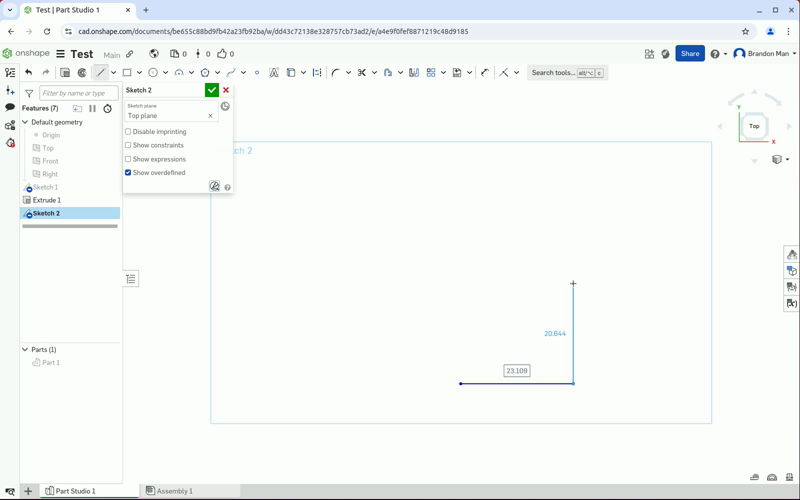
click(573, 283)
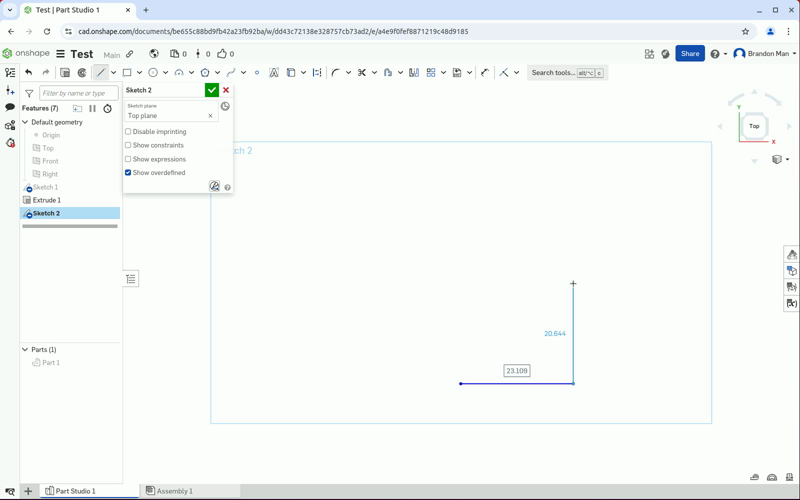
key_up(shift)
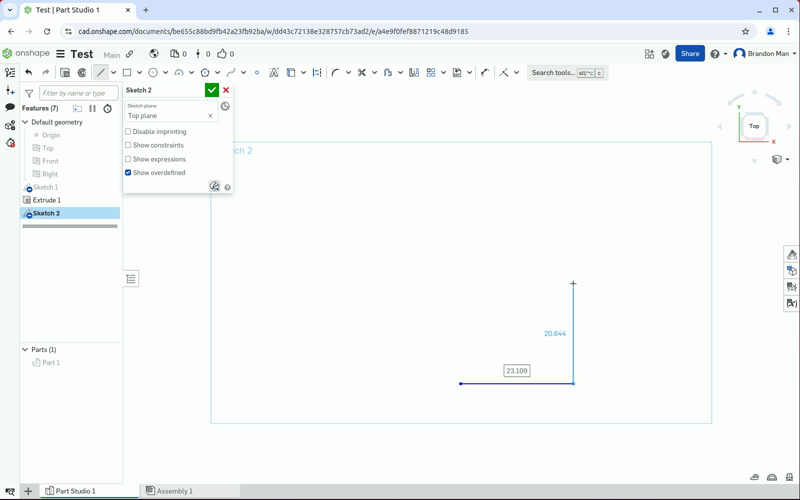
key_down(shift)
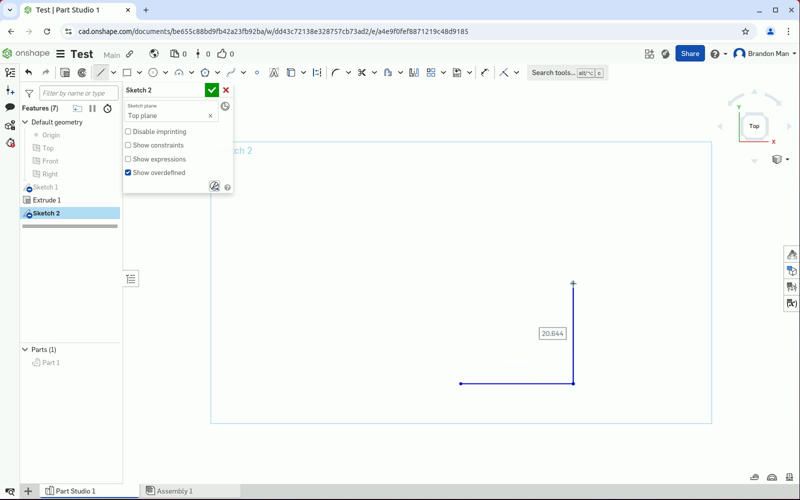
mouse_move(460, 283)
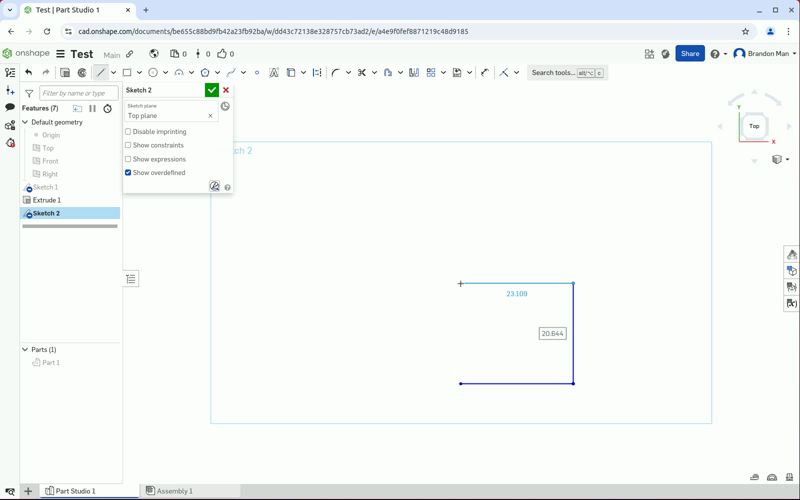
click(460, 283)
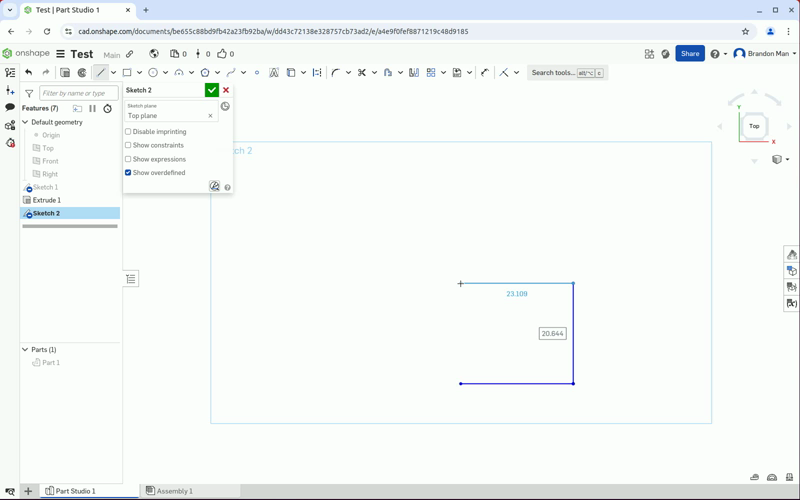
key_up(shift)
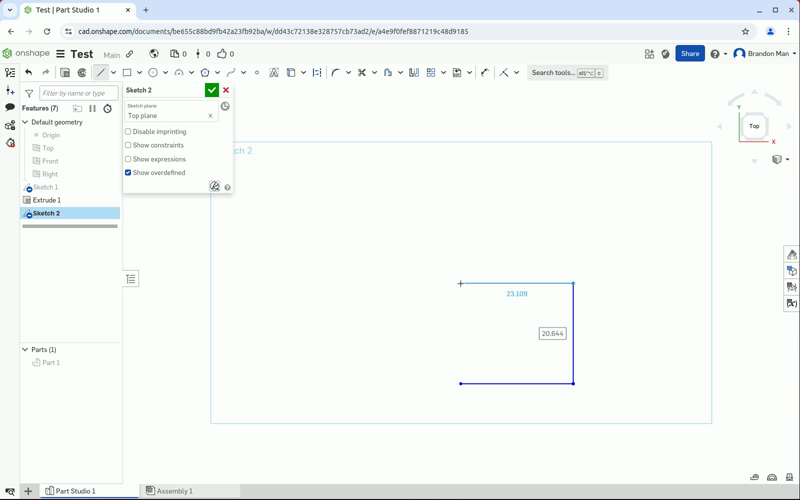
key_down(shift)
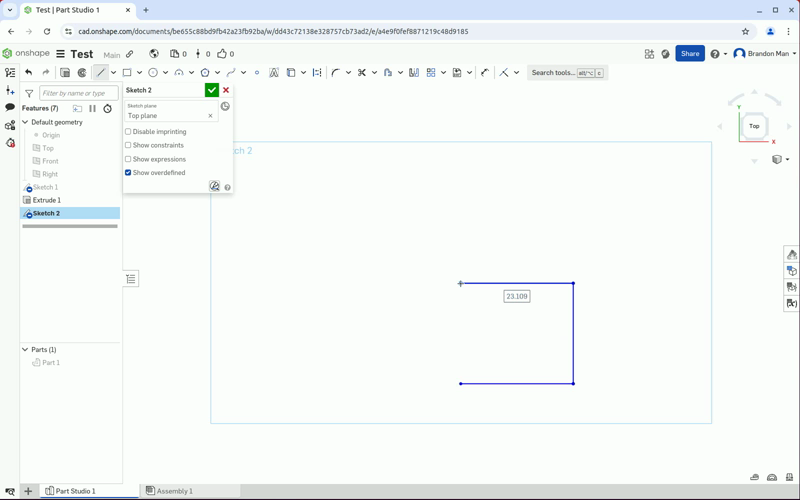
mouse_move(460, 383)
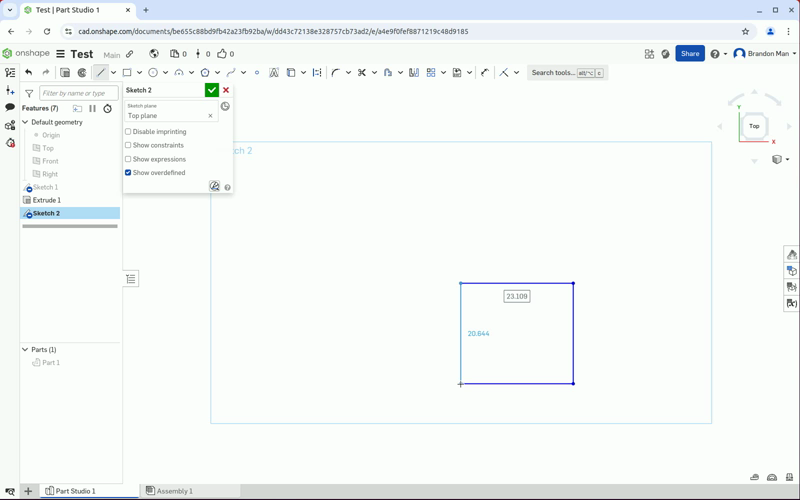
key_up(shift)
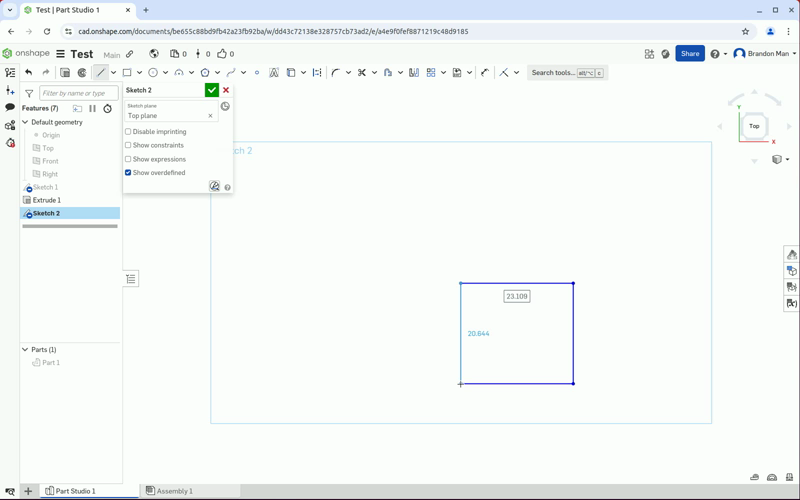
click(460, 383)
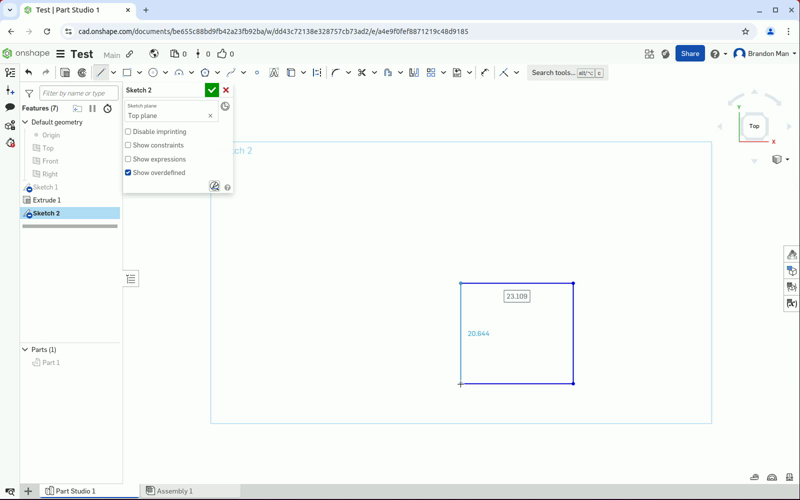
key(esc)
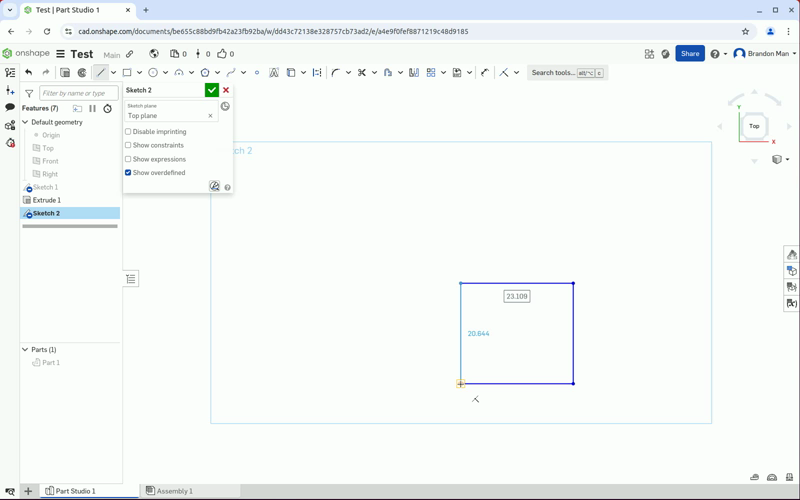
key(l)
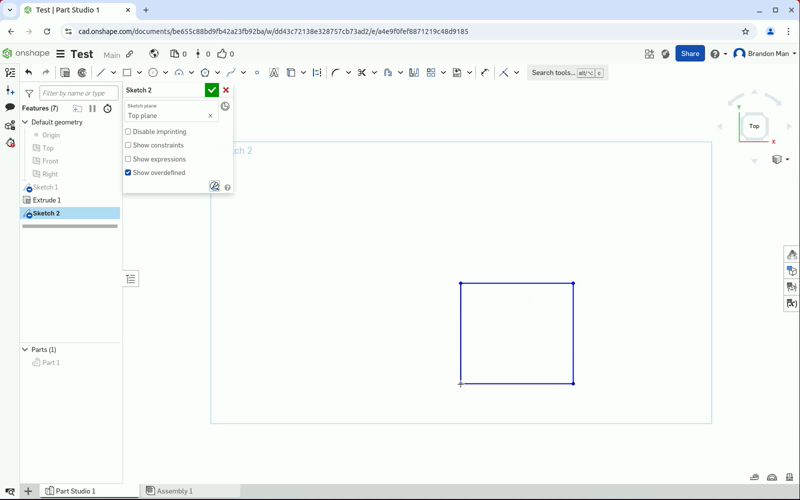
key_down(shift)
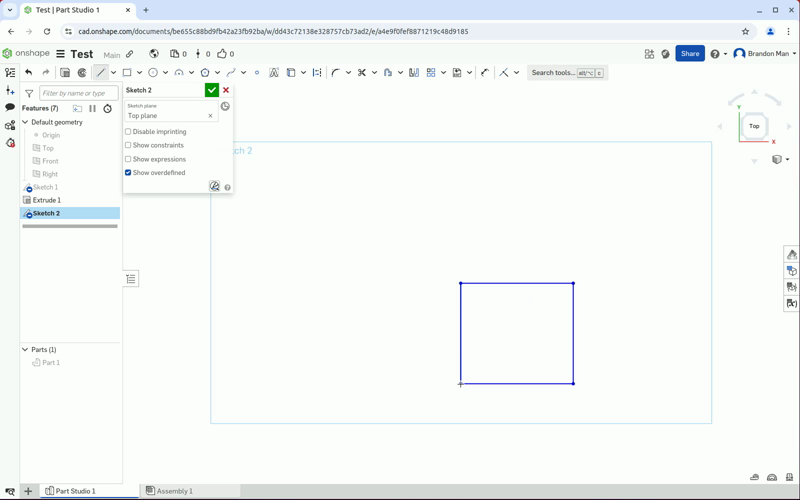
mouse_move(461, 382)
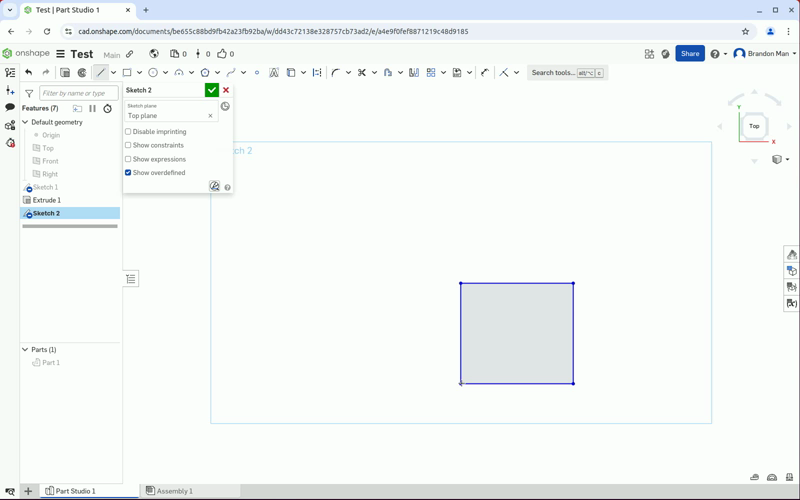
scroll(6)
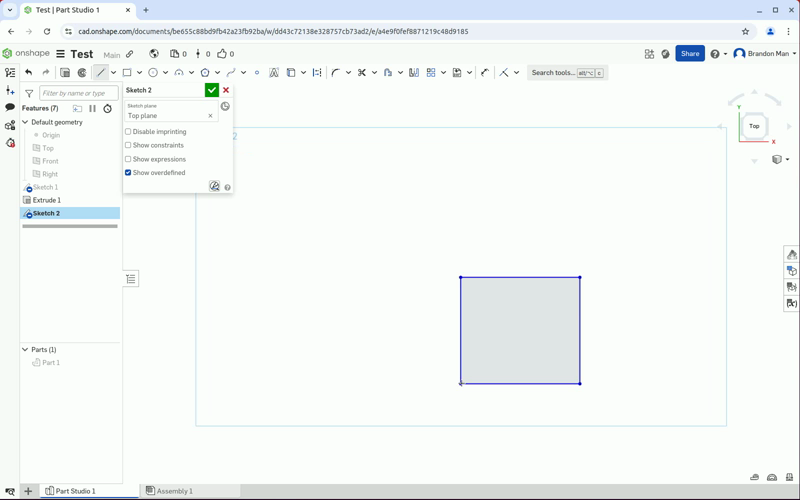
scroll(6)
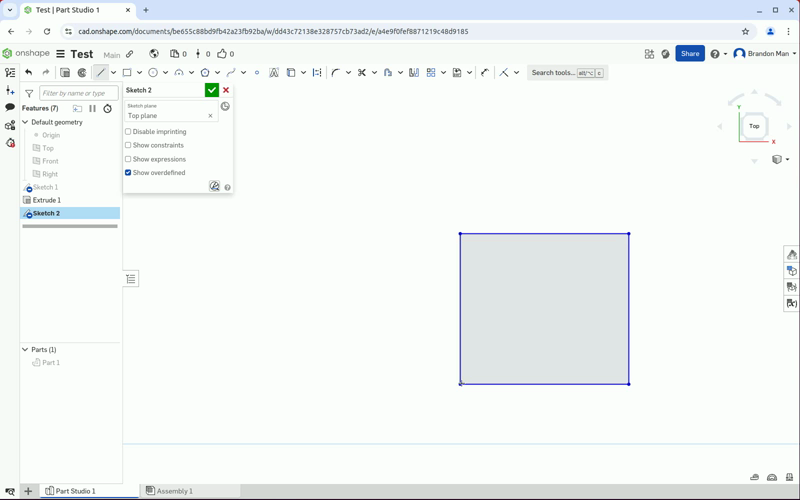
scroll(6)
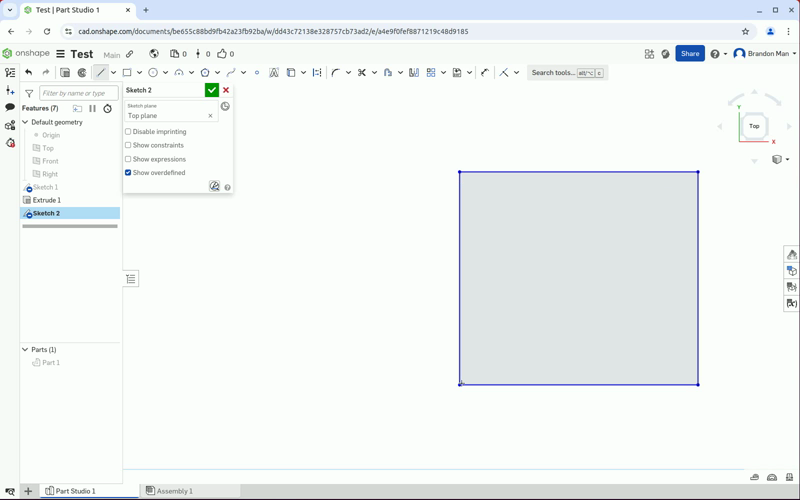
scroll(6)
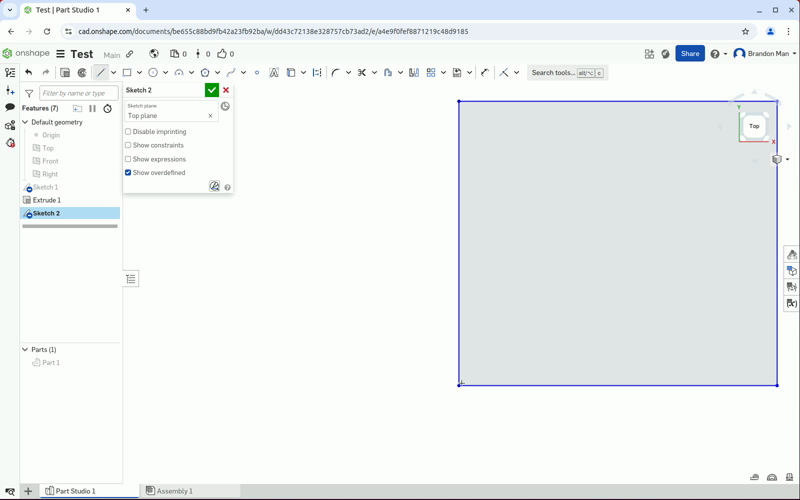
scroll(6)
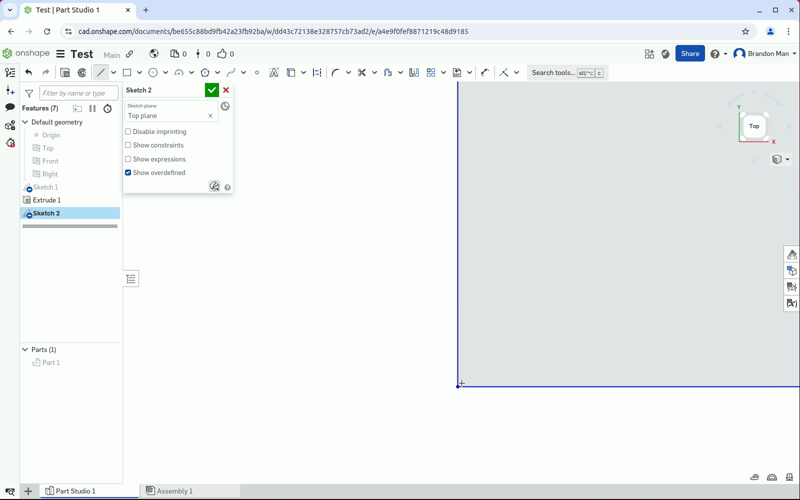
scroll(6)
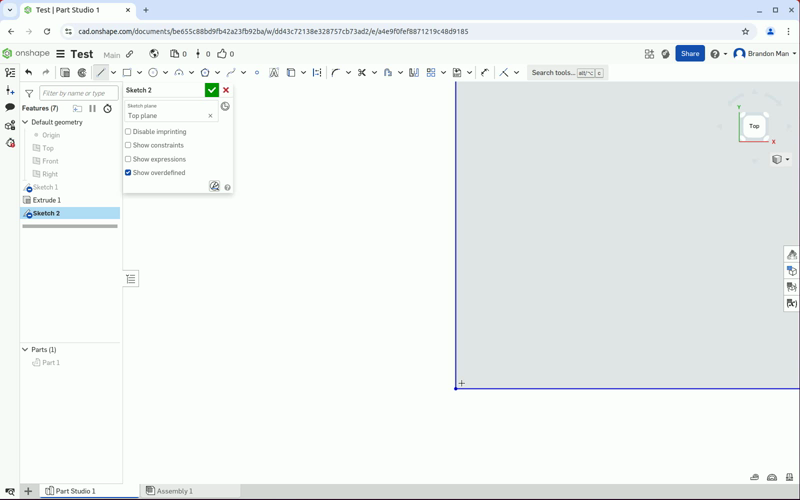
scroll(6)
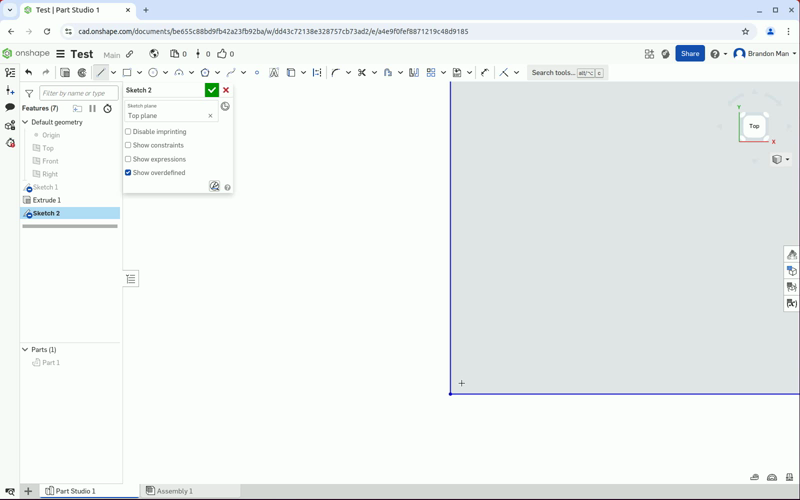
click(461, 382)
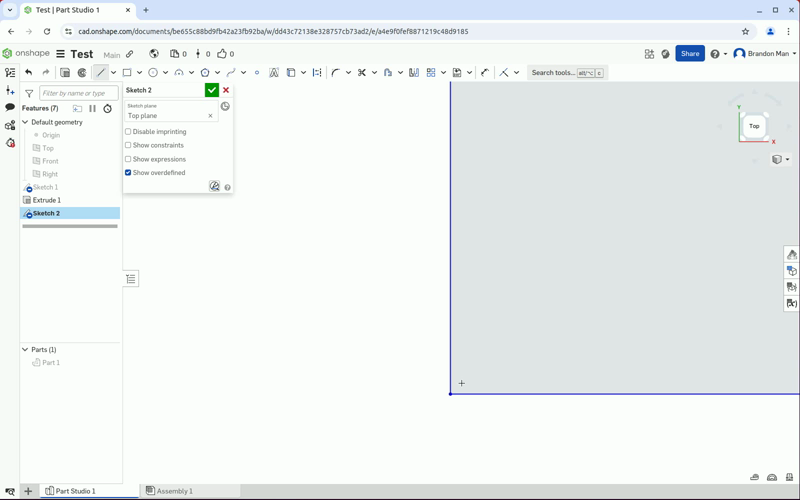
scroll(-6)
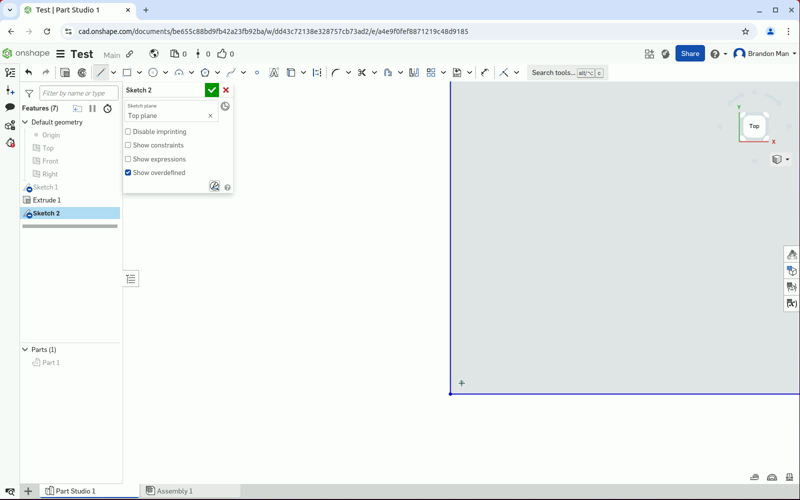
scroll(-6)
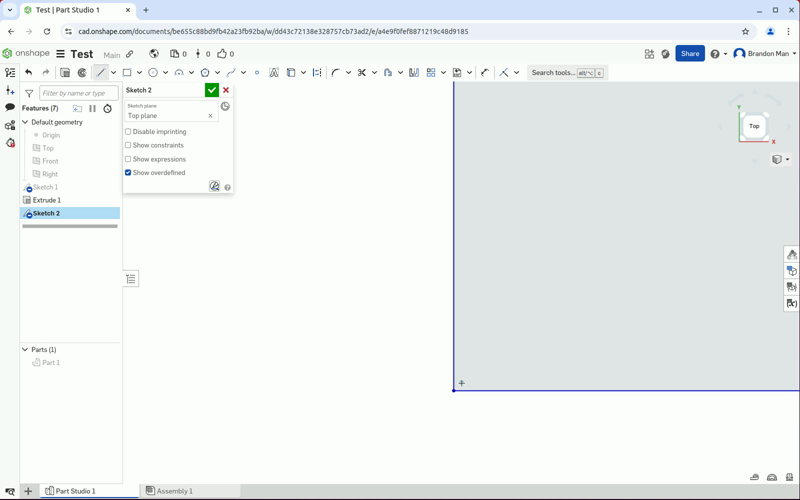
scroll(-6)
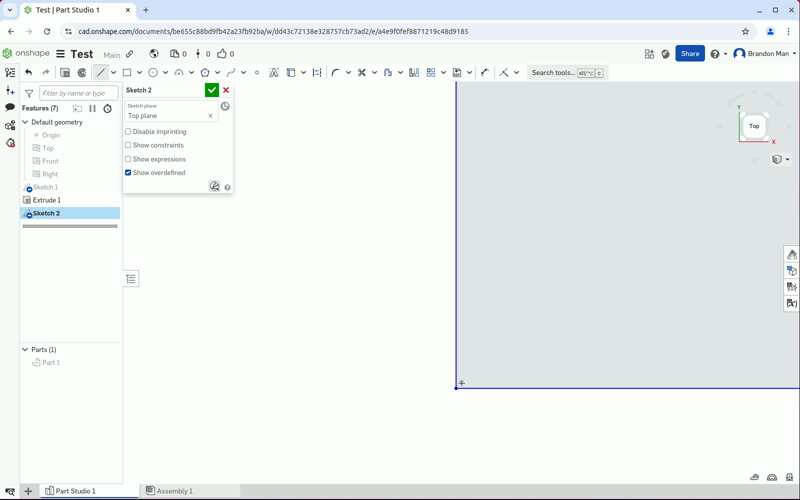
scroll(-6)
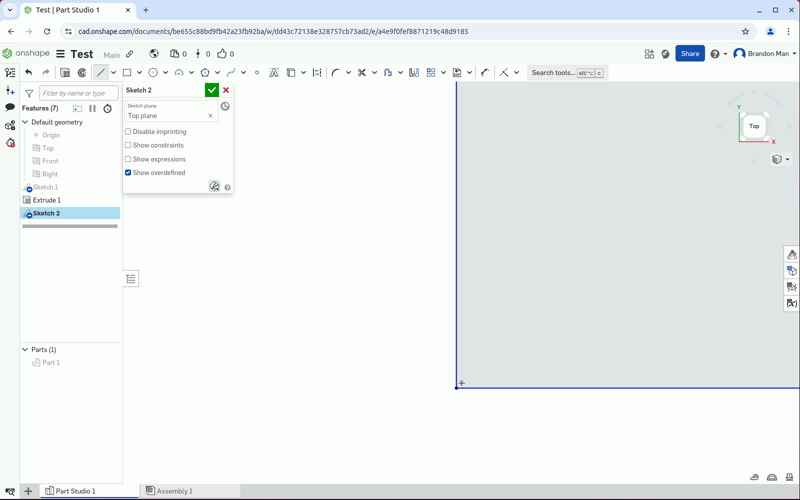
scroll(-6)
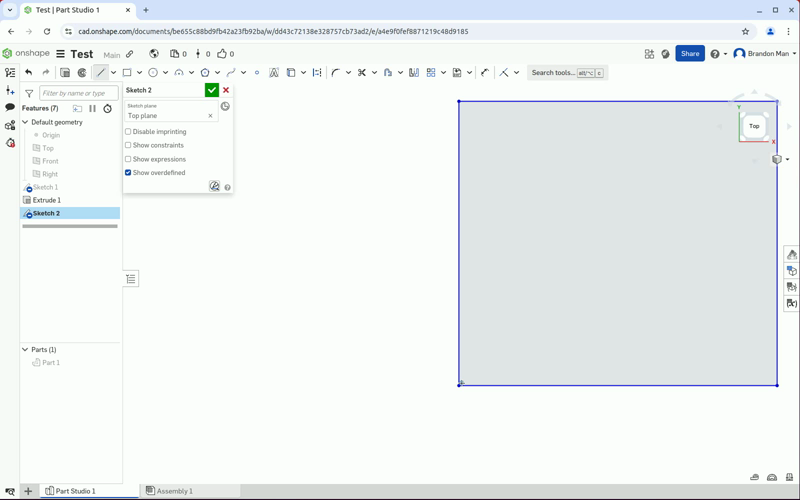
scroll(-6)
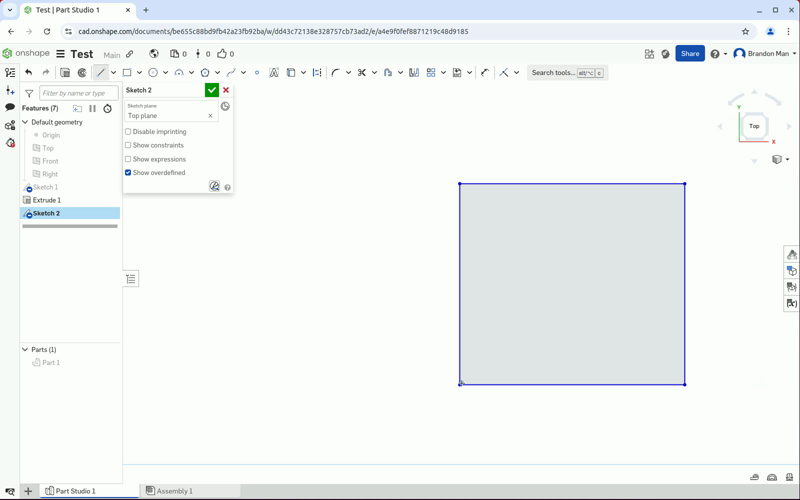
scroll(-6)
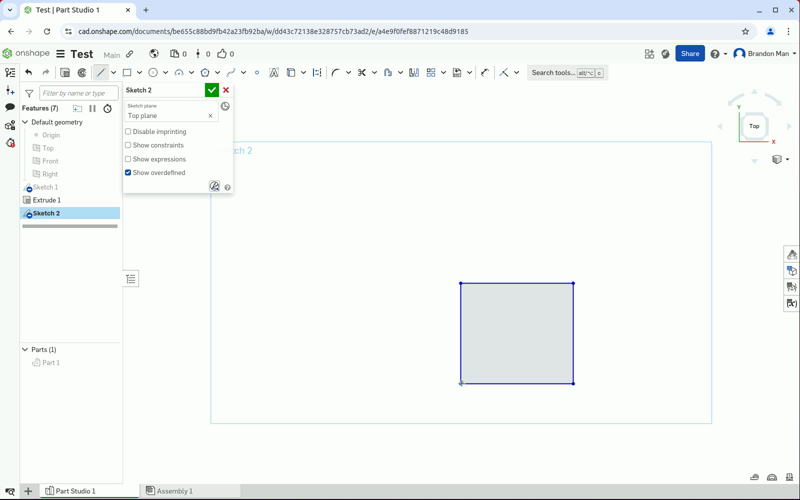
key_up(shift)
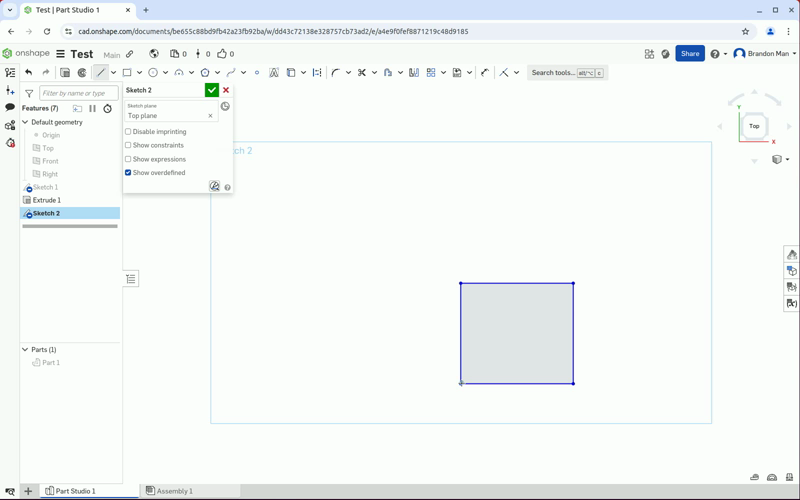
key_down(shift)
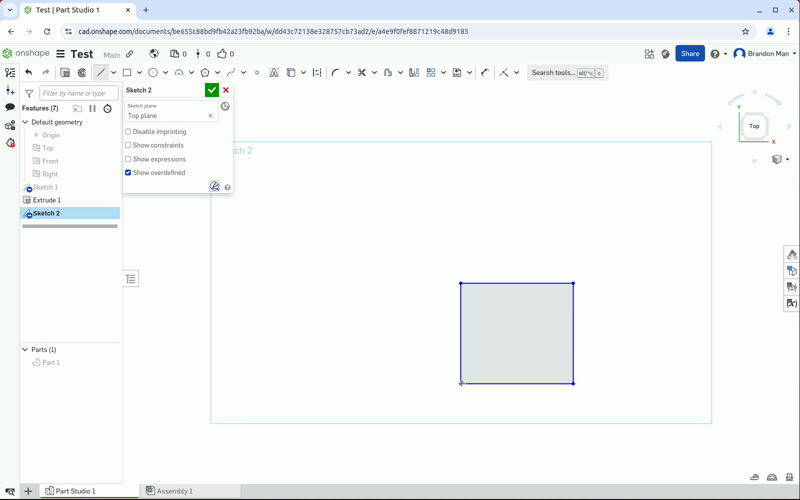
mouse_move(572, 382)
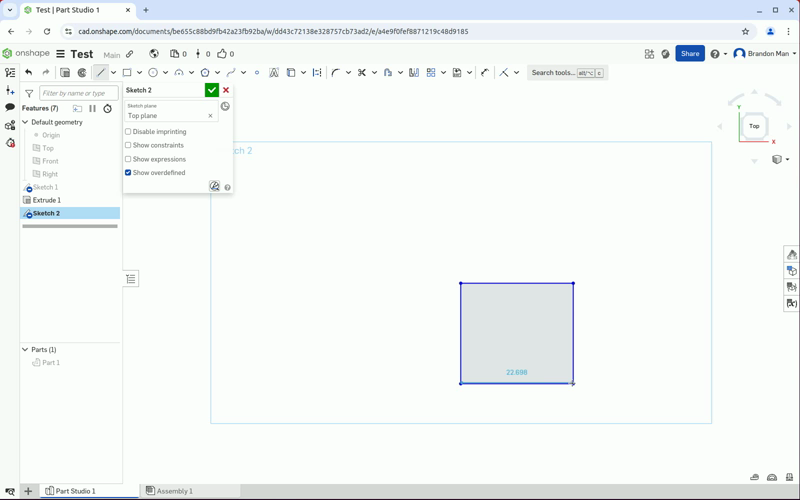
scroll(6)
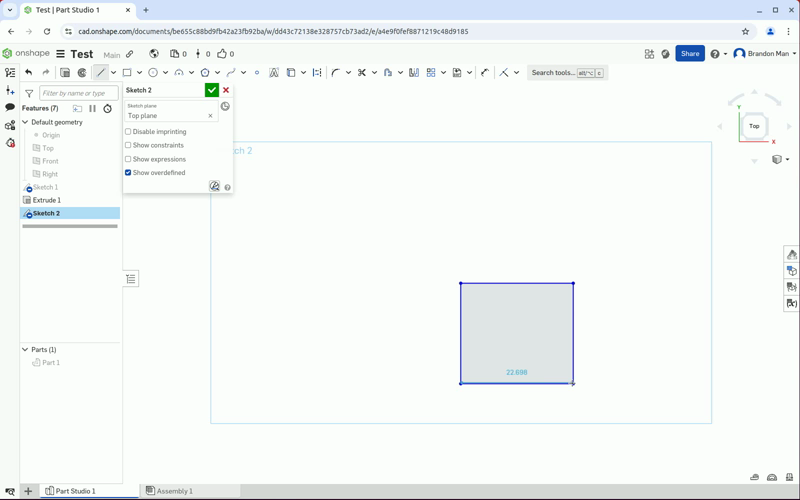
scroll(6)
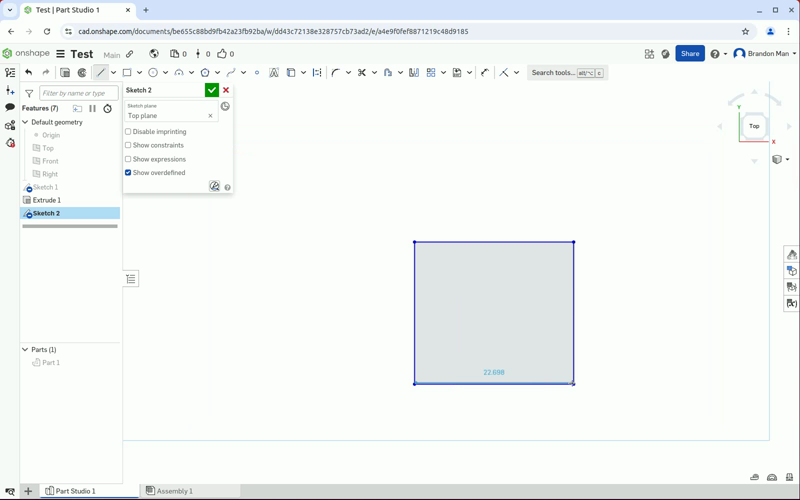
scroll(6)
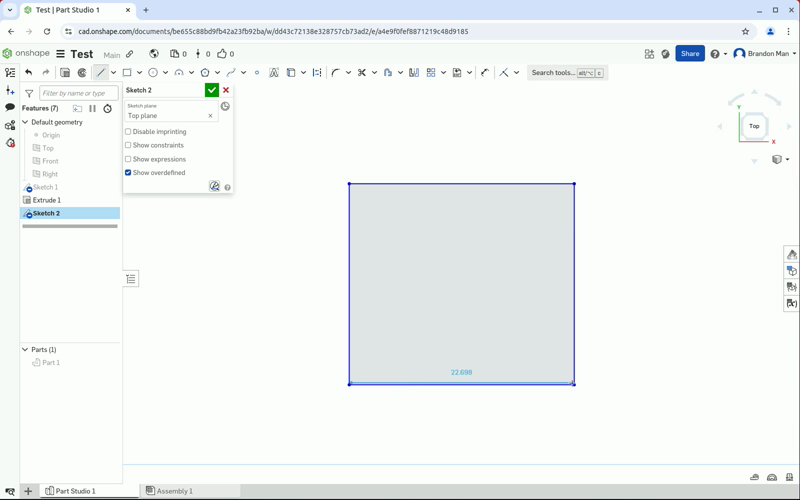
scroll(6)
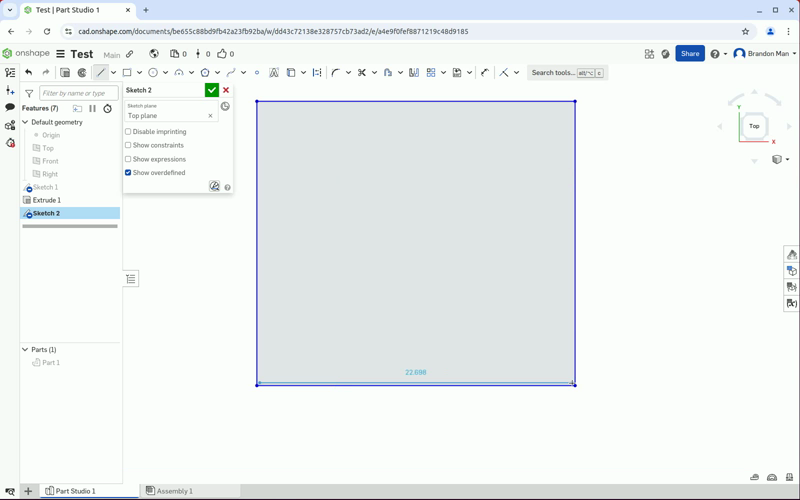
scroll(6)
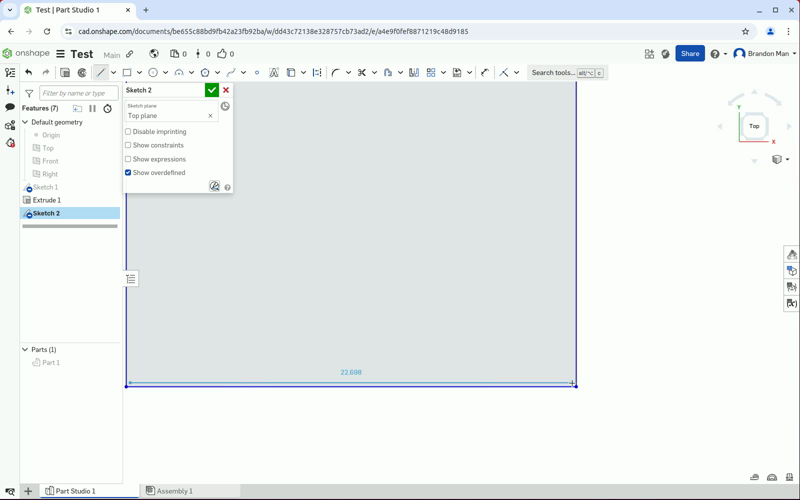
scroll(6)
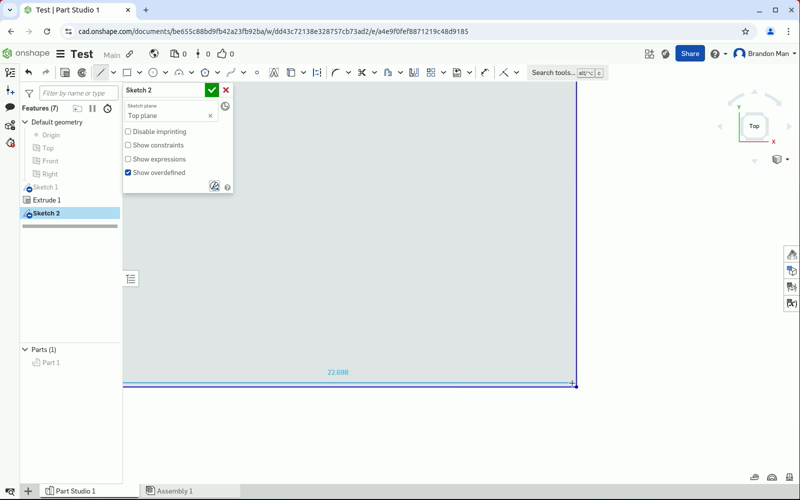
scroll(6)
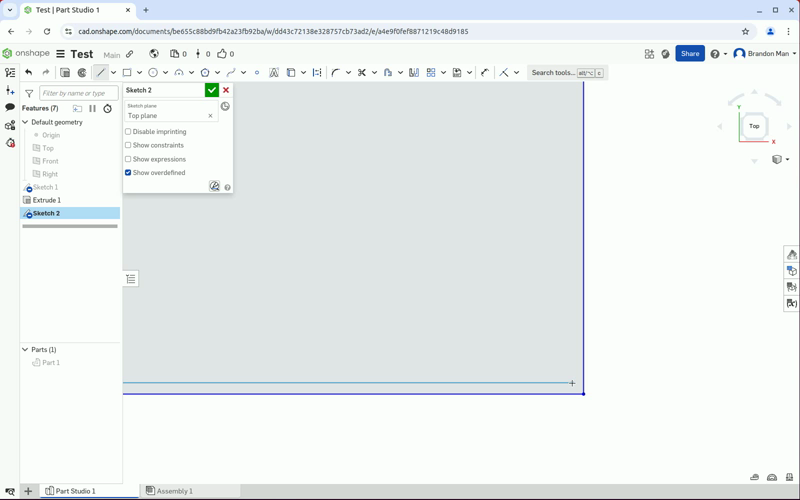
click(572, 382)
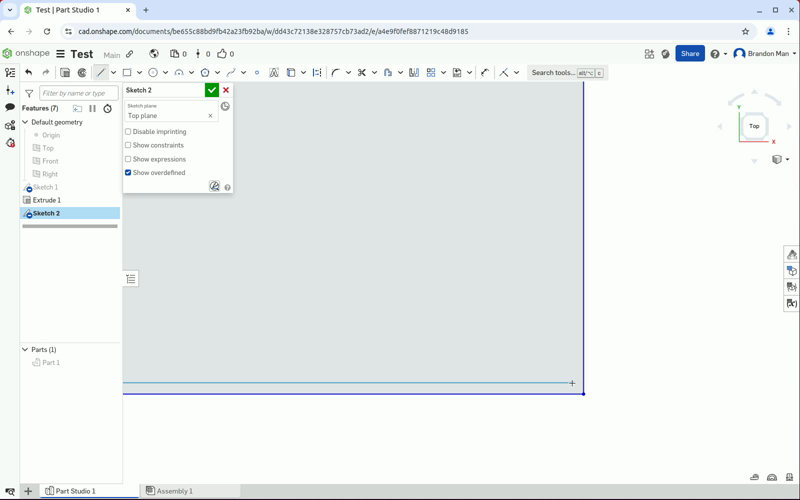
scroll(-6)
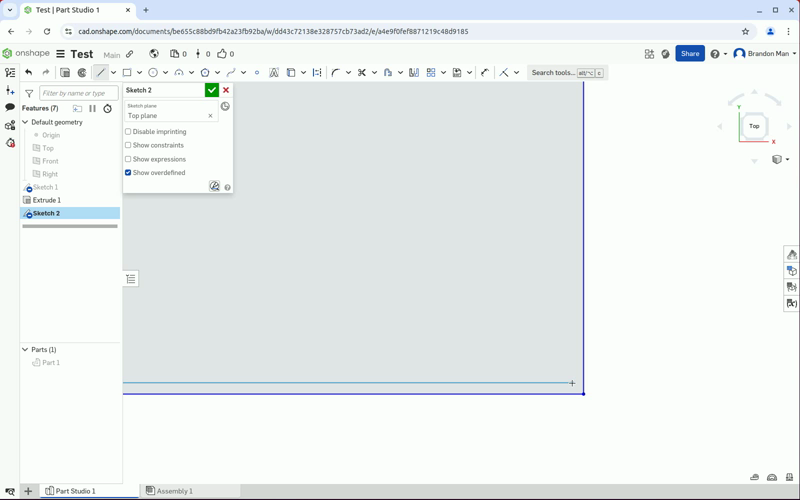
scroll(-6)
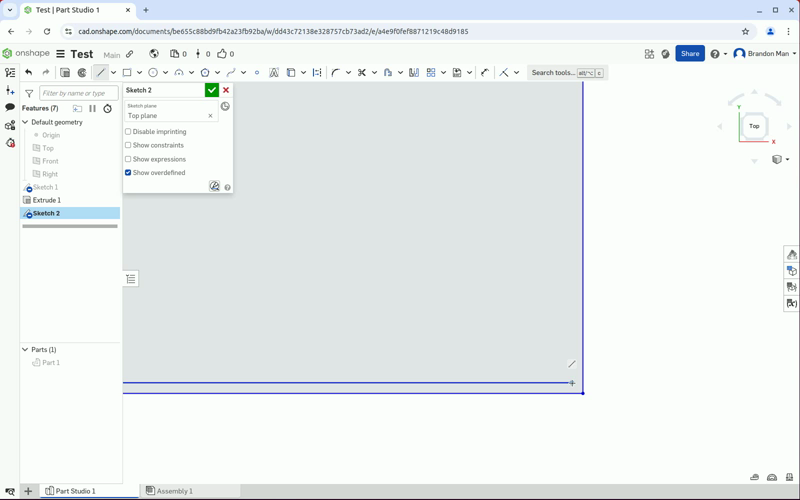
scroll(-6)
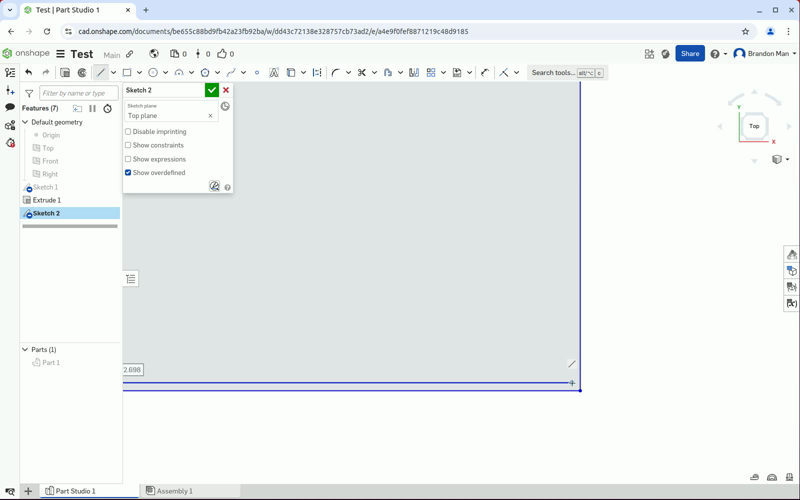
scroll(-6)
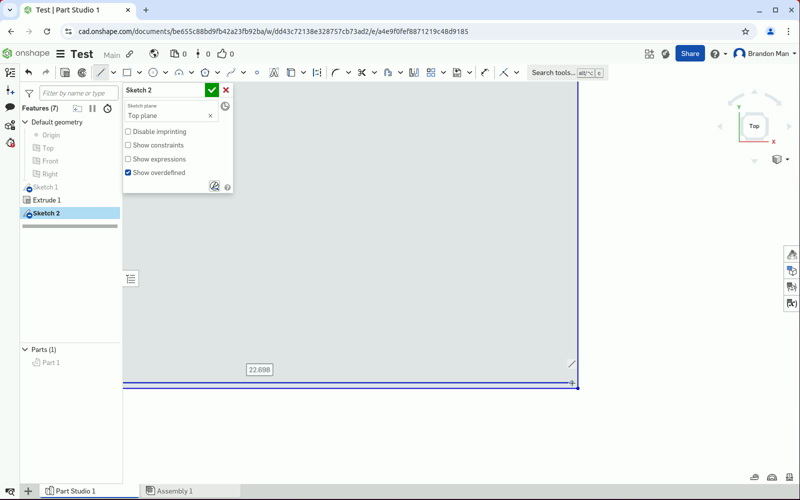
scroll(-6)
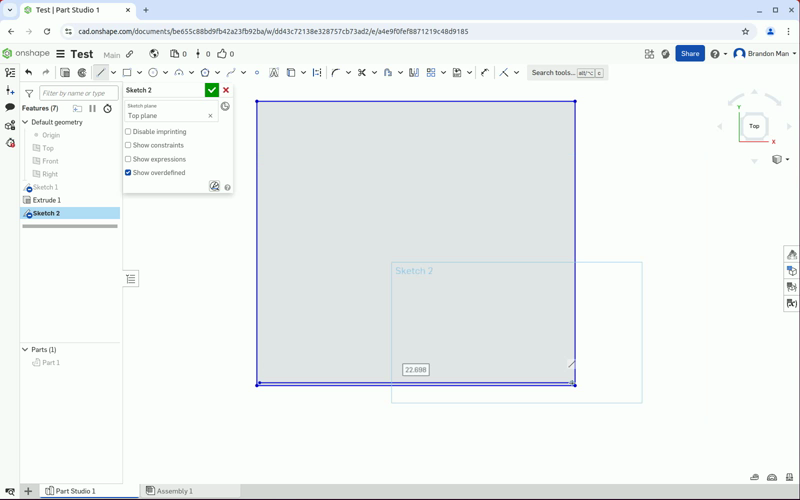
scroll(-6)
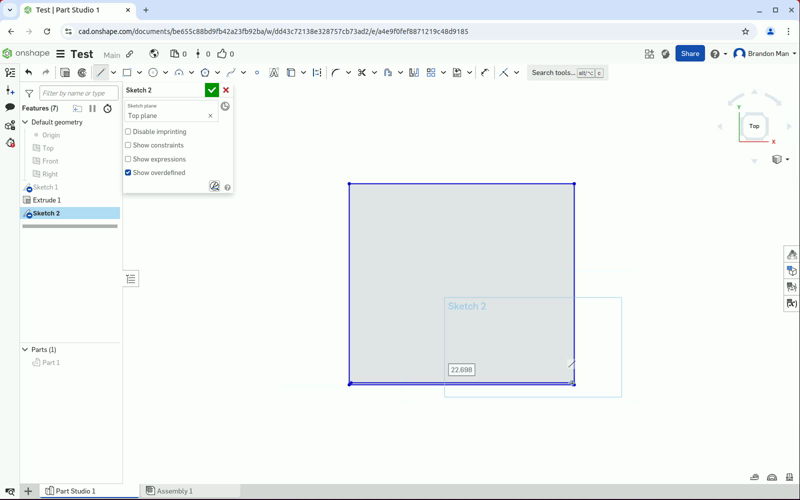
scroll(-6)
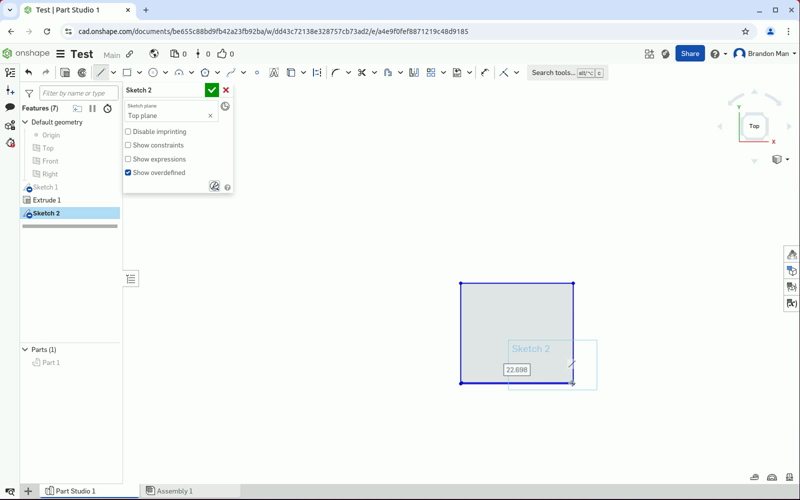
key_up(shift)
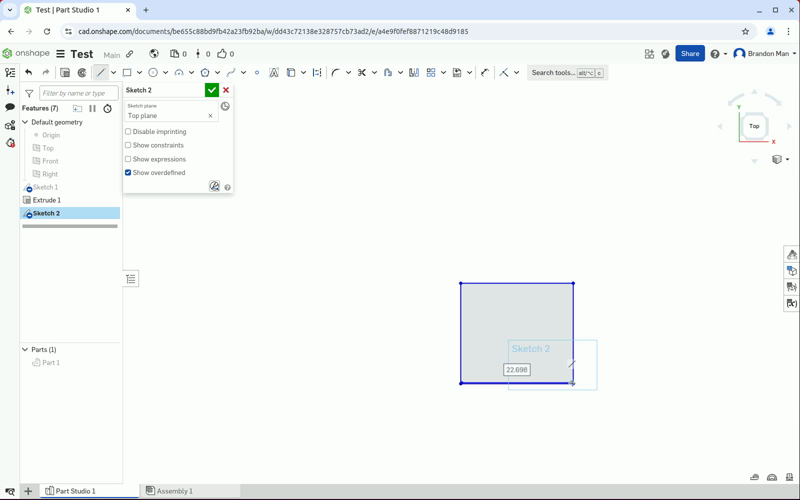
key_down(shift)
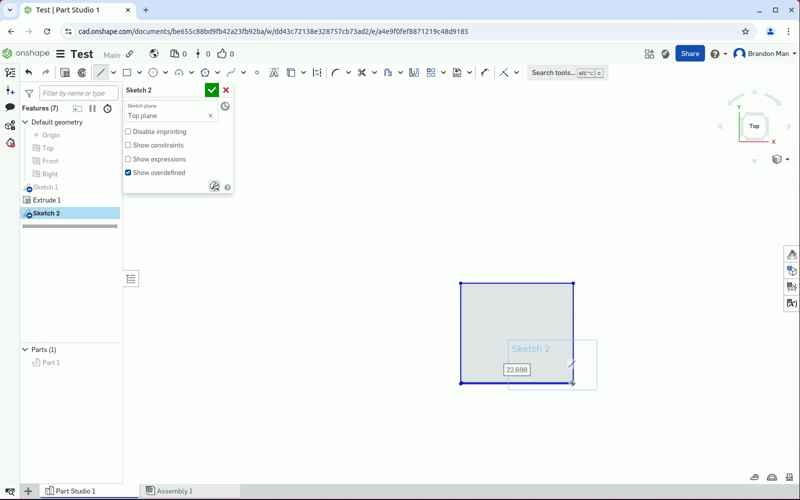
mouse_move(572, 284)
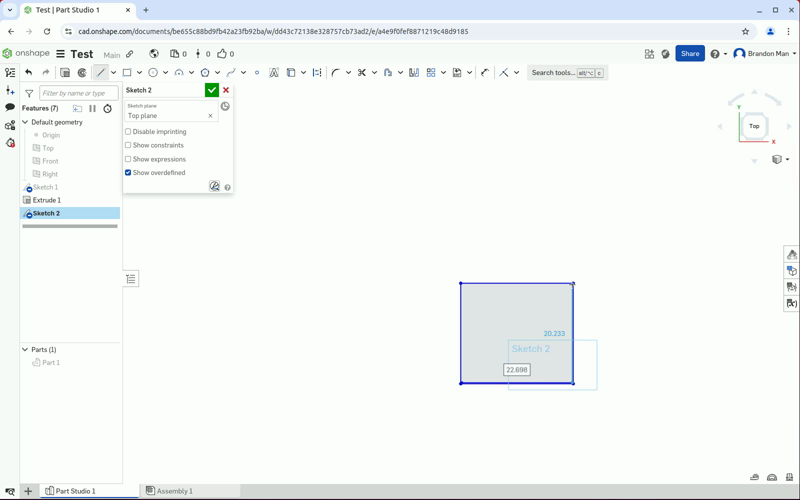
scroll(6)
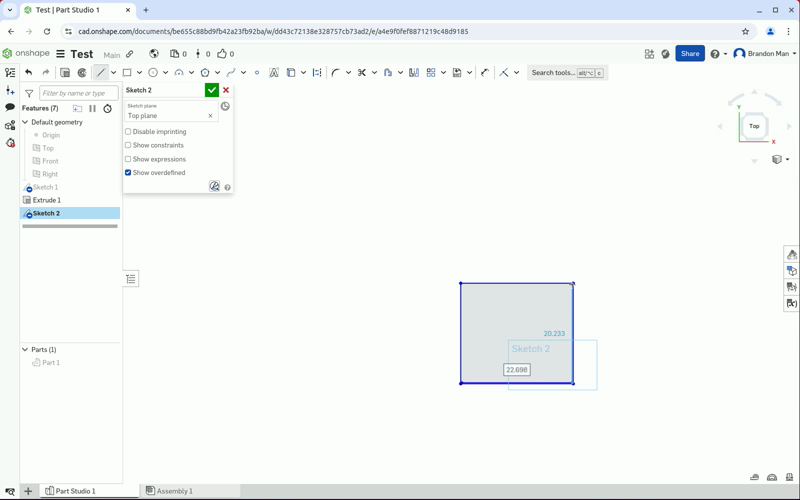
scroll(6)
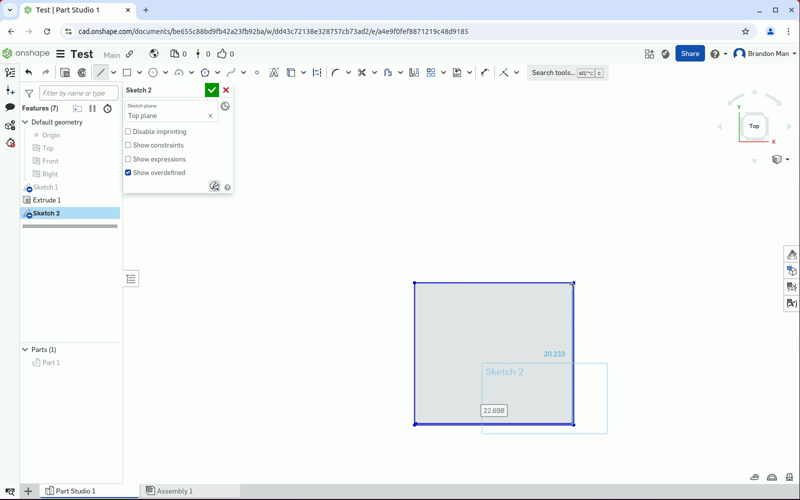
scroll(6)
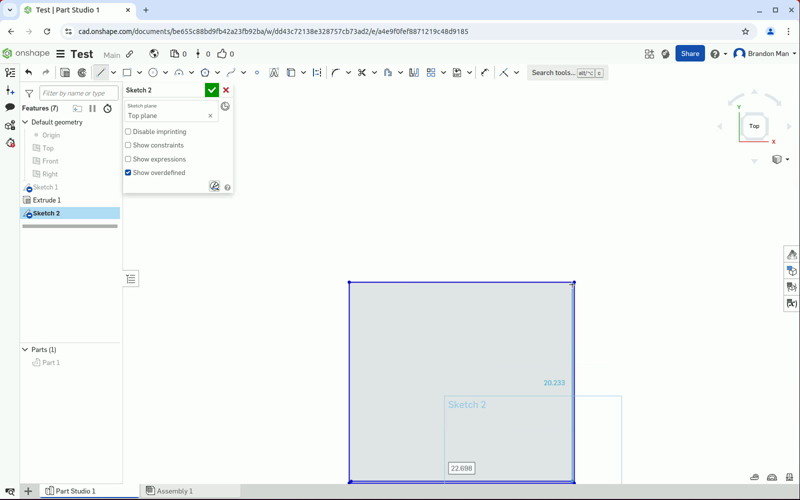
scroll(6)
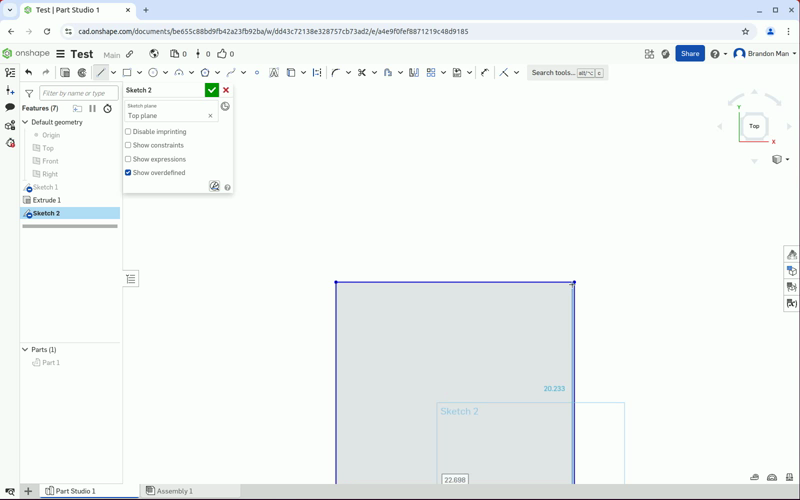
scroll(6)
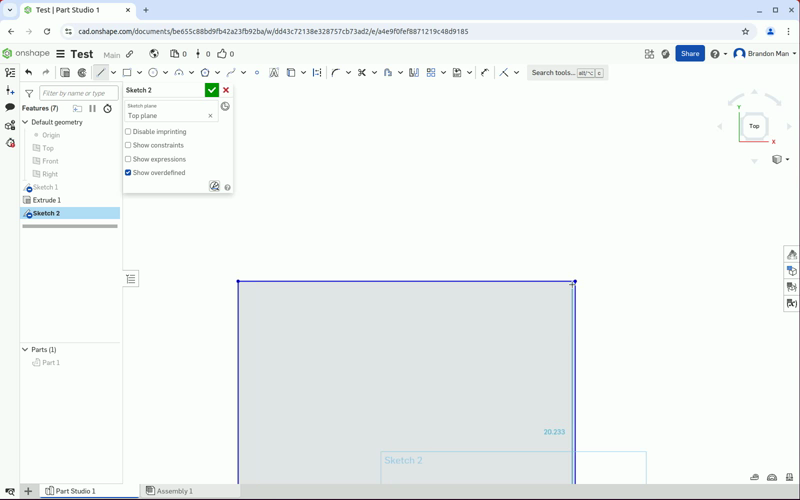
scroll(6)
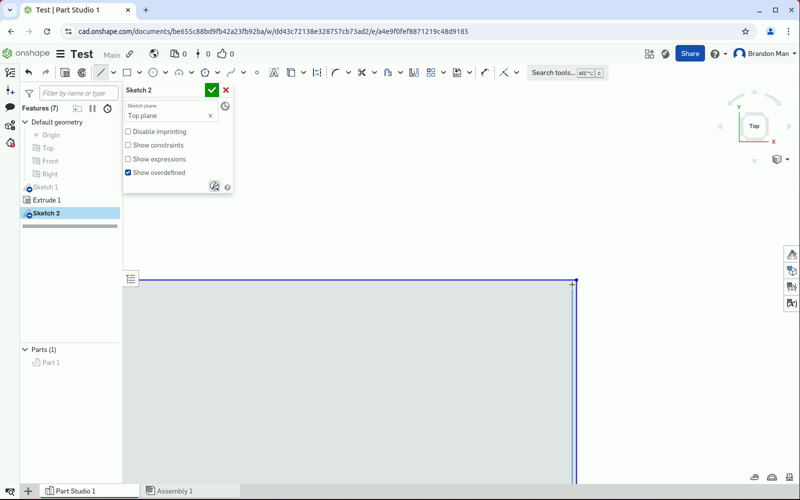
scroll(6)
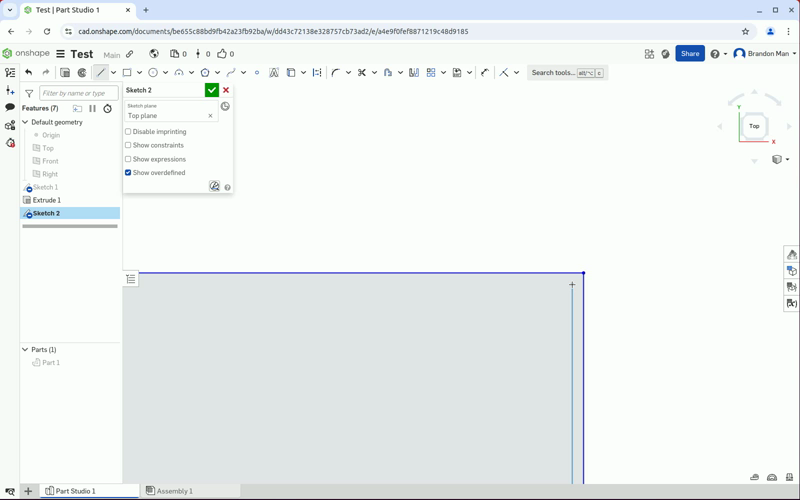
click(572, 284)
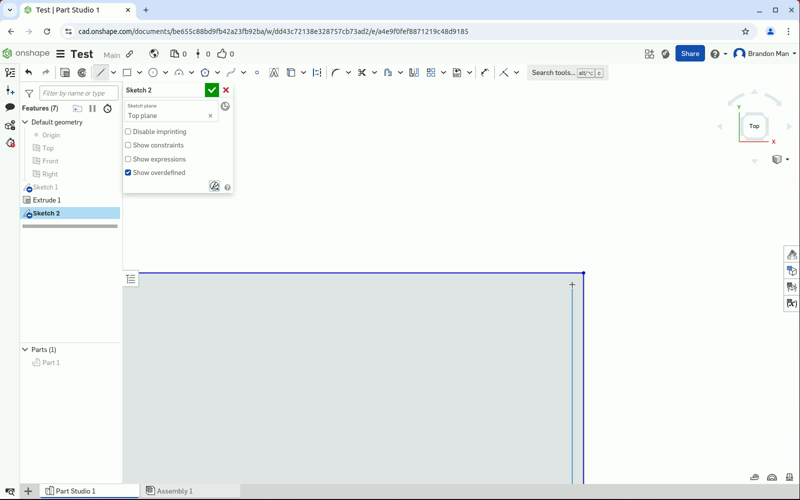
scroll(-6)
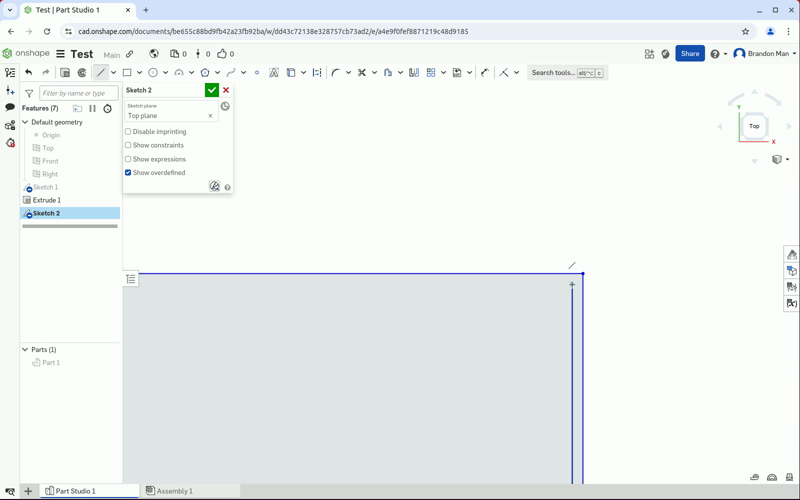
scroll(-6)
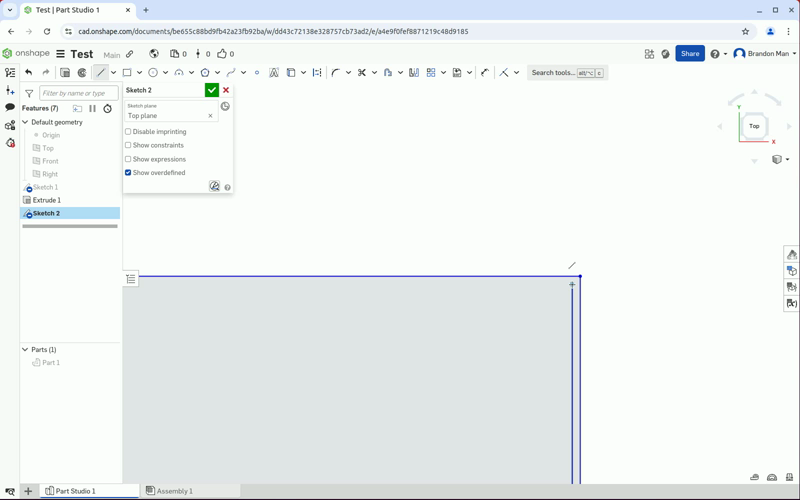
scroll(-6)
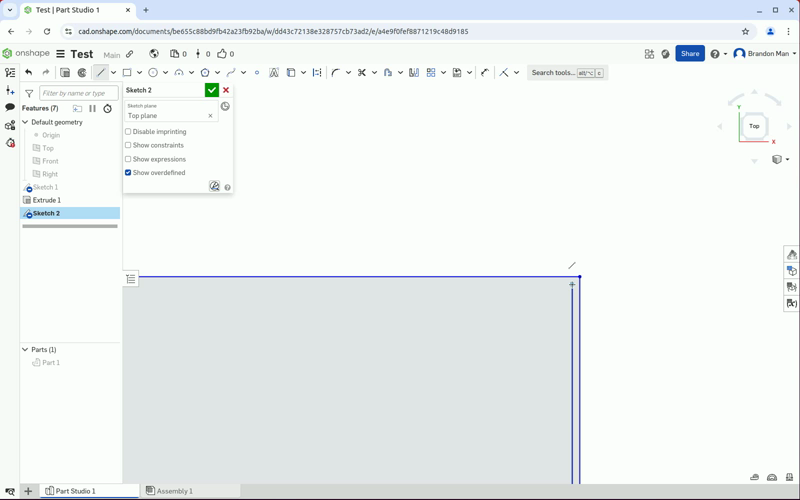
scroll(-6)
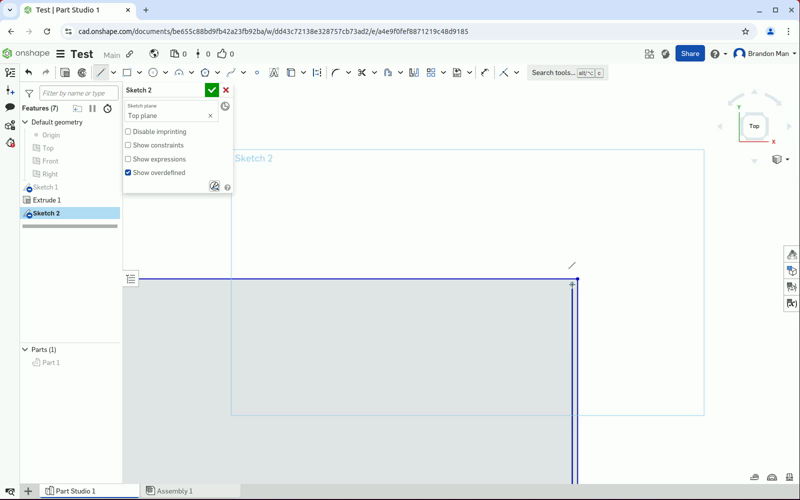
scroll(-6)
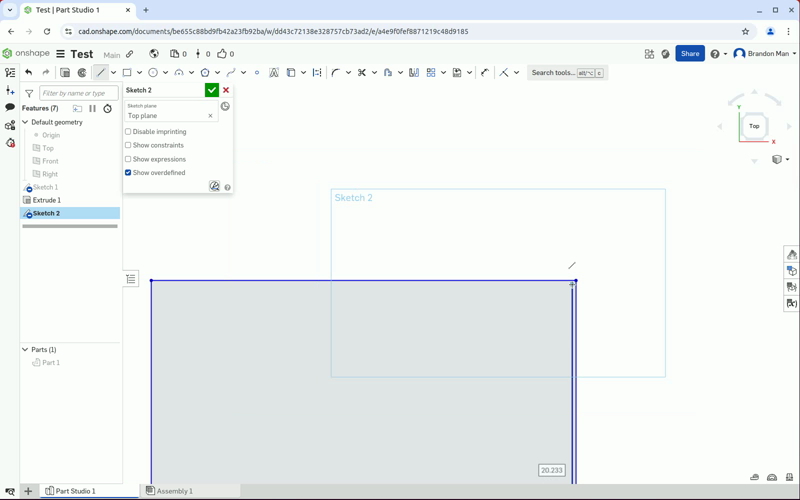
scroll(-6)
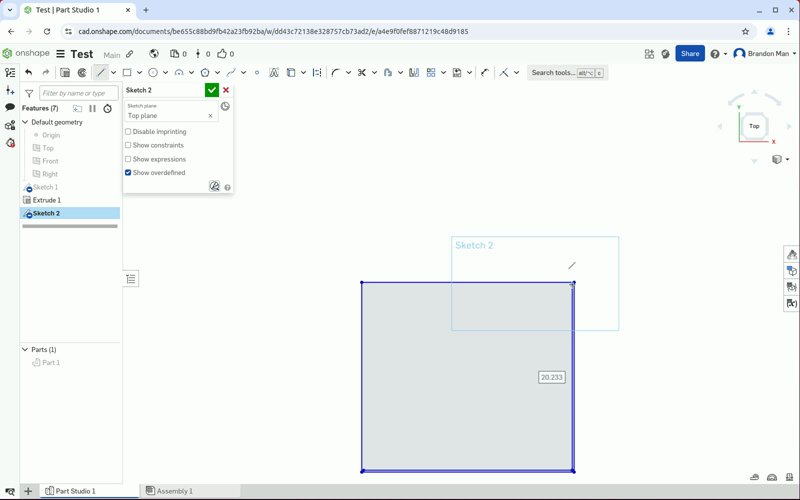
scroll(-6)
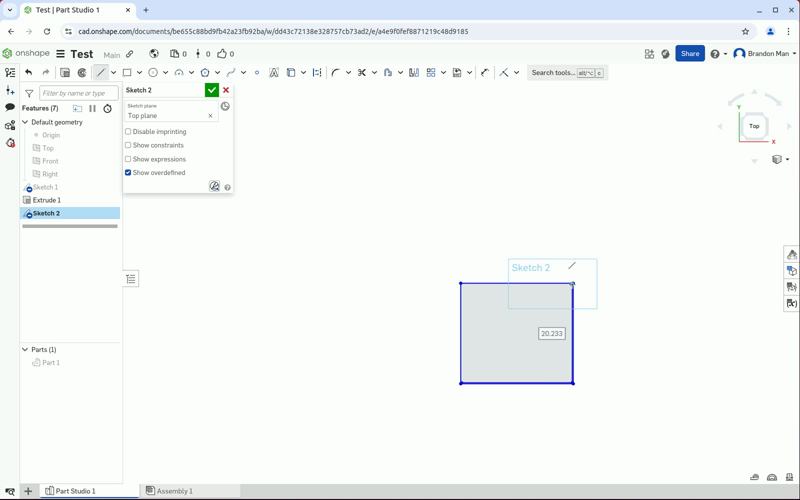
key_up(shift)
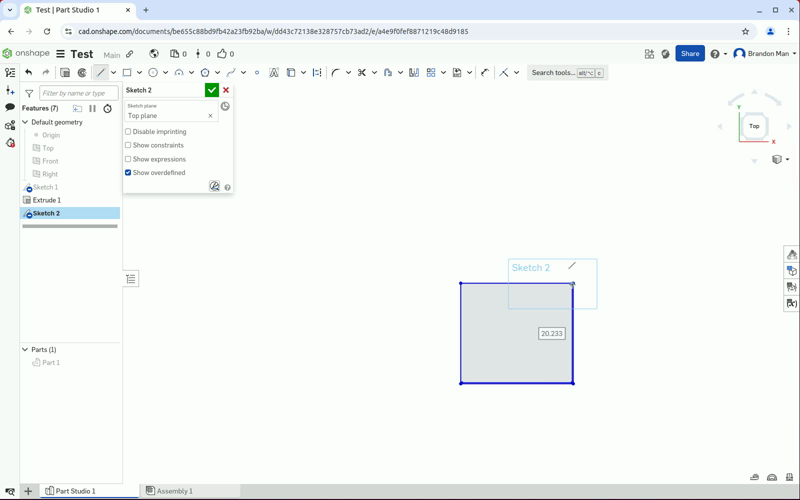
key_down(shift)
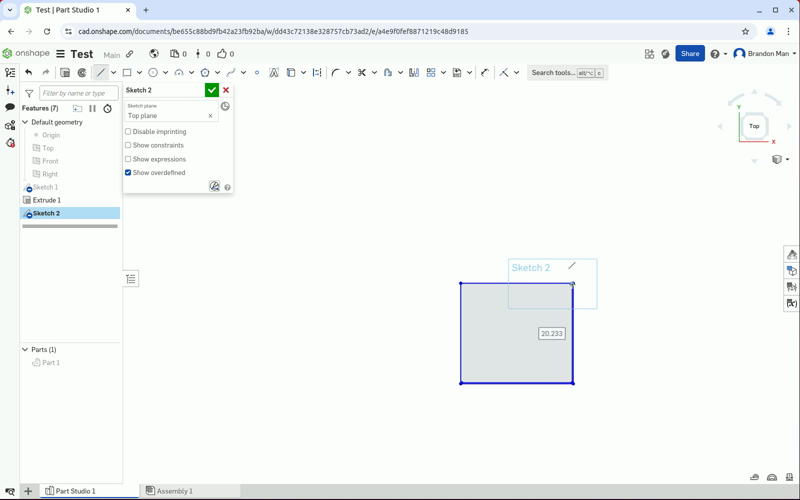
mouse_move(461, 284)
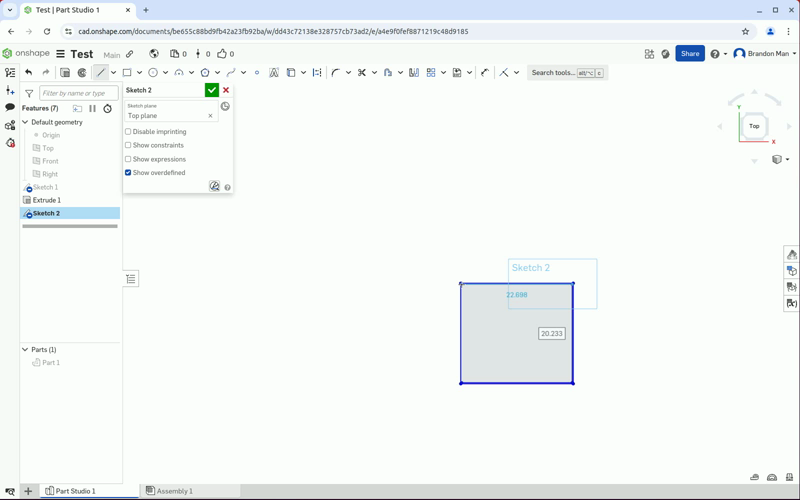
scroll(6)
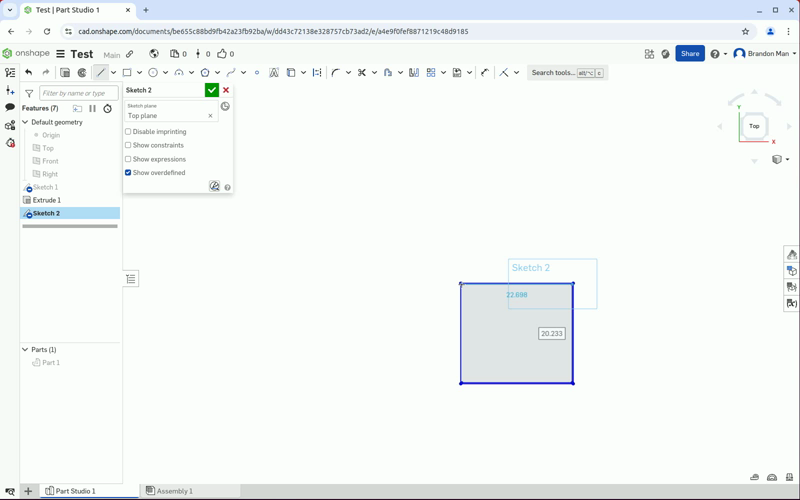
scroll(6)
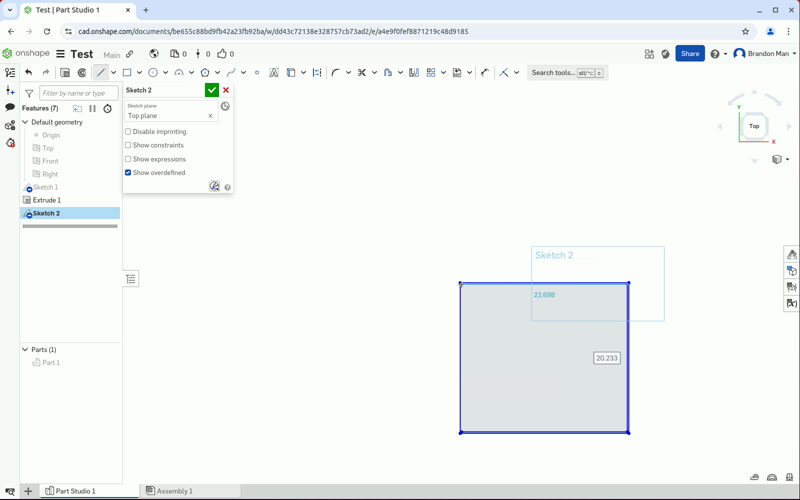
scroll(6)
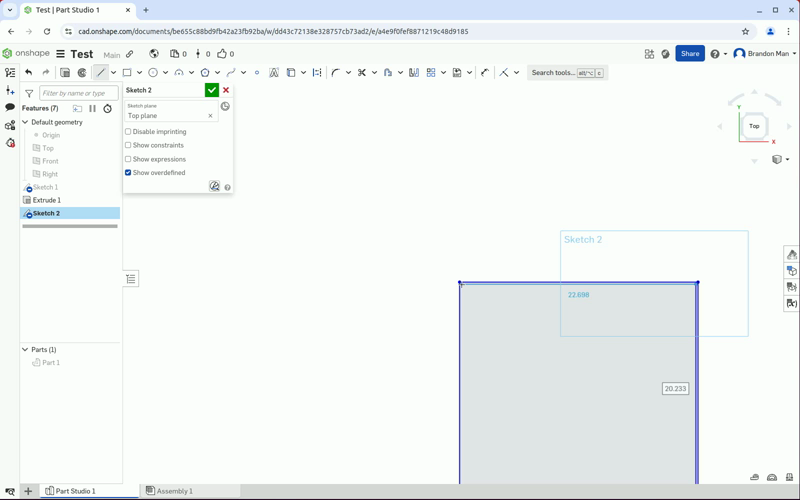
scroll(6)
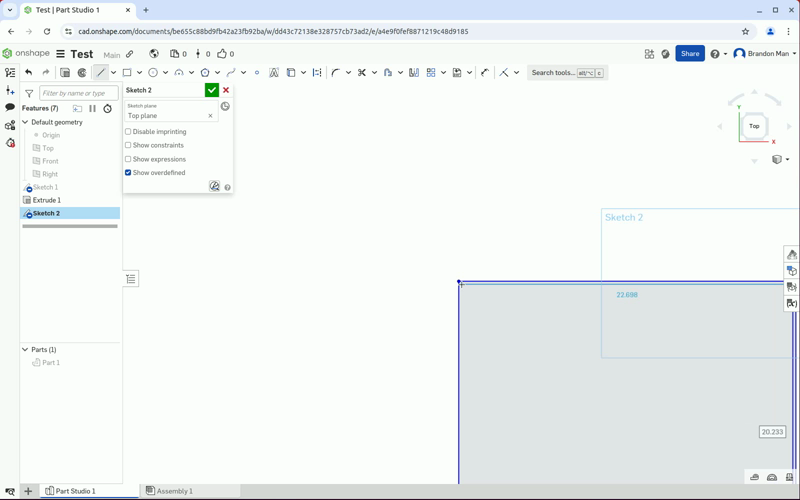
scroll(6)
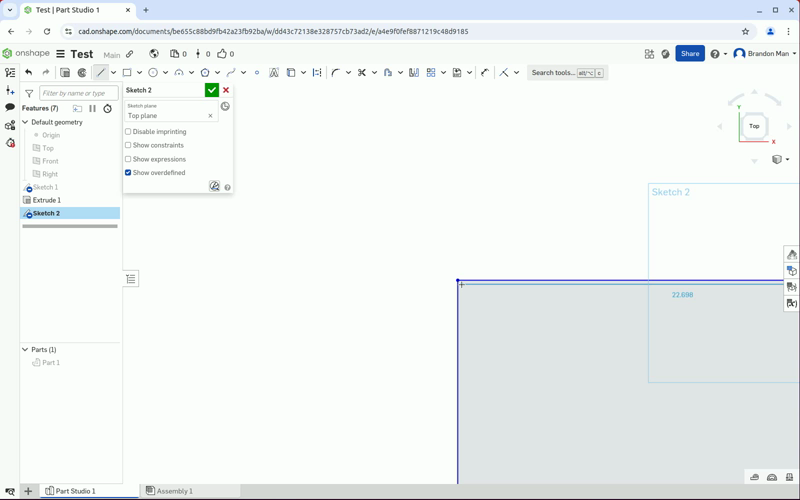
scroll(6)
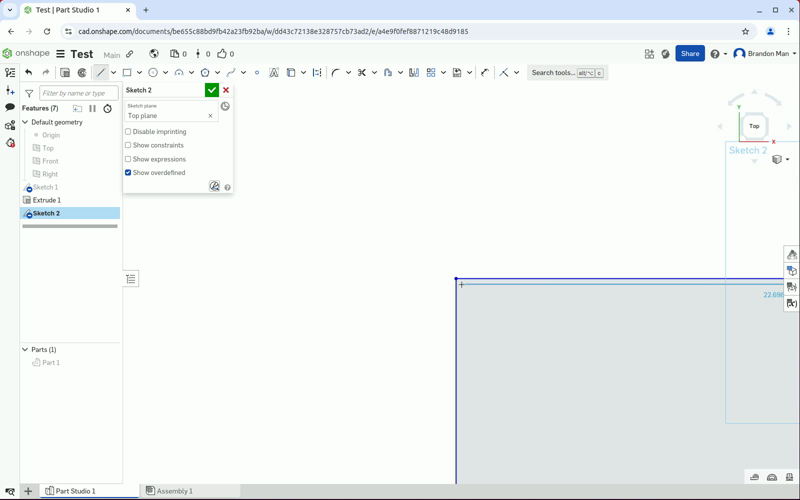
scroll(6)
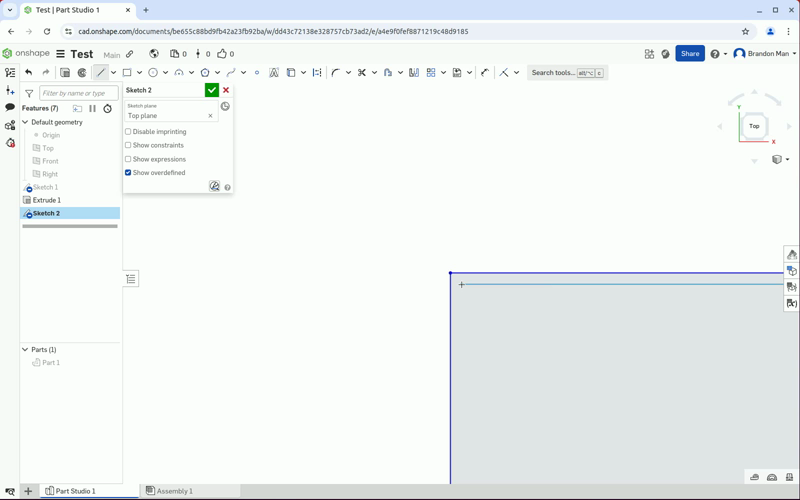
click(461, 284)
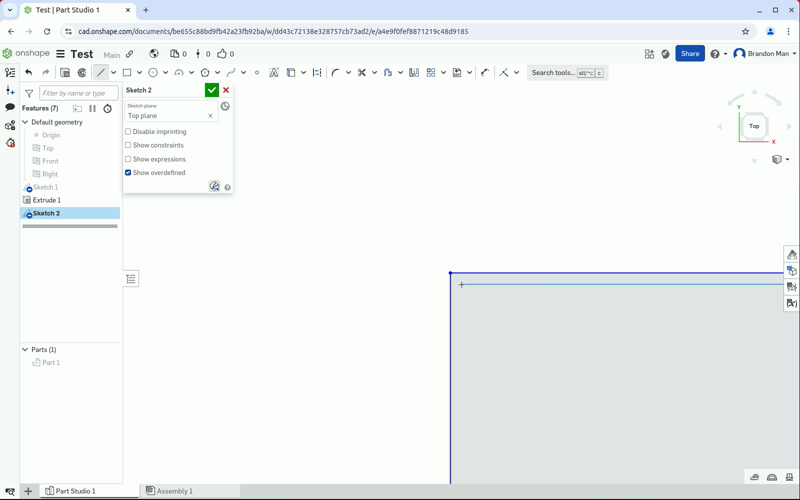
scroll(-6)
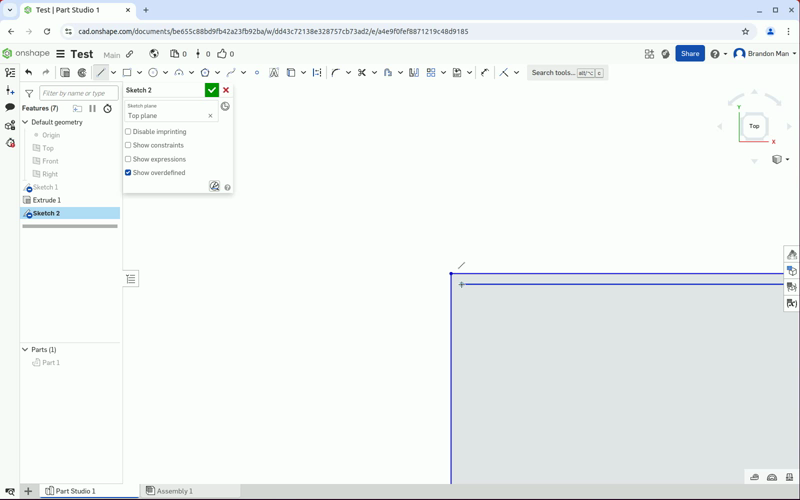
scroll(-6)
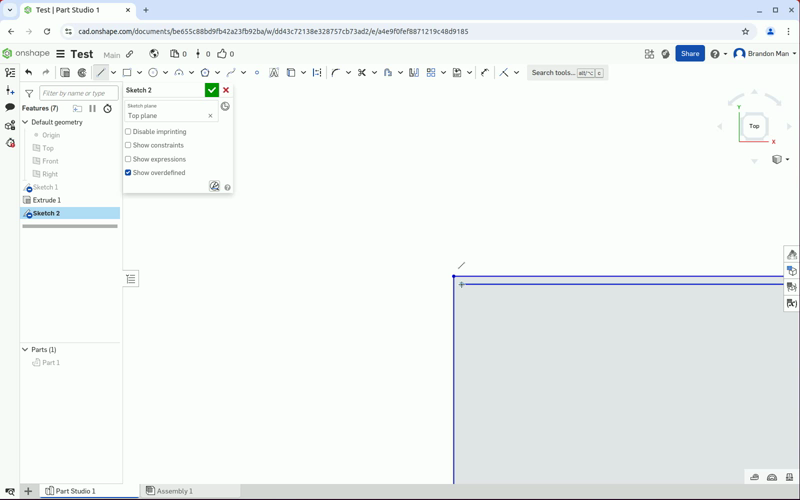
scroll(-6)
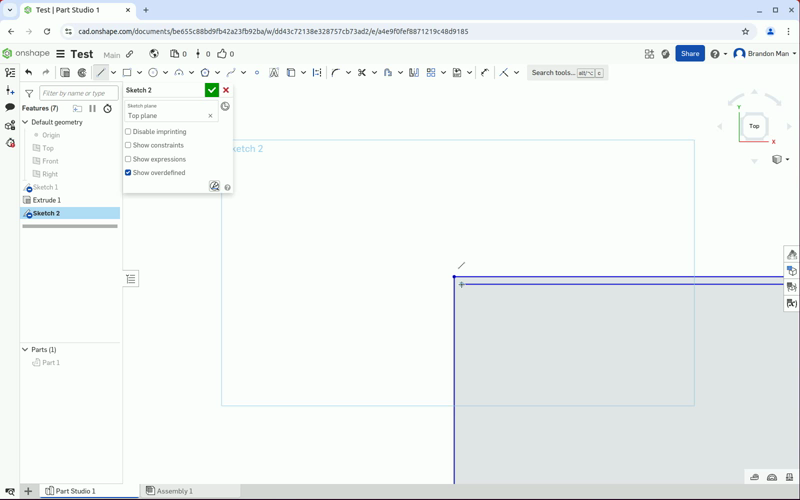
scroll(-6)
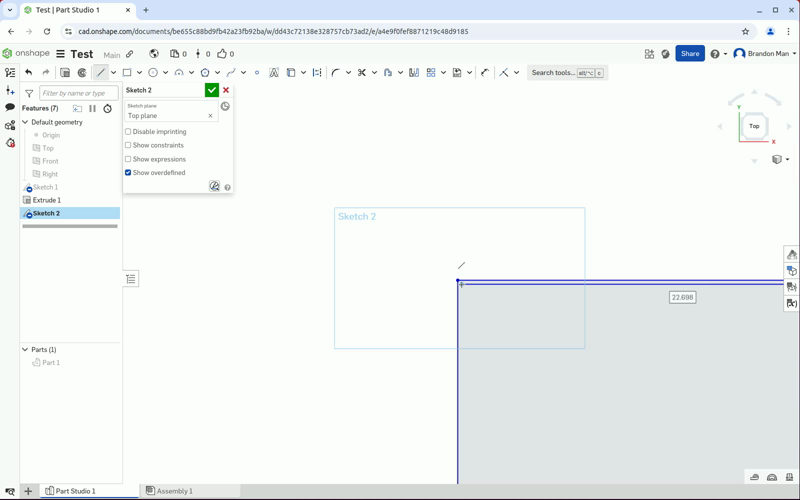
scroll(-6)
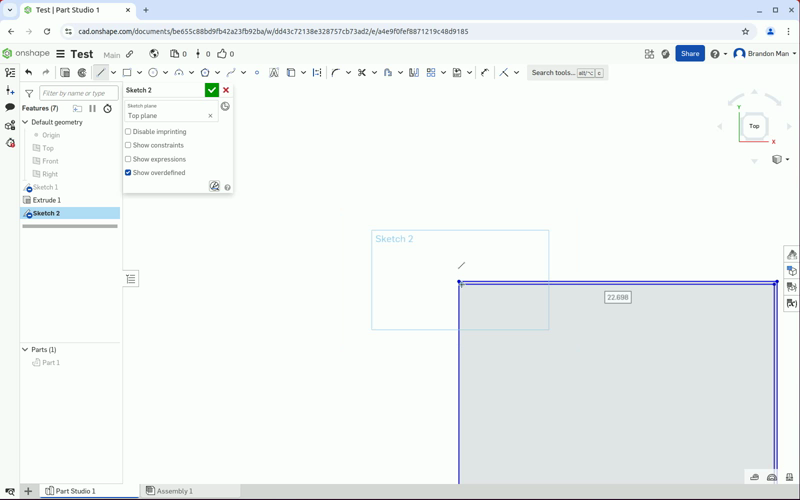
scroll(-6)
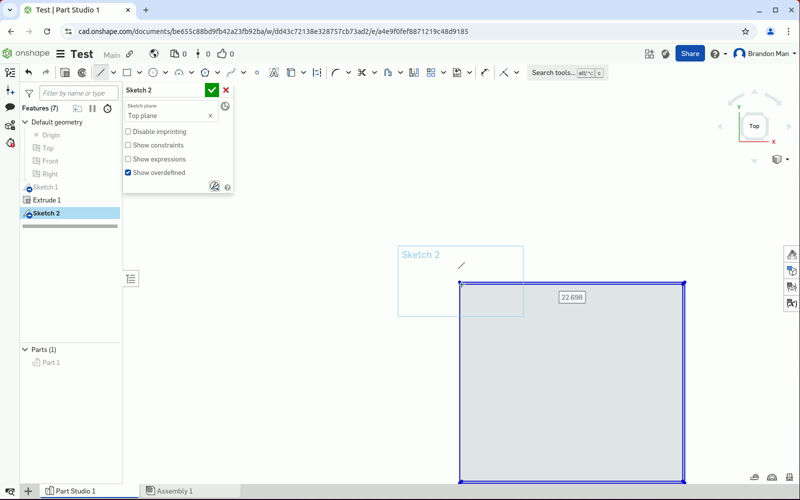
scroll(-6)
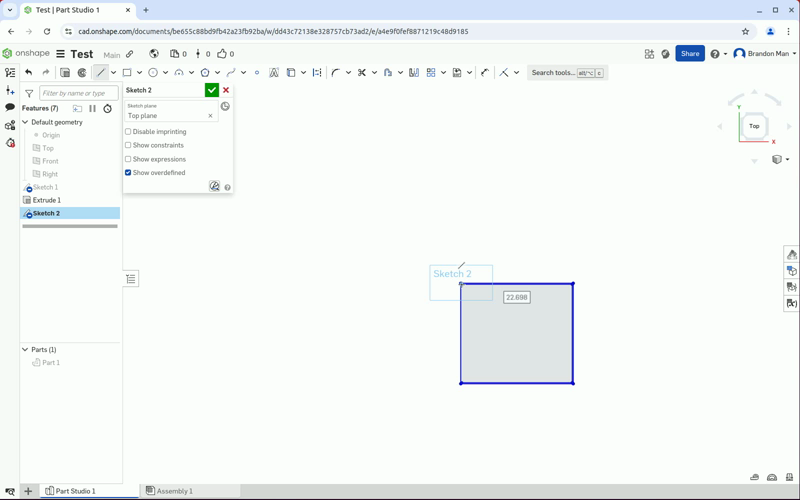
key_up(shift)
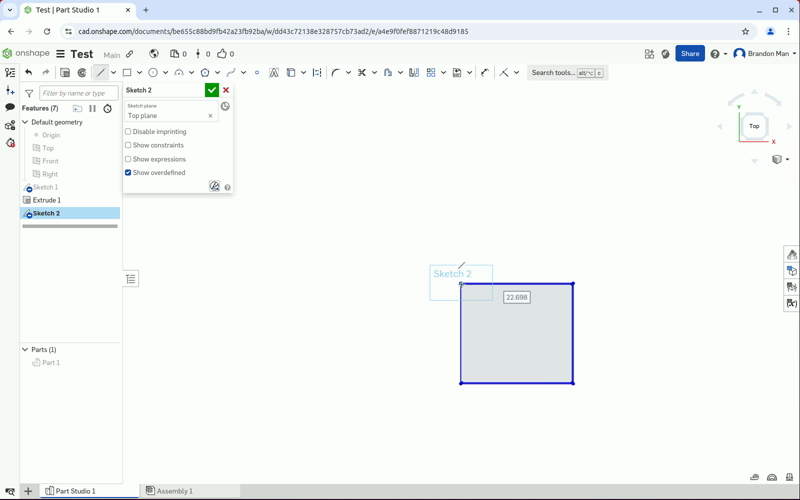
key_down(shift)
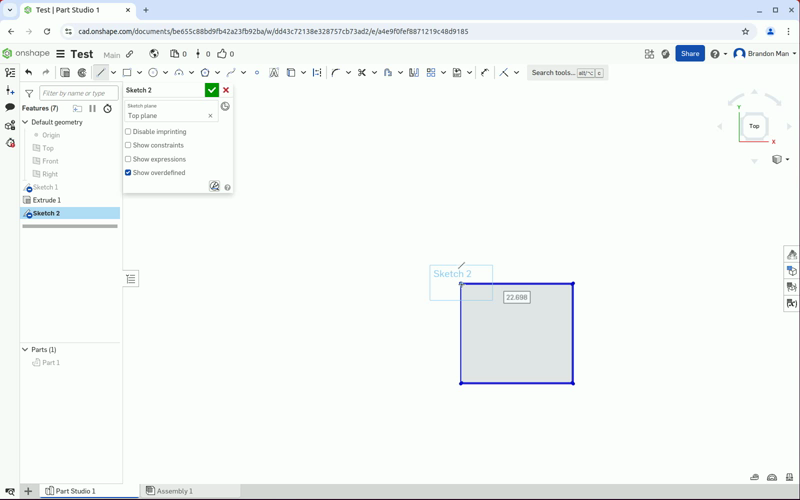
mouse_move(461, 382)
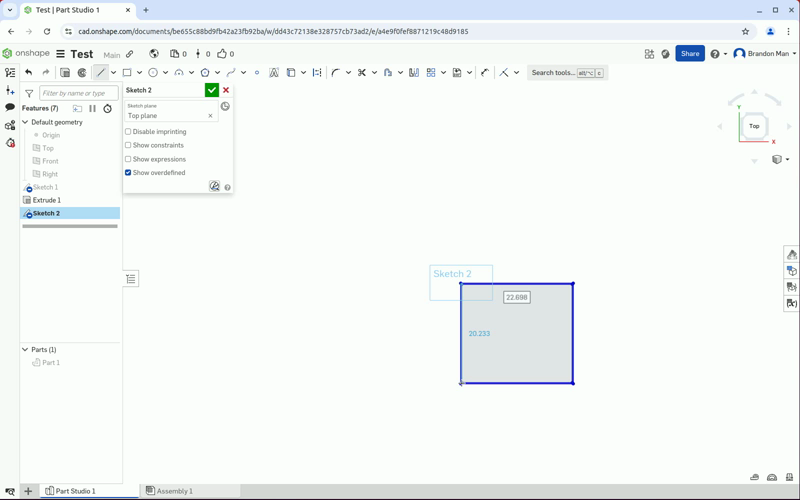
scroll(6)
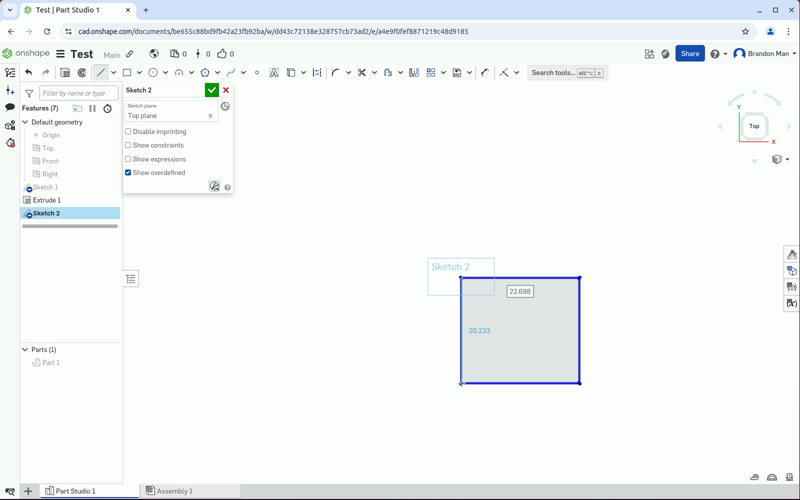
scroll(6)
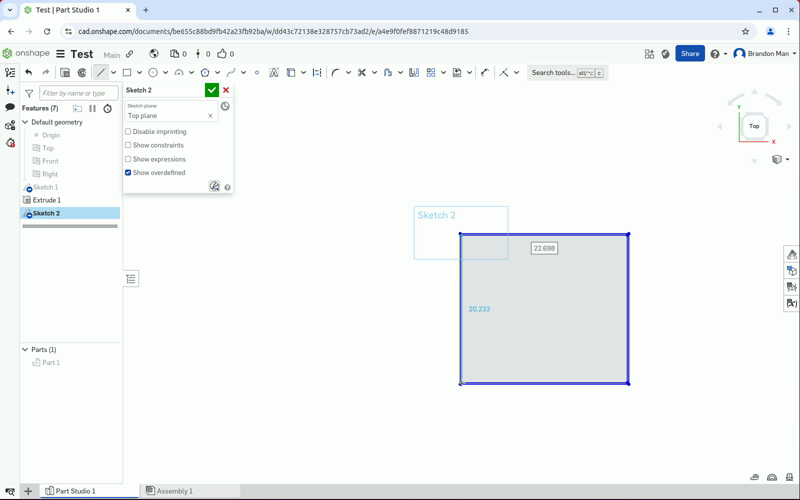
scroll(6)
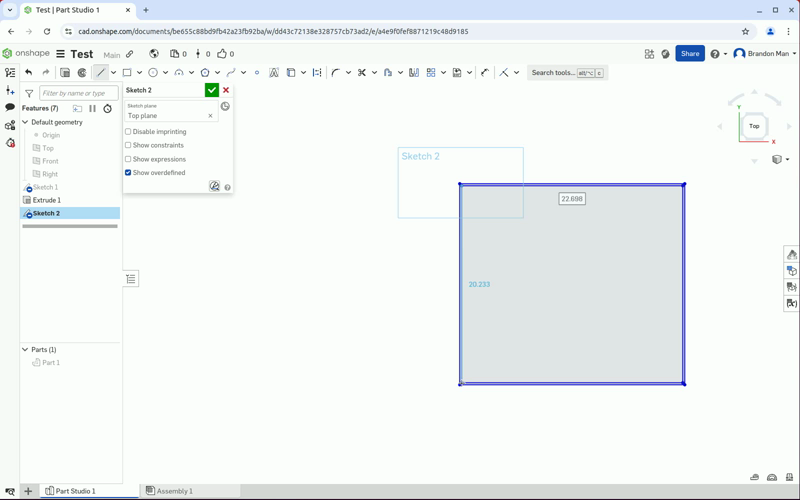
scroll(6)
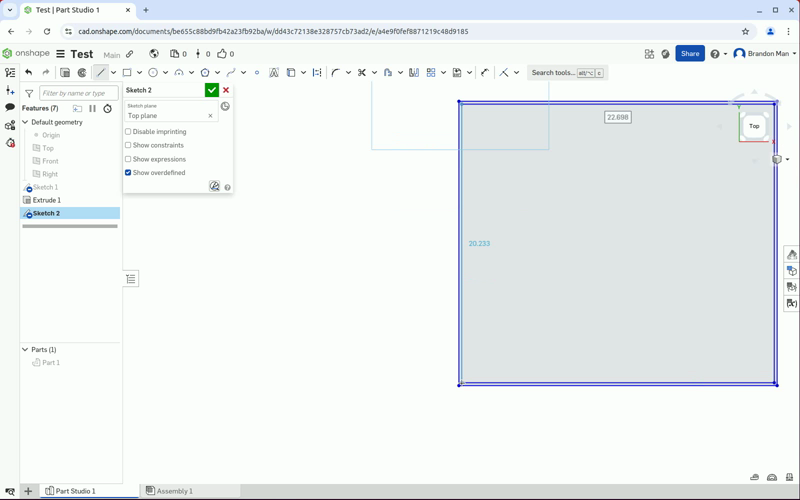
scroll(6)
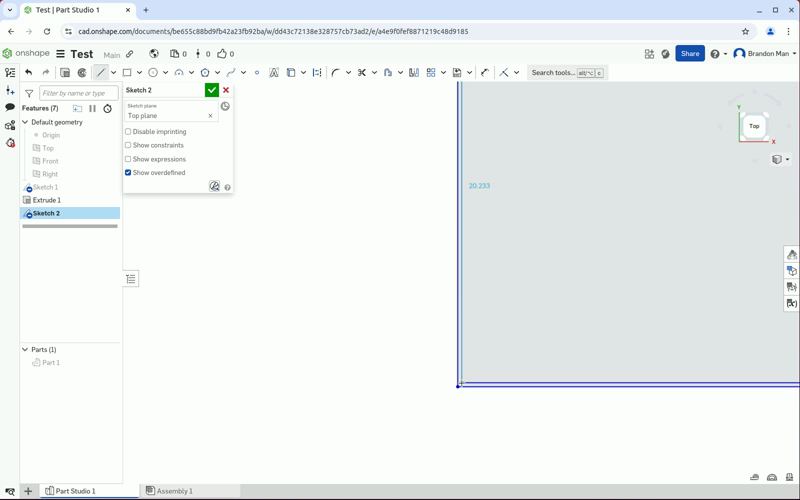
scroll(6)
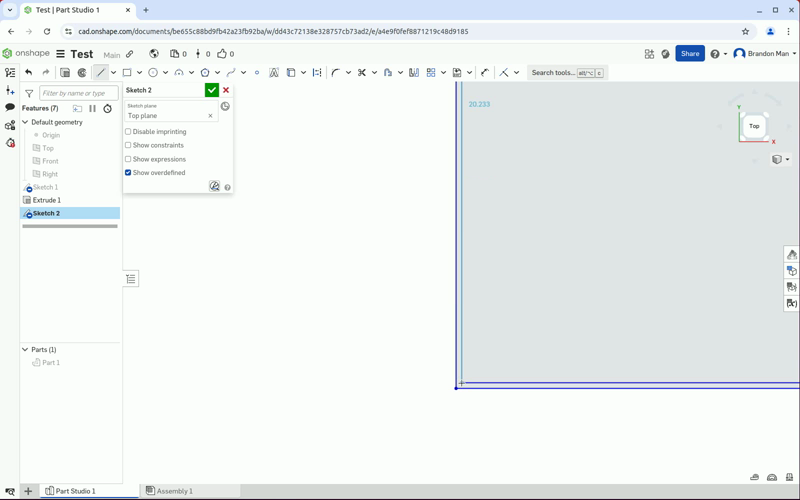
scroll(6)
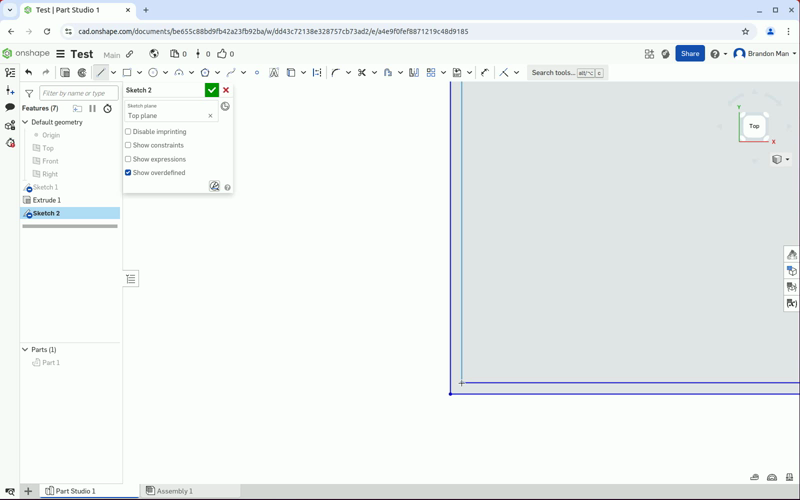
key_up(shift)
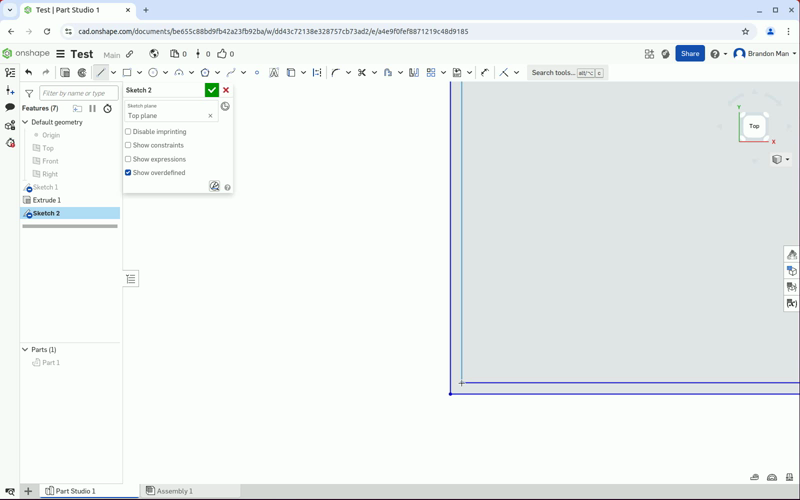
click(461, 382)
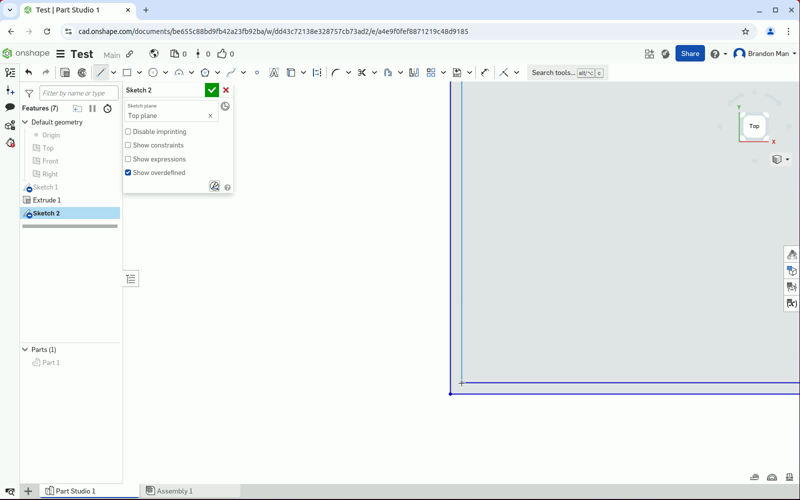
scroll(-6)
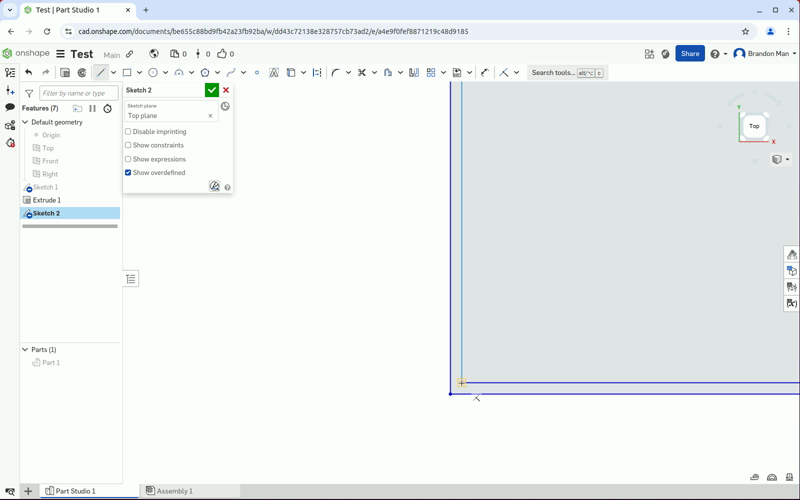
scroll(-6)
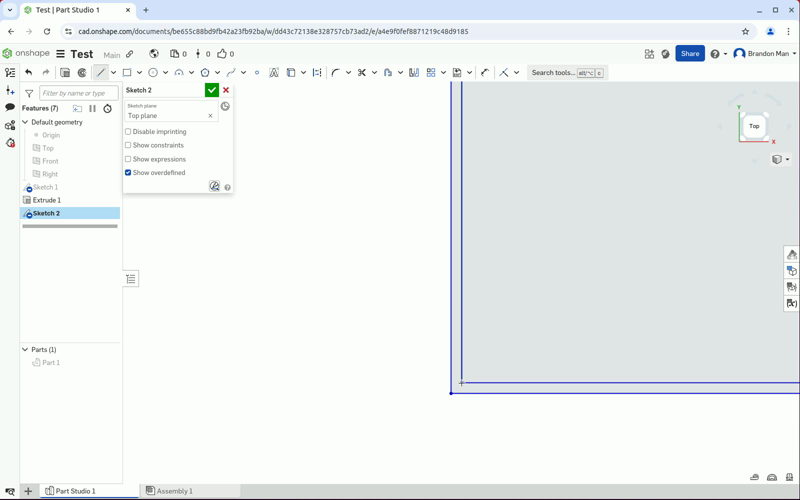
scroll(-6)
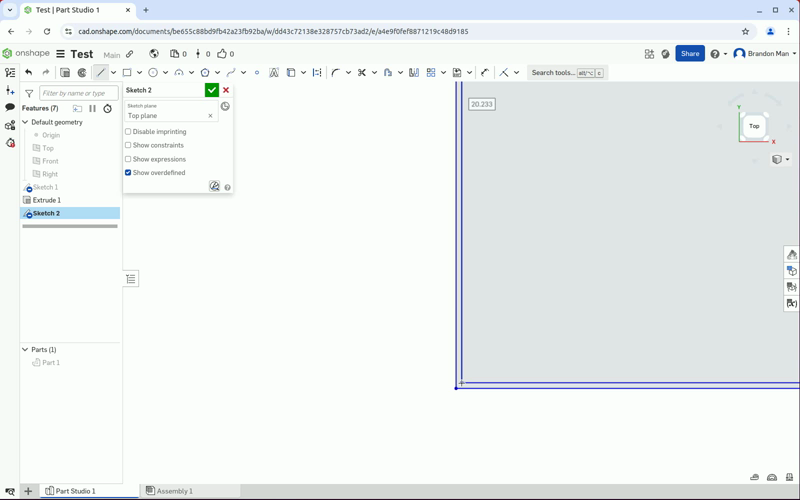
scroll(-6)
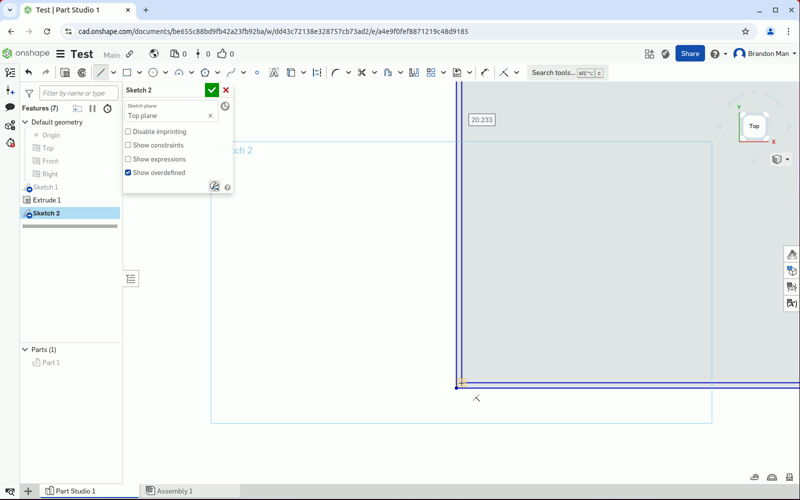
scroll(-6)
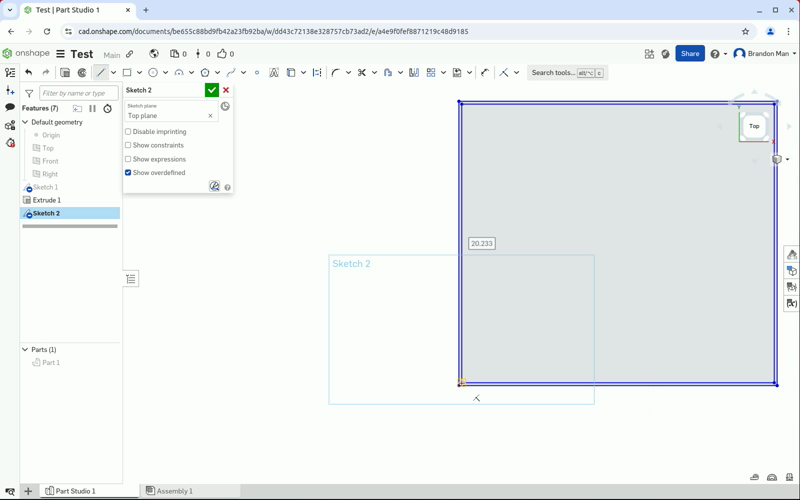
scroll(-6)
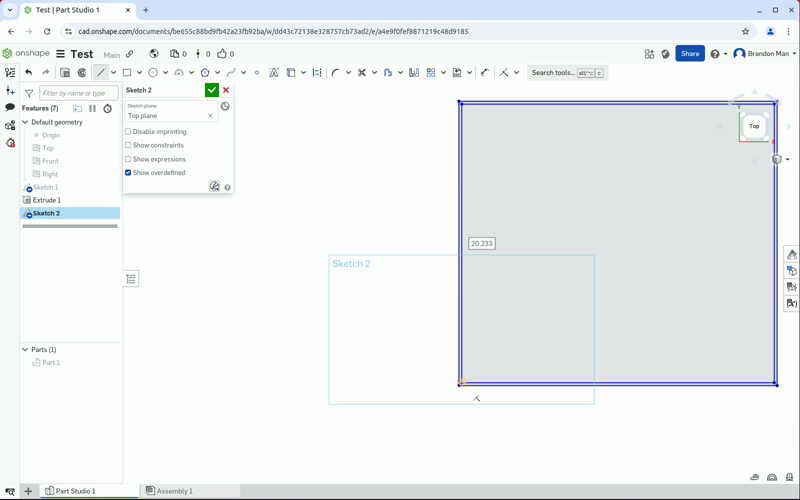
scroll(-6)
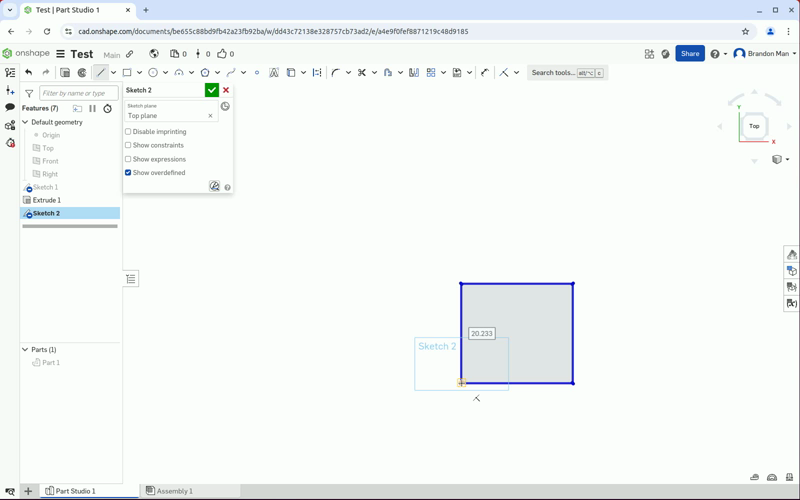
key(esc)
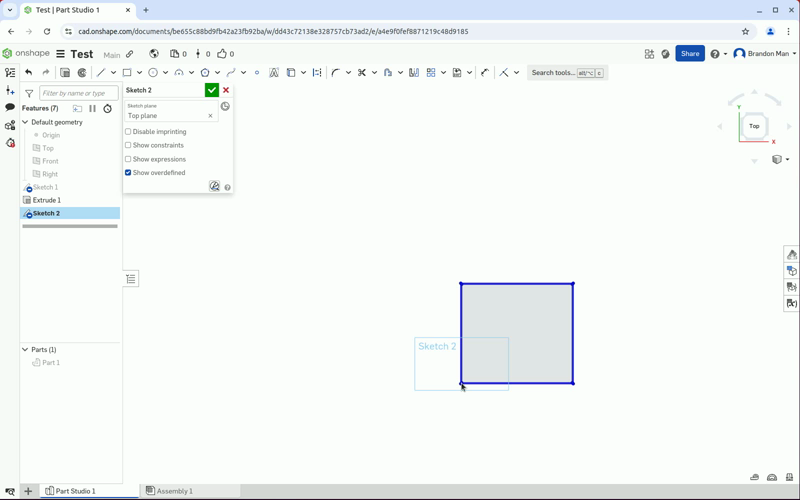
mouse_move(461, 312)
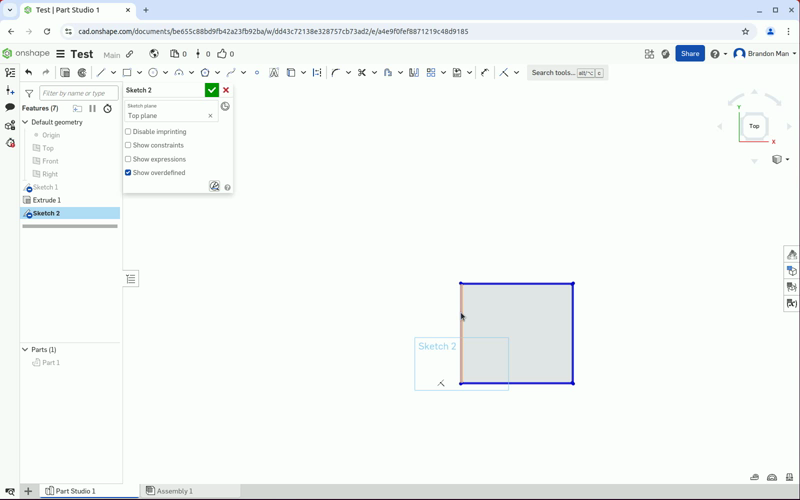
scroll(6)
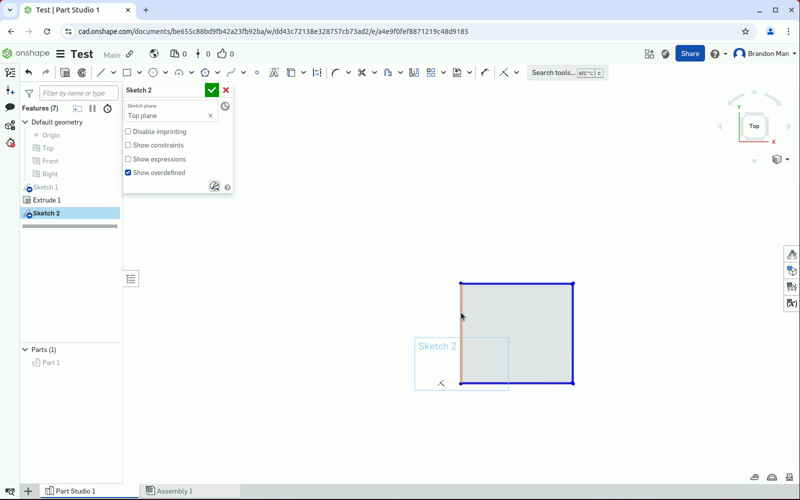
scroll(6)
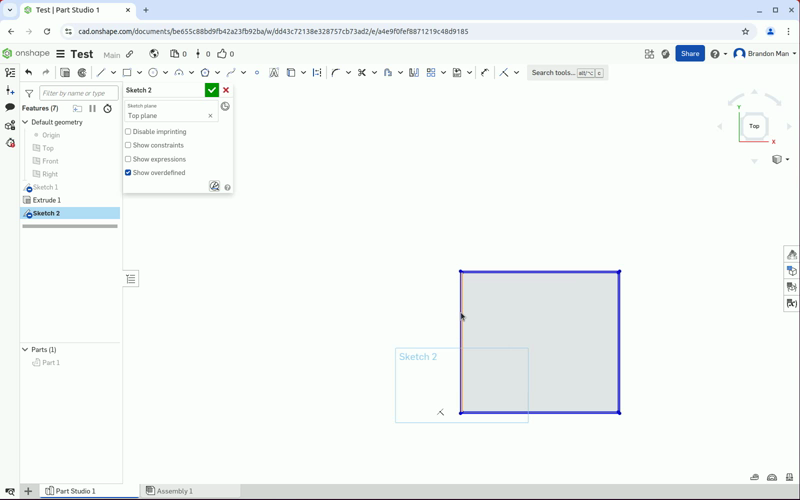
scroll(6)
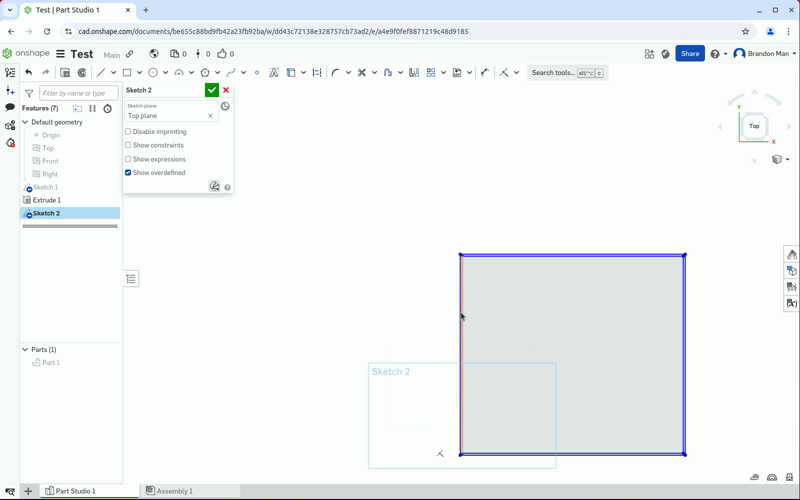
scroll(6)
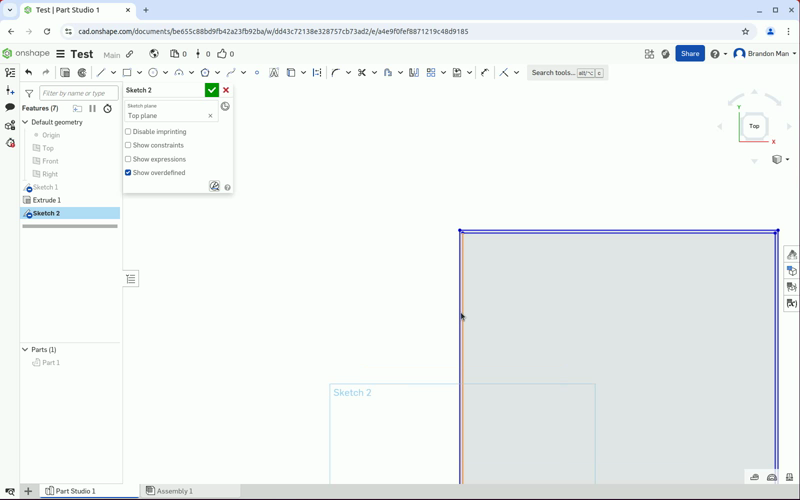
scroll(6)
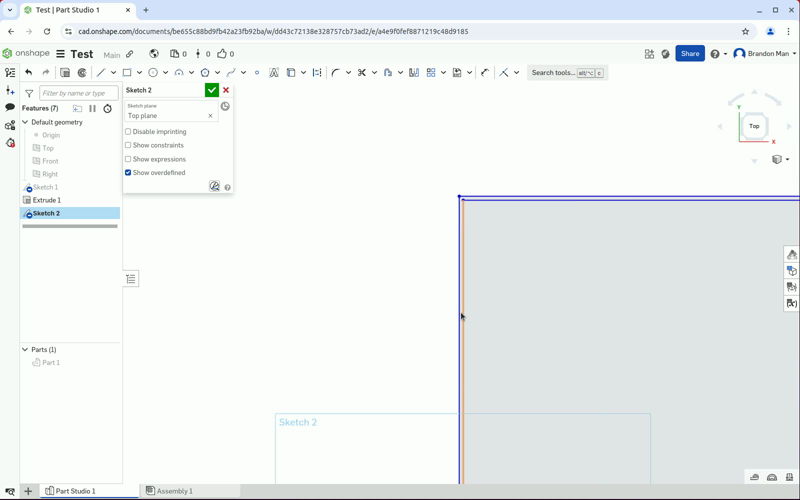
scroll(6)
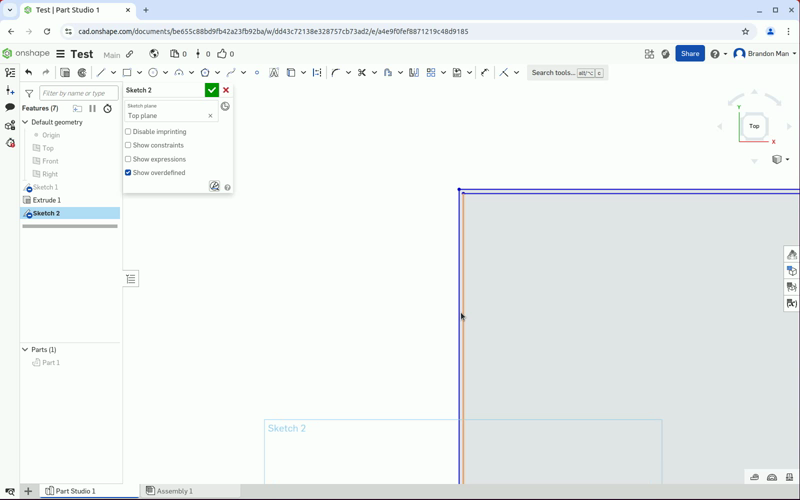
scroll(6)
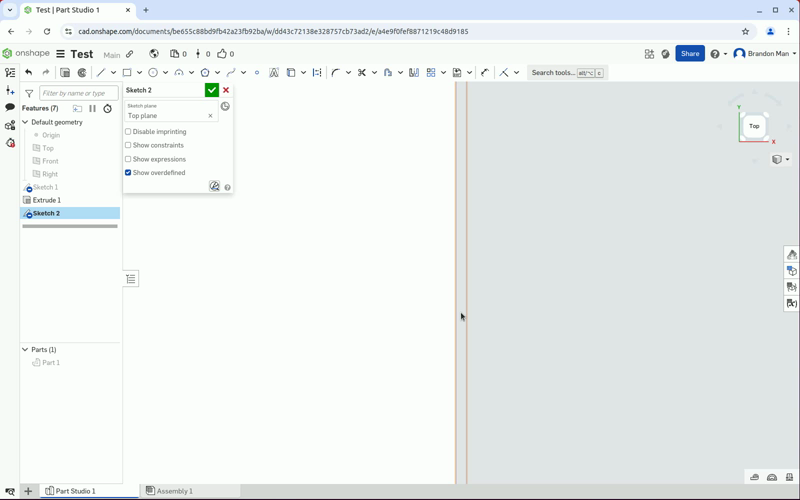
click(461, 312)
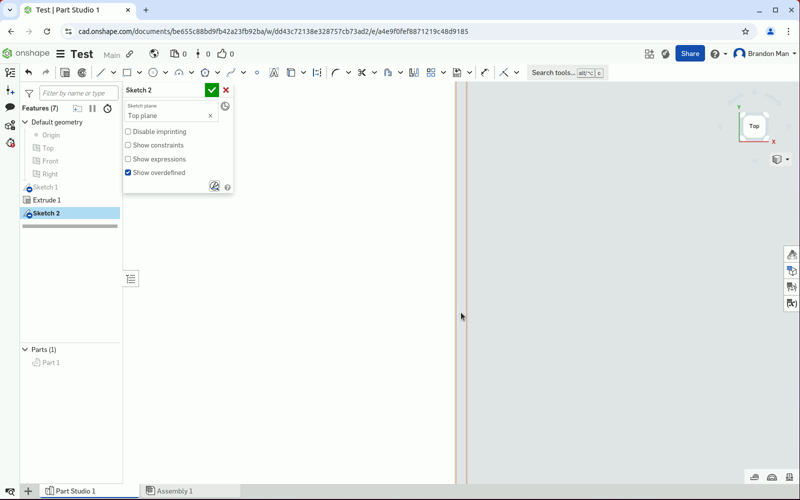
scroll(-6)
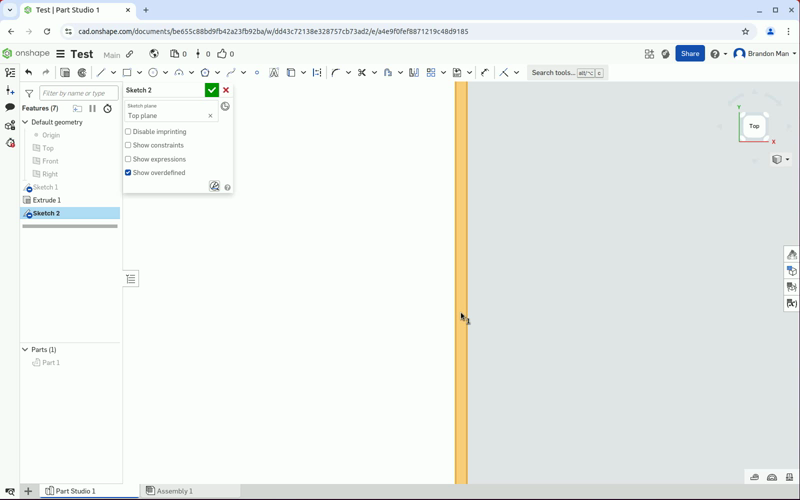
scroll(-6)
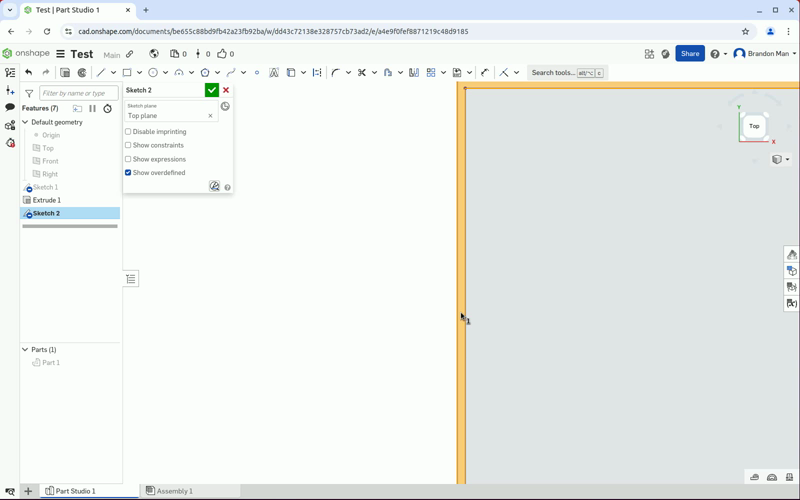
scroll(-6)
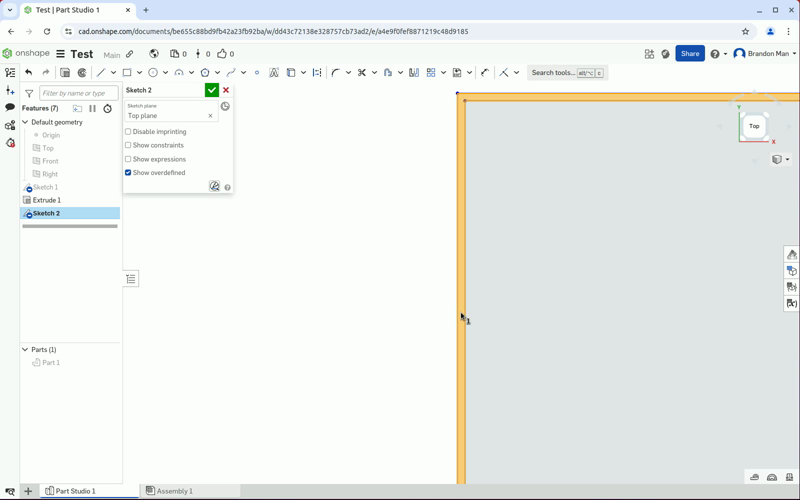
scroll(-6)
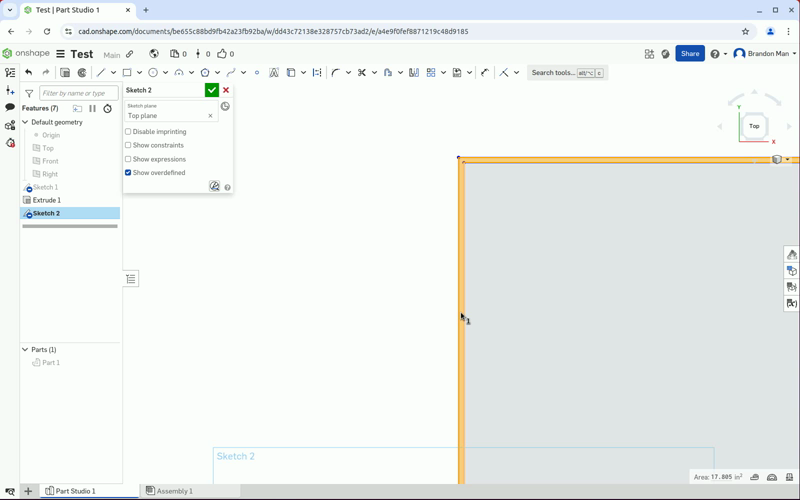
scroll(-6)
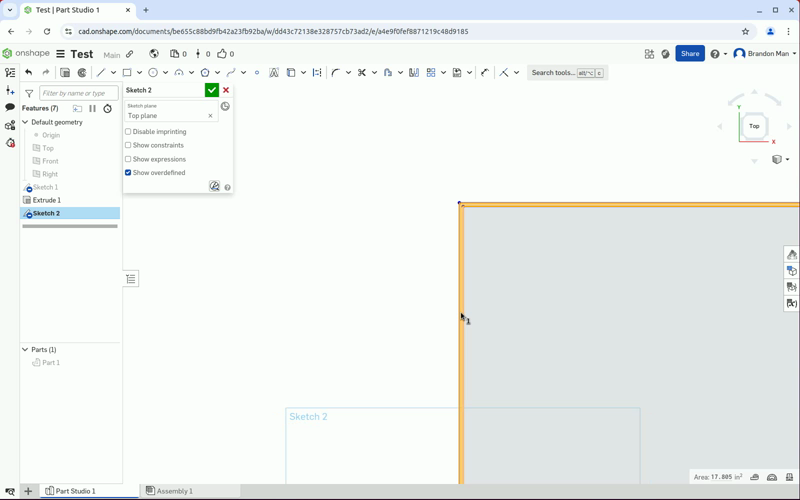
scroll(-6)
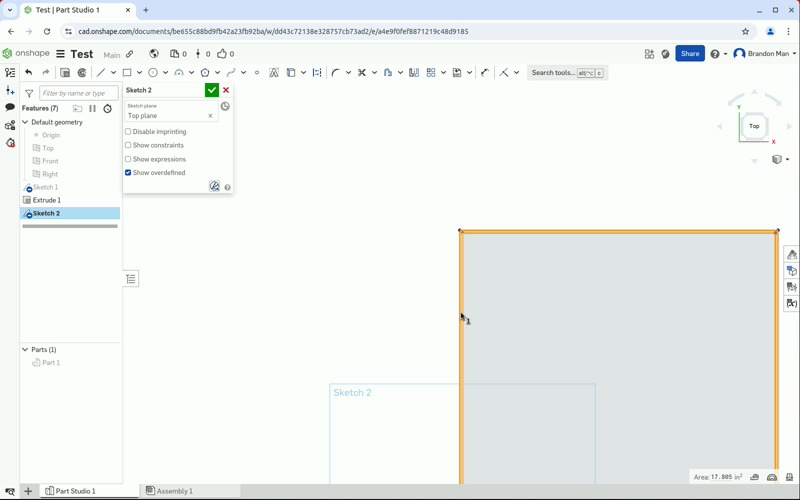
scroll(-6)
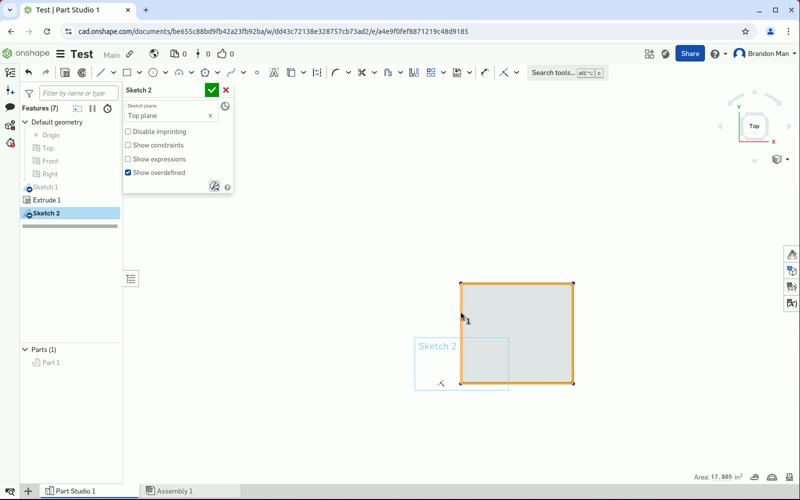
mouse_move(73, 352)
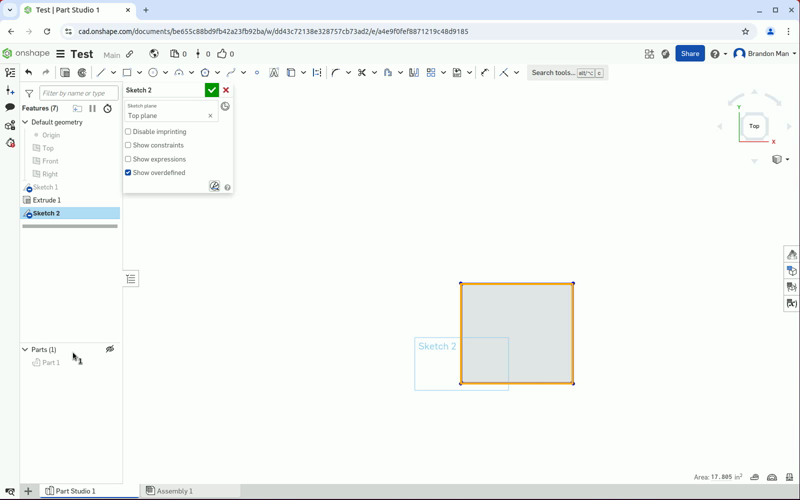
key(shift+y)
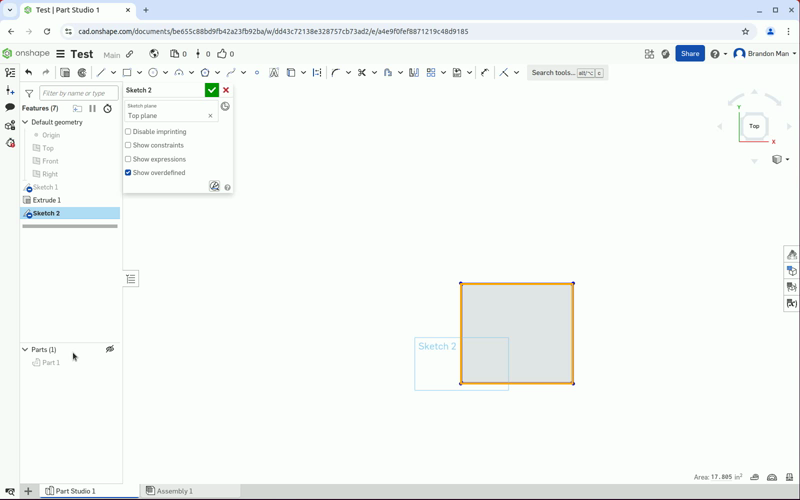
key(shift+e)
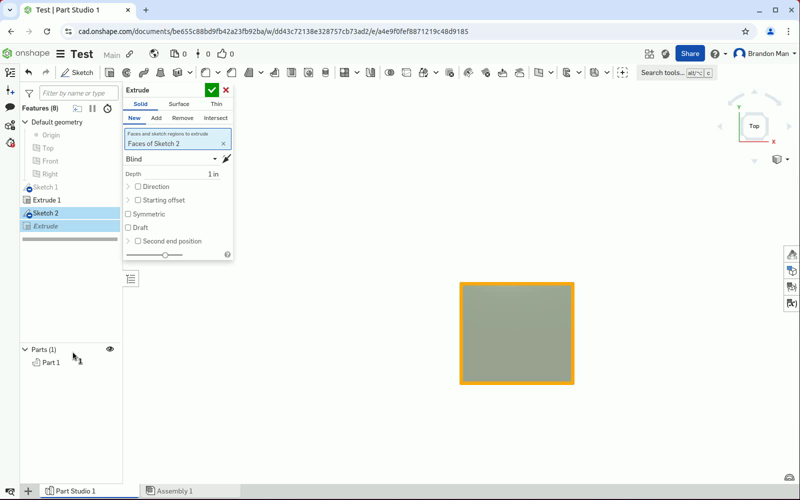
mouse_move(143, 106)
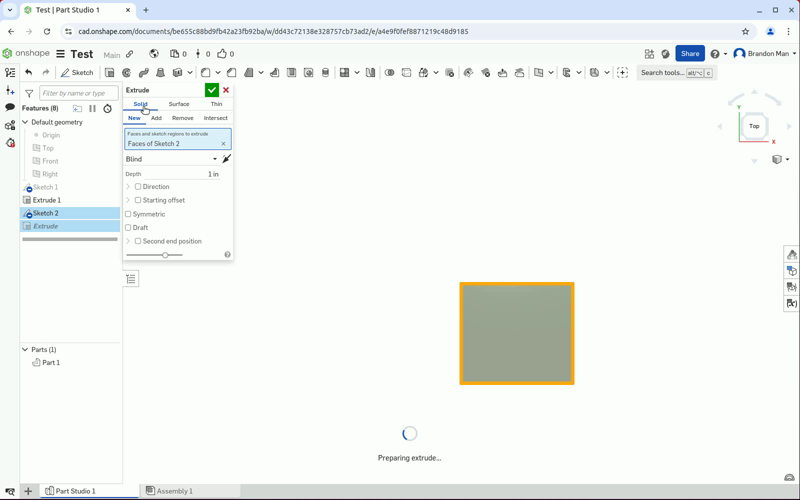
click(143, 106)
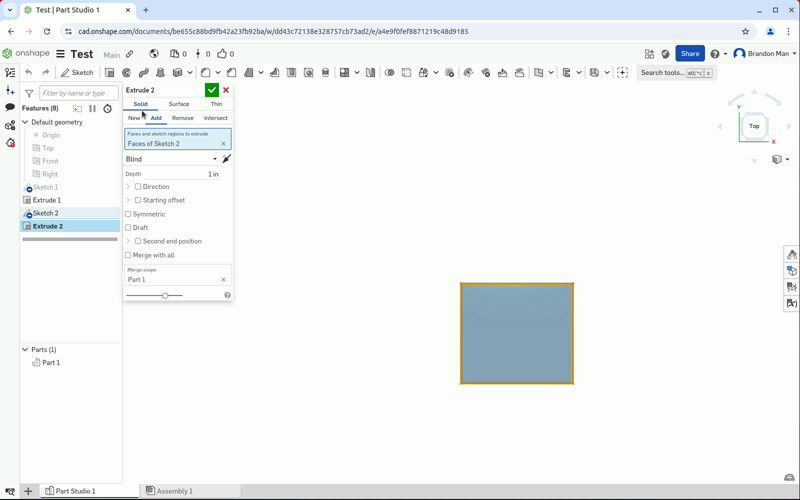
mouse_move(137, 120)
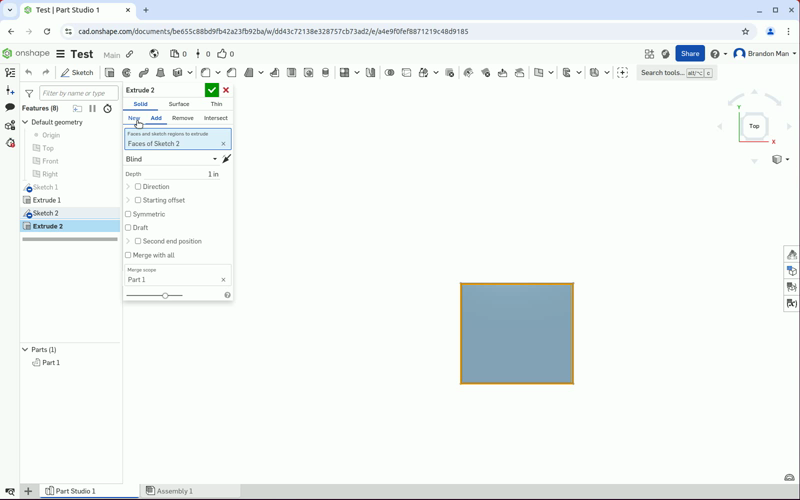
click(137, 120)
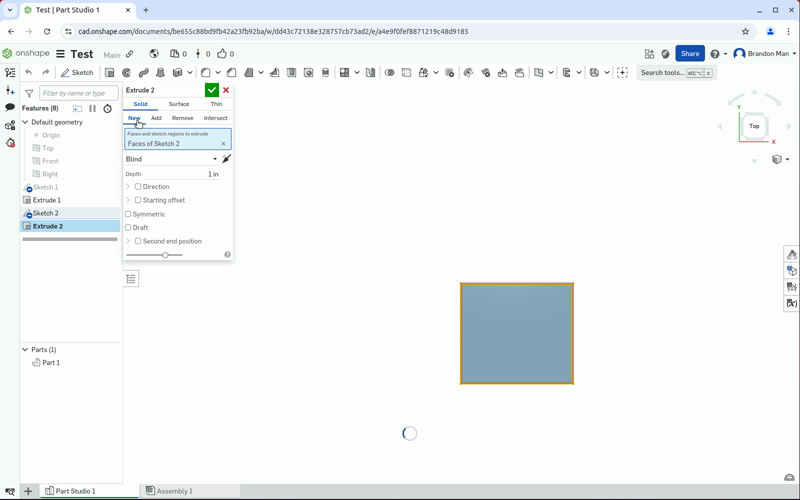
key(tab, 4)
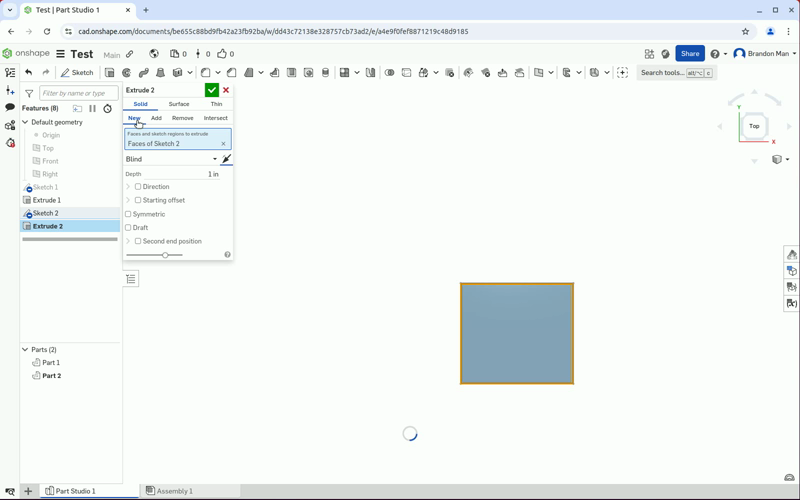
text(8.425)
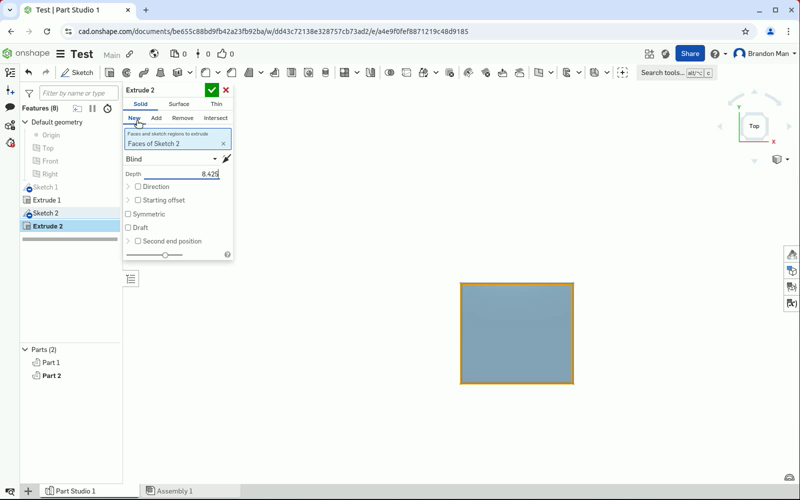
key(enter)
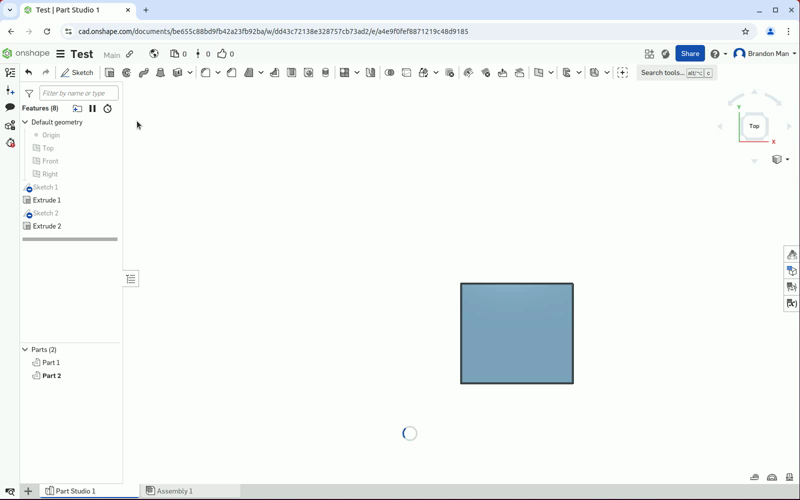
key(shift+h)
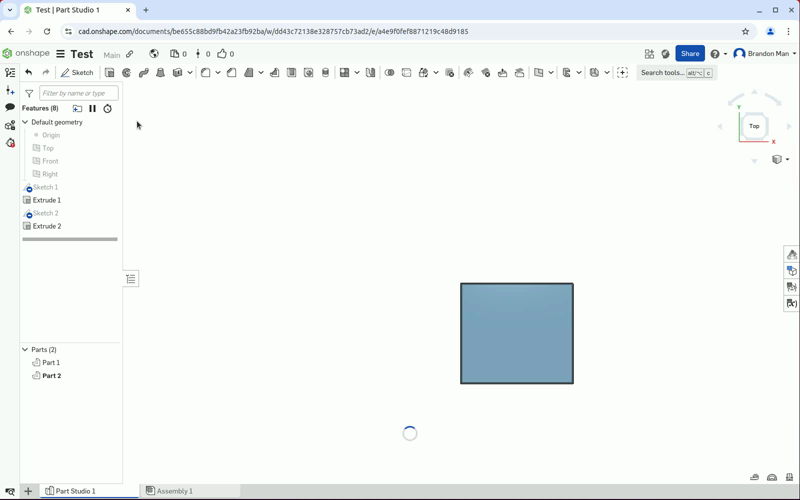
key(shift+h)
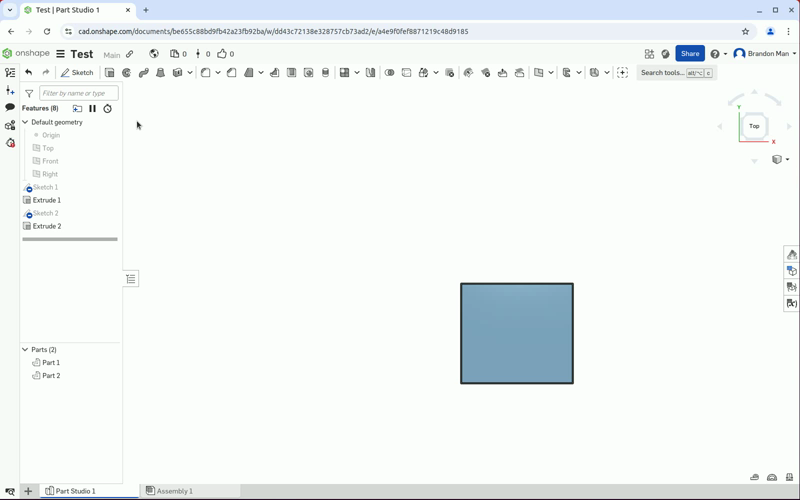
mouse_move(73, 189)
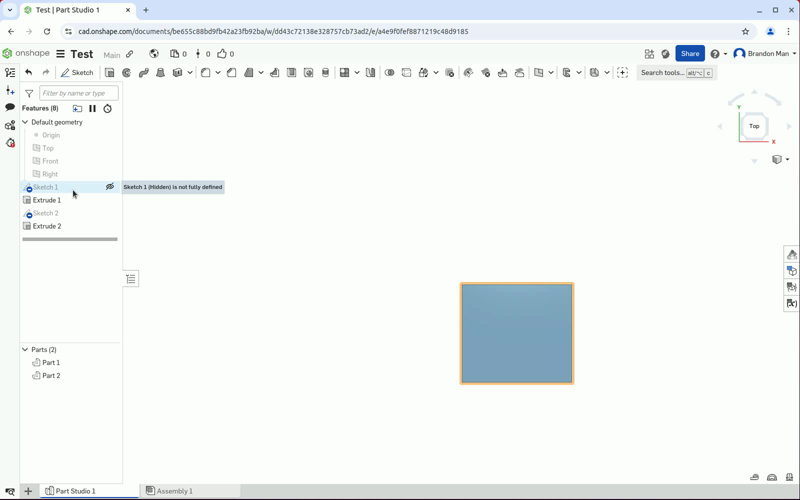
click(73, 189)
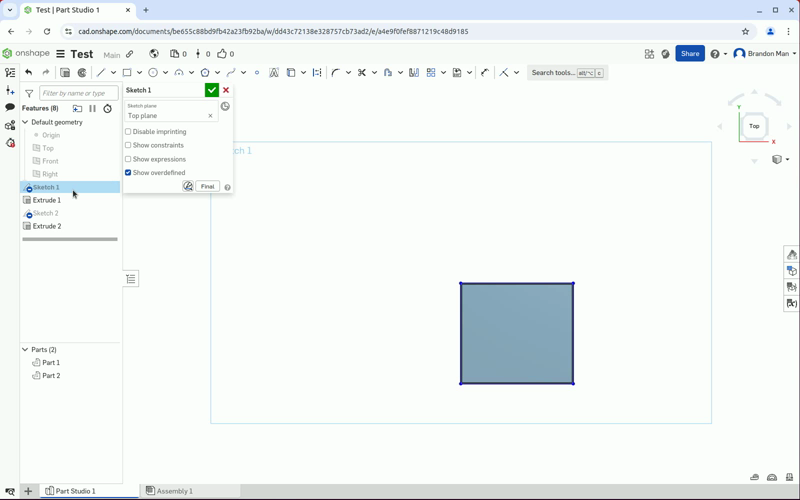
mouse_move(229, 92)
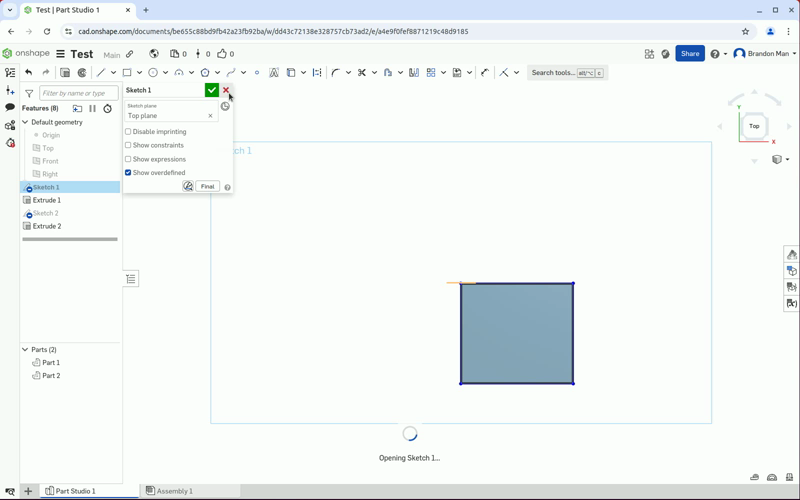
click(229, 92)
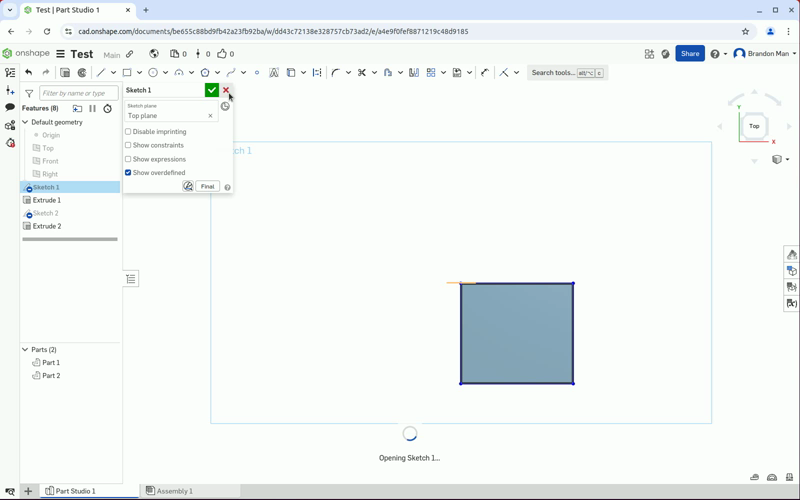
key(shift+s)
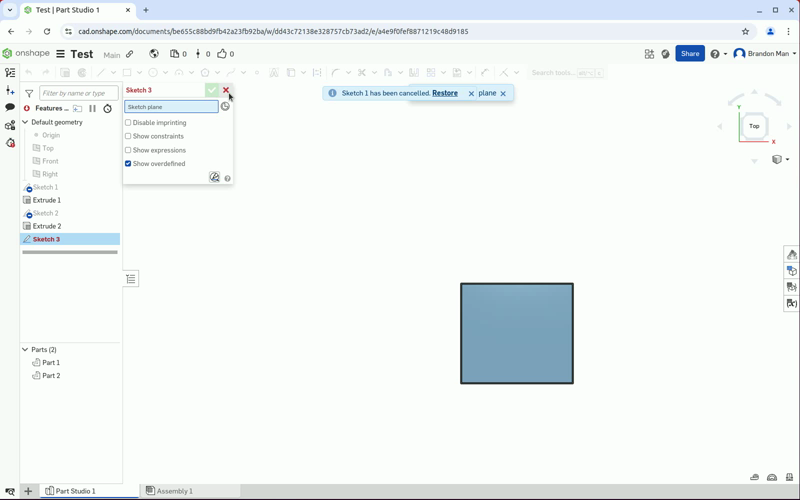
mouse_move(73, 150)
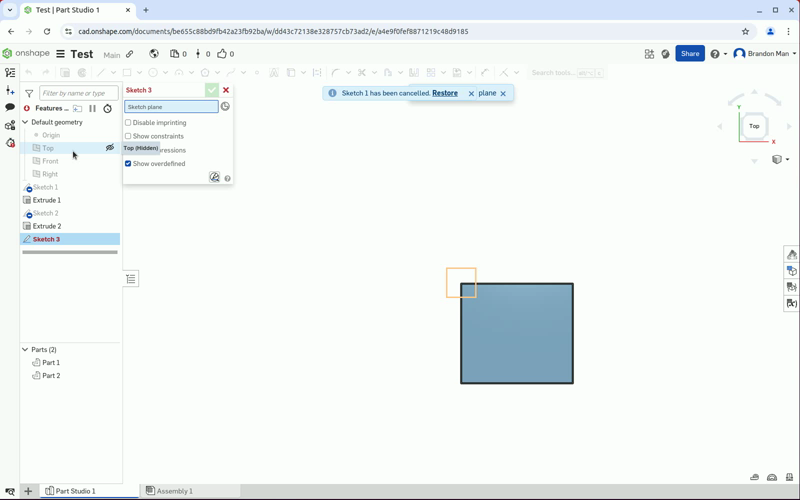
click(73, 150)
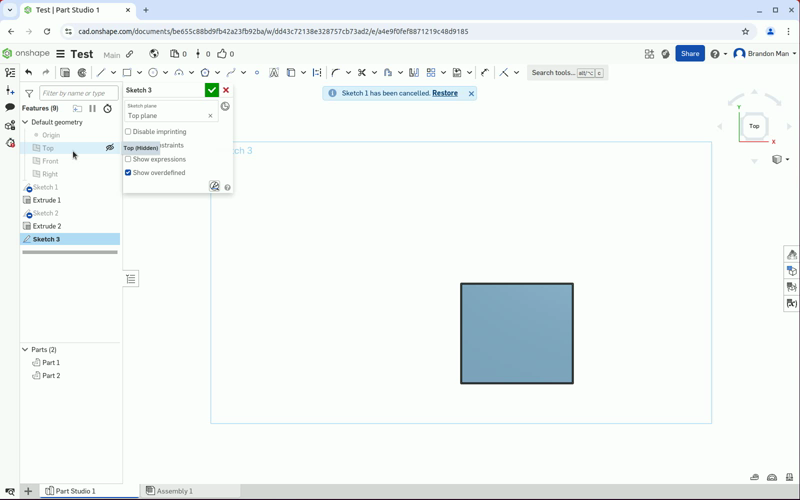
mouse_move(73, 352)
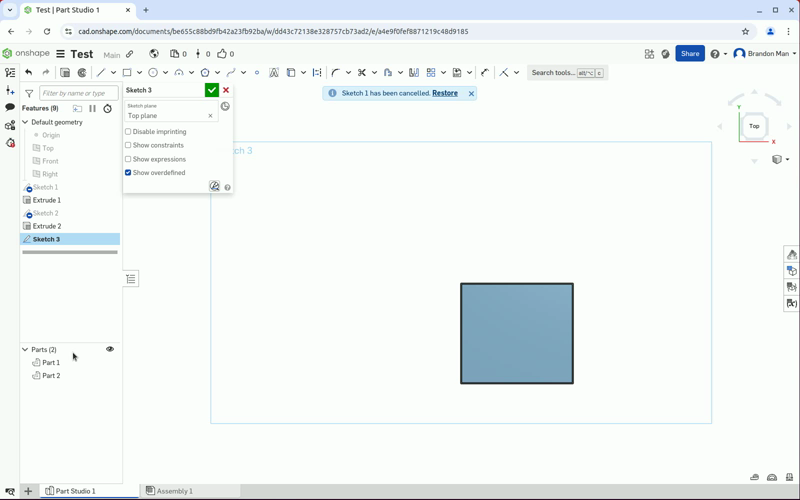
key(y)
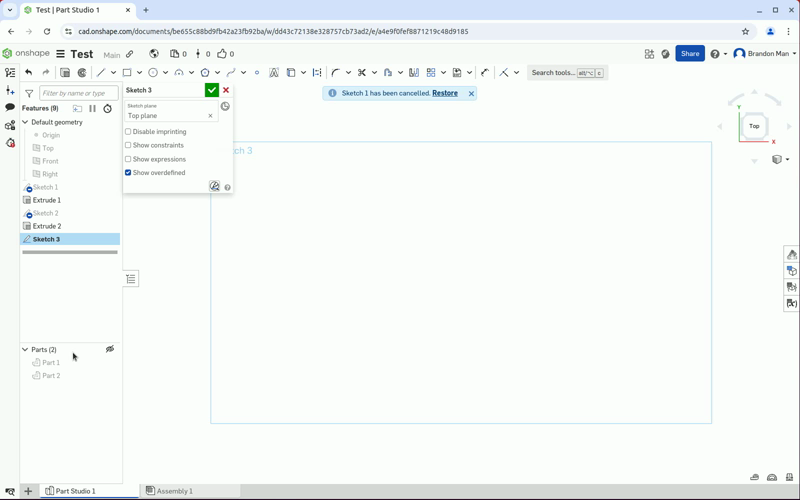
key(l)
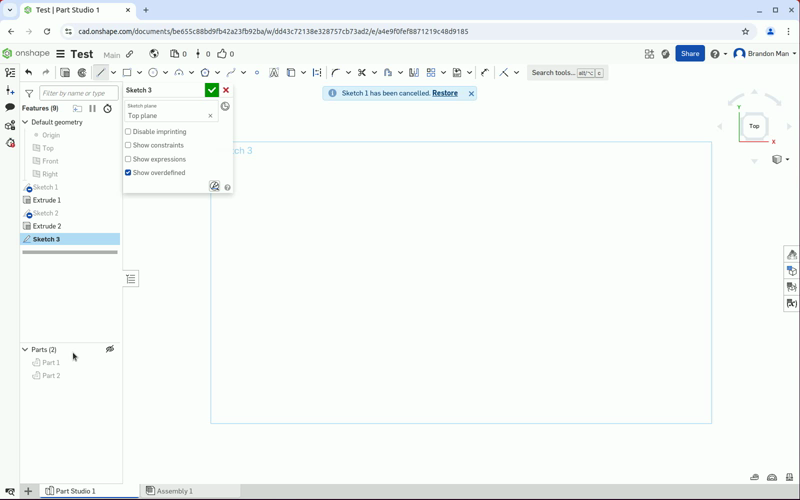
key_down(shift)
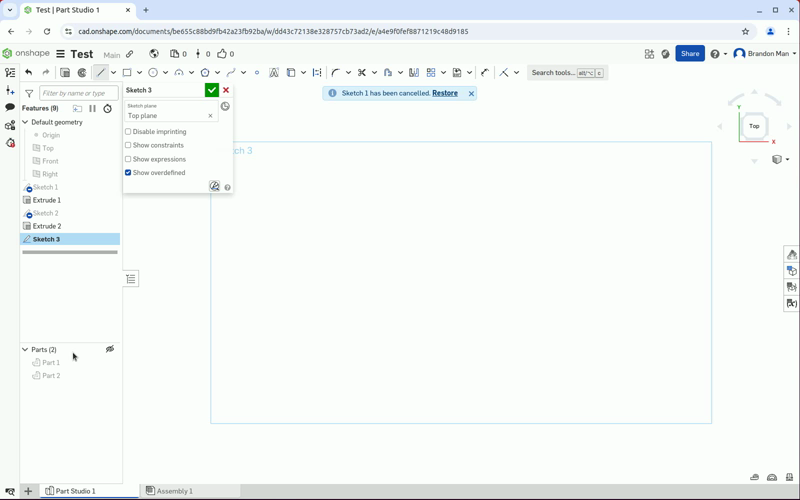
mouse_move(474, 318)
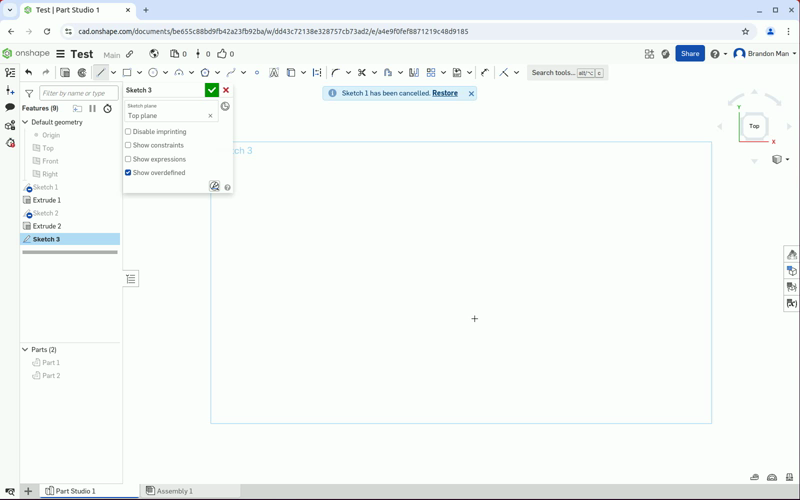
click(474, 318)
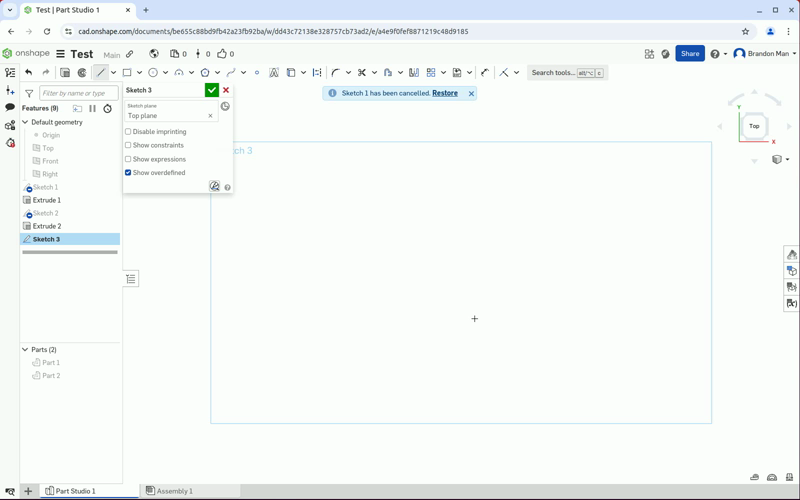
key_up(shift)
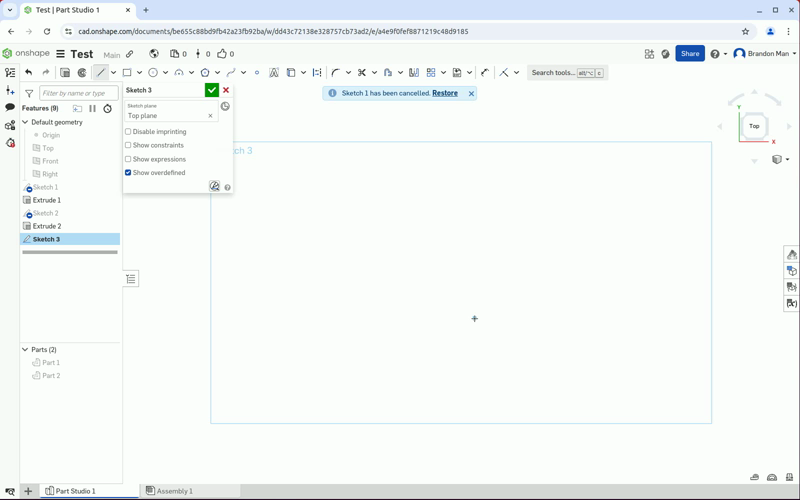
key_down(shift)
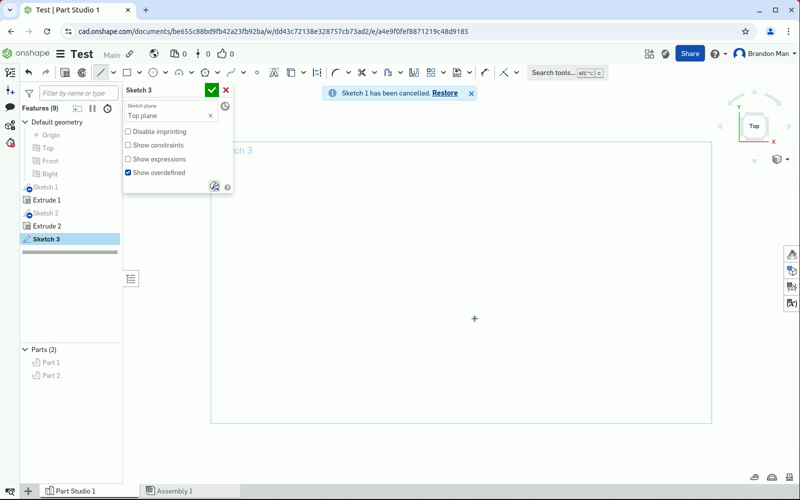
mouse_move(504, 318)
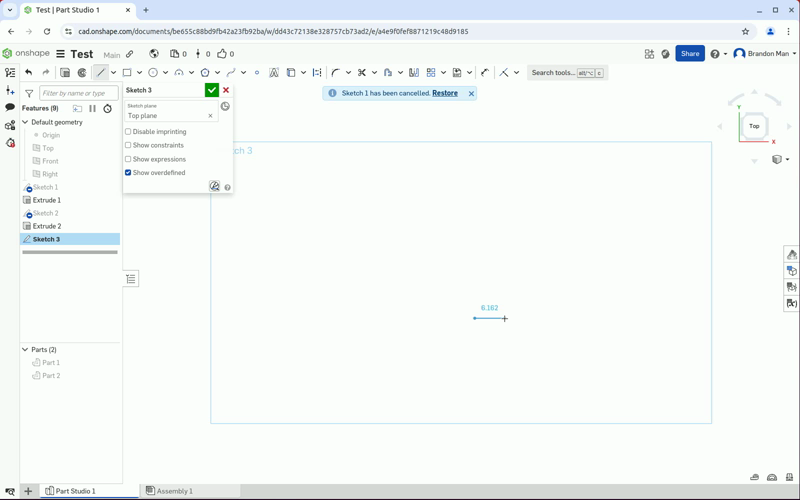
mouse_move(507, 318)
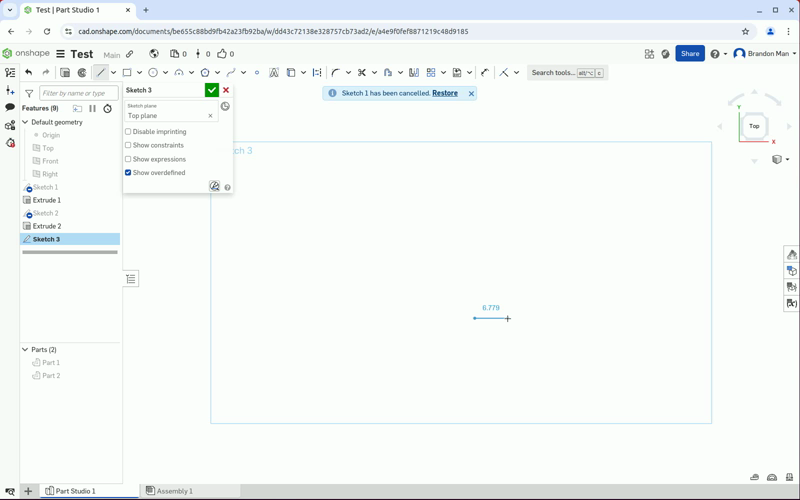
click(507, 318)
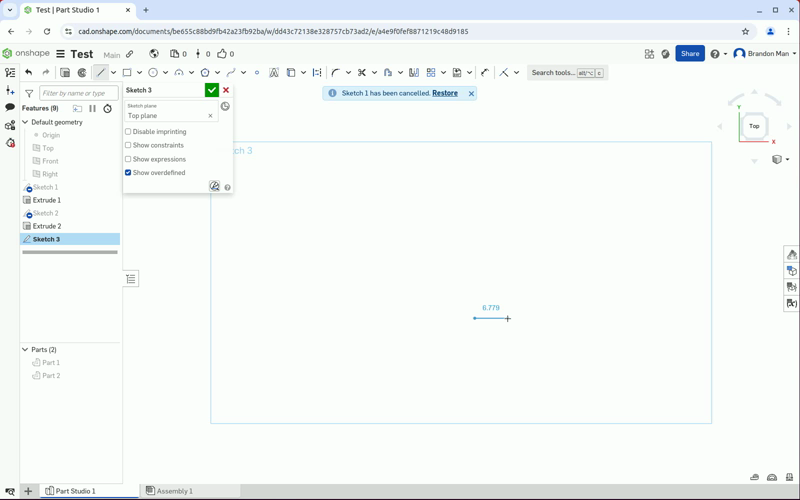
key_up(shift)
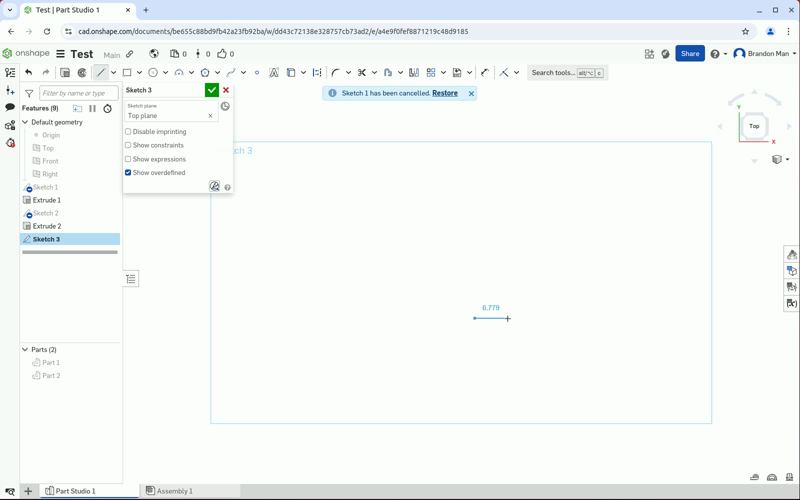
key_down(shift)
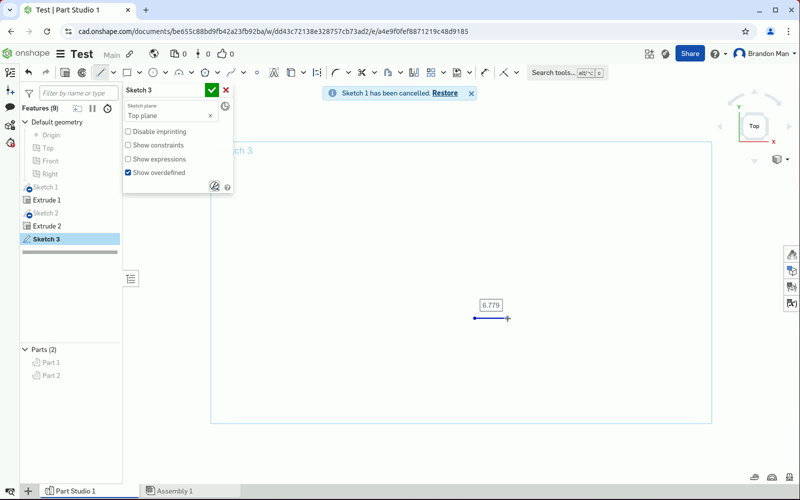
mouse_move(537, 318)
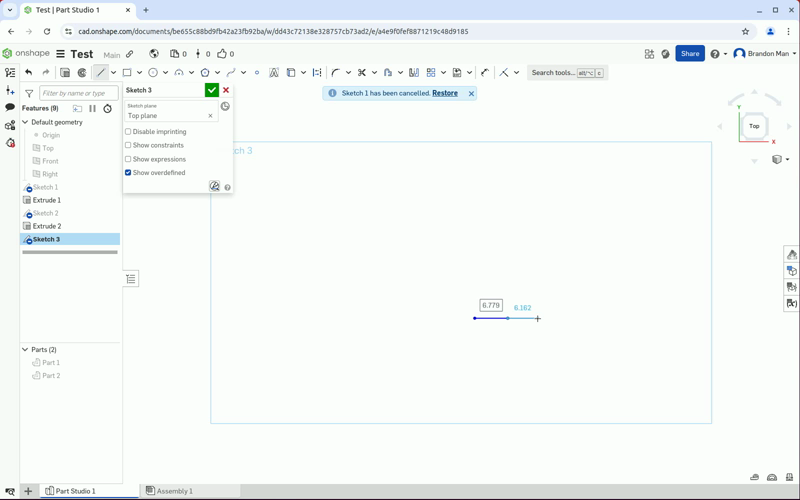
mouse_move(507, 284)
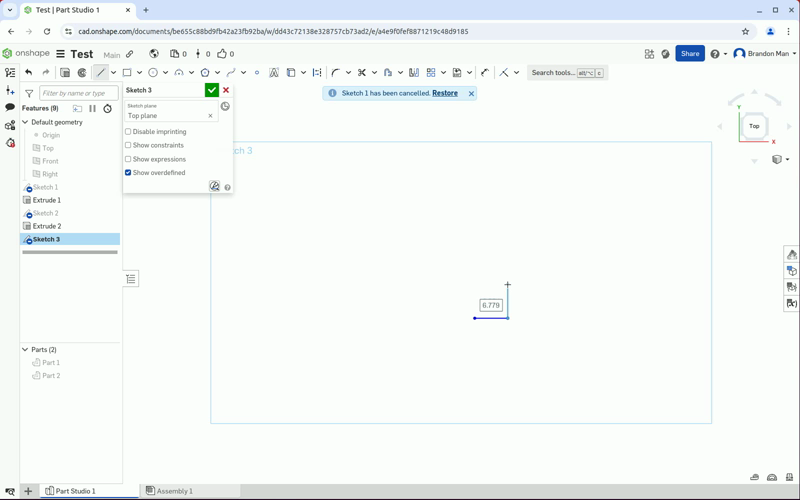
click(507, 284)
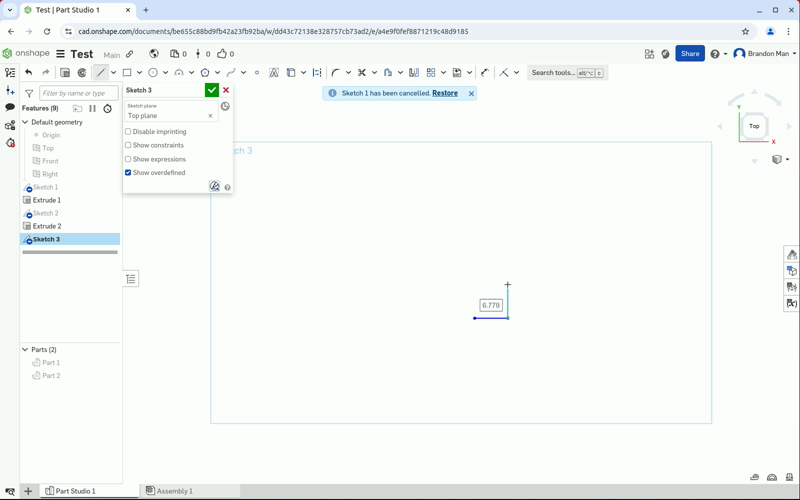
key_up(shift)
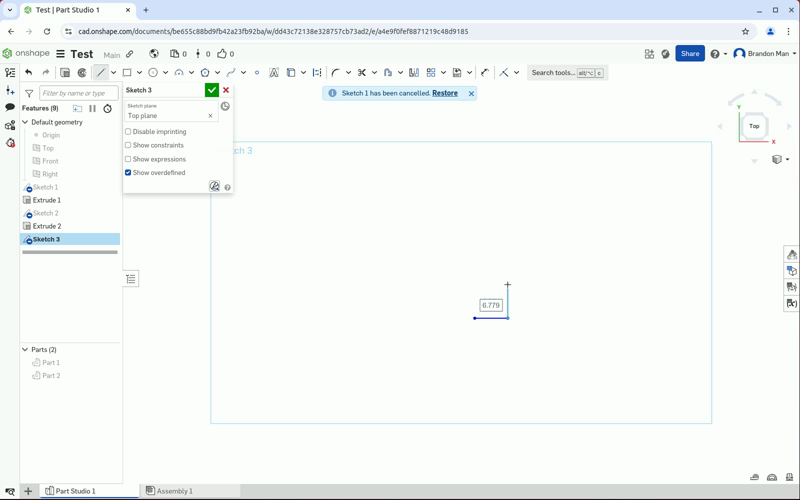
key_down(shift)
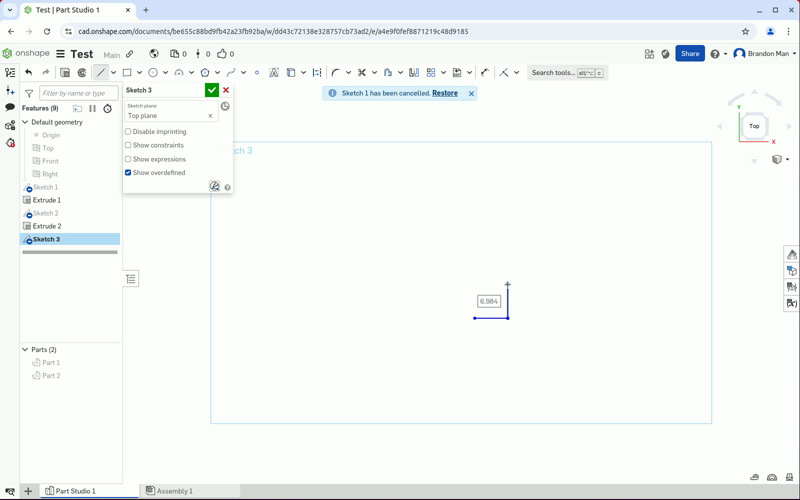
mouse_move(537, 284)
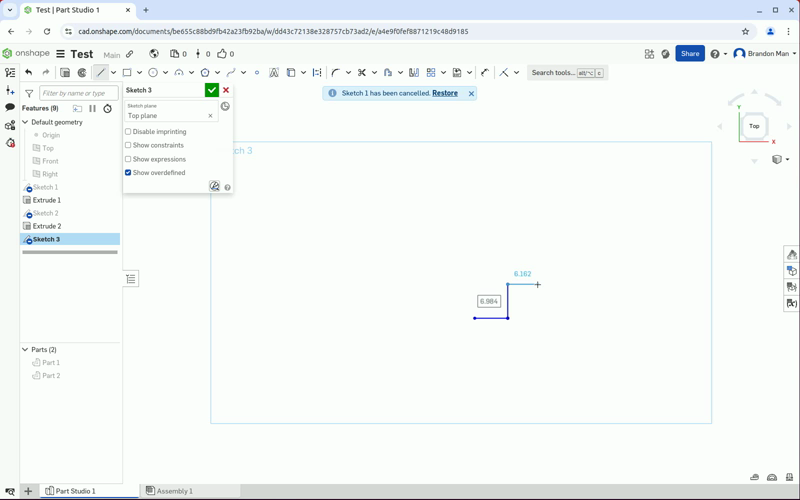
mouse_move(506, 284)
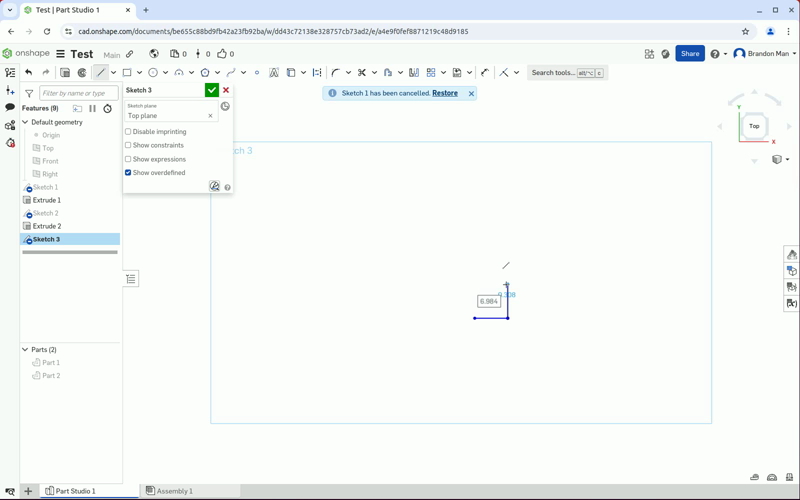
scroll(6)
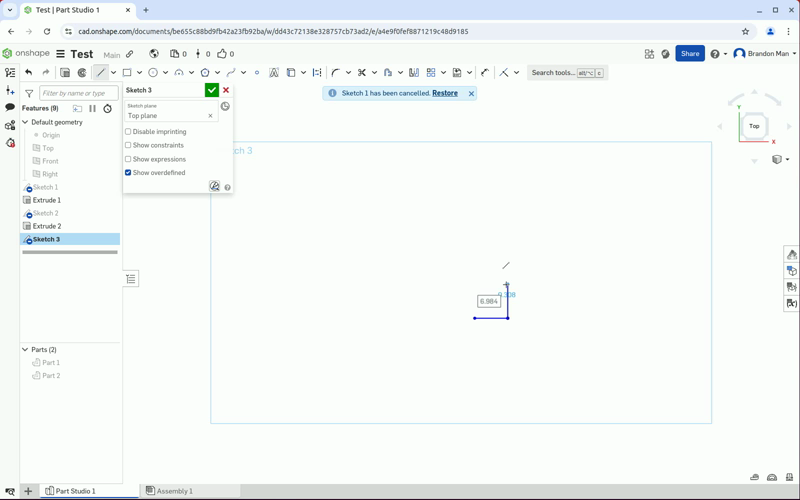
scroll(6)
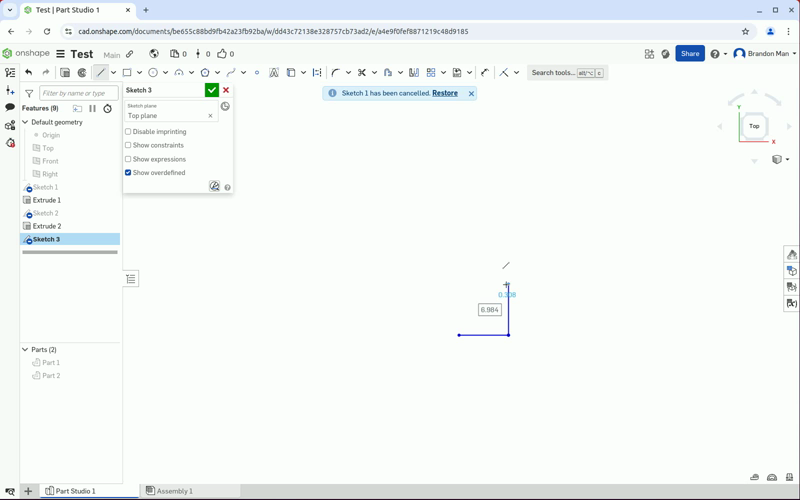
scroll(6)
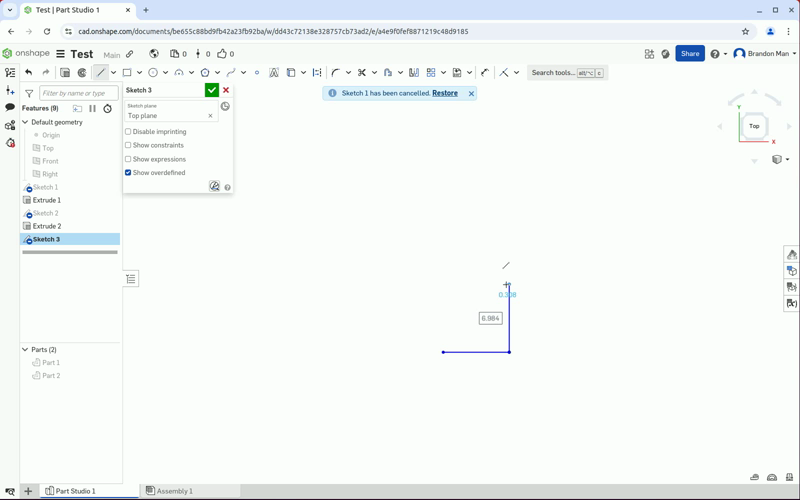
scroll(6)
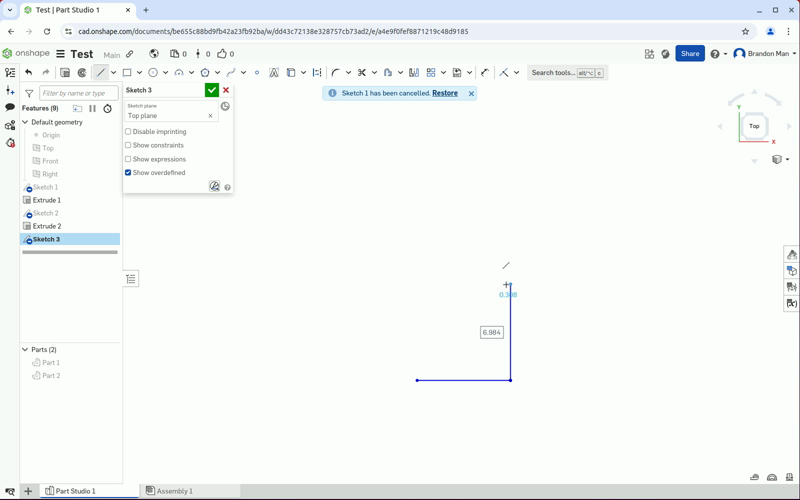
scroll(6)
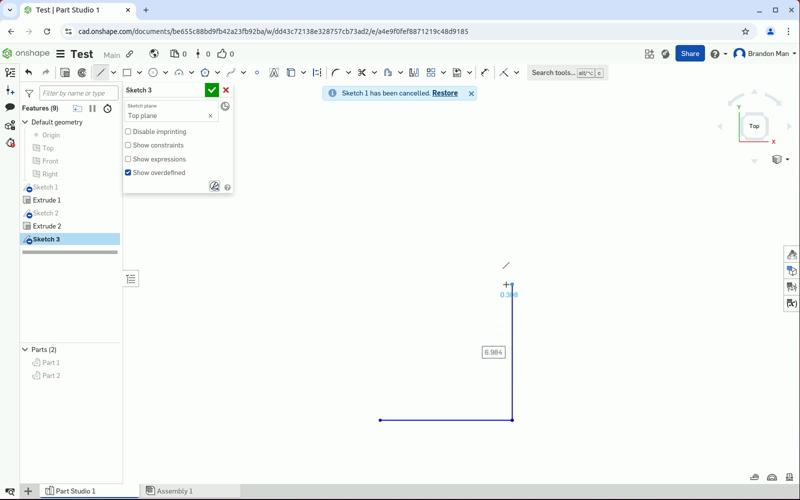
scroll(6)
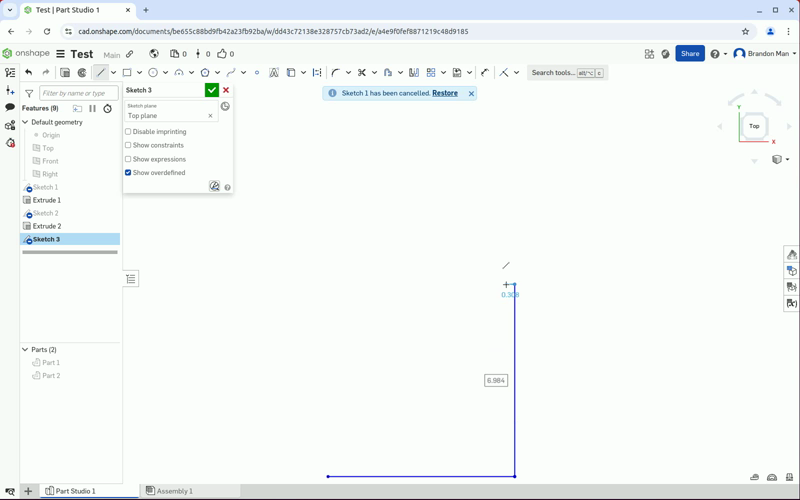
scroll(6)
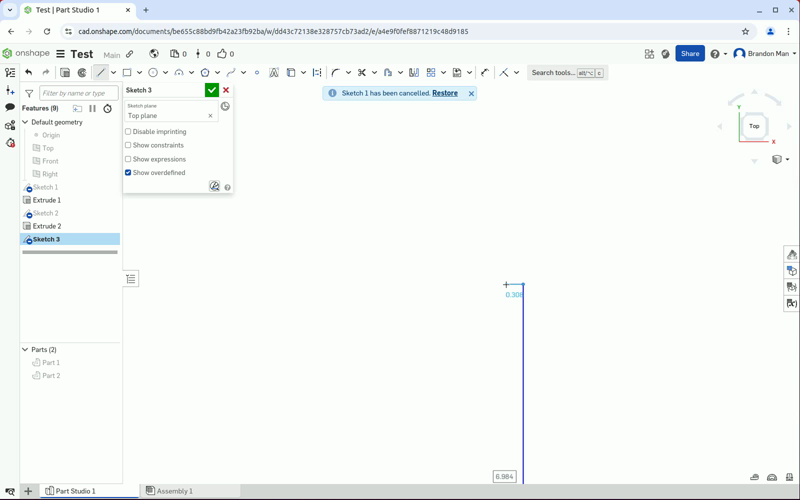
click(506, 284)
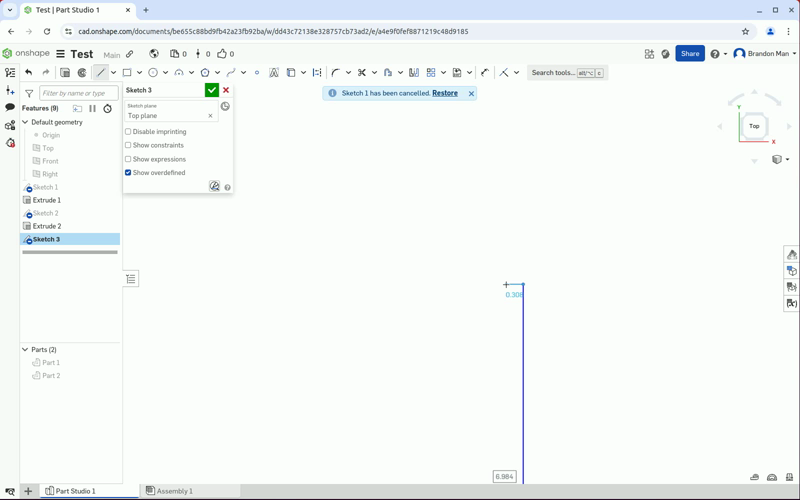
scroll(-6)
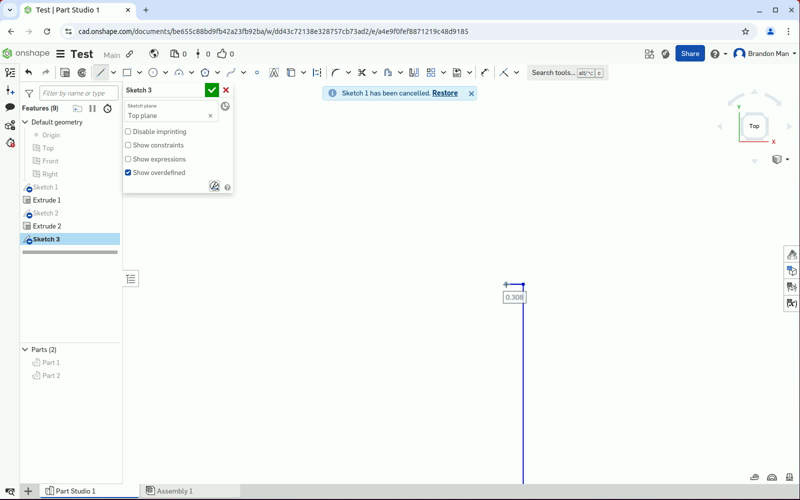
scroll(-6)
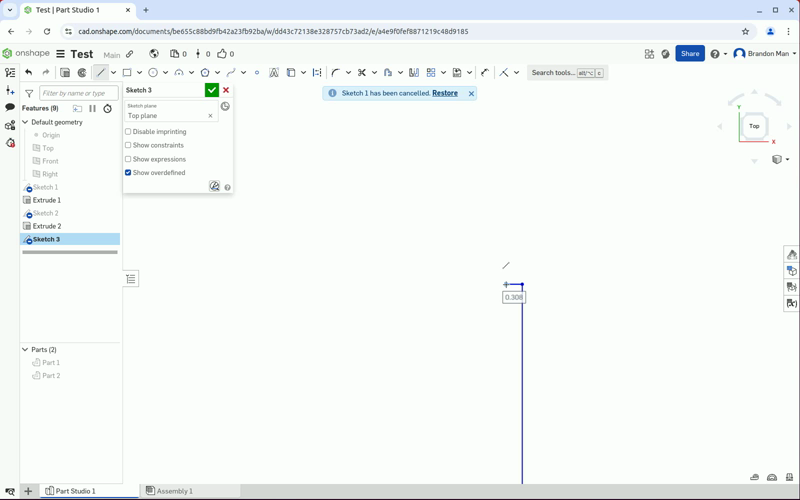
scroll(-6)
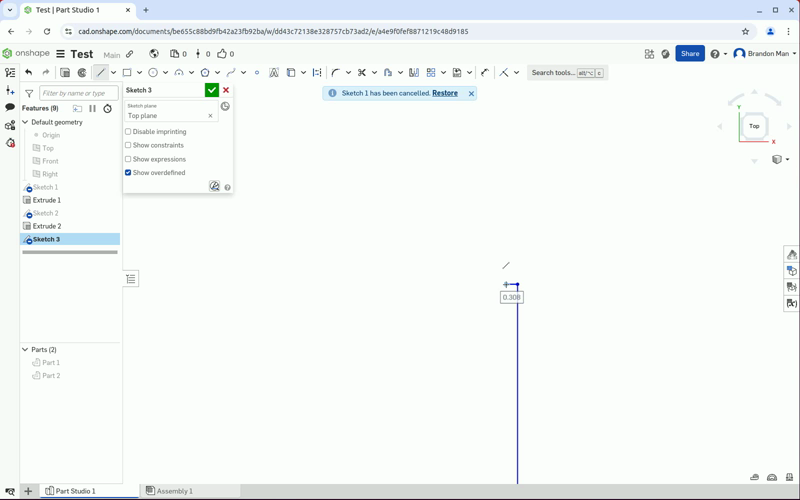
scroll(-6)
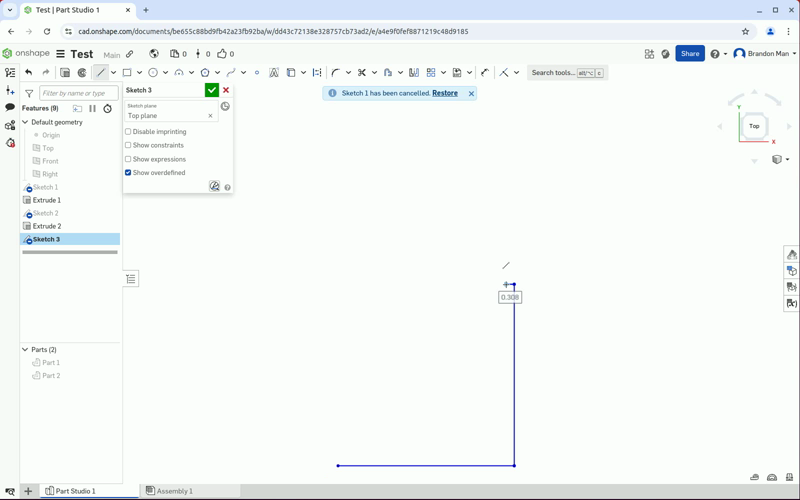
scroll(-6)
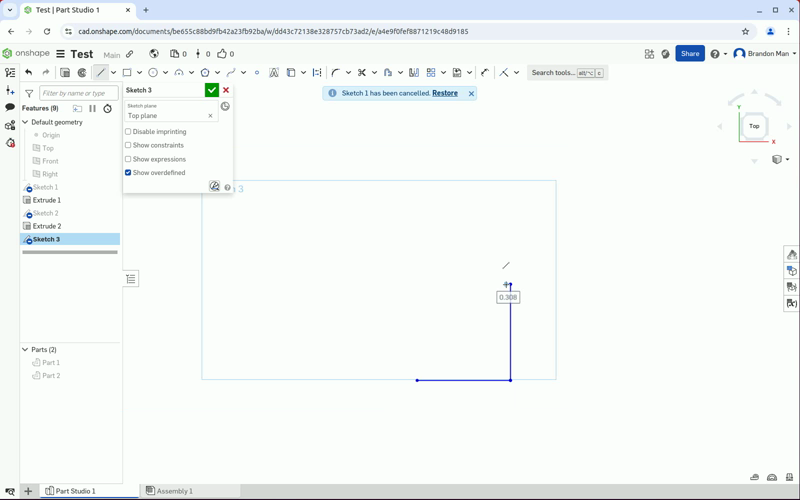
scroll(-6)
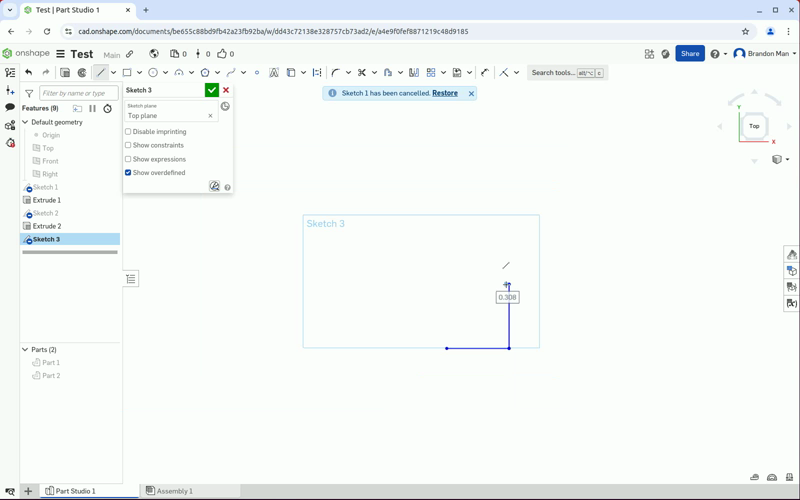
scroll(-6)
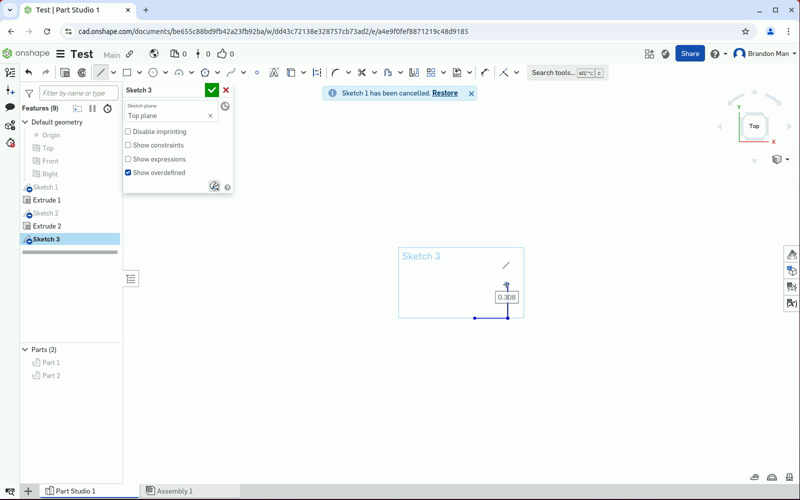
key_up(shift)
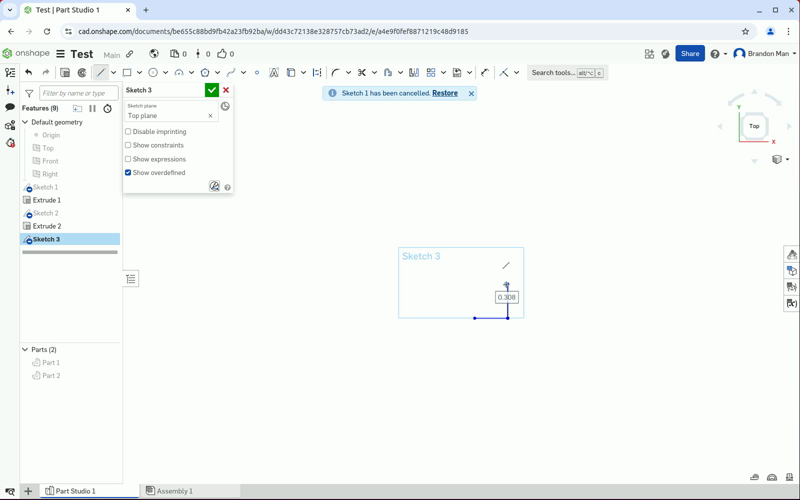
key_down(shift)
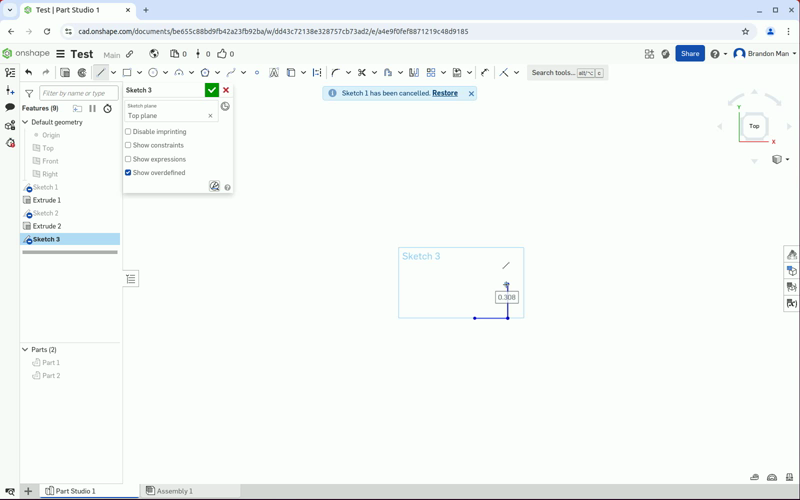
mouse_move(536, 284)
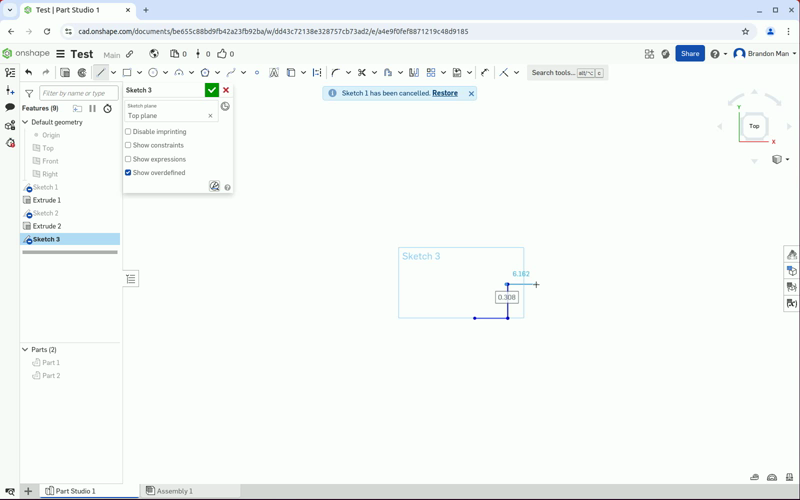
mouse_move(506, 316)
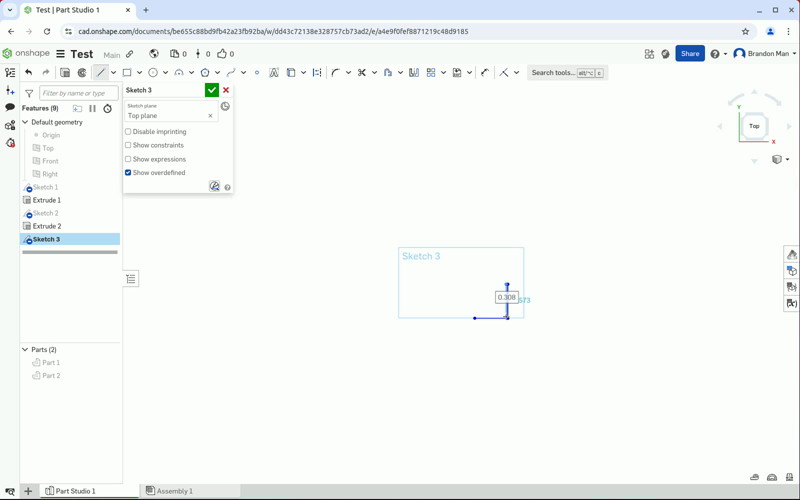
scroll(6)
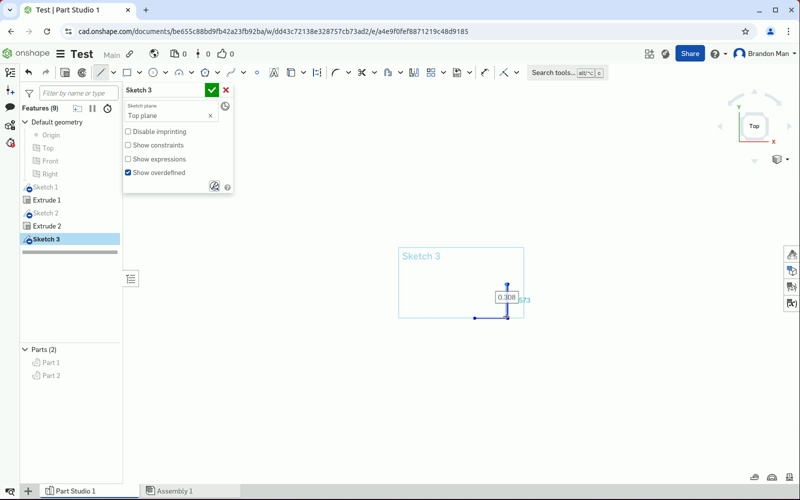
scroll(6)
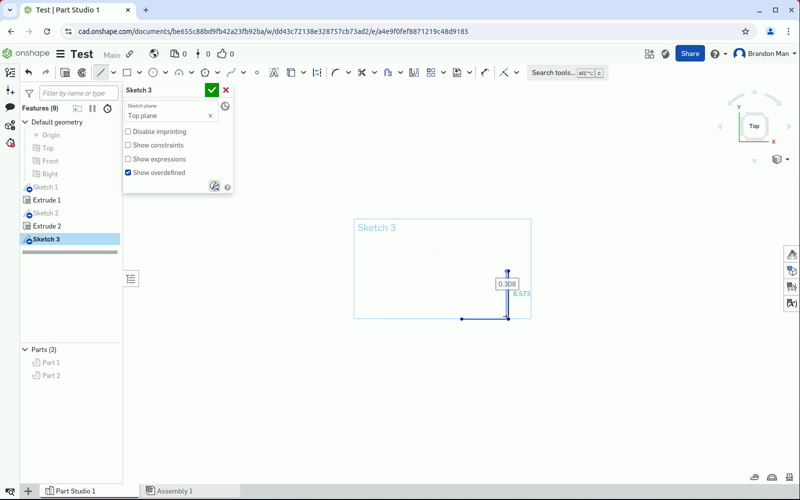
scroll(6)
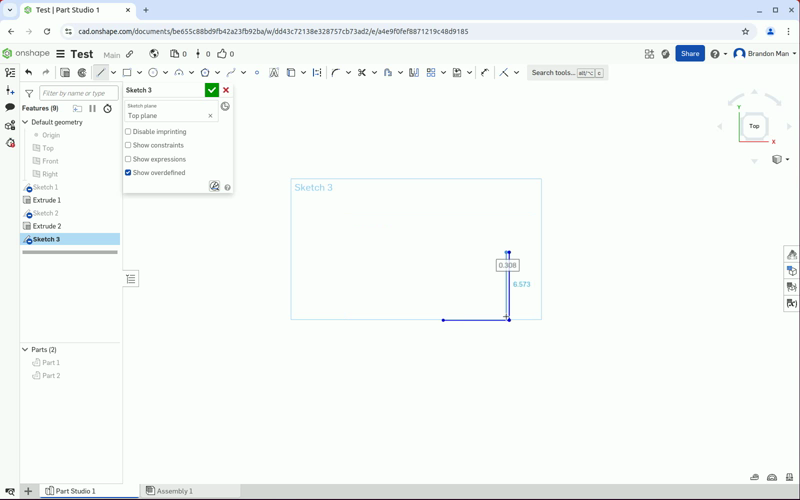
scroll(6)
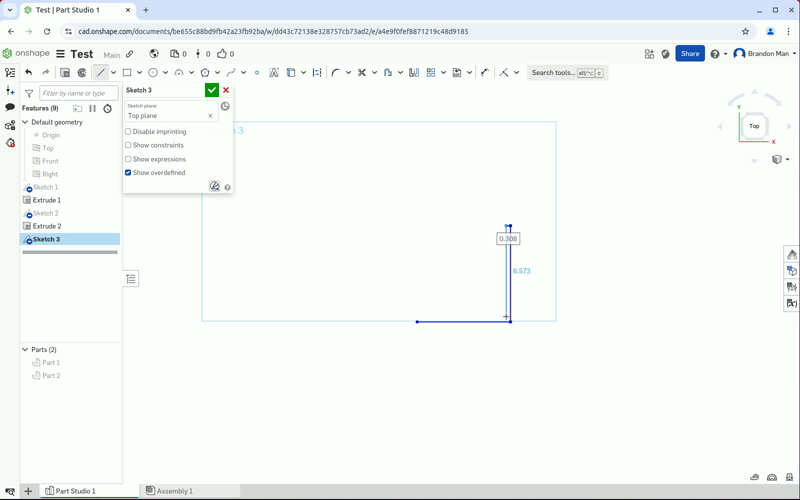
scroll(6)
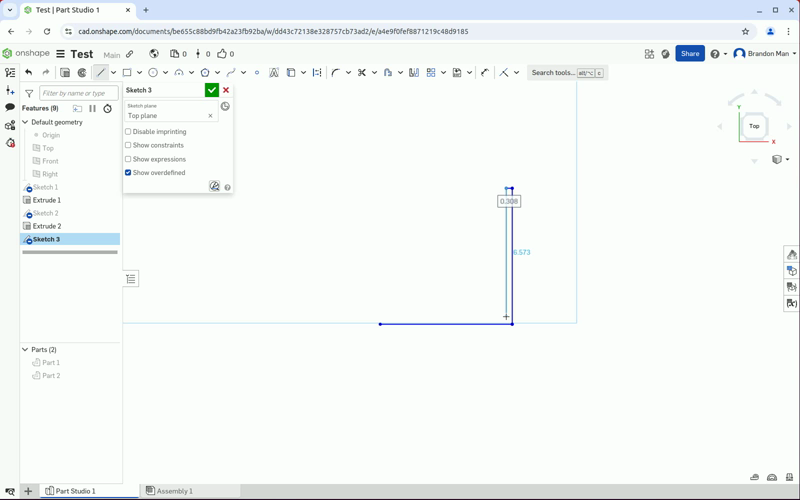
scroll(6)
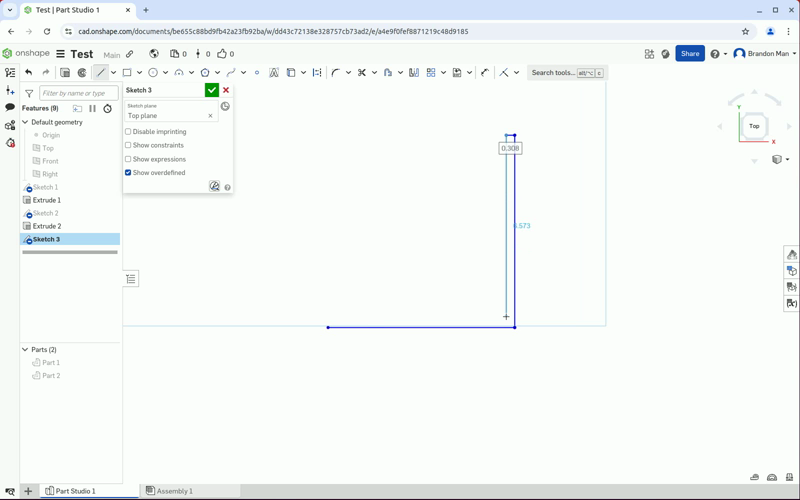
scroll(6)
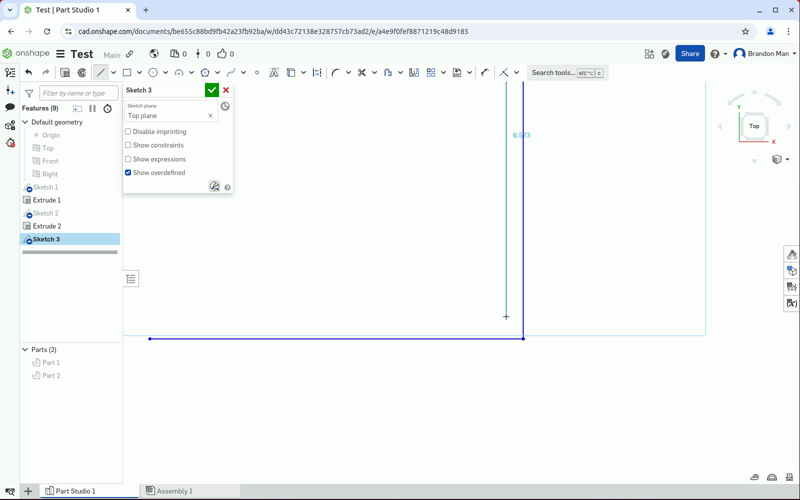
click(506, 316)
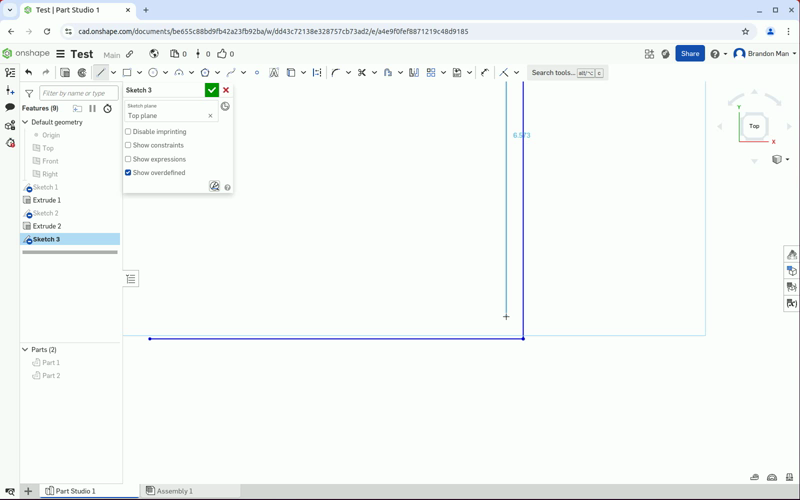
scroll(-6)
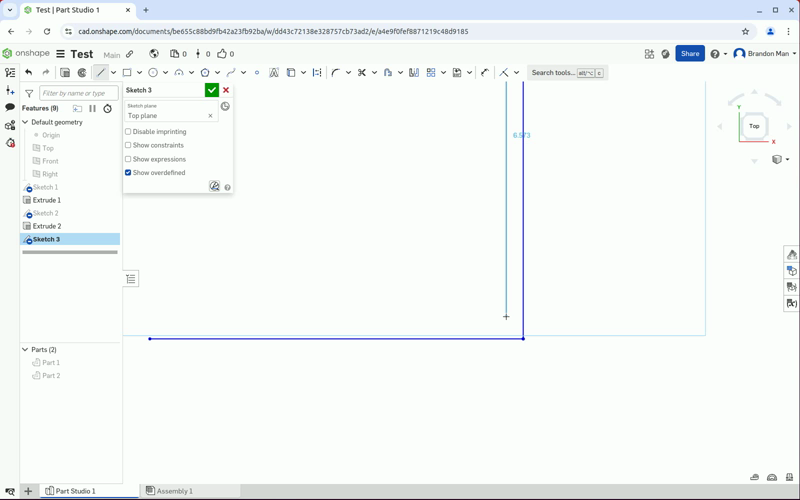
scroll(-6)
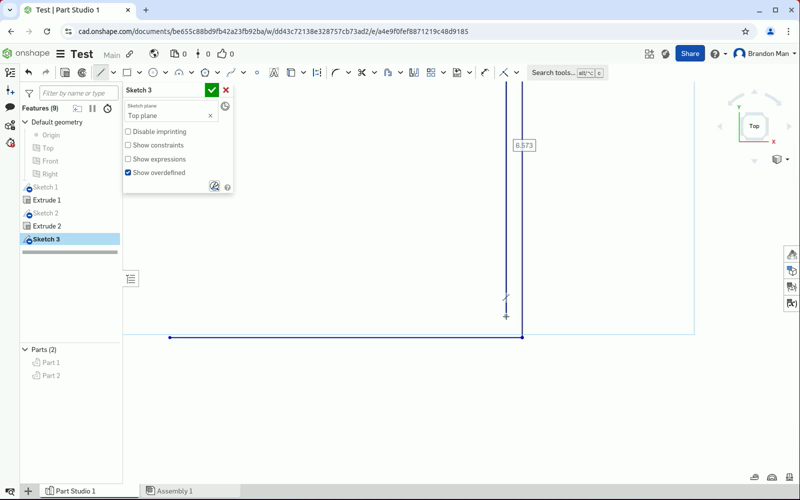
scroll(-6)
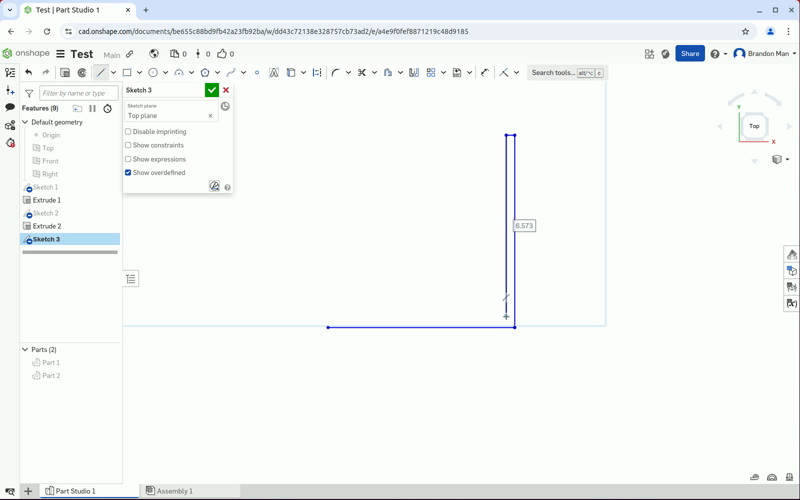
scroll(-6)
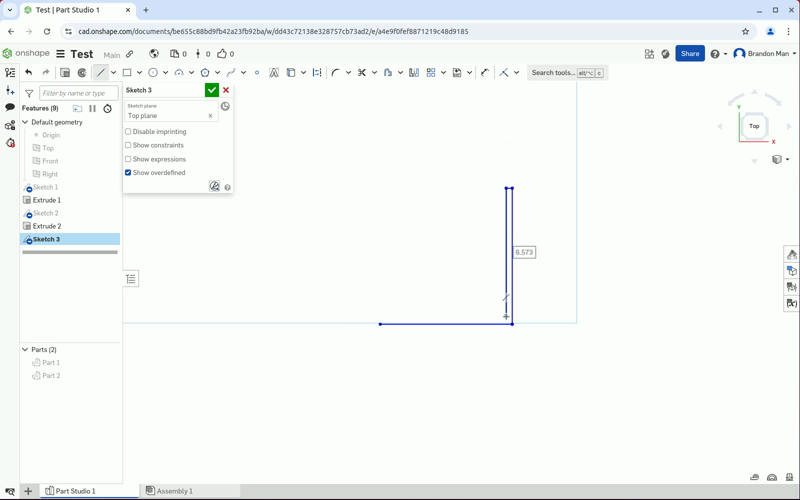
scroll(-6)
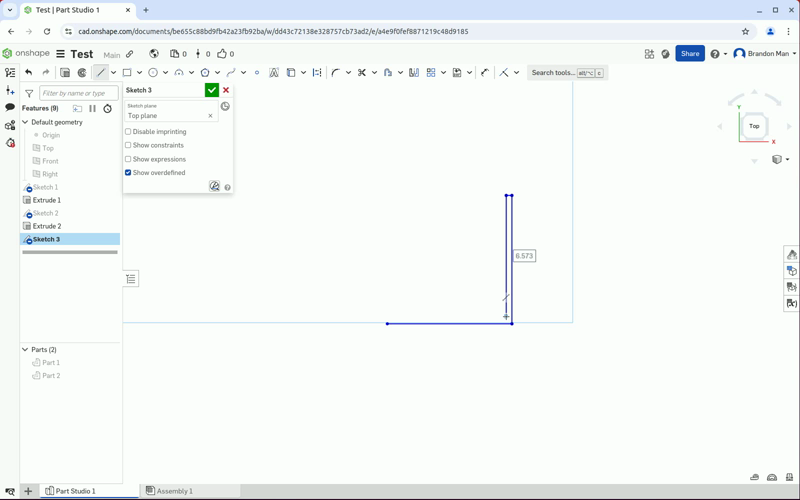
scroll(-6)
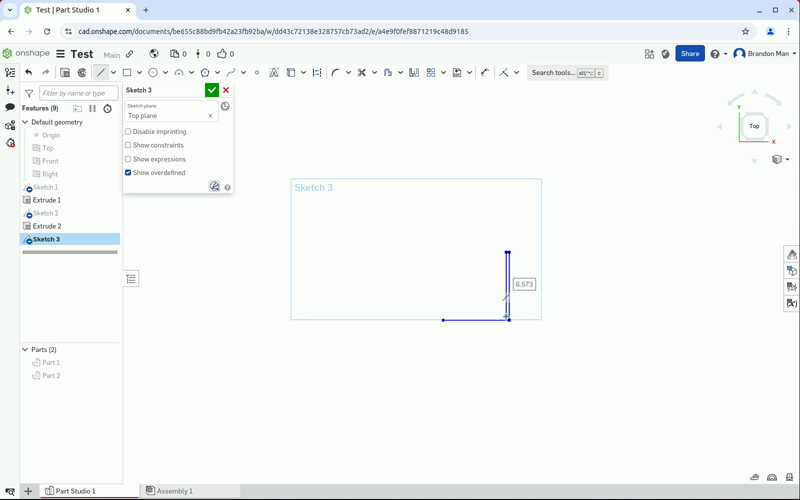
scroll(-6)
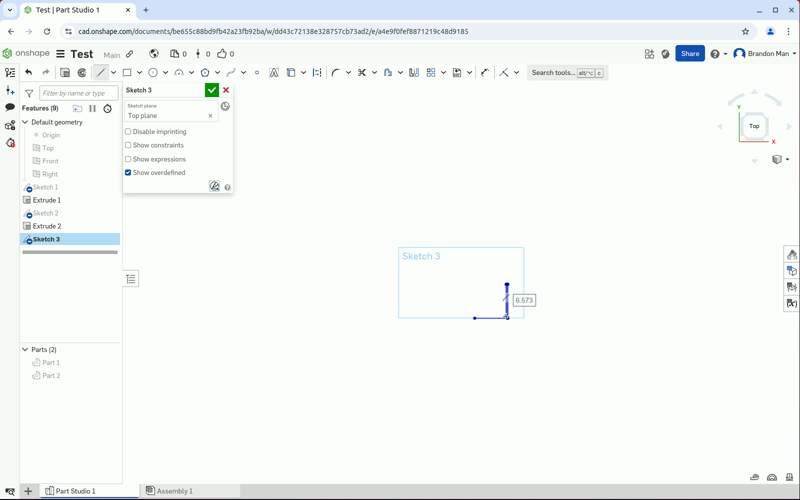
key_up(shift)
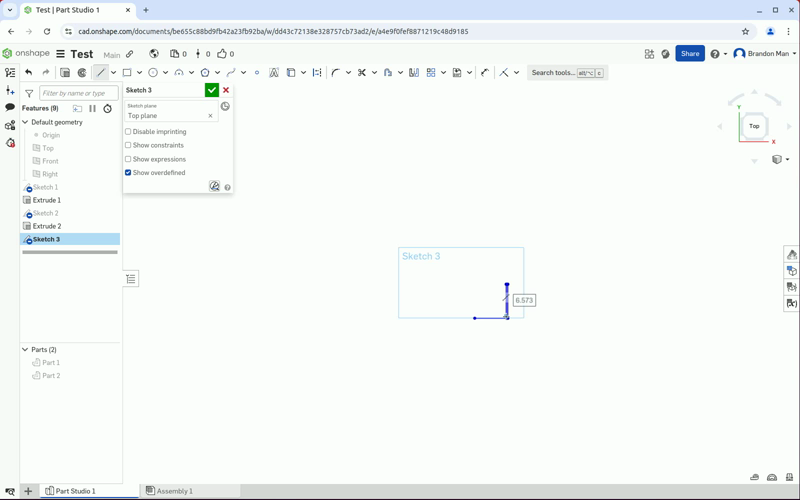
key_down(shift)
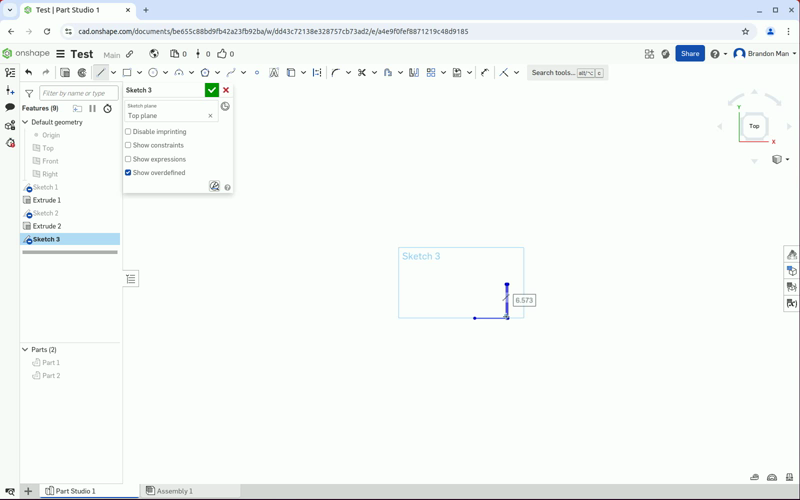
mouse_move(536, 316)
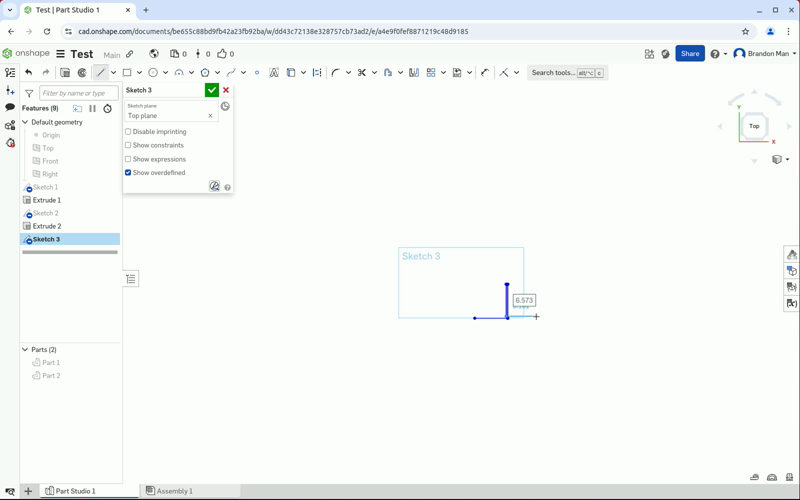
mouse_move(474, 316)
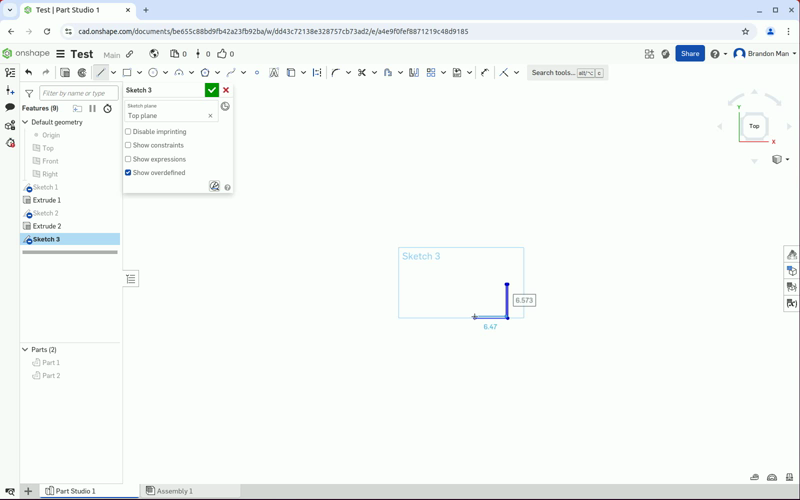
scroll(6)
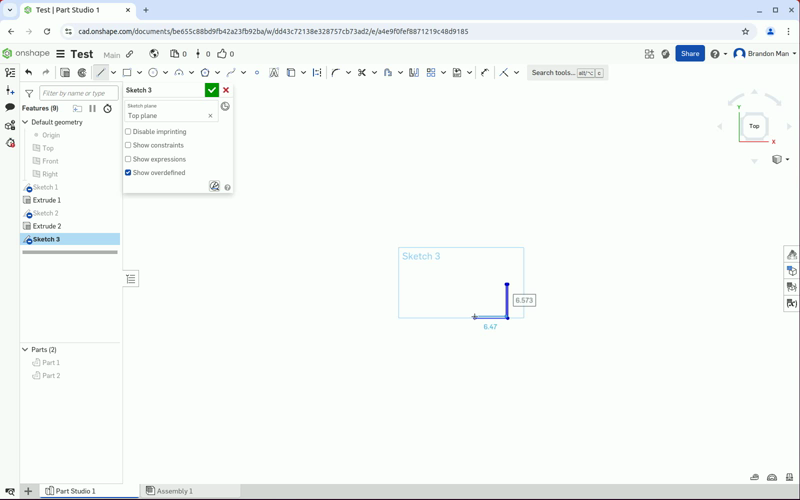
scroll(6)
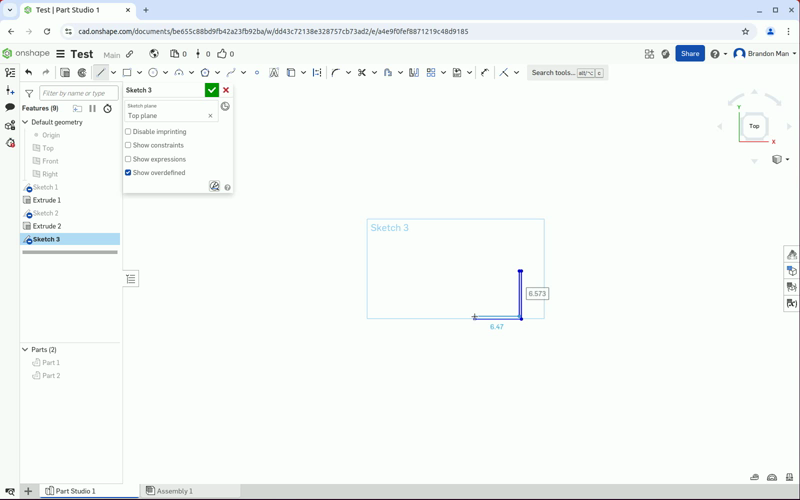
scroll(6)
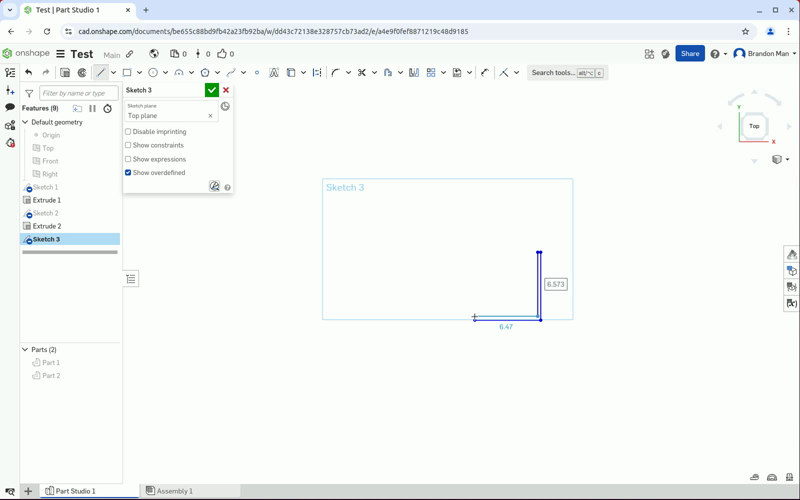
scroll(6)
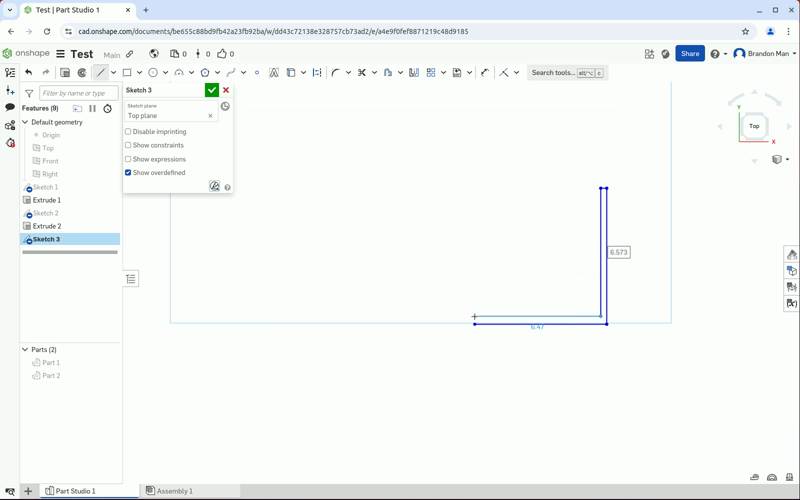
scroll(6)
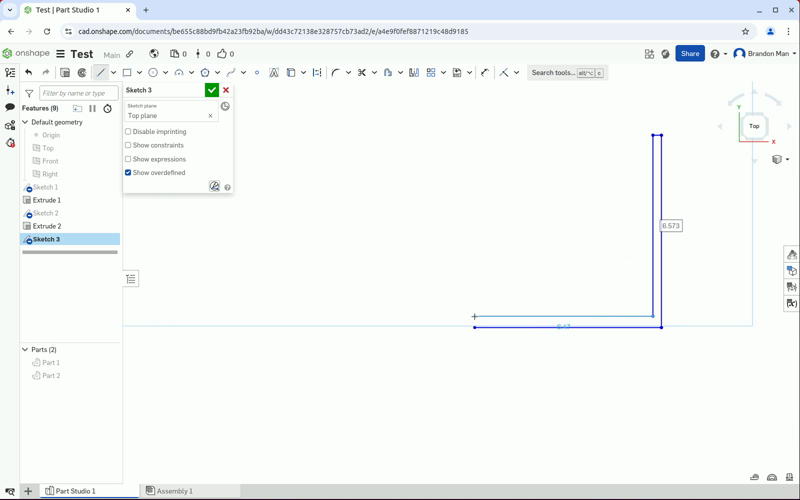
scroll(6)
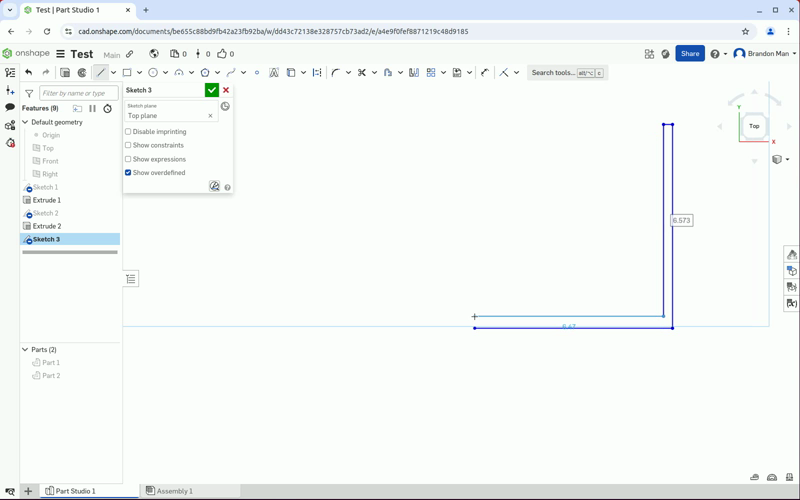
scroll(6)
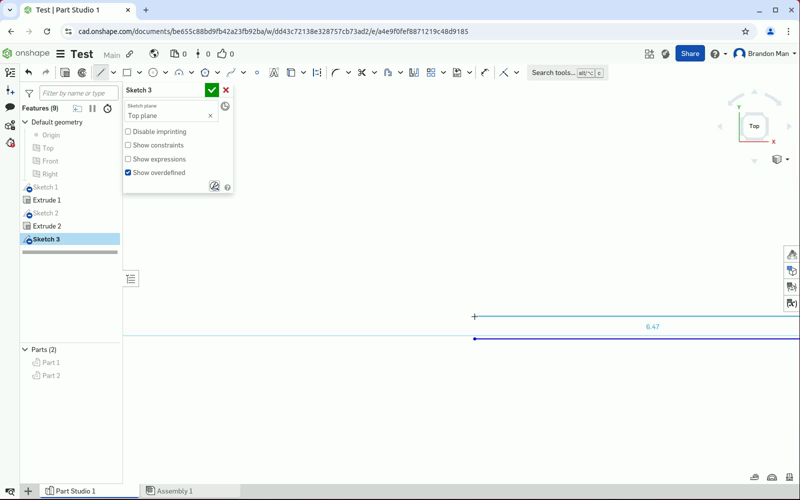
click(474, 316)
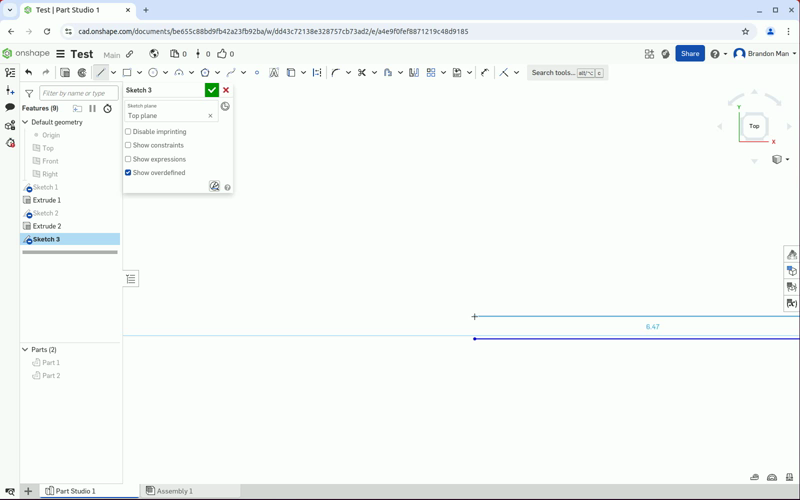
scroll(-6)
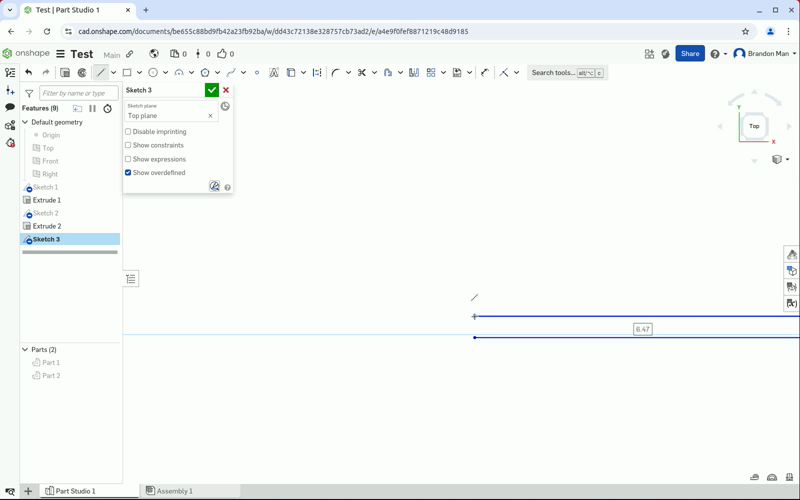
scroll(-6)
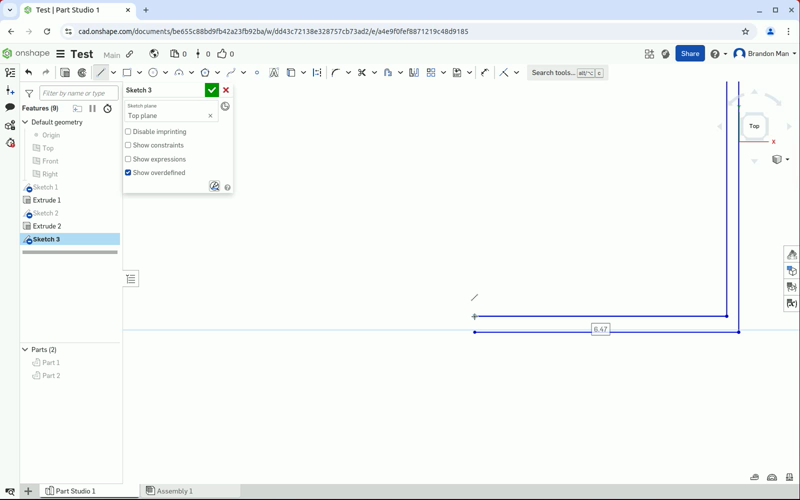
scroll(-6)
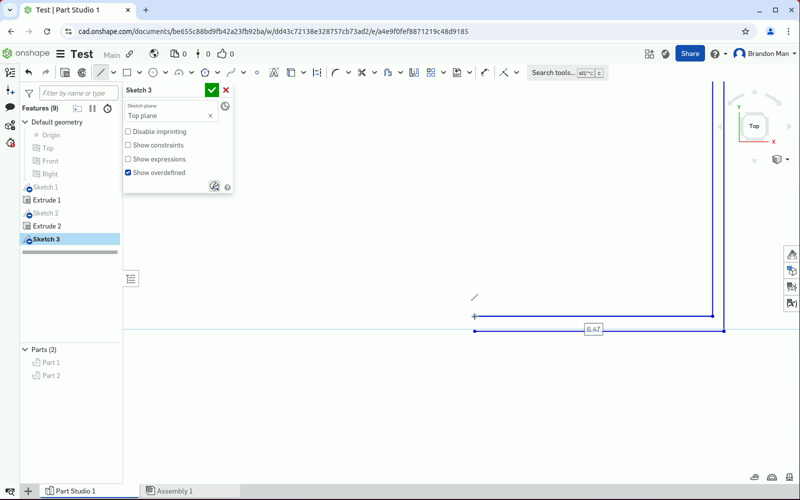
scroll(-6)
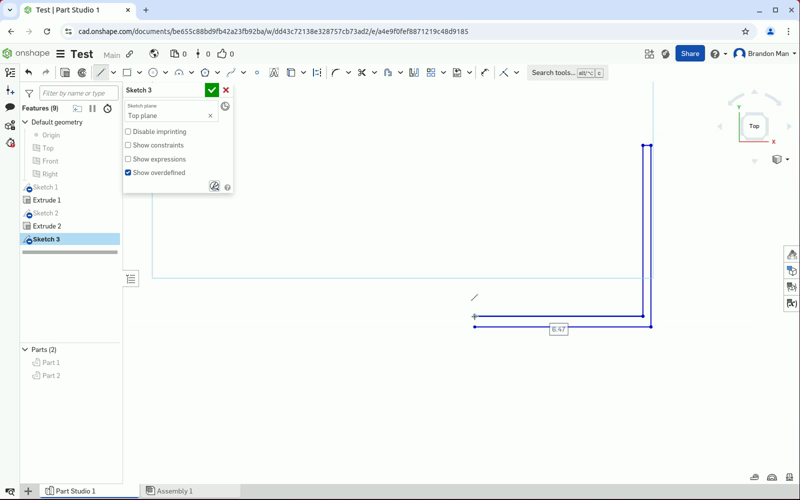
scroll(-6)
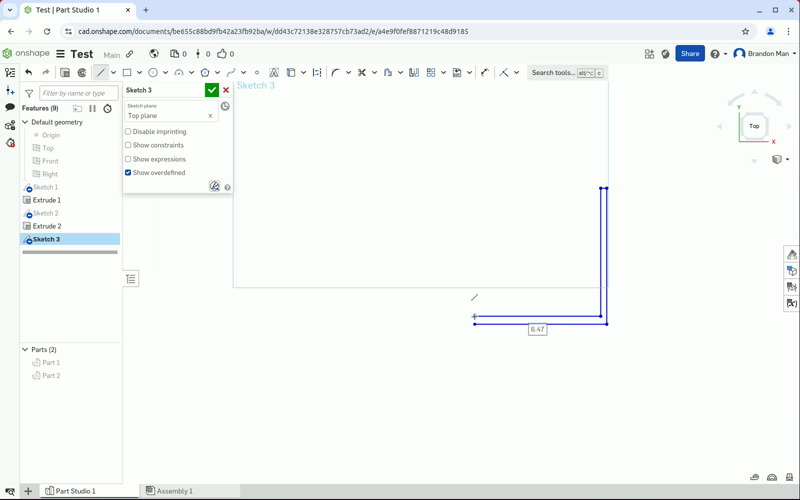
scroll(-6)
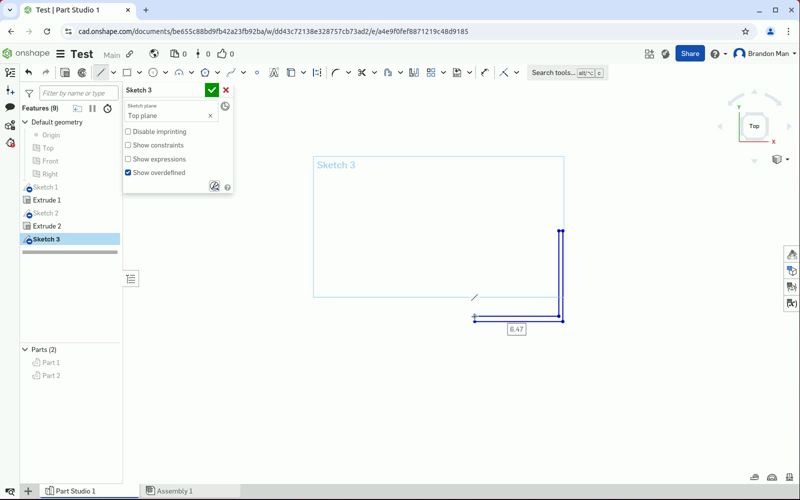
scroll(-6)
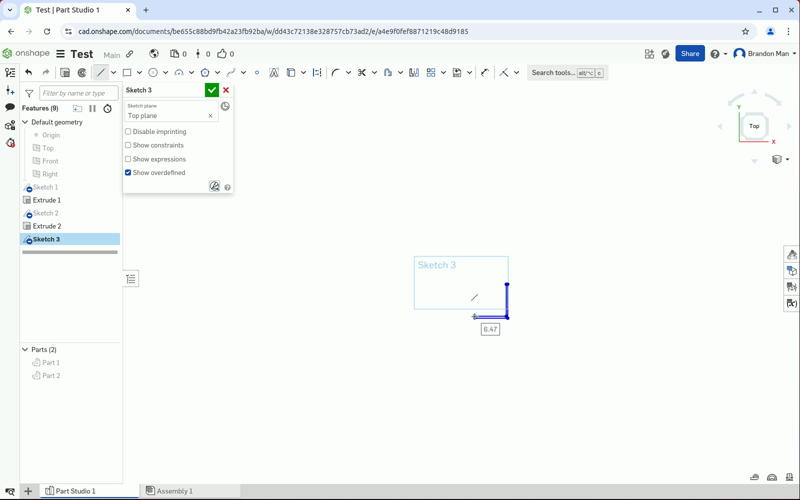
key_up(shift)
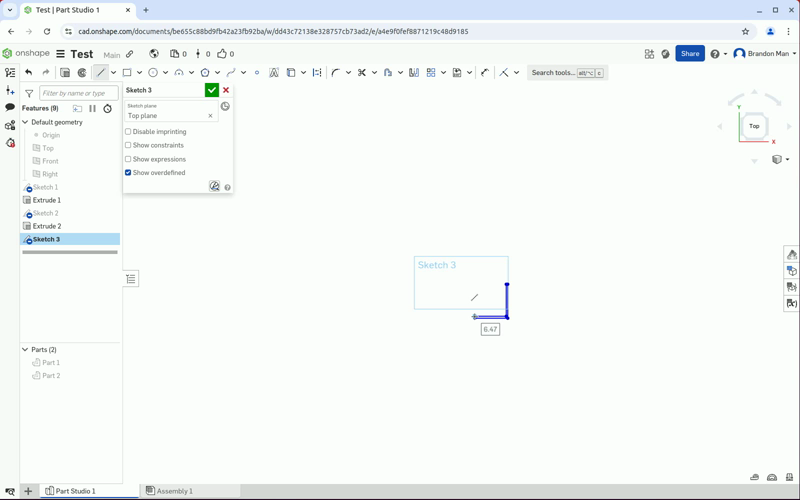
mouse_move(504, 316)
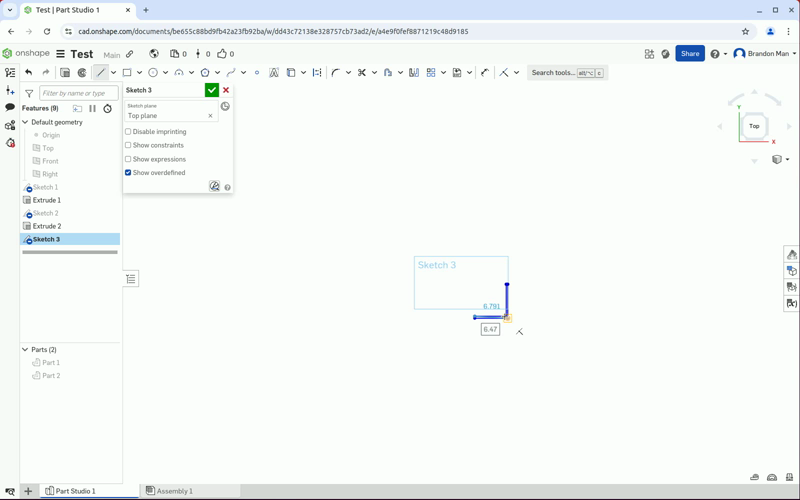
key_down(shift)
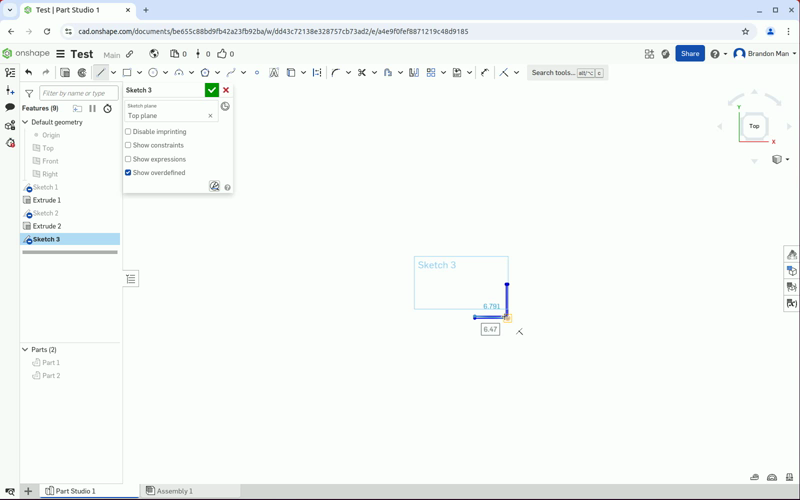
mouse_move(474, 318)
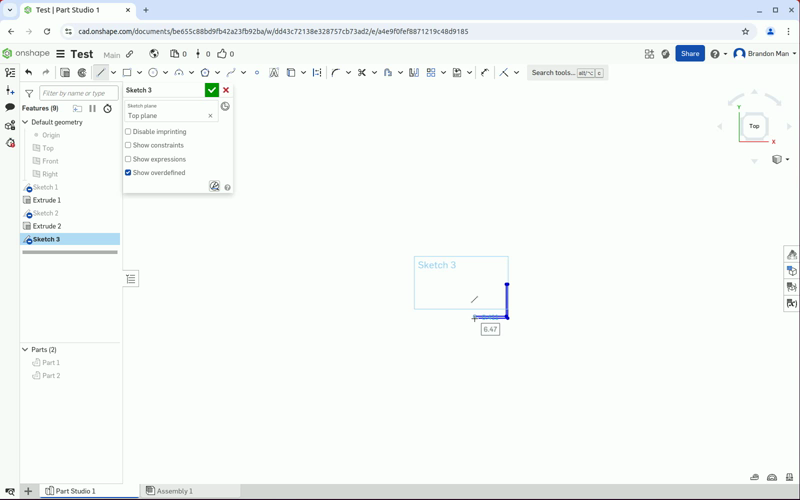
scroll(6)
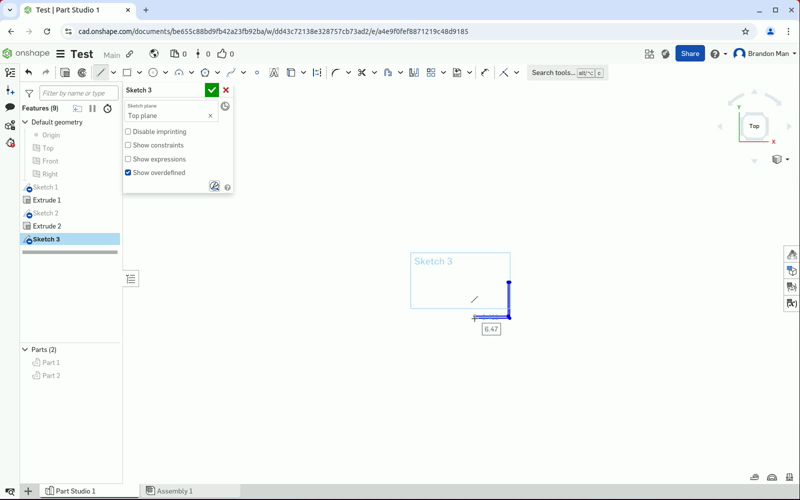
scroll(6)
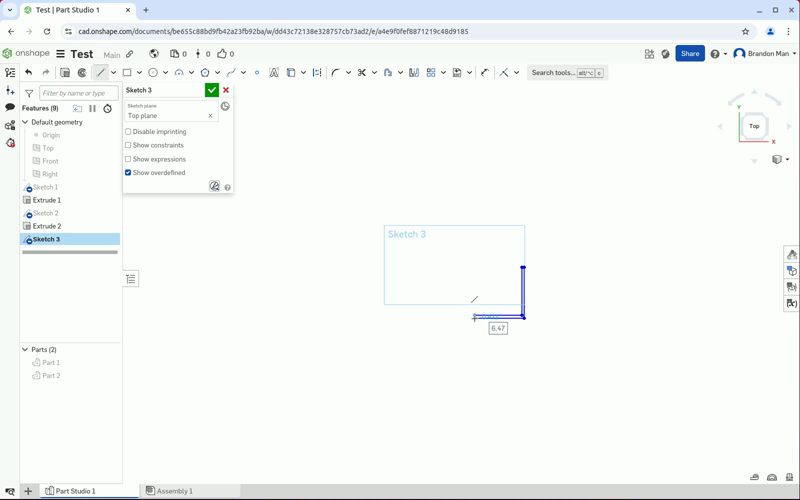
scroll(6)
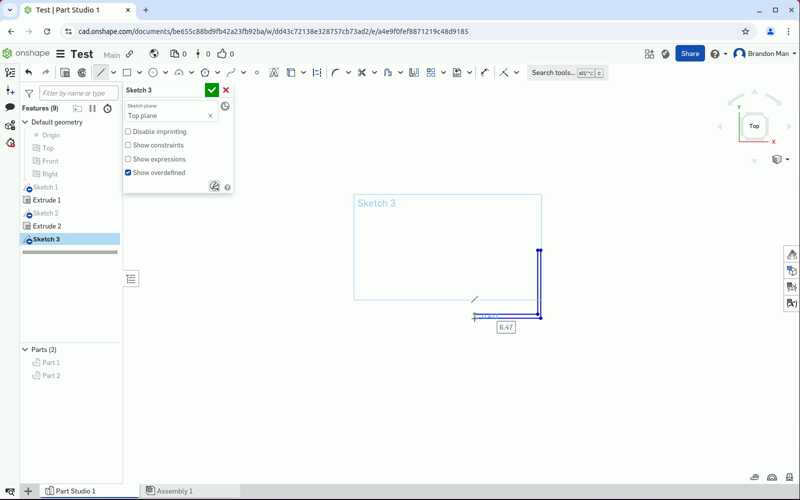
scroll(6)
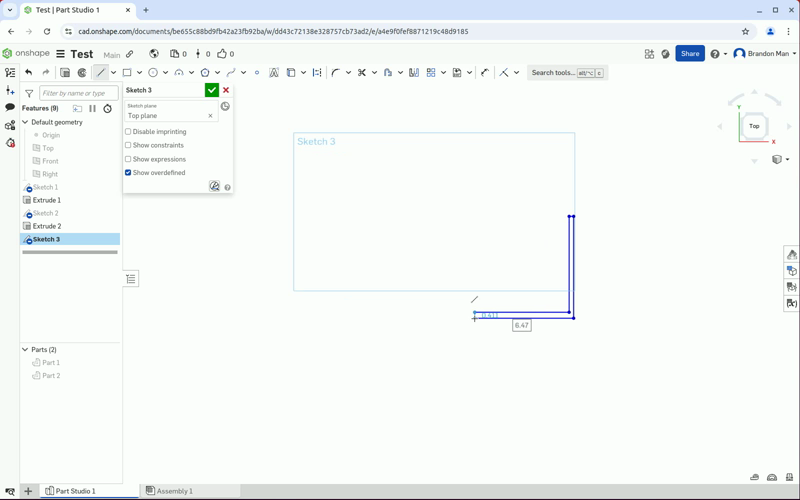
scroll(6)
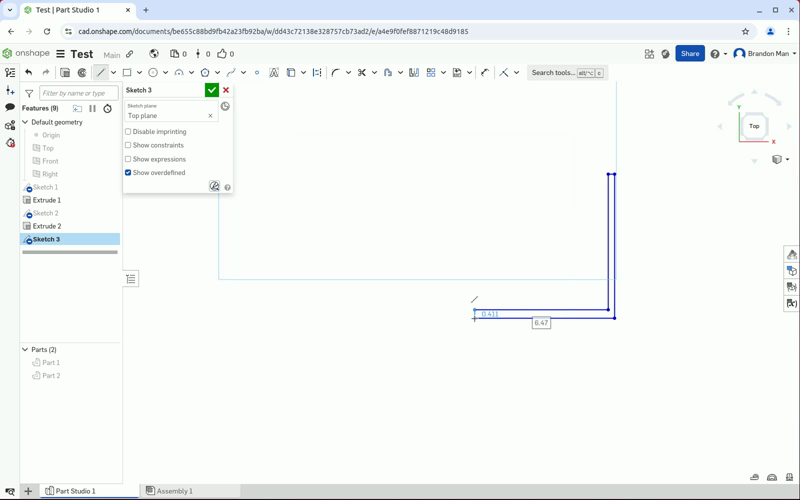
scroll(6)
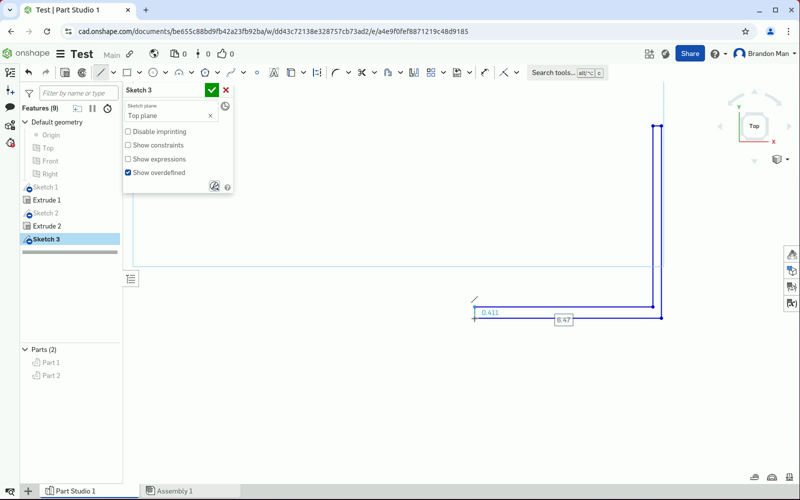
scroll(6)
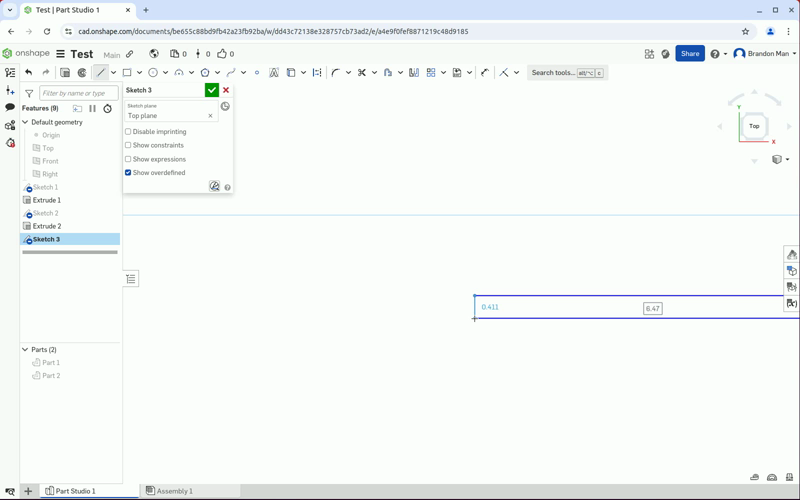
key_up(shift)
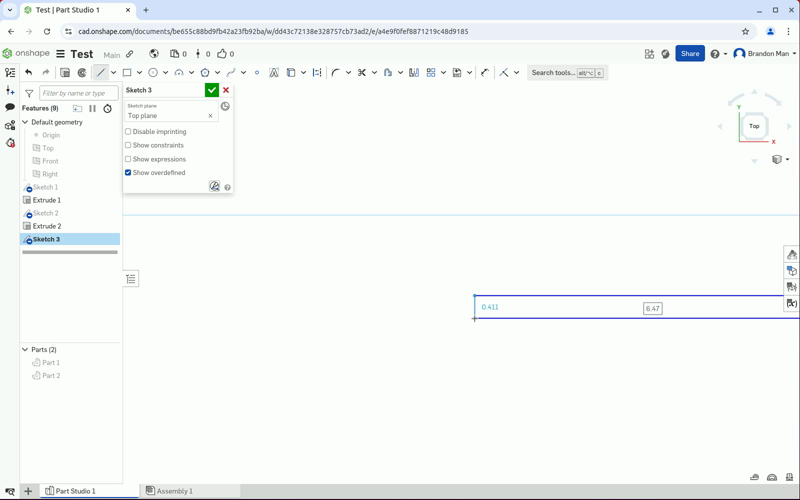
click(474, 318)
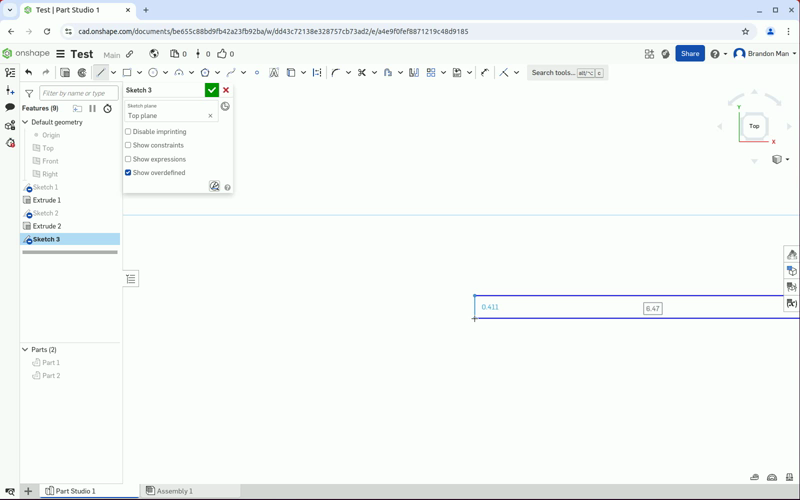
scroll(-6)
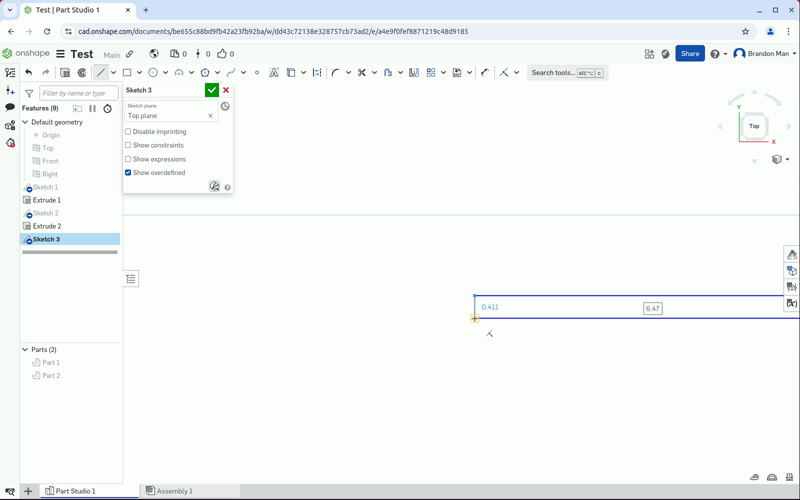
scroll(-6)
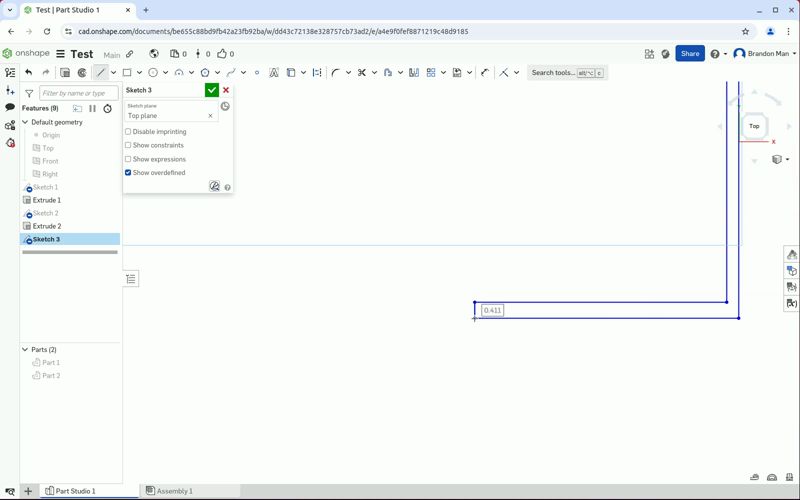
scroll(-6)
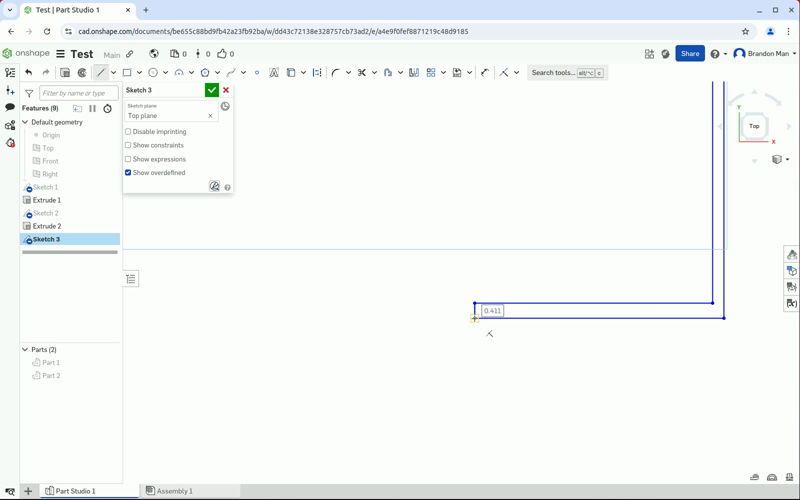
scroll(-6)
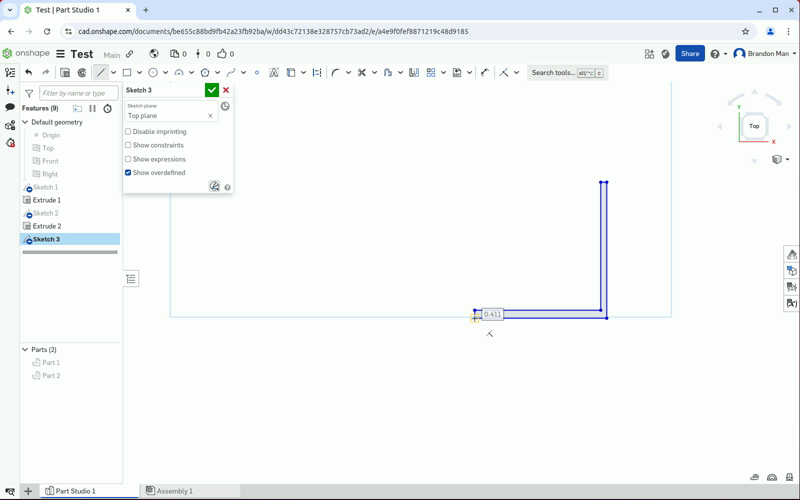
scroll(-6)
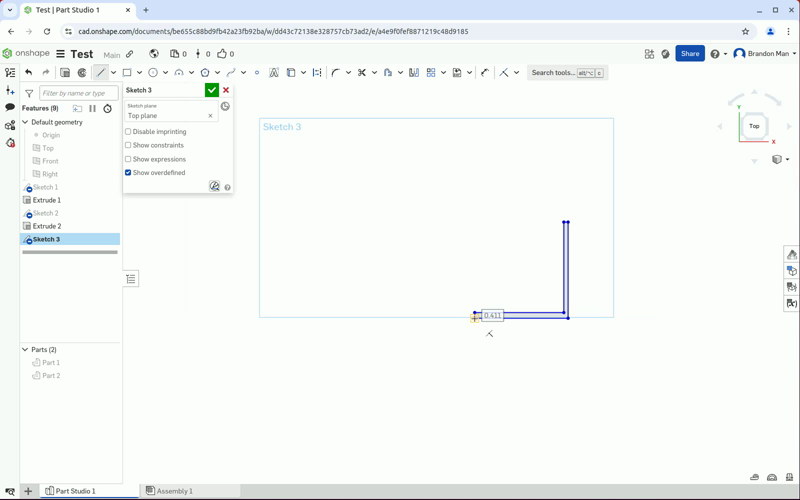
scroll(-6)
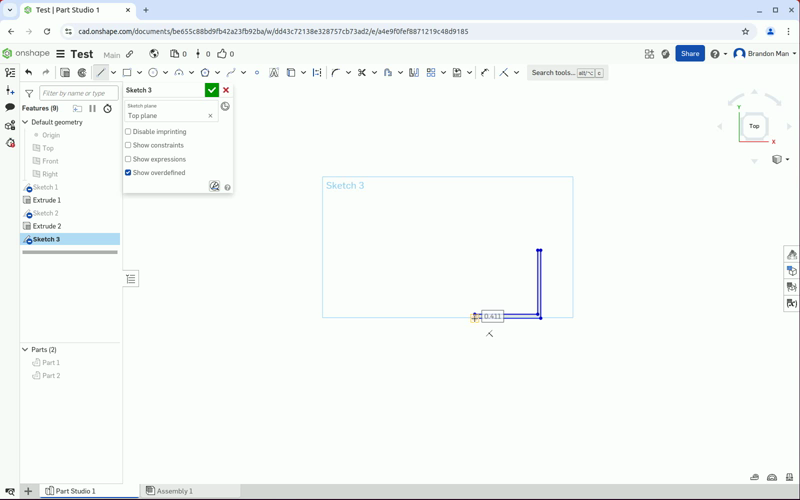
scroll(-6)
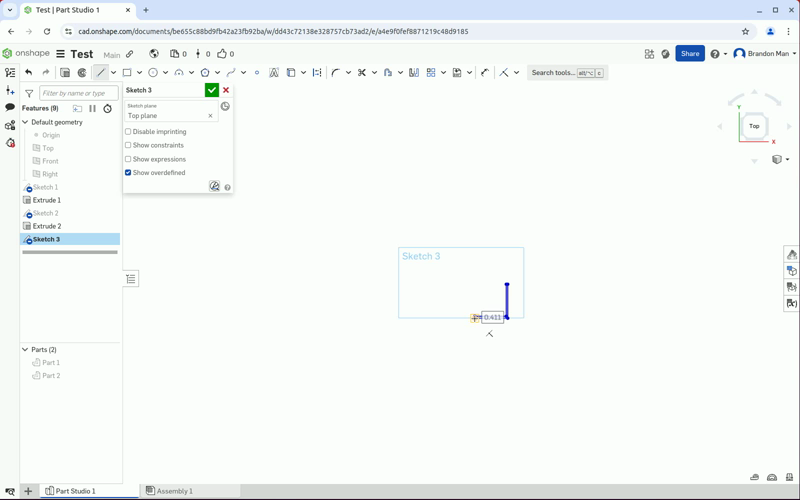
key(esc)
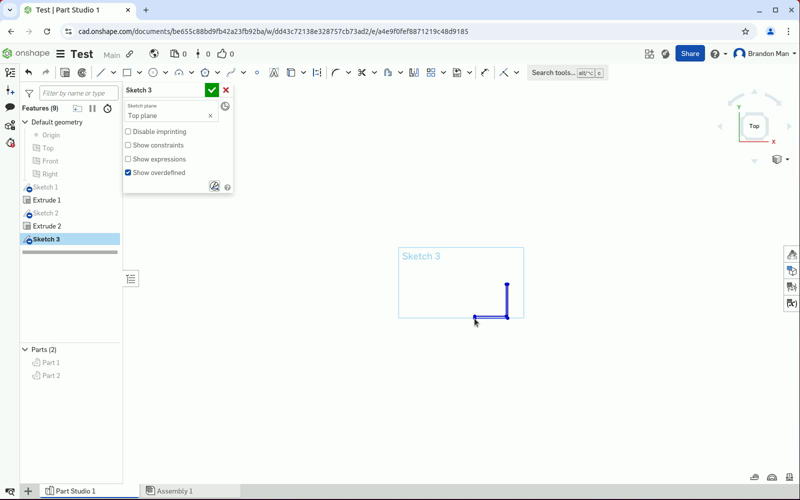
mouse_move(502, 317)
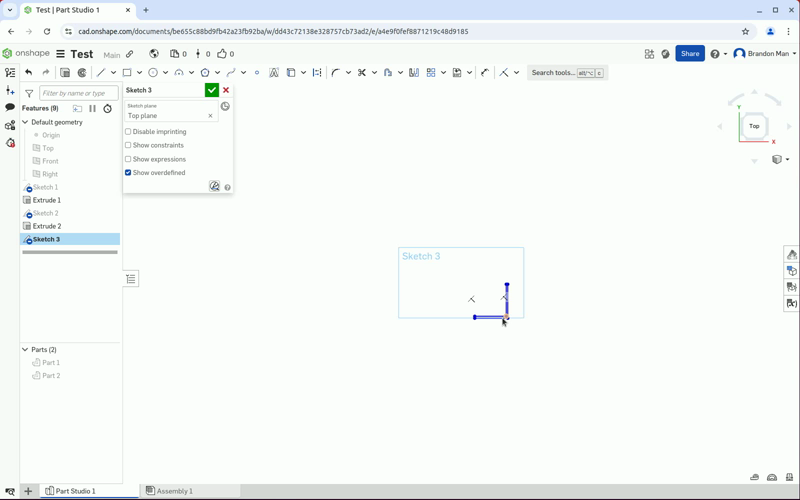
scroll(6)
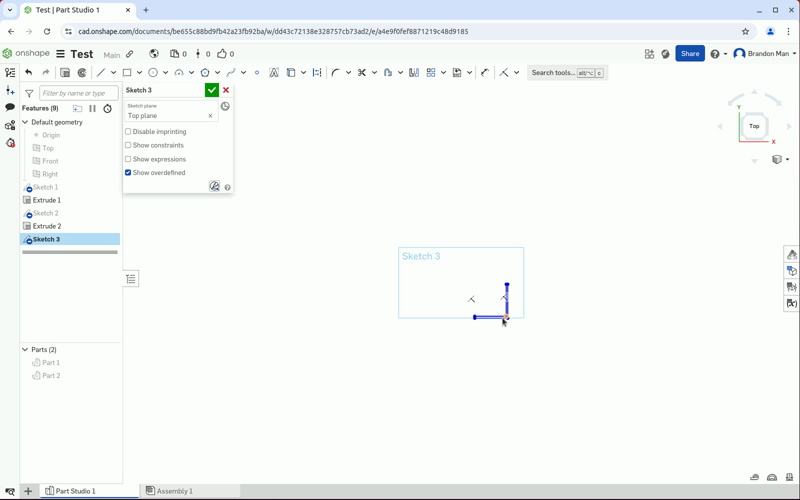
scroll(6)
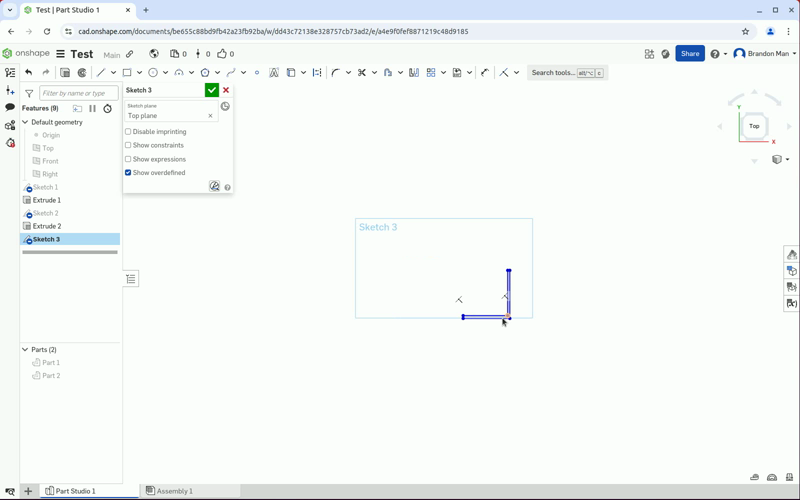
scroll(6)
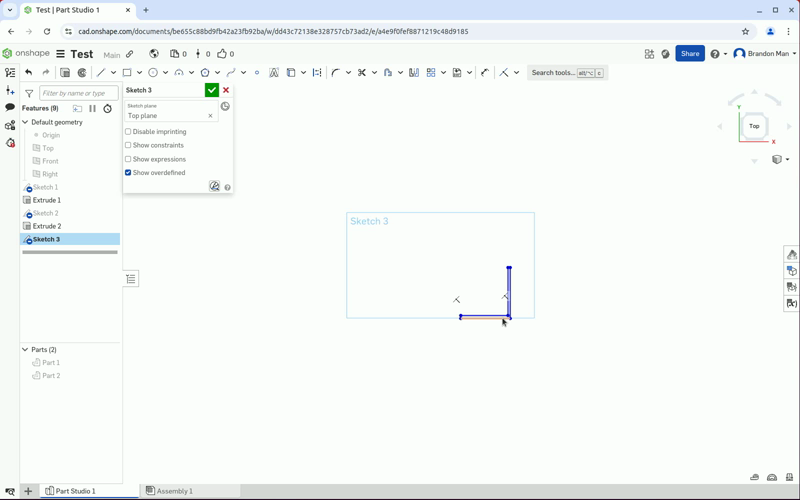
scroll(6)
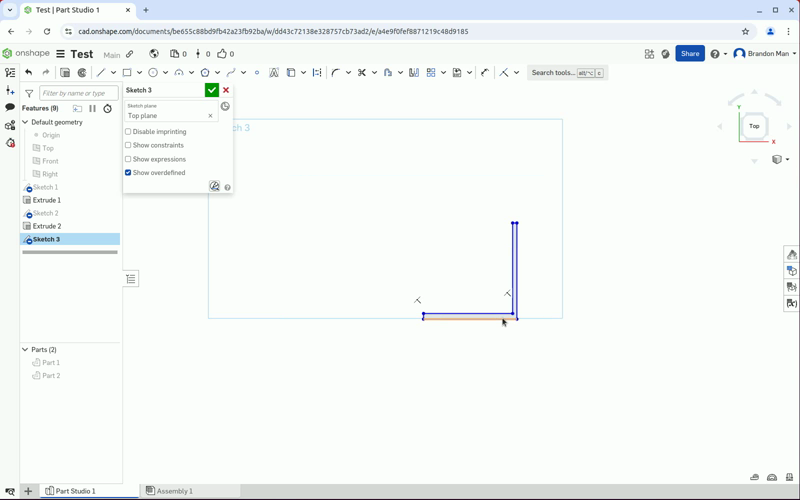
scroll(6)
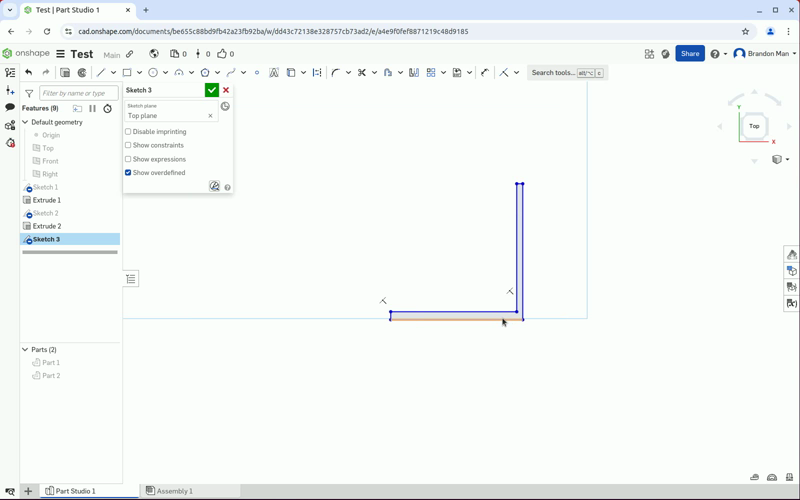
scroll(6)
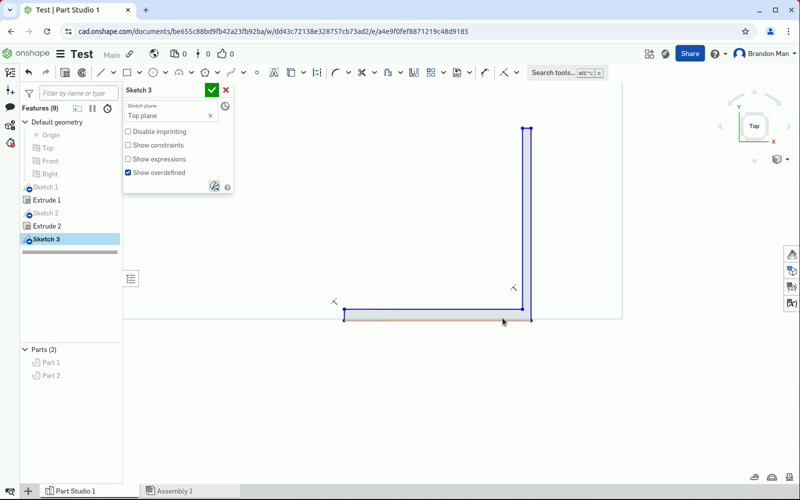
scroll(6)
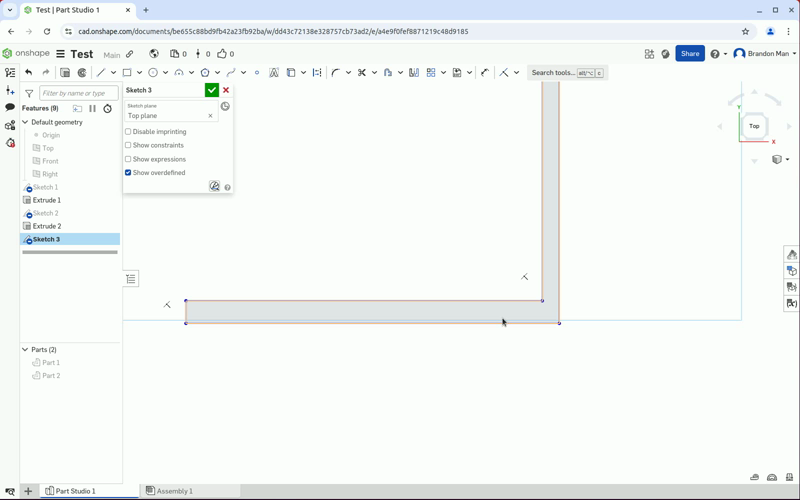
click(502, 317)
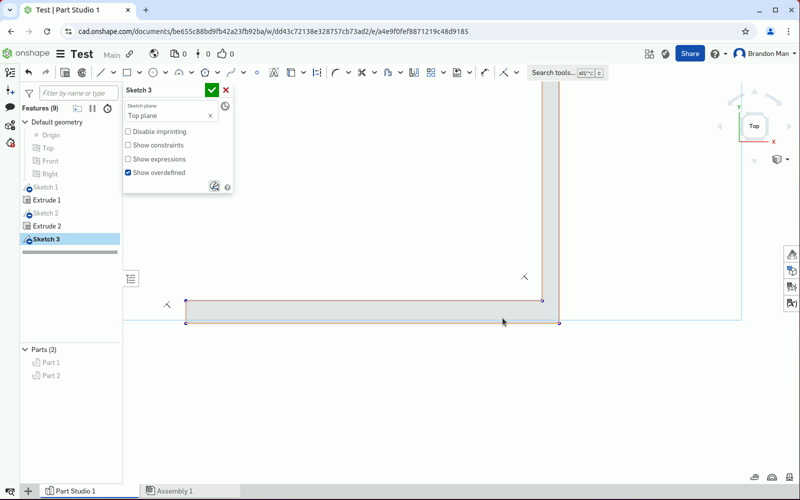
scroll(-6)
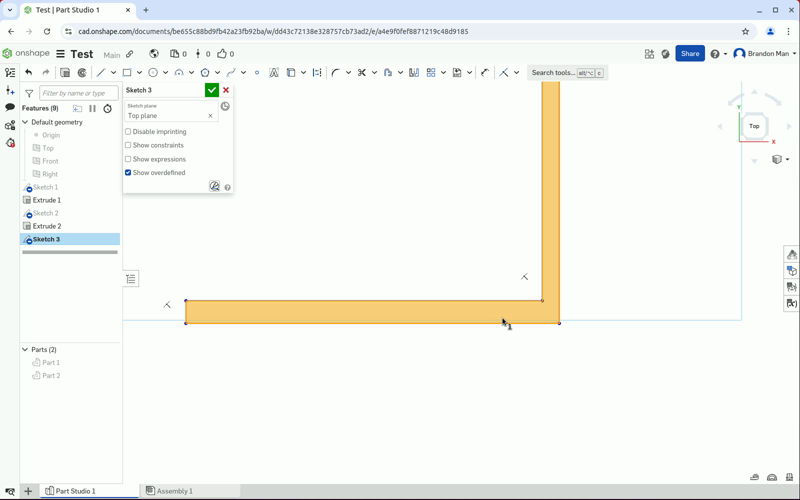
scroll(-6)
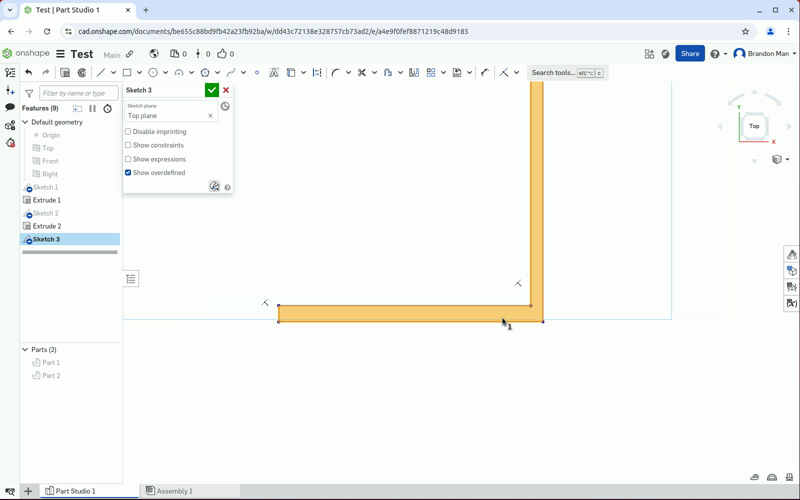
scroll(-6)
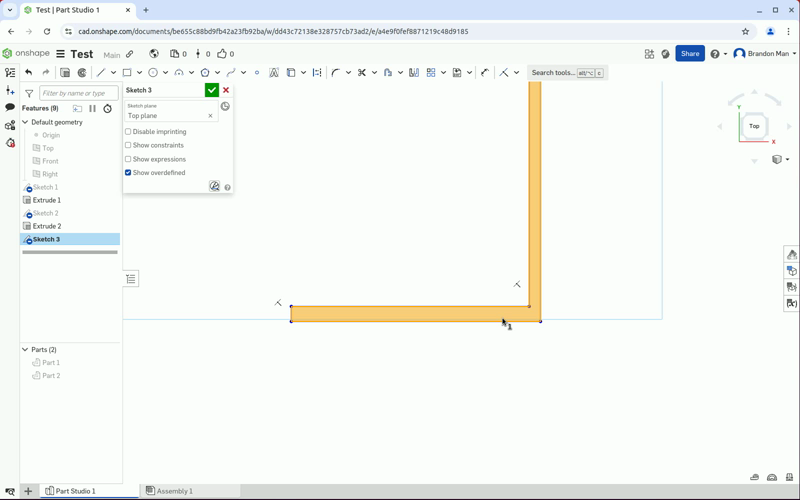
scroll(-6)
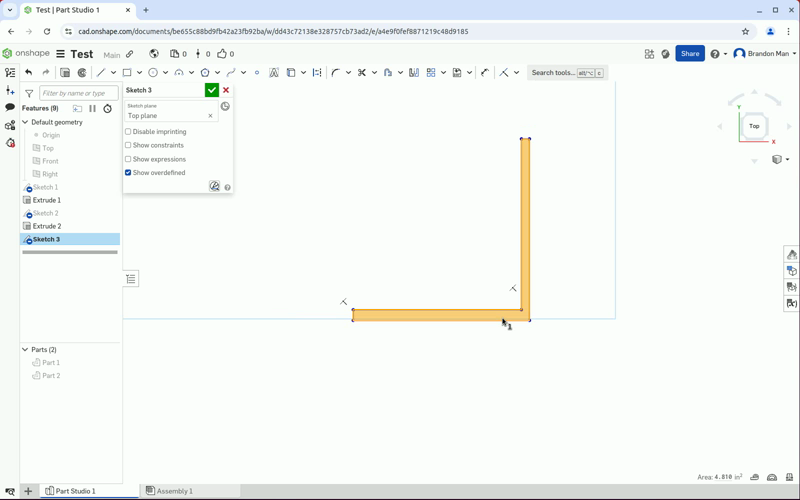
scroll(-6)
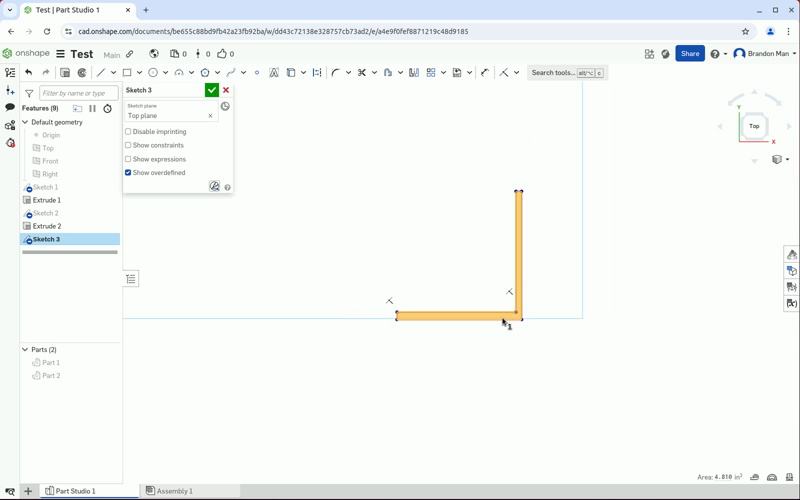
scroll(-6)
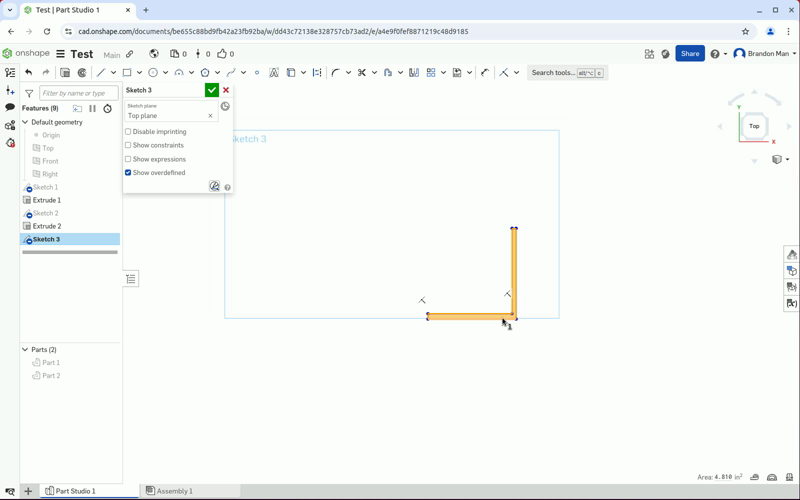
scroll(-6)
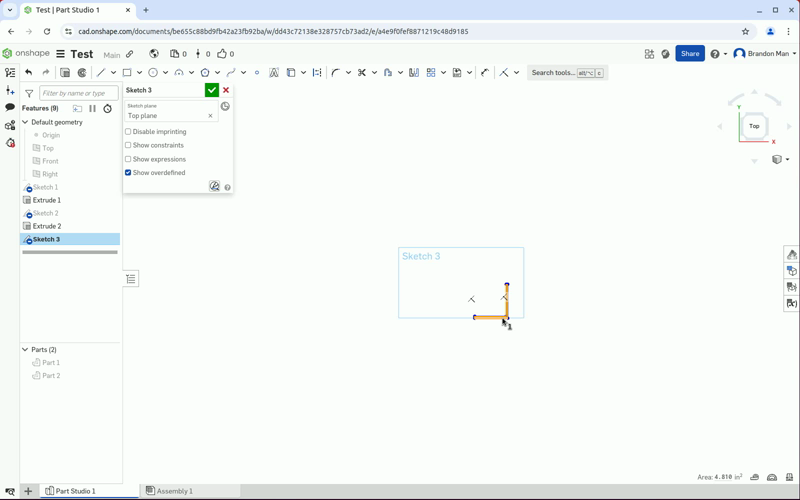
mouse_move(73, 352)
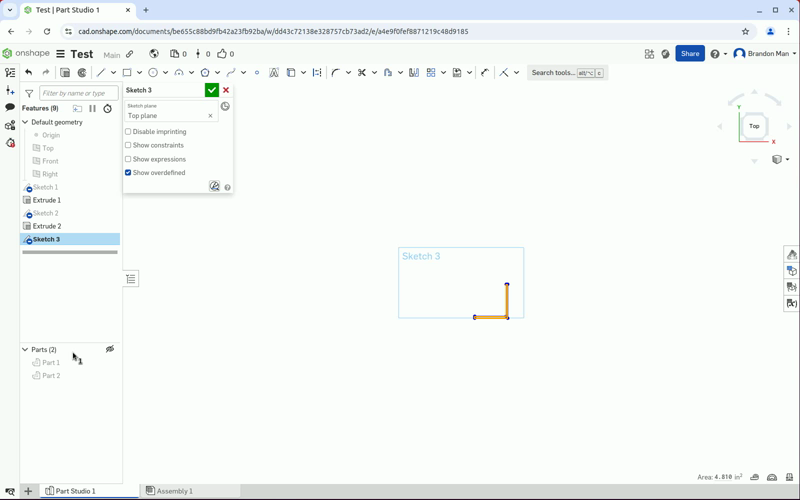
key(shift+y)
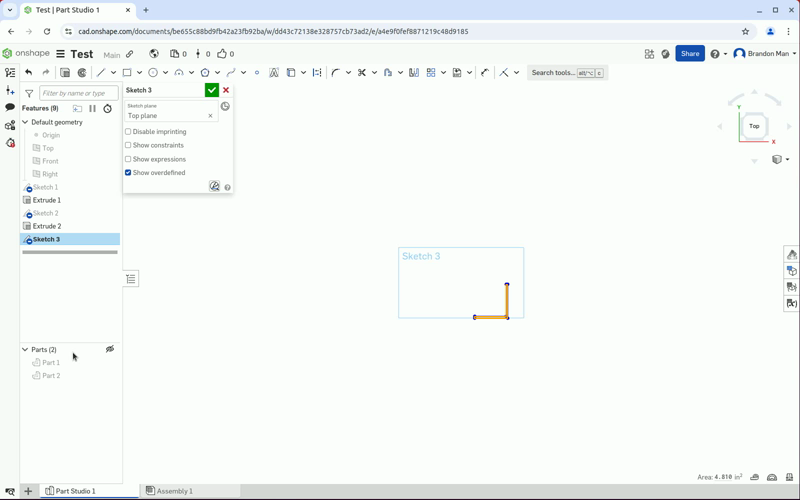
key(shift+e)
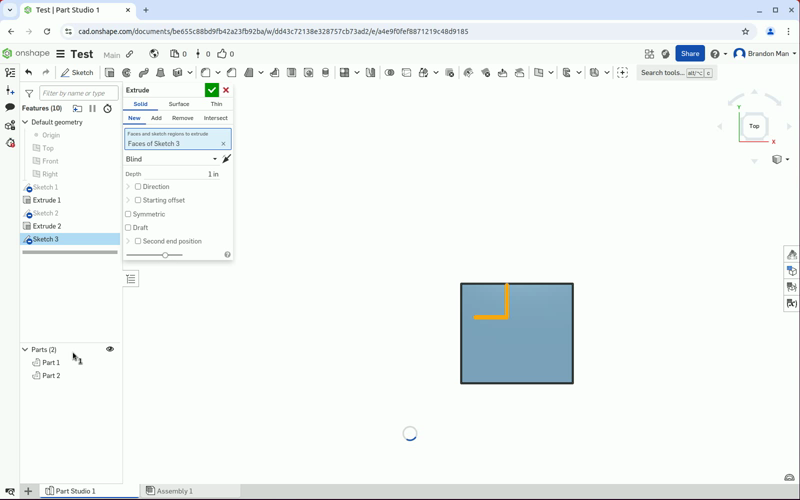
mouse_move(143, 106)
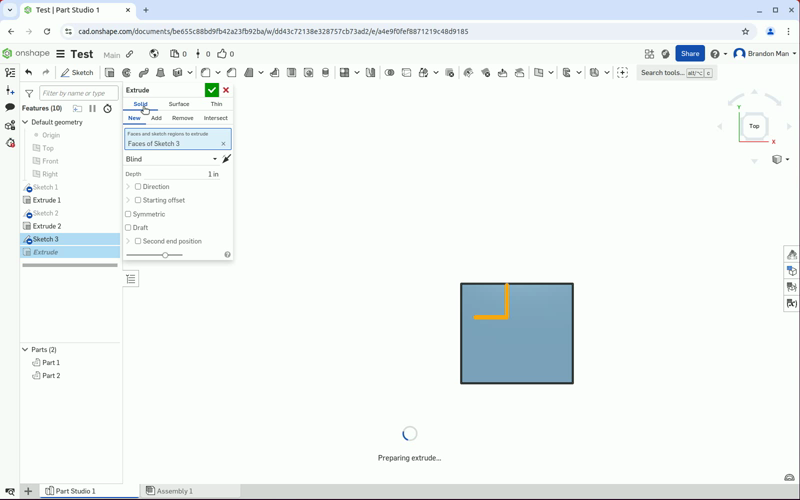
click(143, 106)
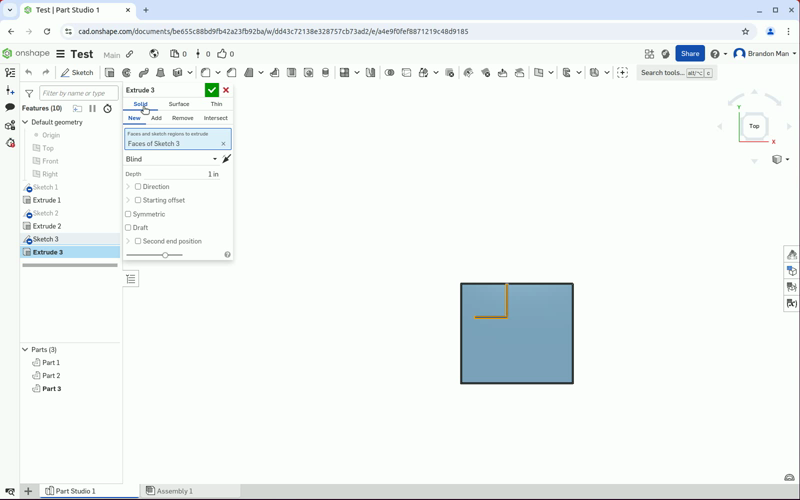
mouse_move(137, 120)
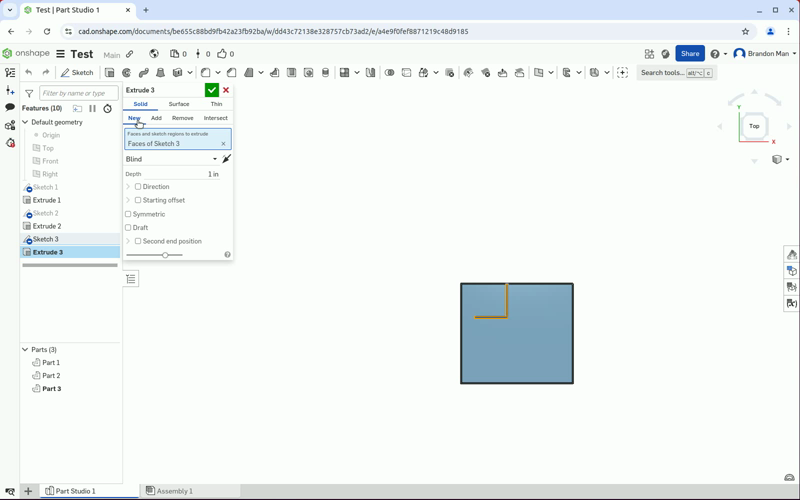
click(137, 120)
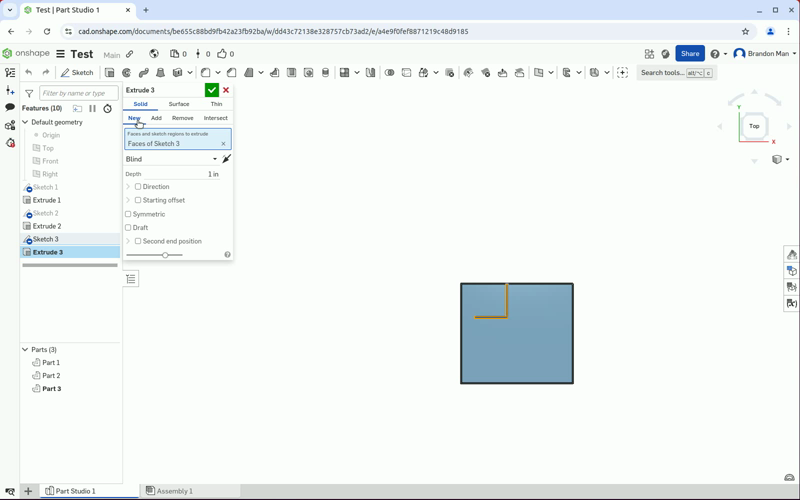
key(tab, 4)
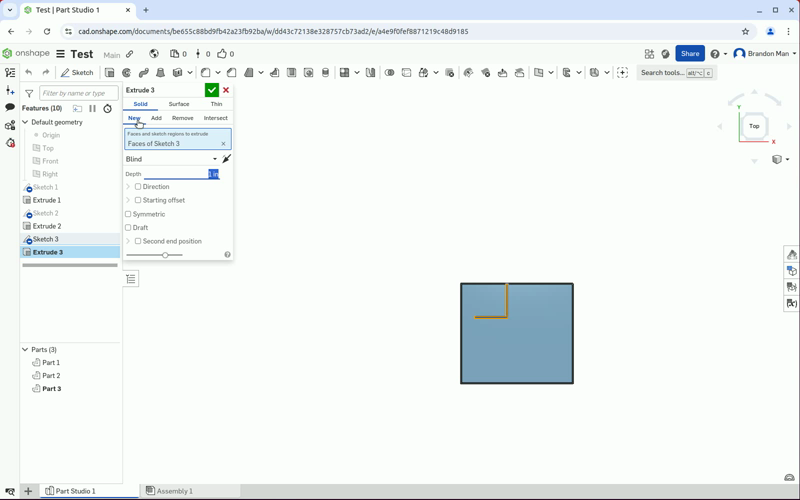
text(8.425)
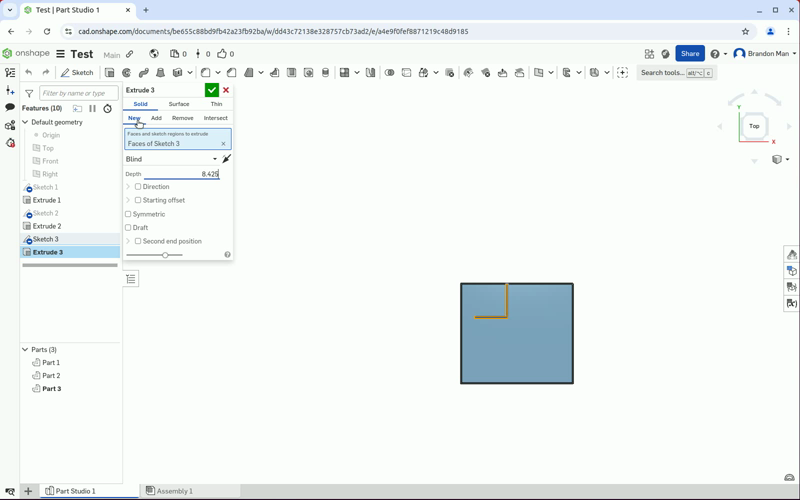
key(enter)
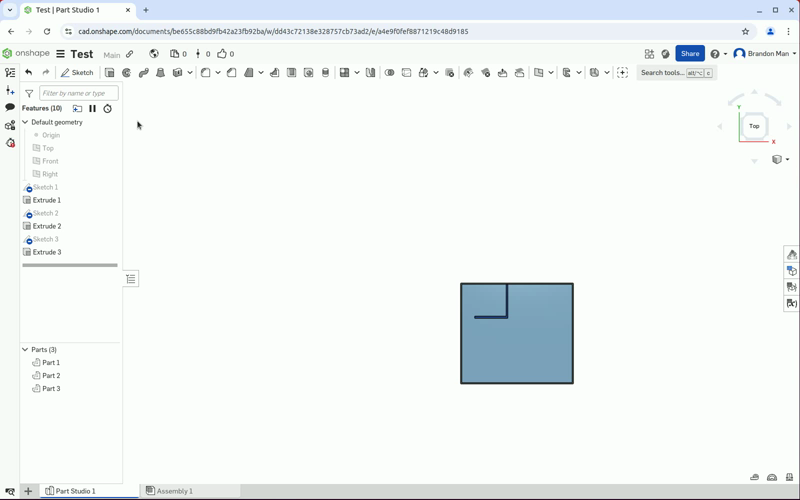
key(shift+h)
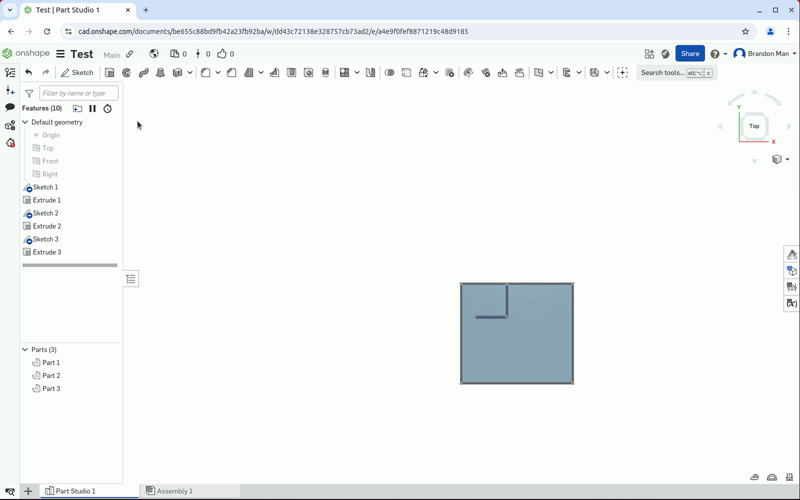
key(shift+h)
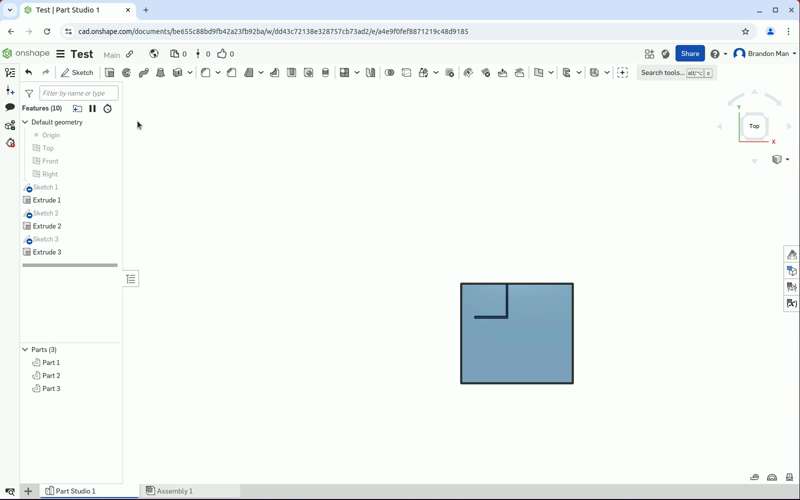
mouse_move(73, 189)
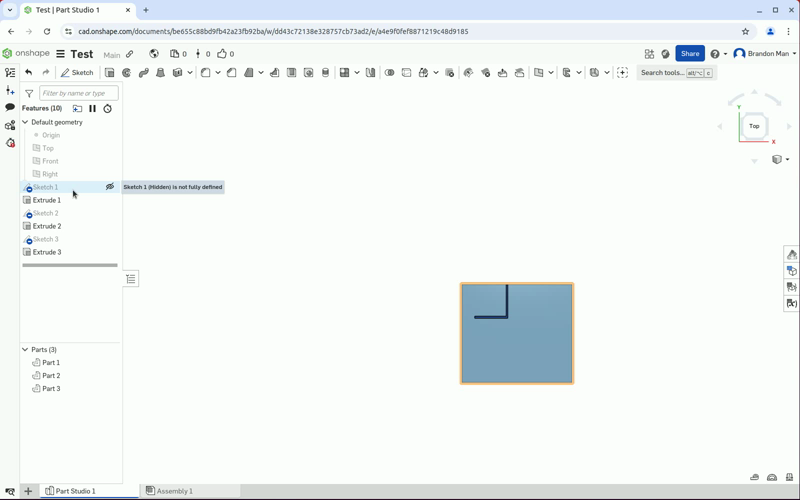
click(73, 189)
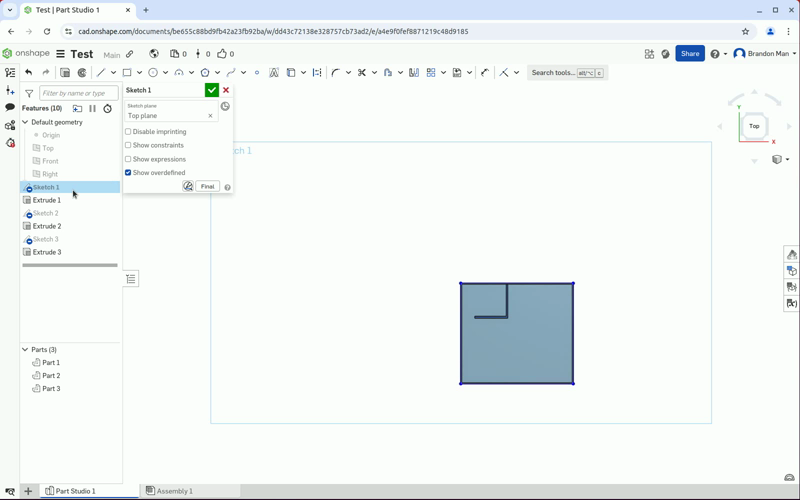
mouse_move(229, 92)
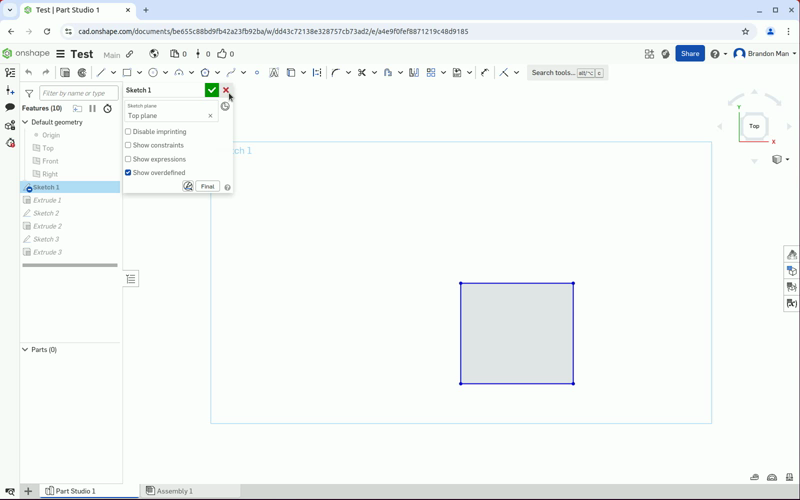
click(229, 92)
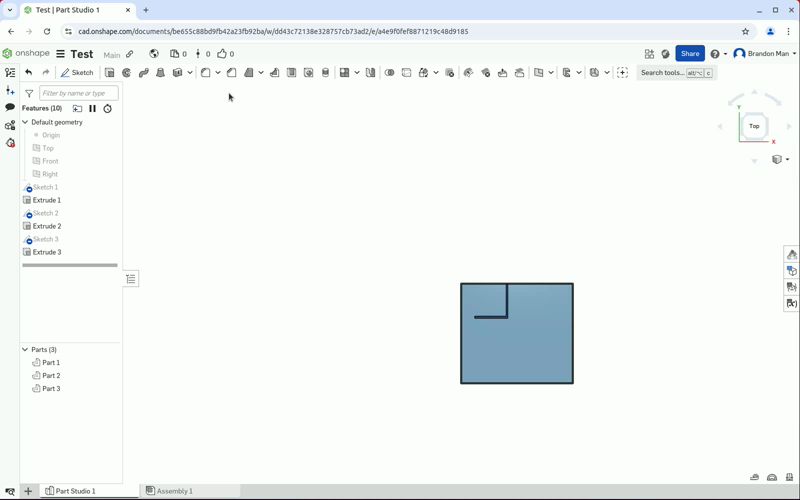
mouse_move(73, 352)
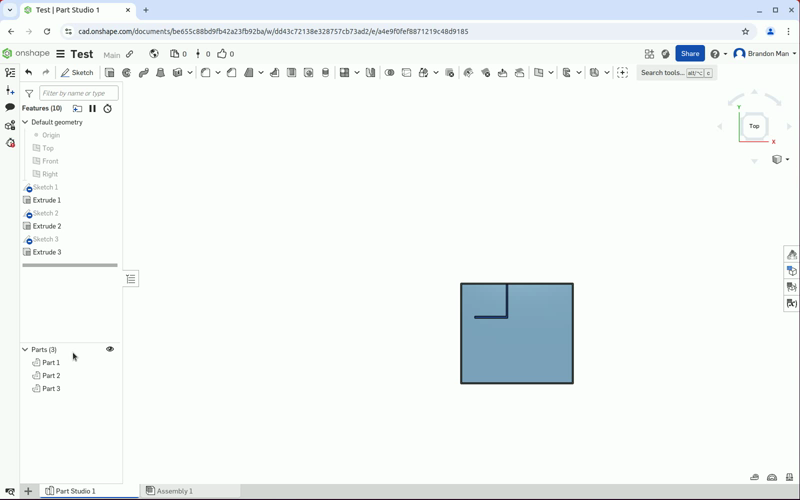
key(y)
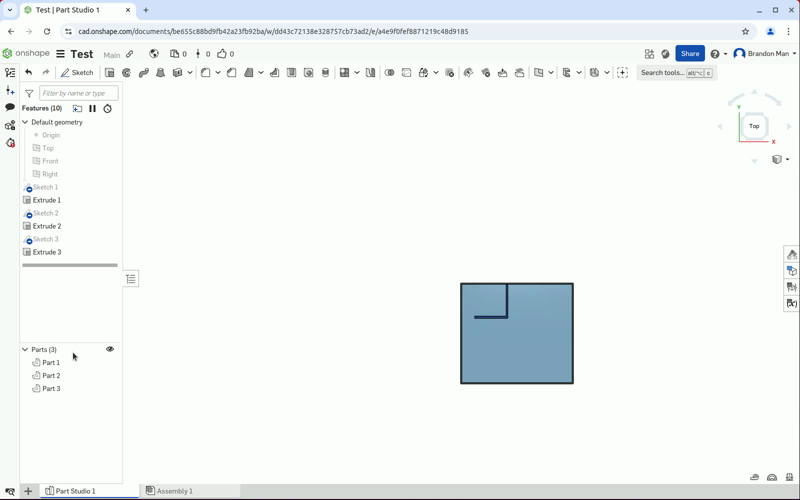
key(shift+p)
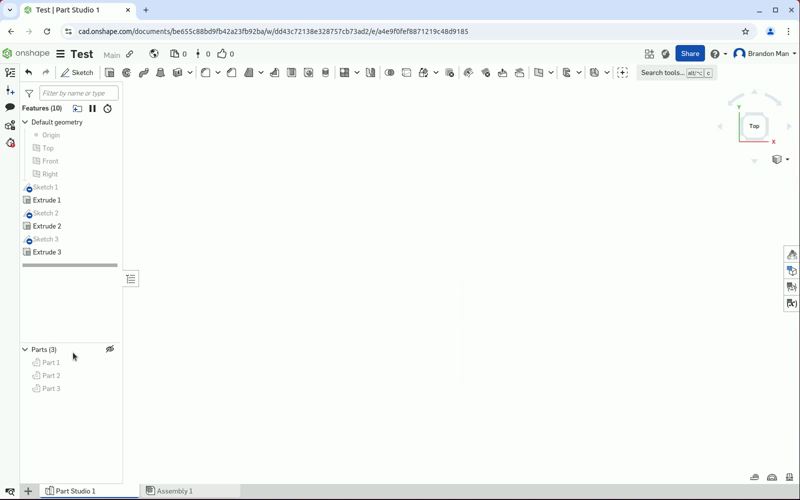
key(space)
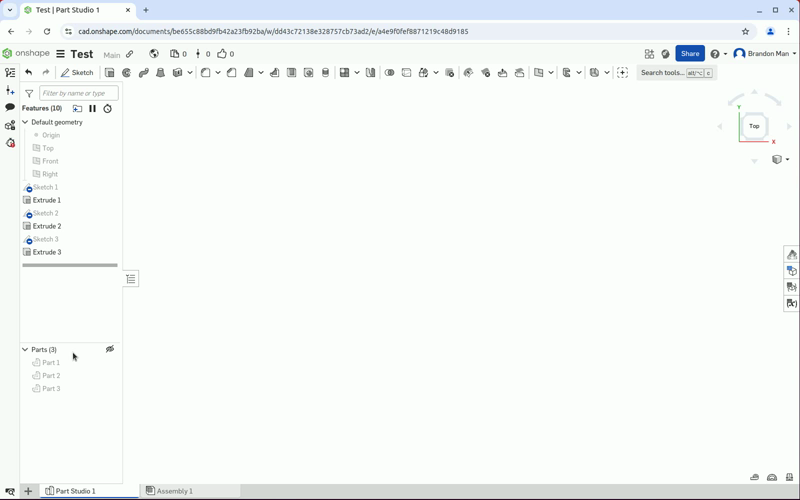
key_down(shift)
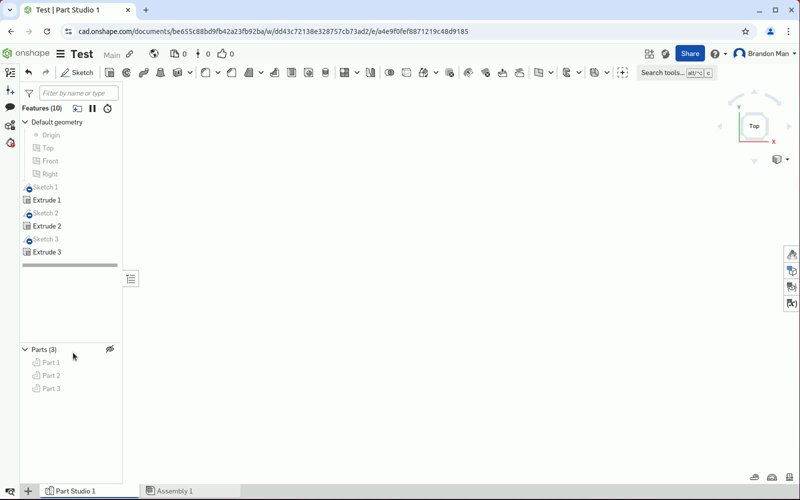
key(up)
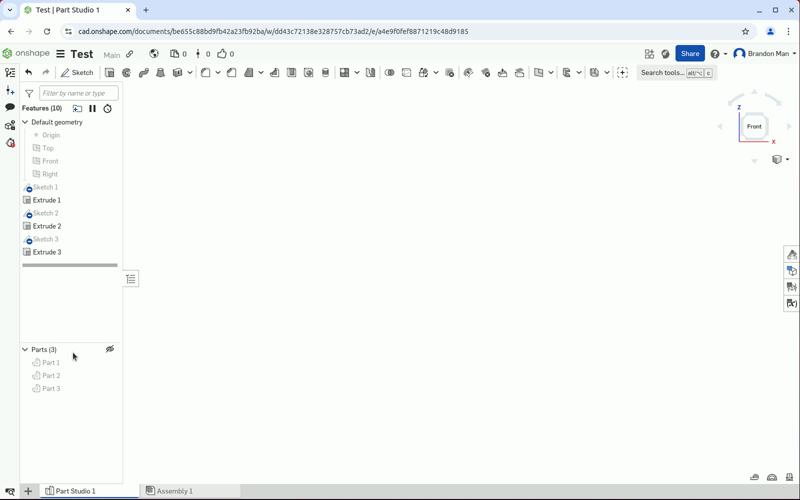
key_up(shift)
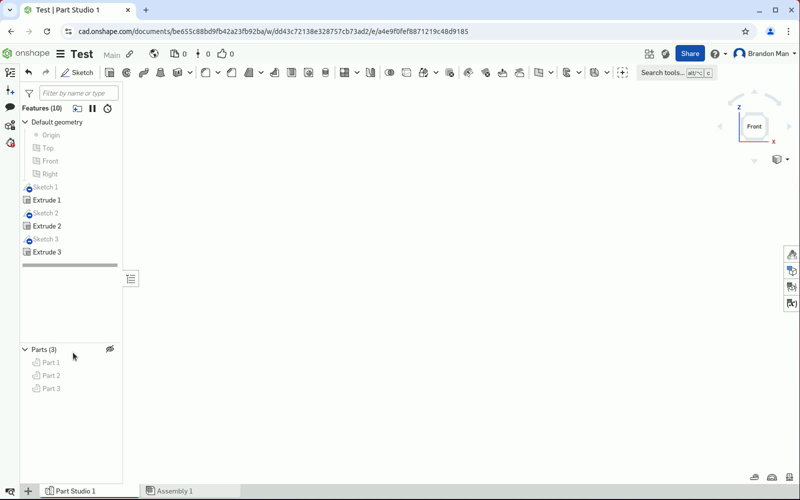
key(space)
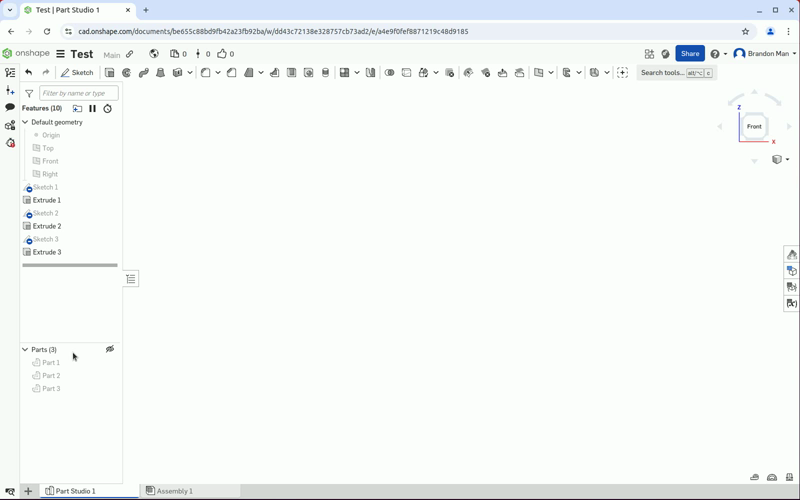
key_down(shift)
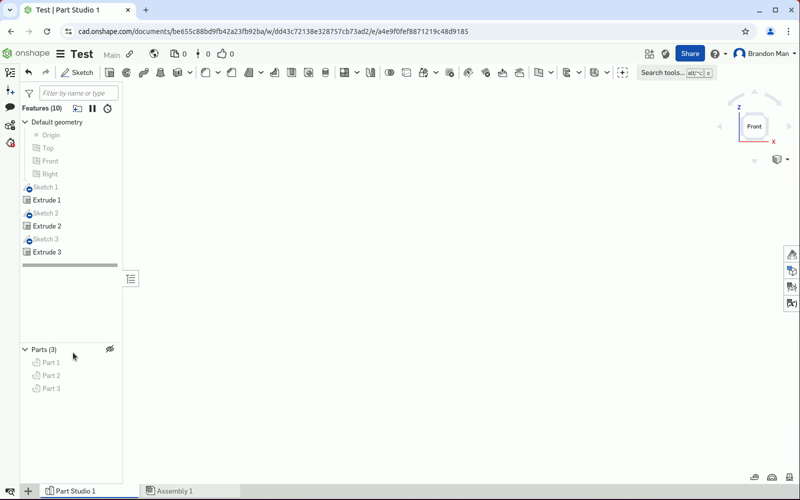
key(left)
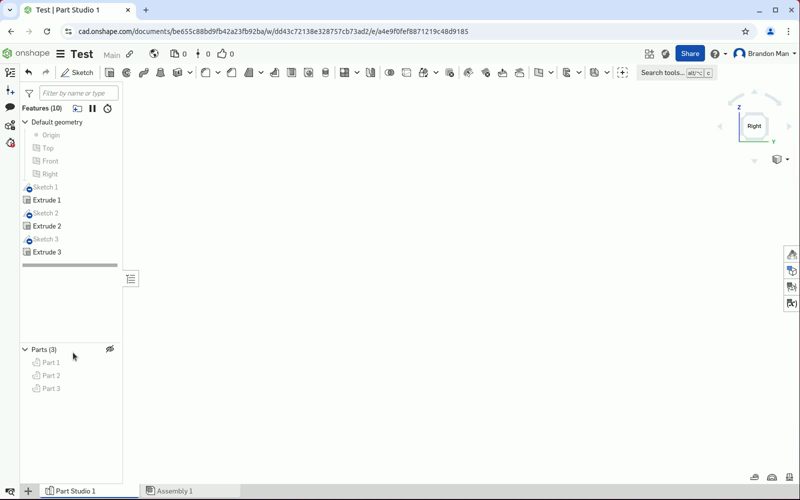
key_up(shift)
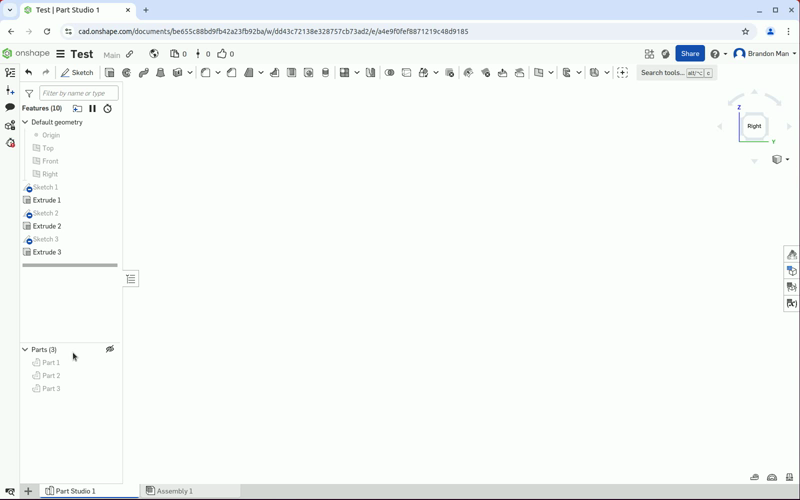
mouse_move(73, 352)
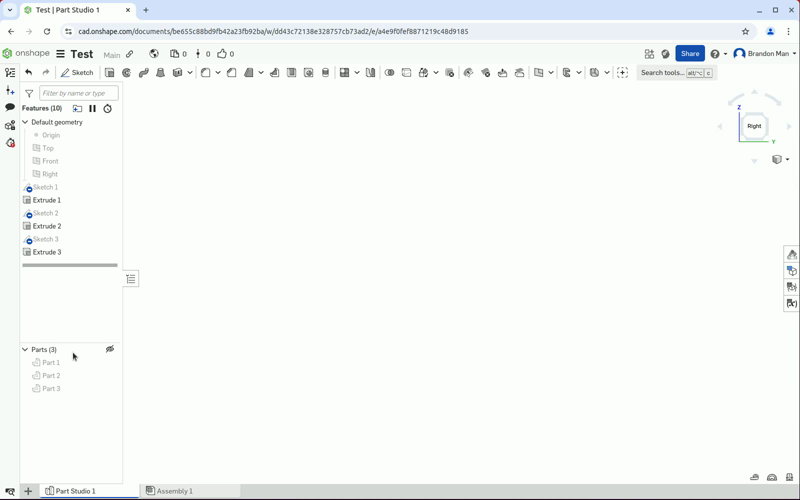
key(shift+y)
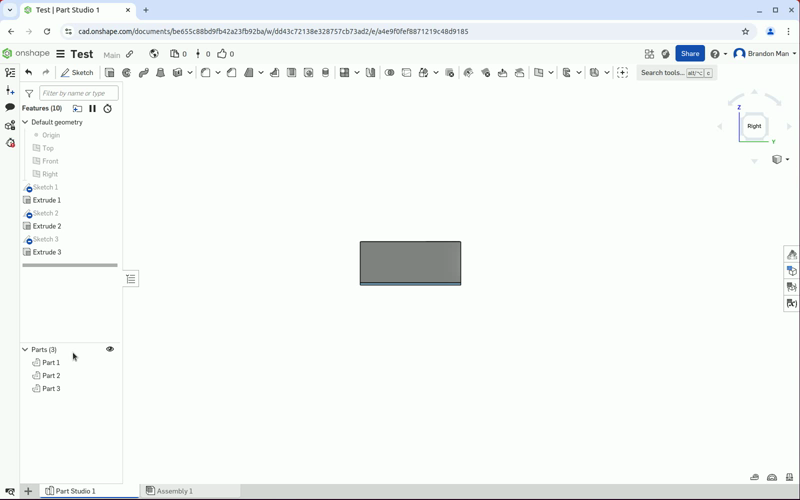
mouse_move(541, 75)
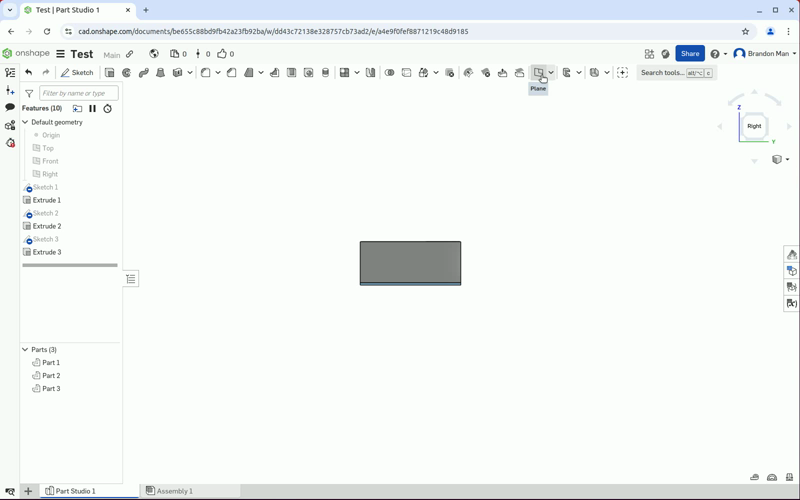
click(541, 75)
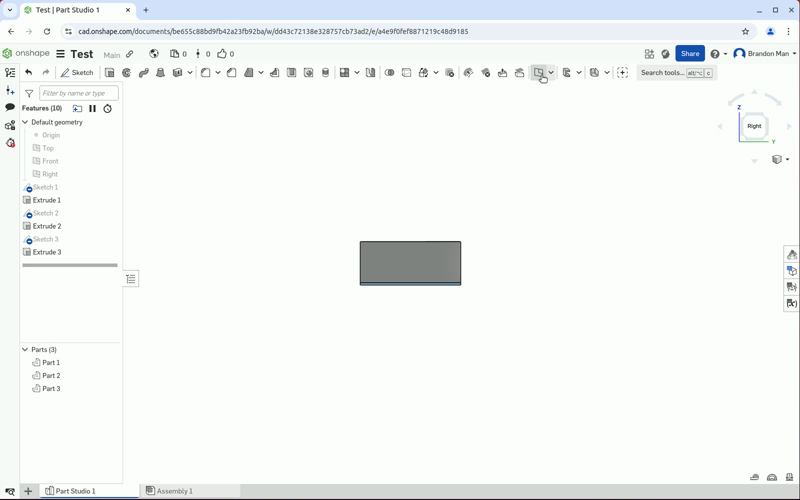
mouse_move(73, 176)
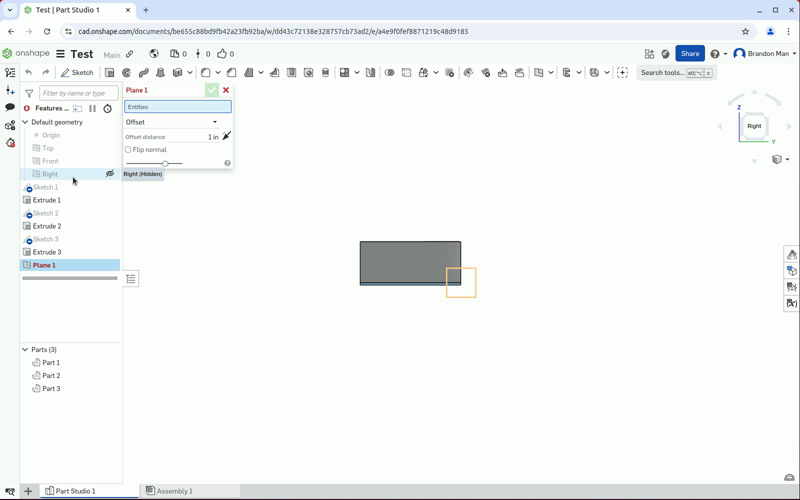
click(73, 176)
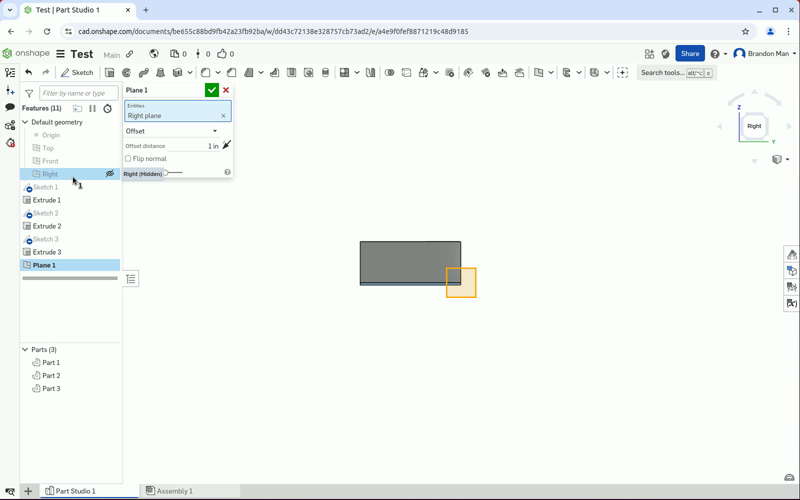
key(tab, 2)
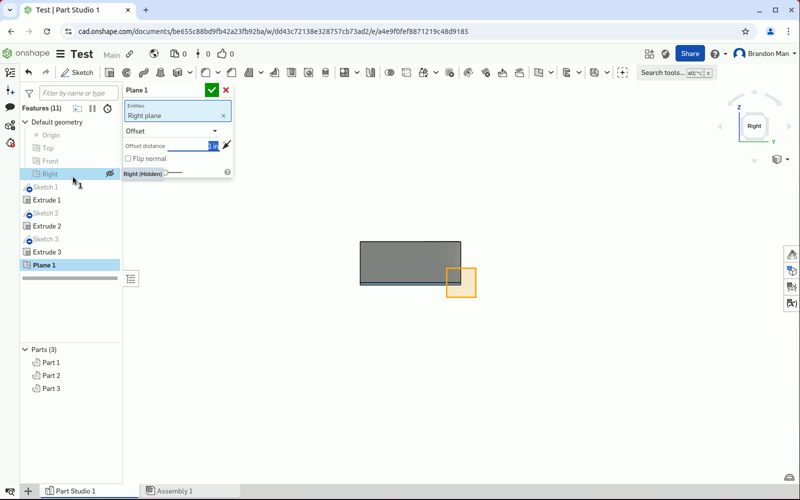
text(23.108)
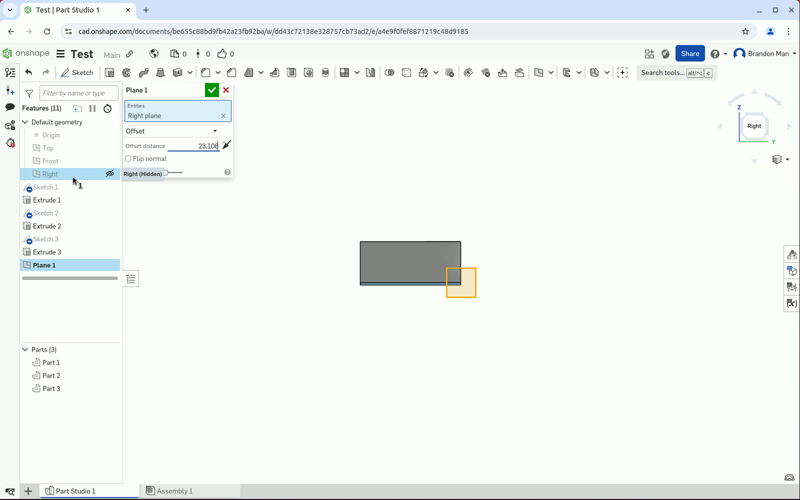
key(enter, 2)
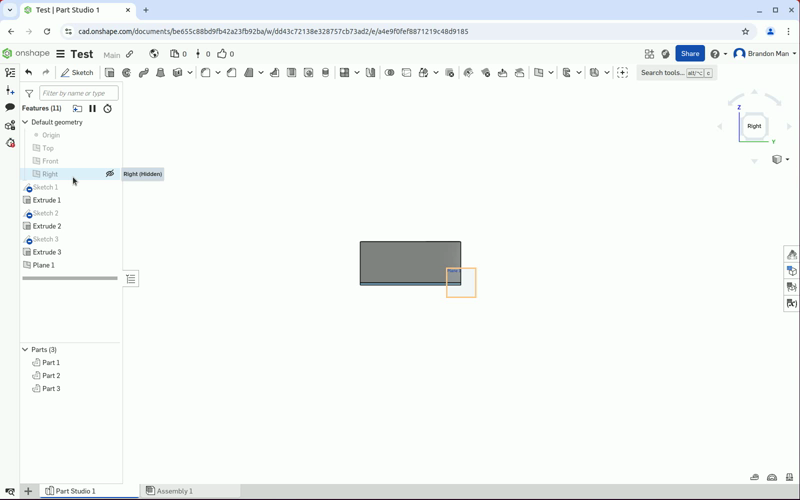
key(shift+s)
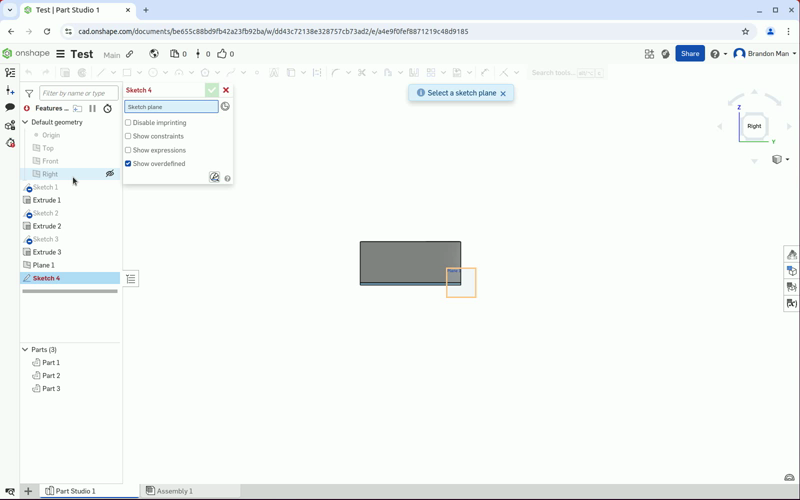
mouse_move(73, 267)
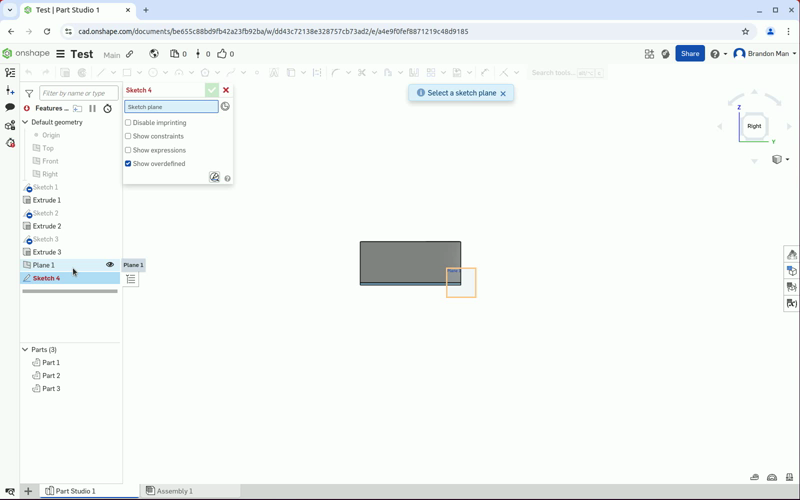
click(73, 267)
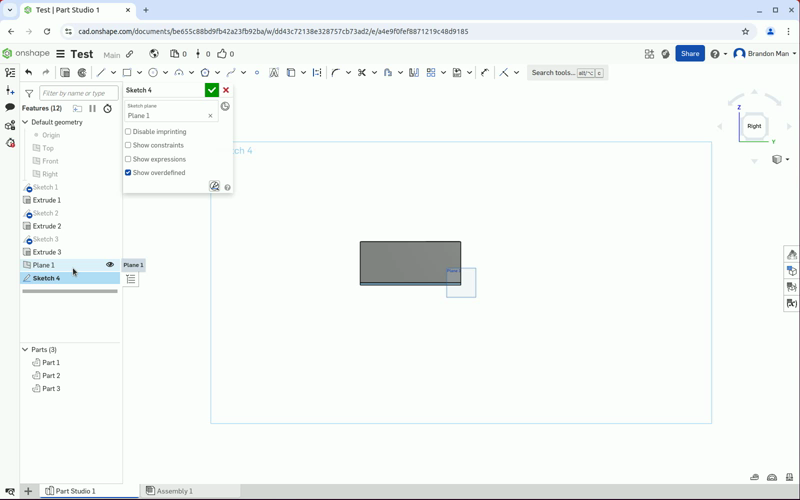
mouse_move(73, 352)
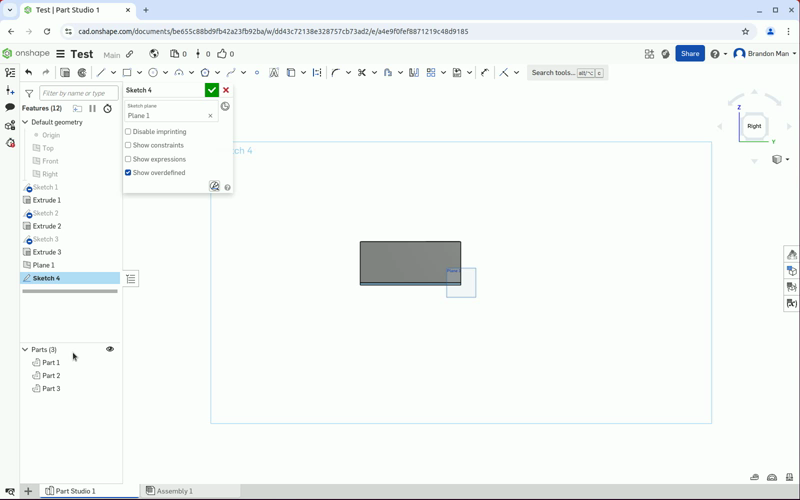
key(y)
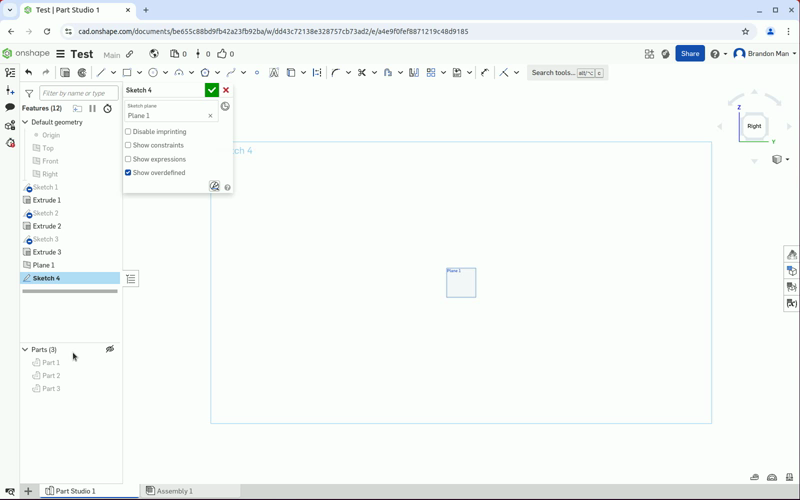
key(l)
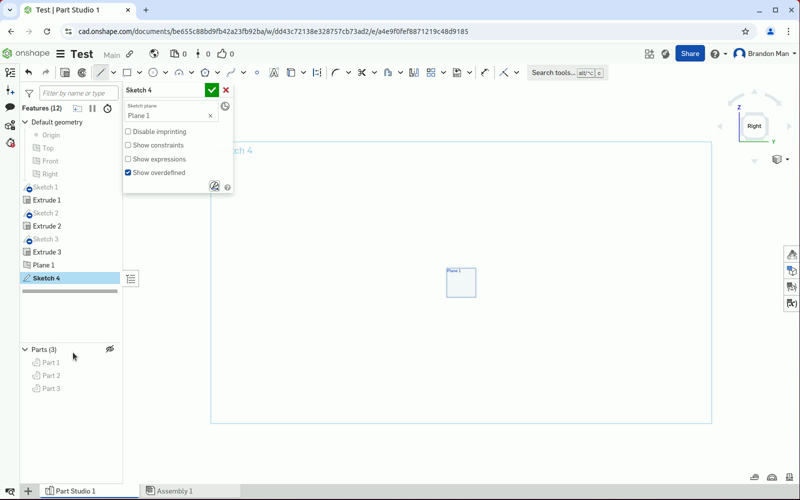
key_down(shift)
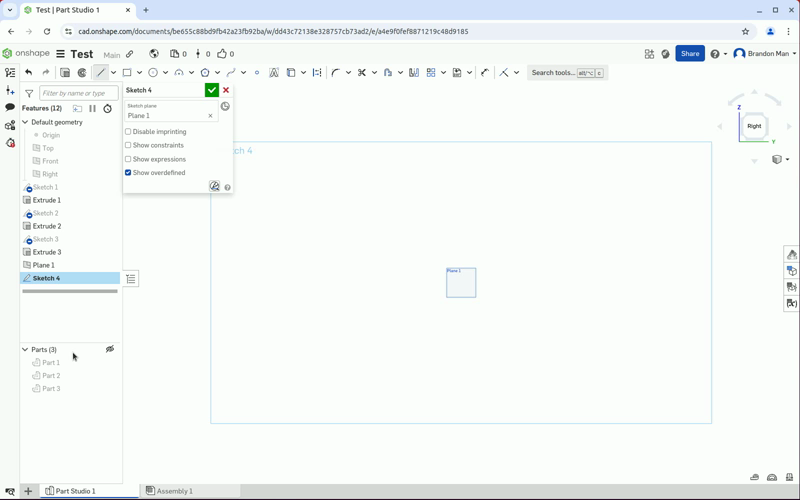
mouse_move(365, 265)
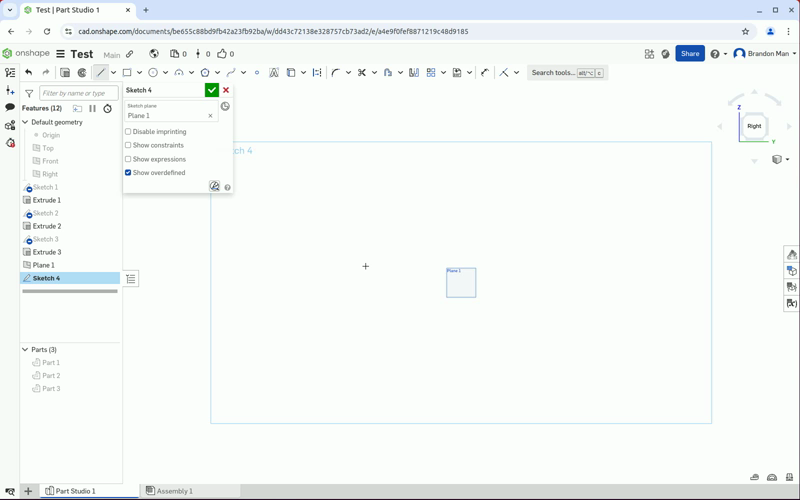
click(365, 265)
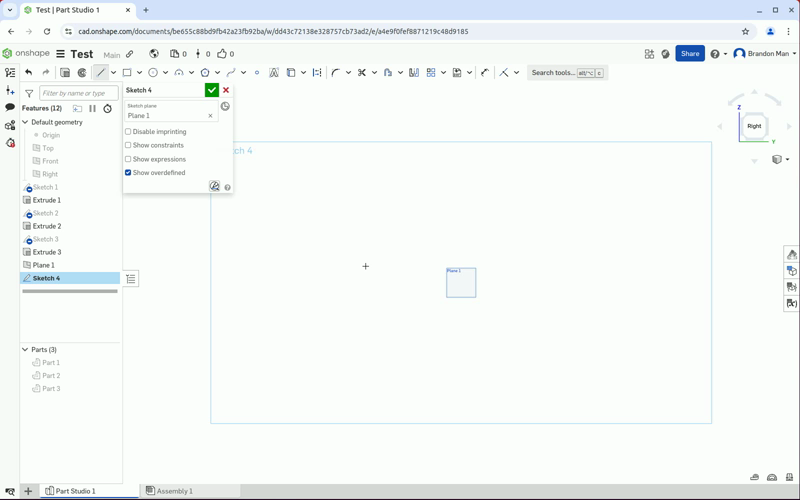
key_up(shift)
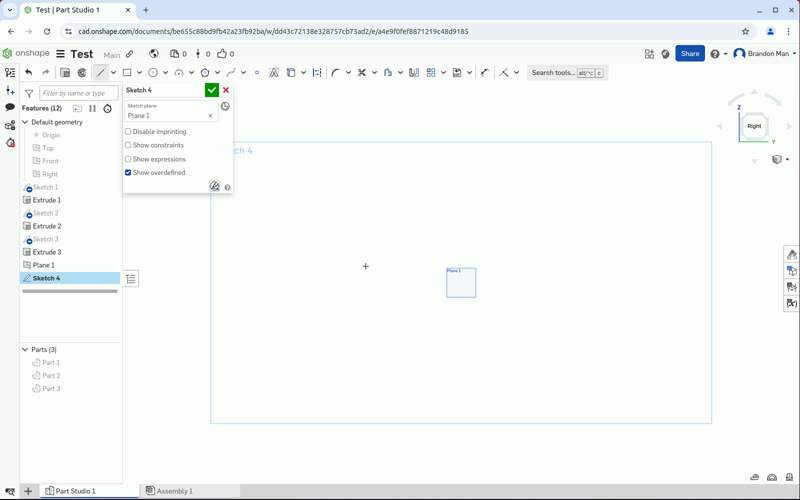
key_down(shift)
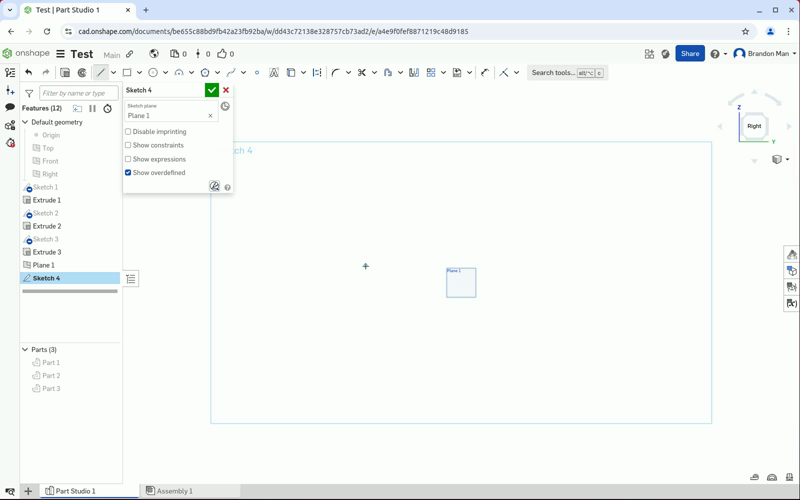
mouse_move(395, 265)
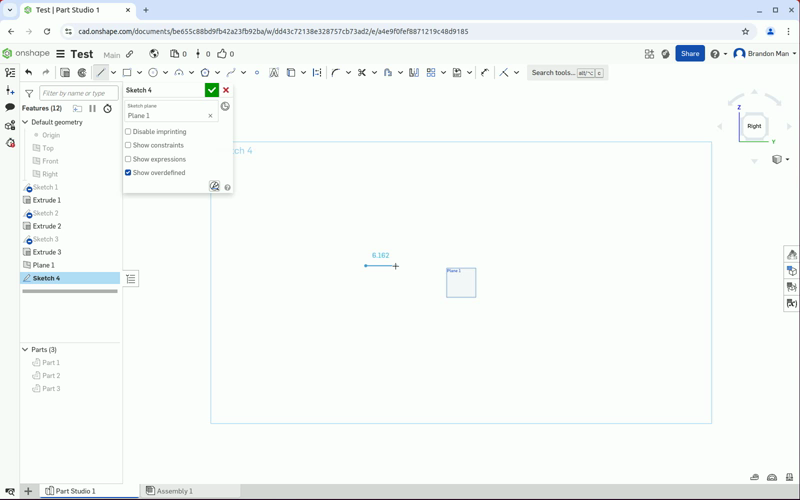
mouse_move(382, 265)
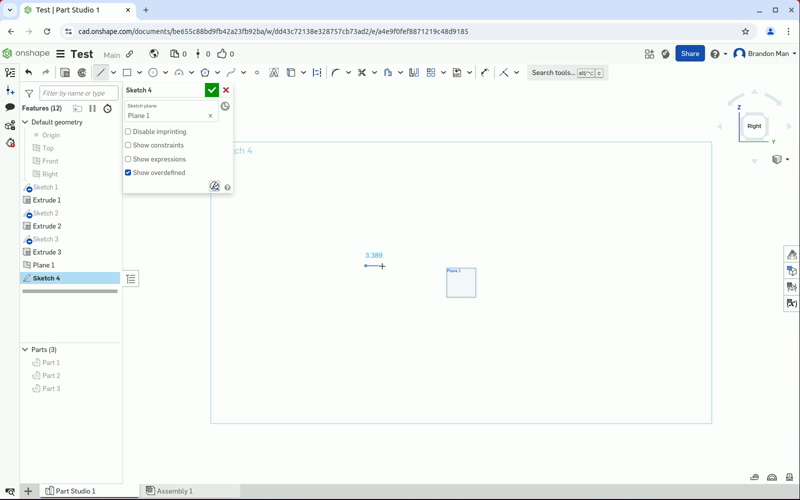
click(382, 265)
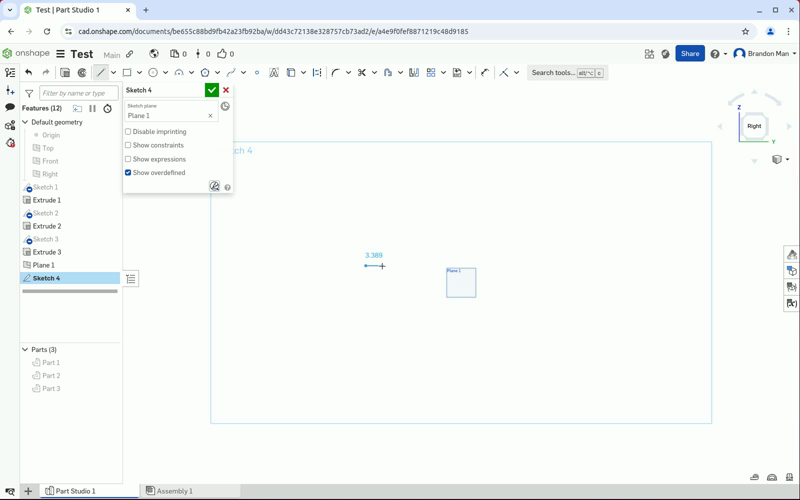
key_up(shift)
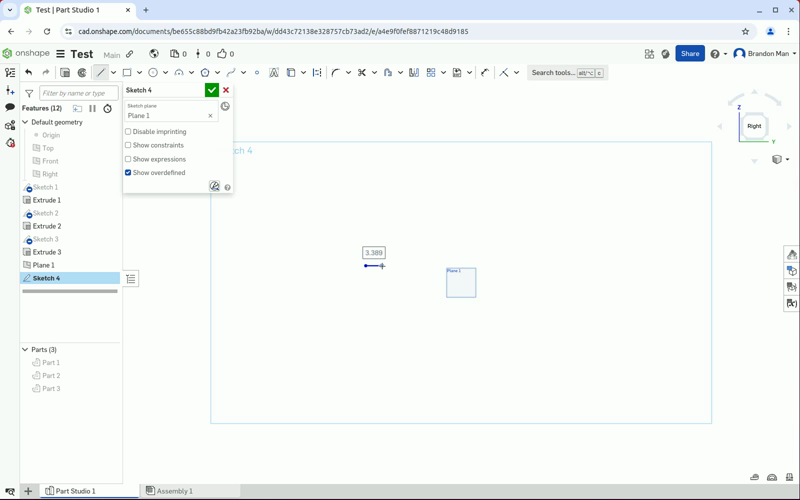
key_down(shift)
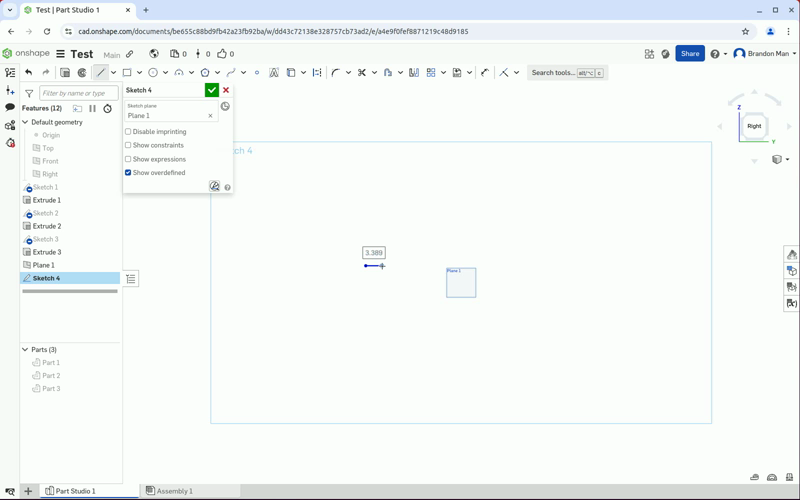
mouse_move(412, 265)
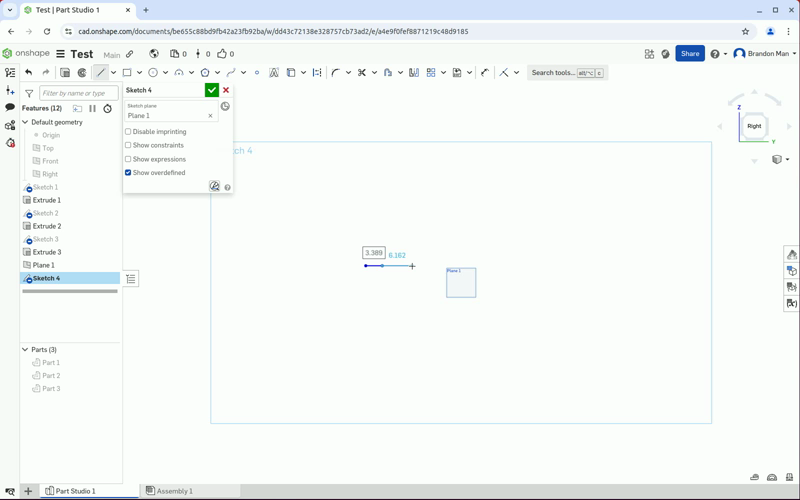
mouse_move(382, 249)
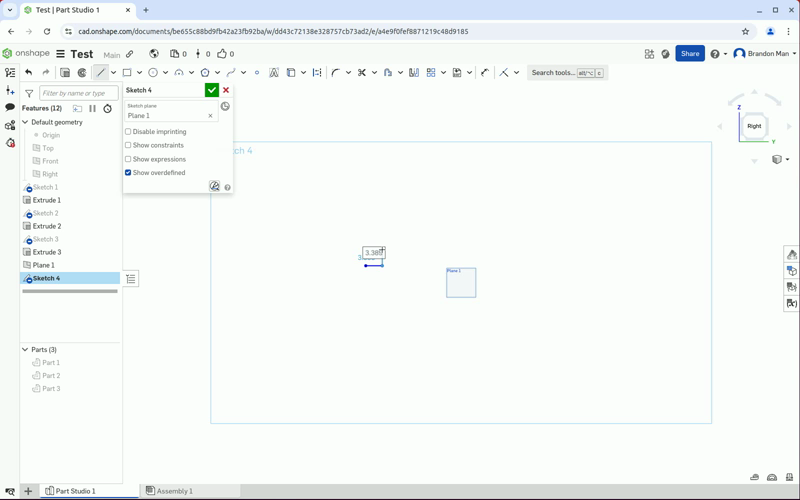
click(382, 249)
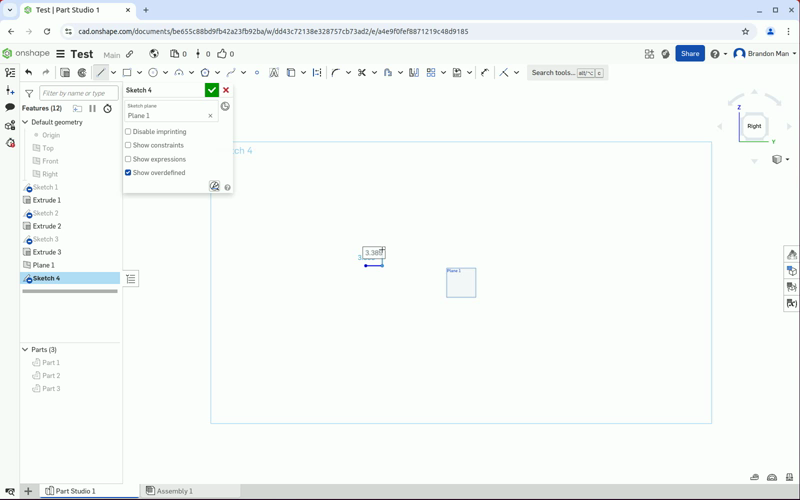
key_up(shift)
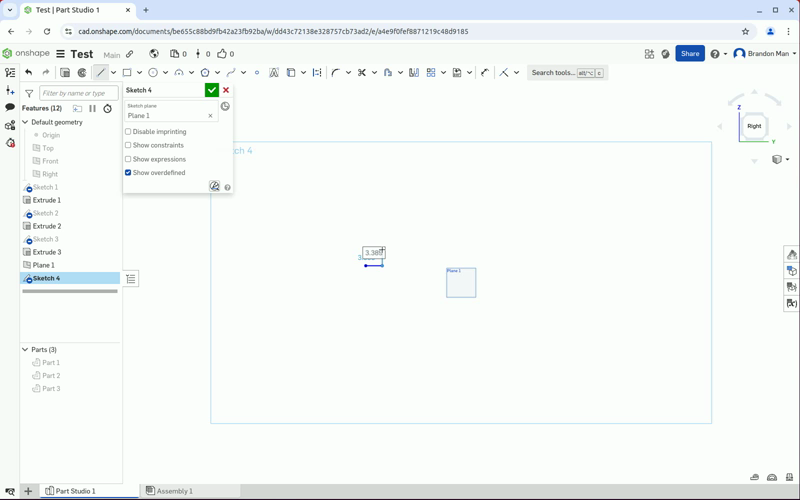
key_down(shift)
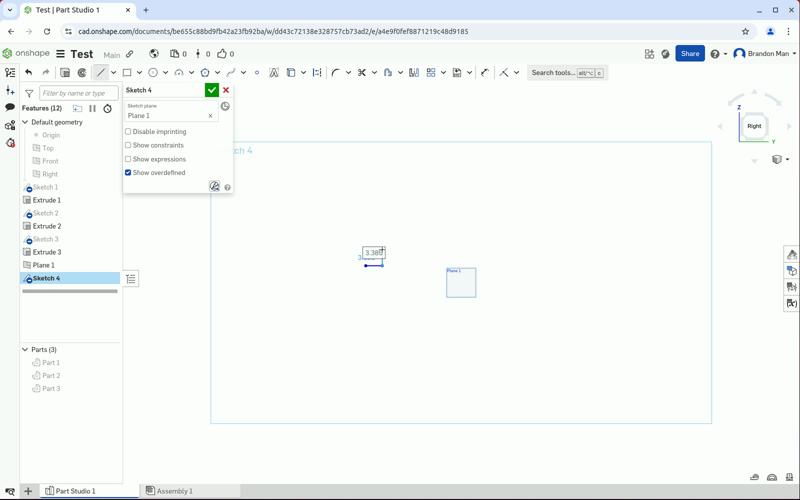
mouse_move(412, 249)
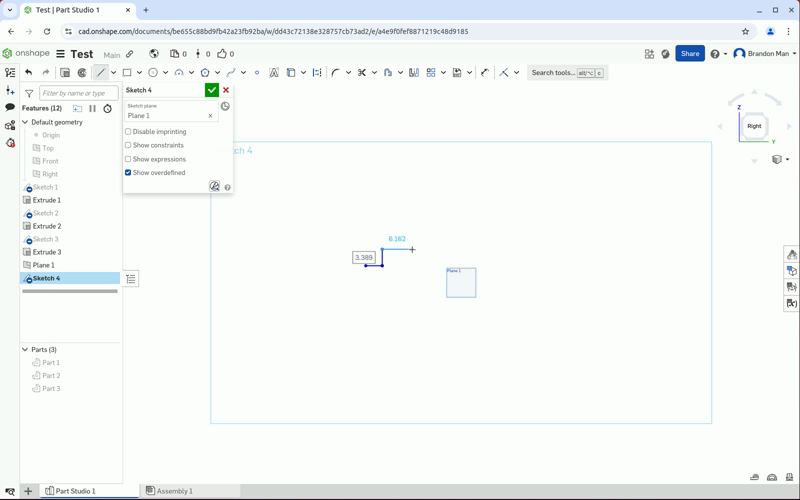
mouse_move(365, 249)
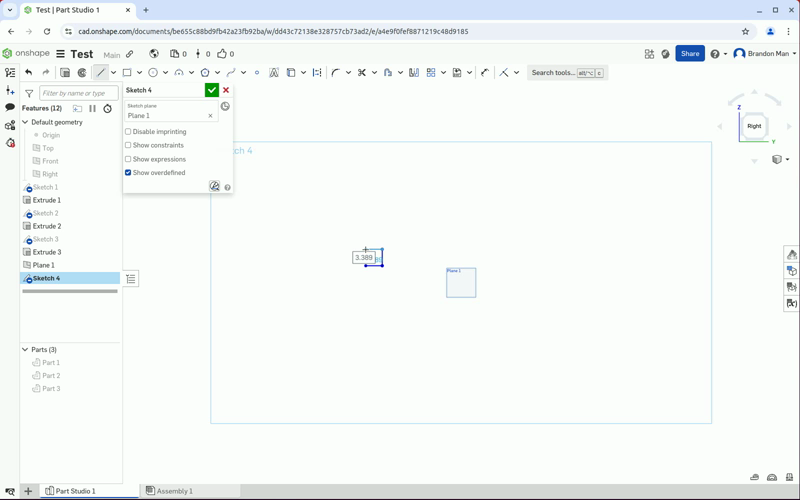
click(365, 249)
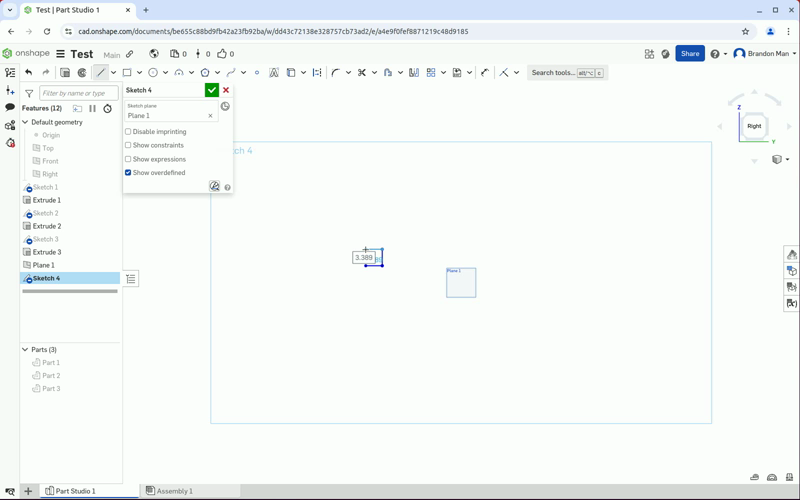
key_up(shift)
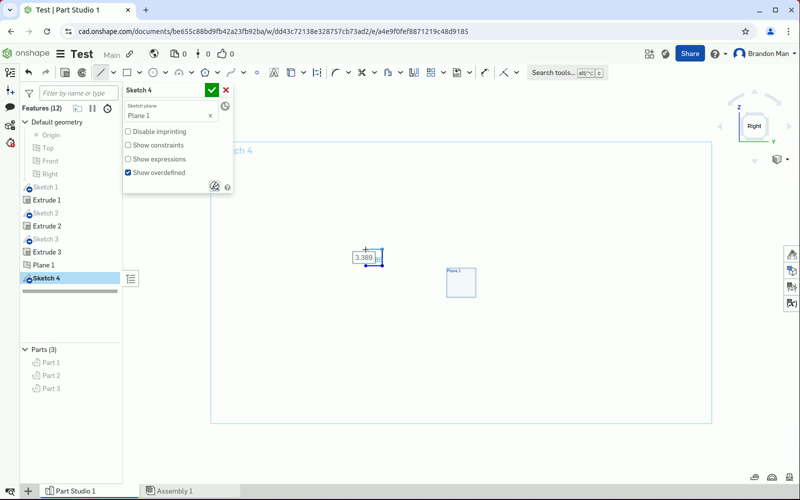
mouse_move(395, 249)
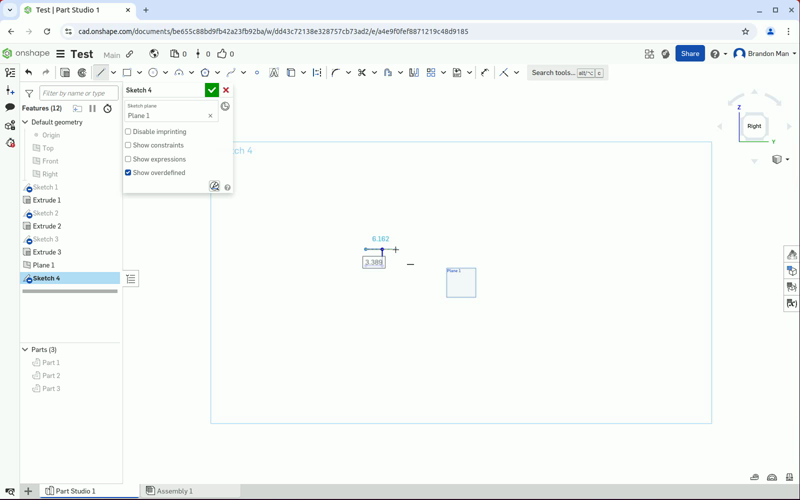
key_down(shift)
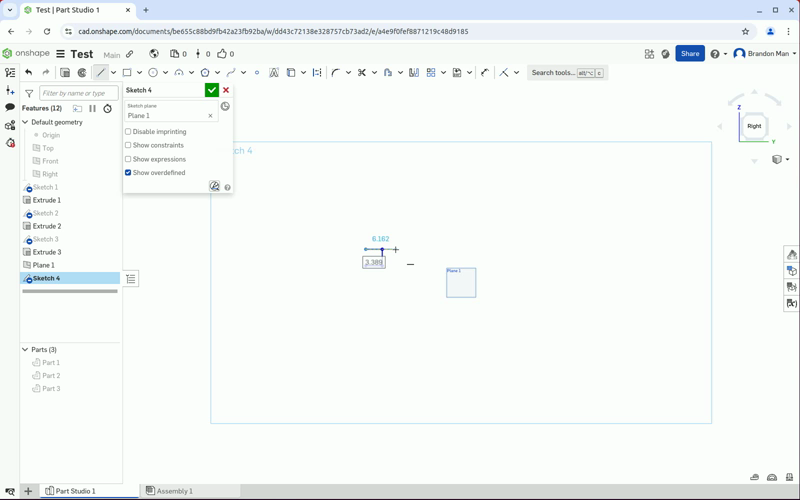
mouse_move(365, 265)
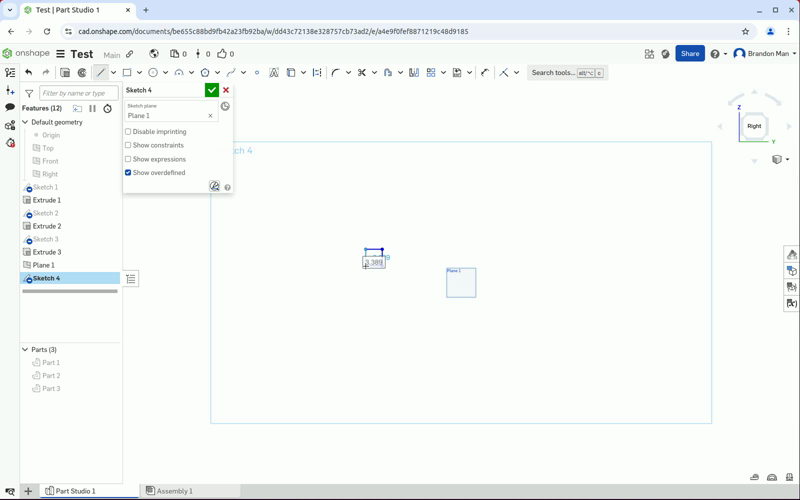
key_up(shift)
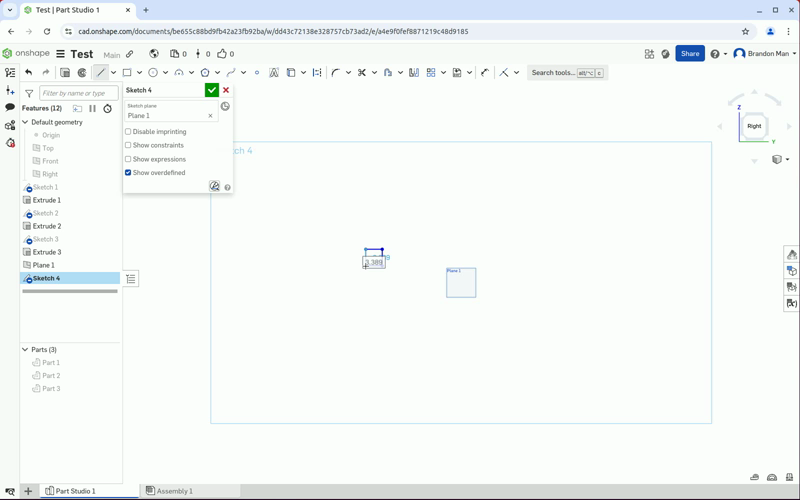
click(365, 265)
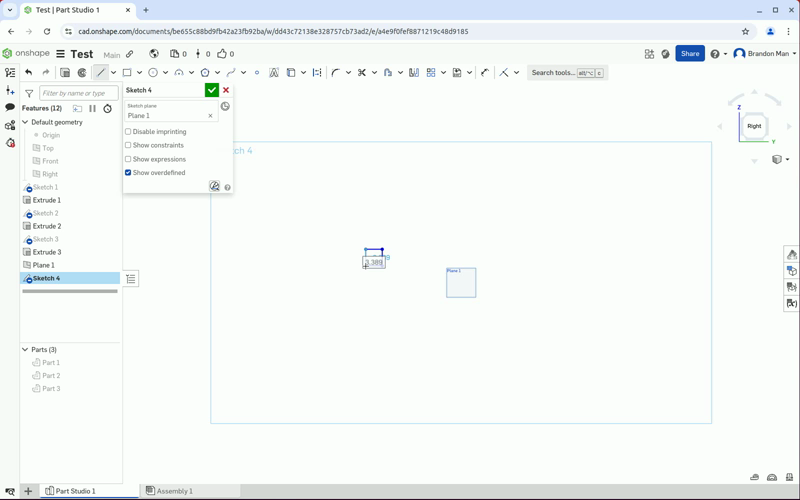
key(esc)
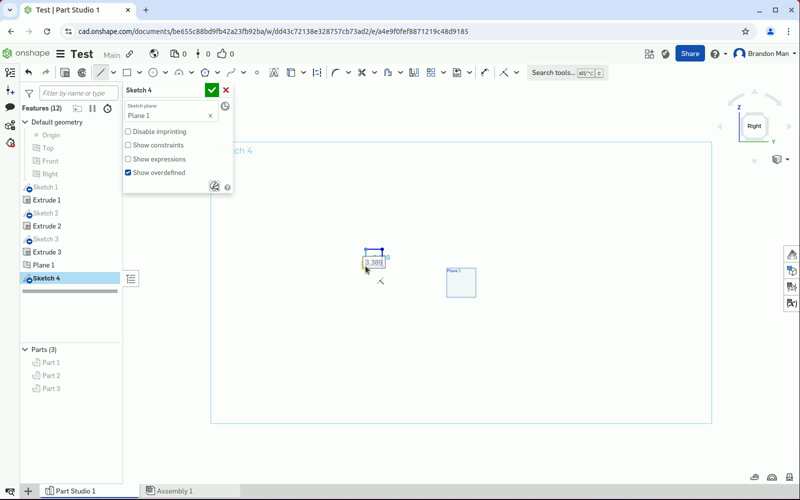
mouse_move(376, 249)
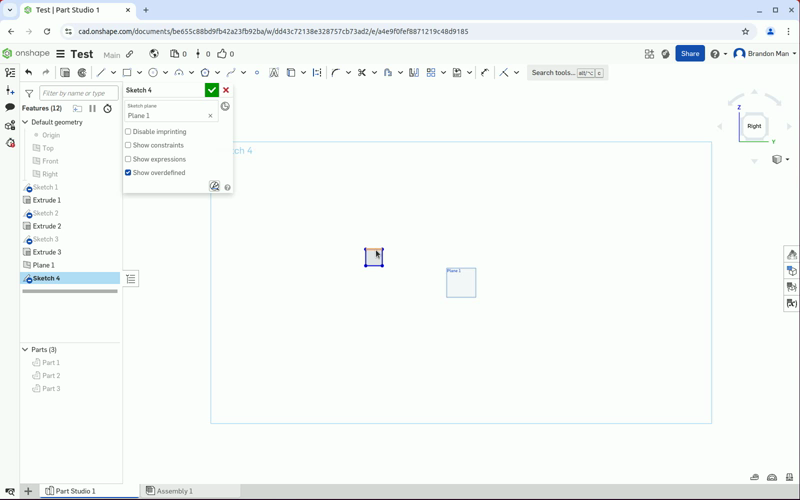
scroll(6)
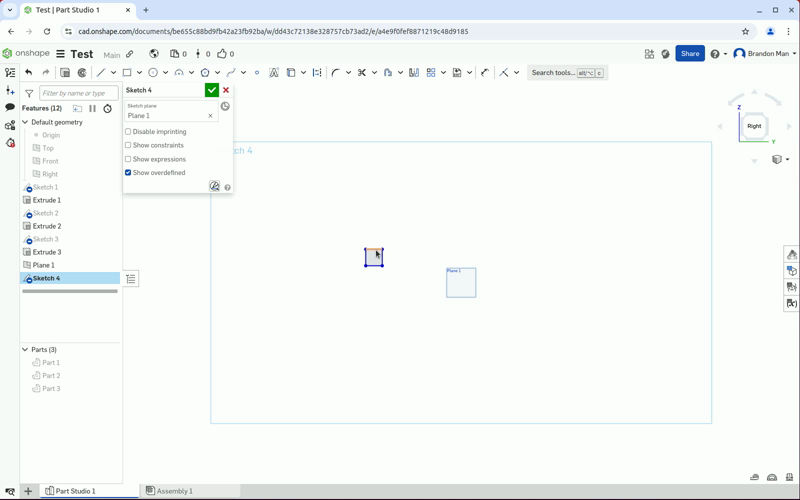
scroll(6)
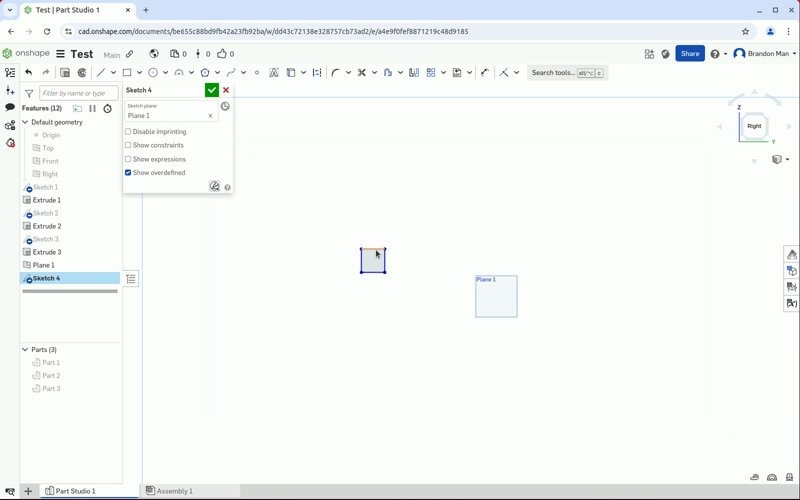
scroll(6)
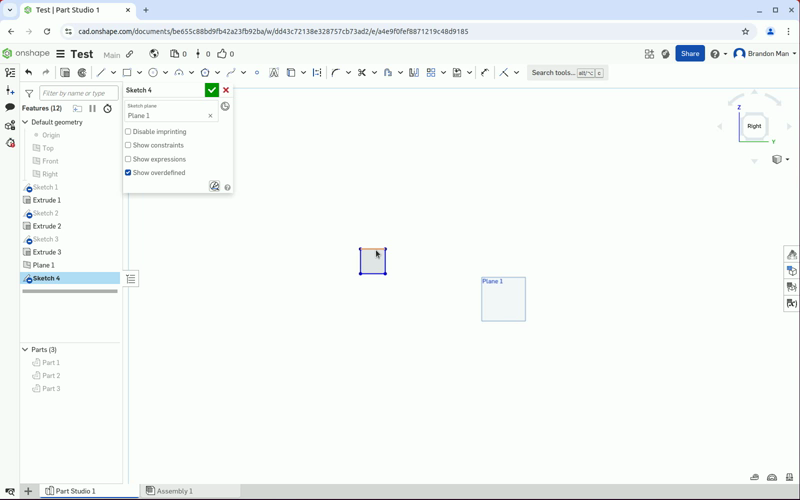
scroll(6)
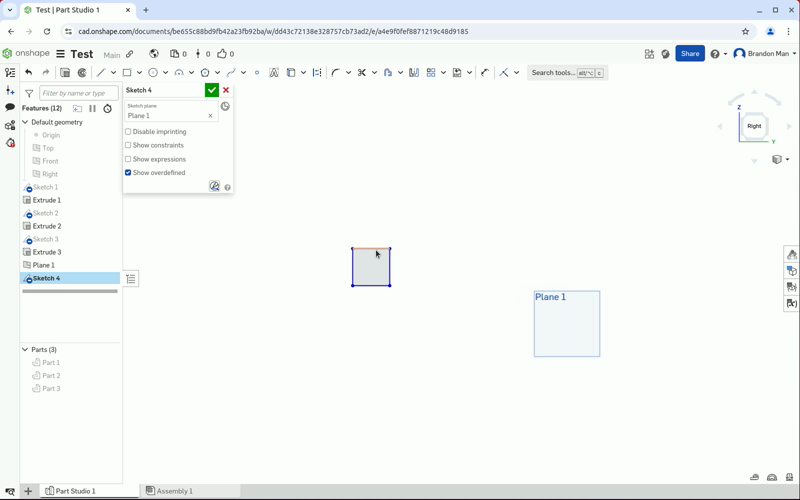
scroll(6)
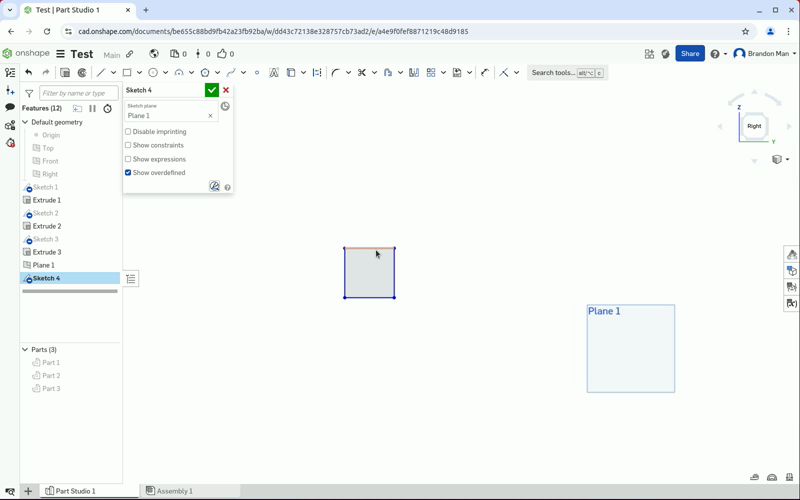
scroll(6)
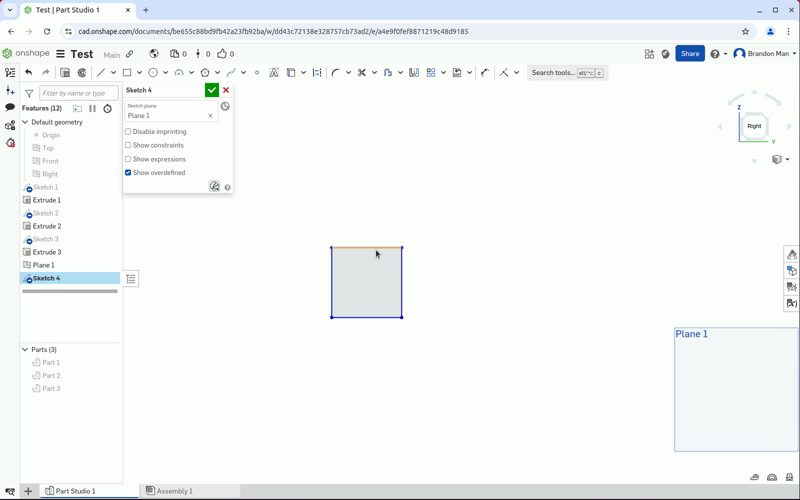
scroll(6)
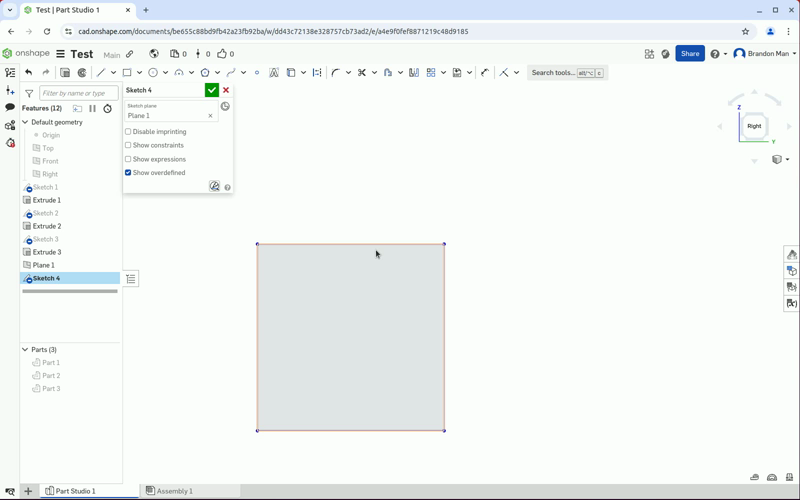
click(376, 249)
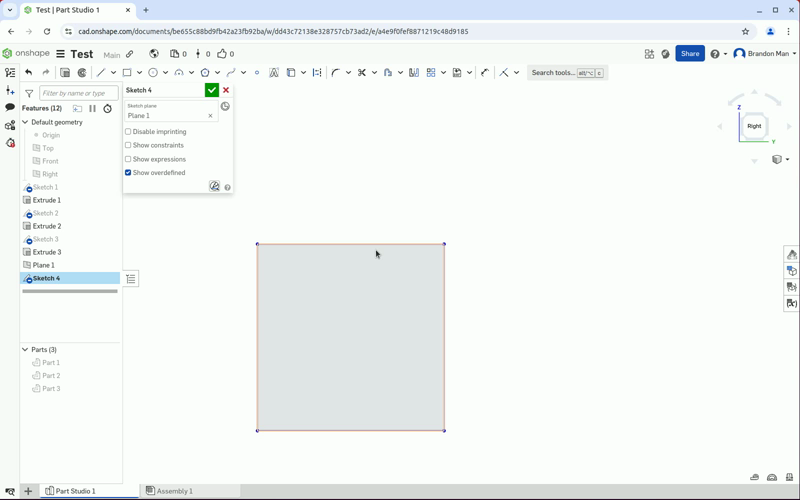
scroll(-6)
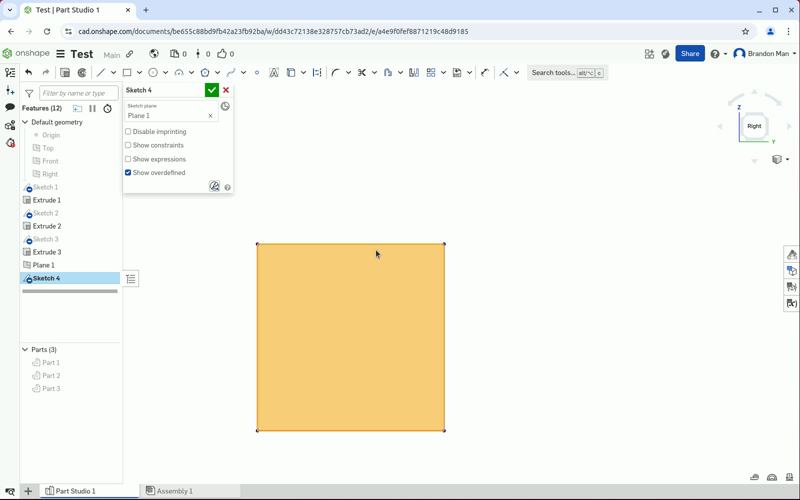
scroll(-6)
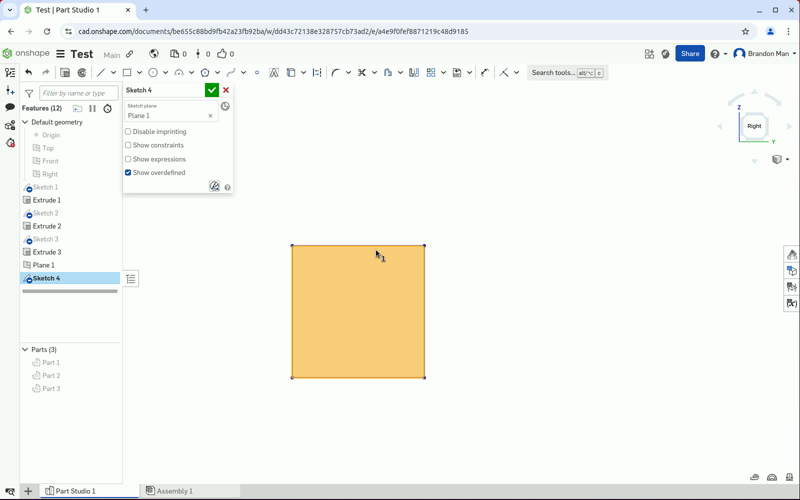
scroll(-6)
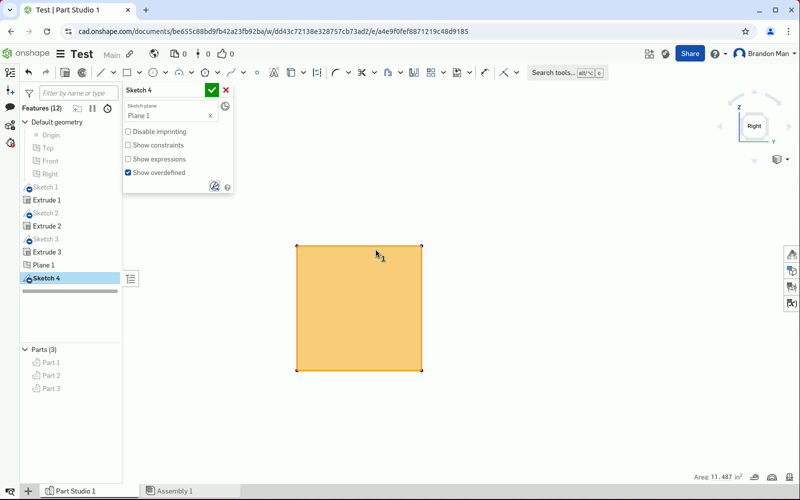
scroll(-6)
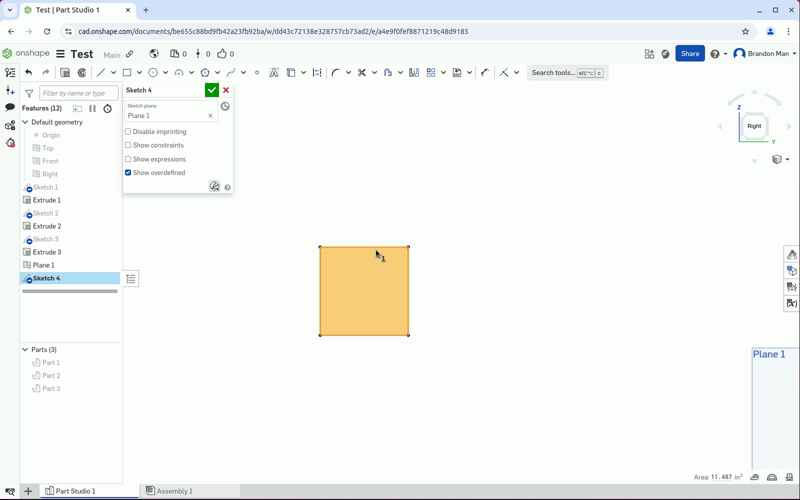
scroll(-6)
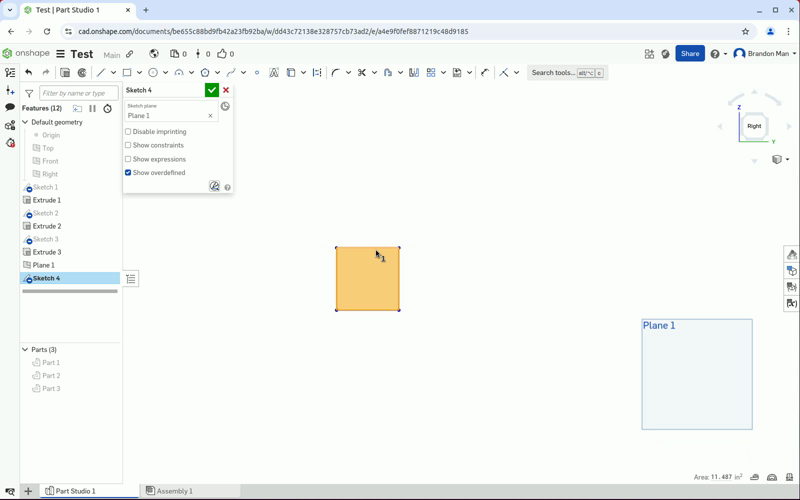
scroll(-6)
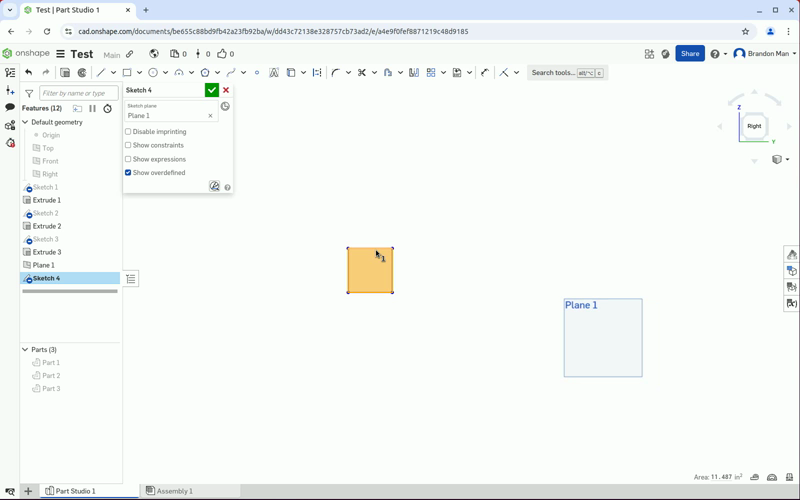
scroll(-6)
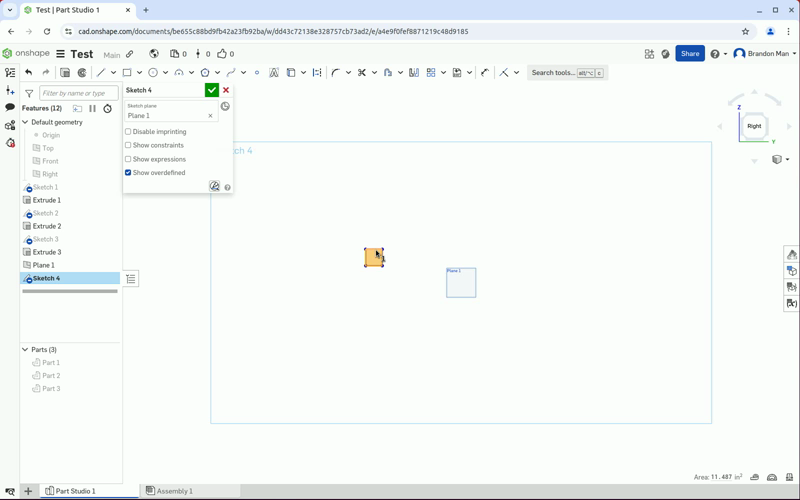
mouse_move(73, 352)
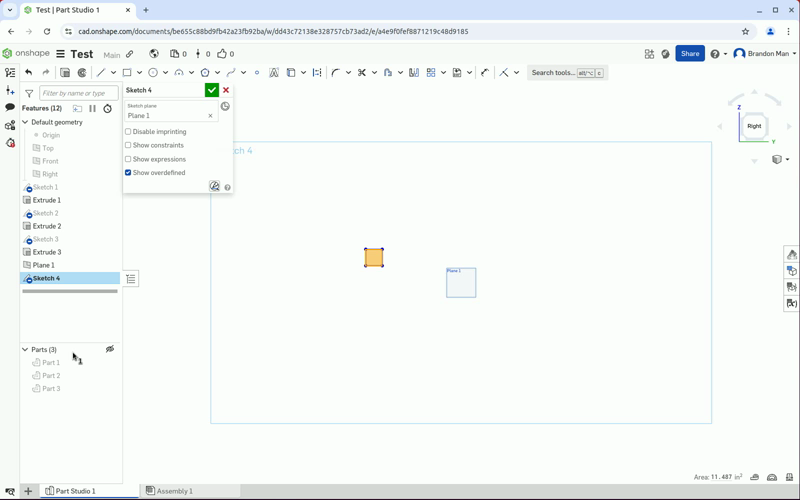
key(shift+y)
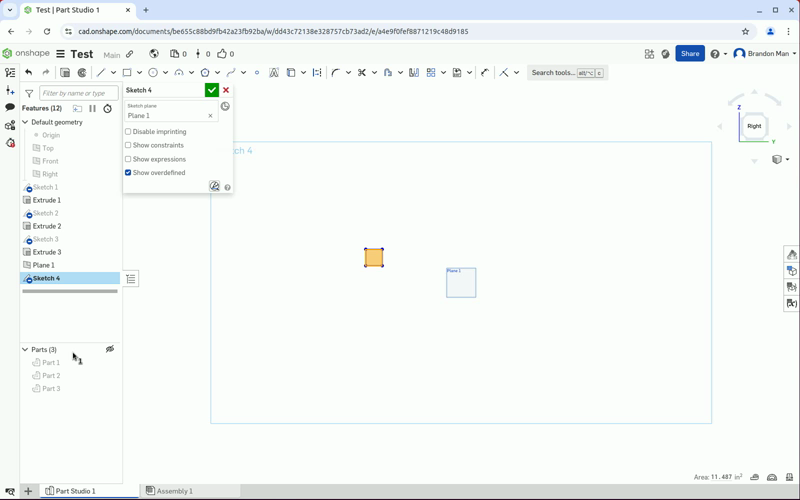
key(shift+e)
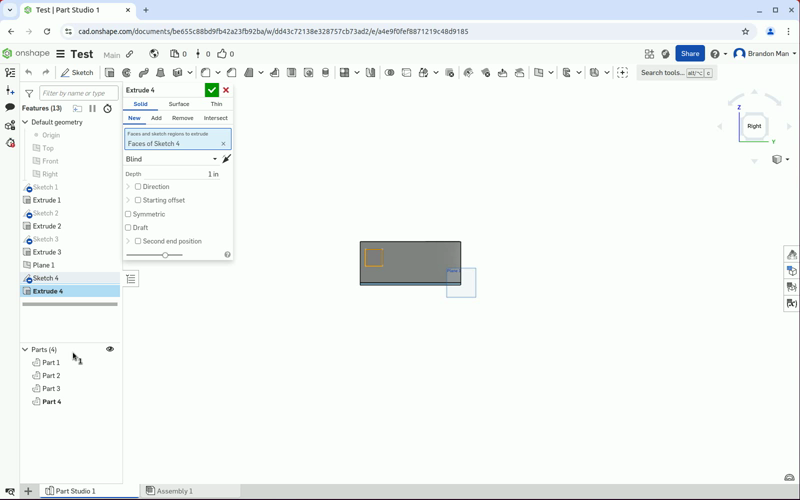
mouse_move(143, 106)
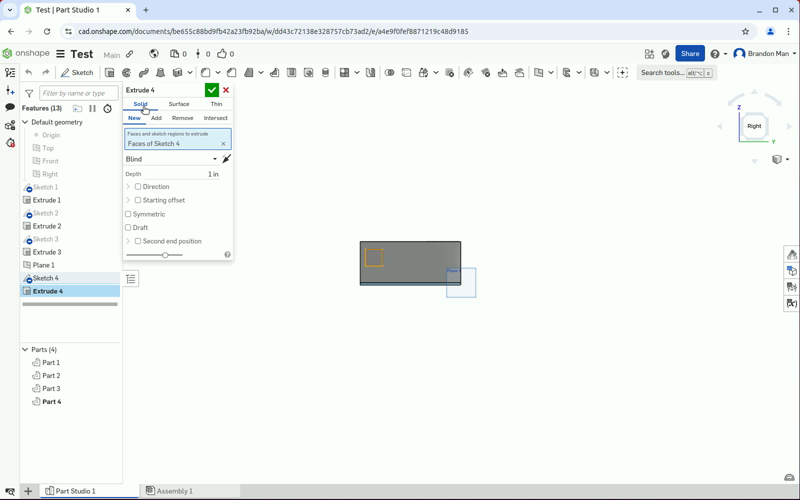
click(143, 106)
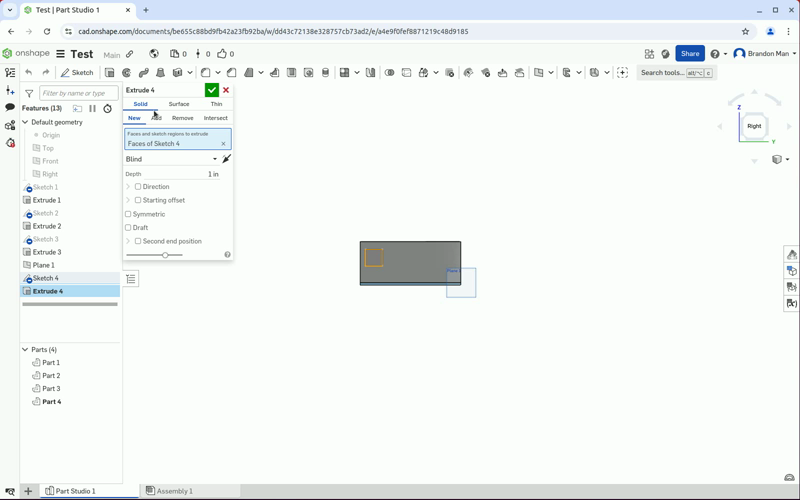
mouse_move(186, 120)
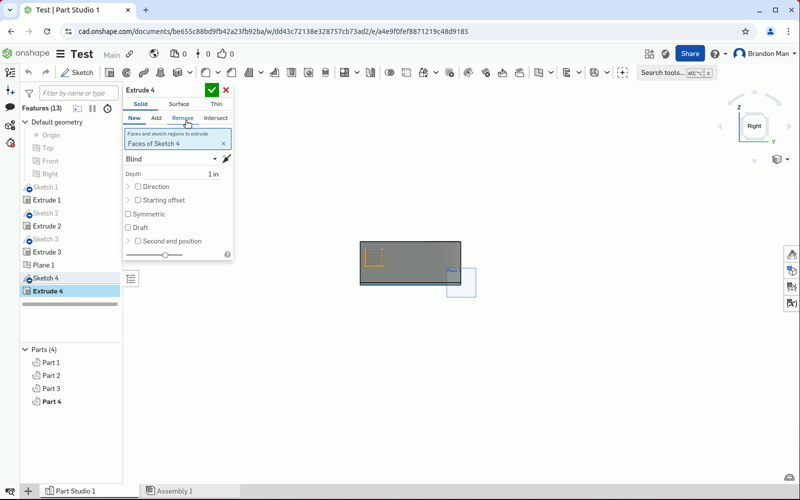
click(186, 120)
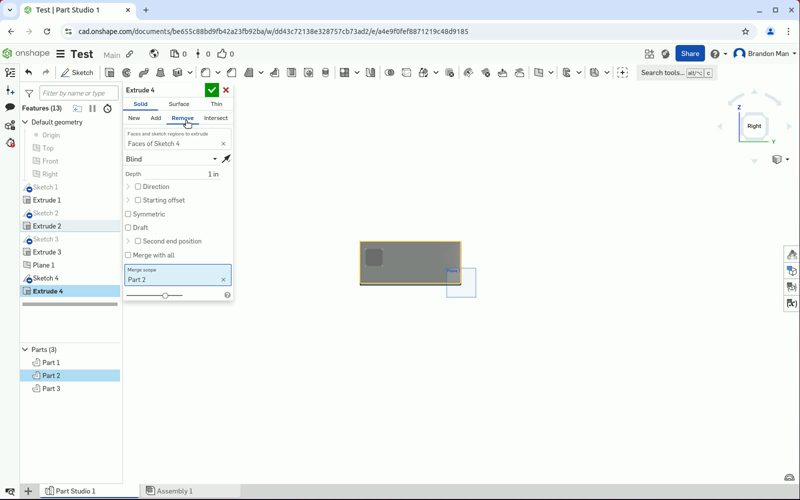
key(tab, 4)
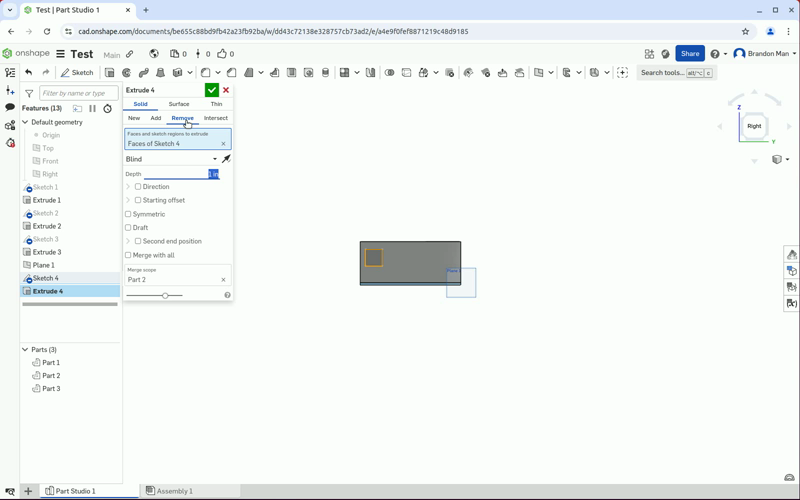
text(0.481)
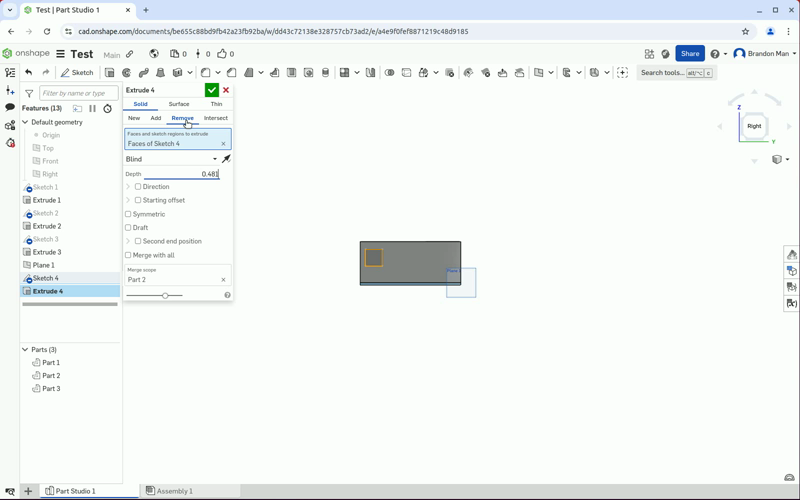
key(tab, 6)
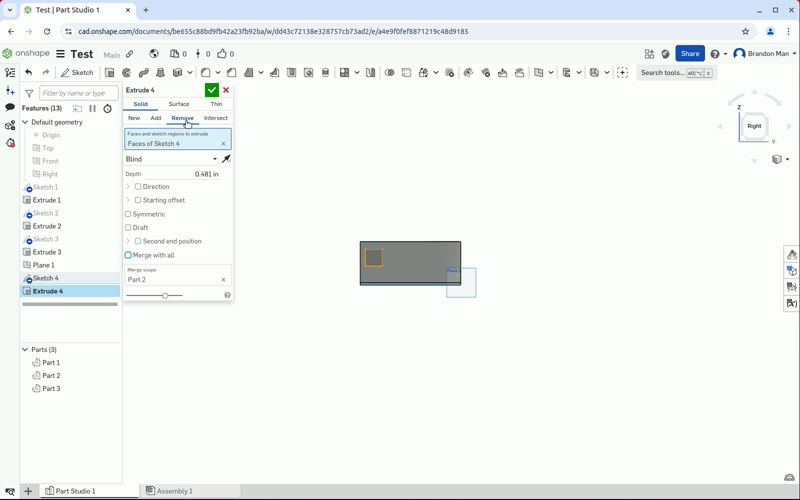
key(space)
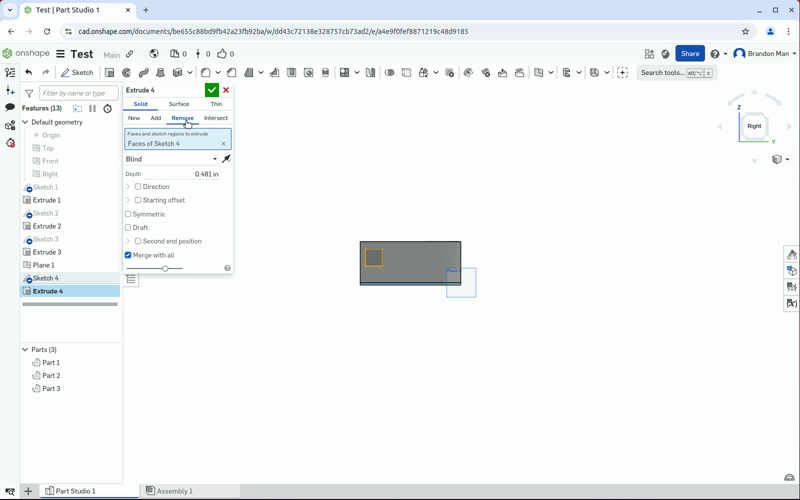
key(enter)
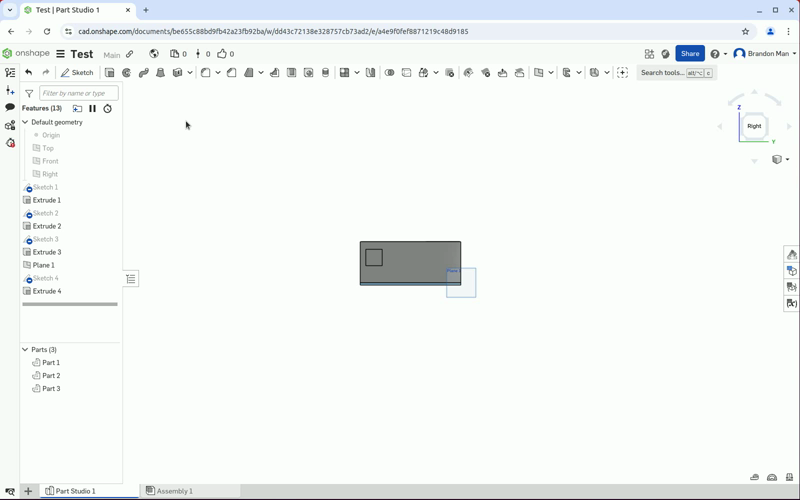
key(shift+h)
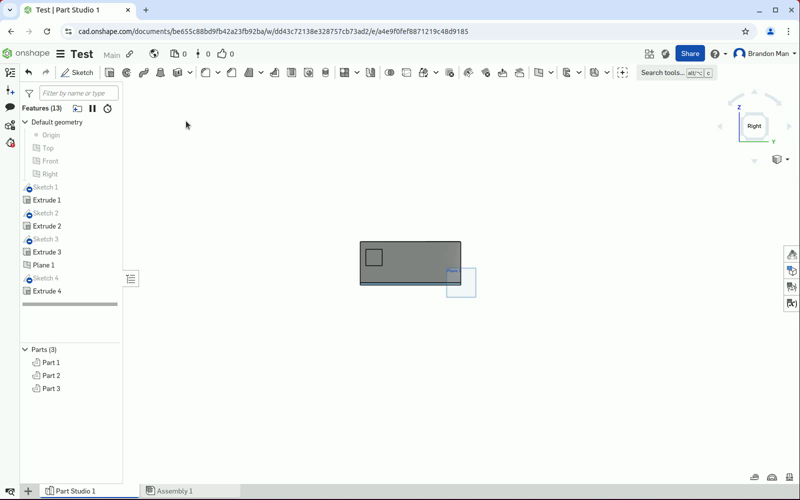
key(shift+h)
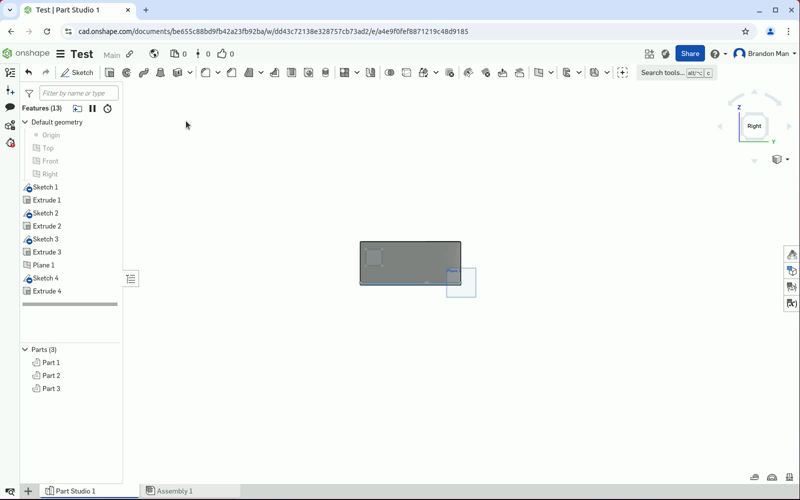
key(shift+7)
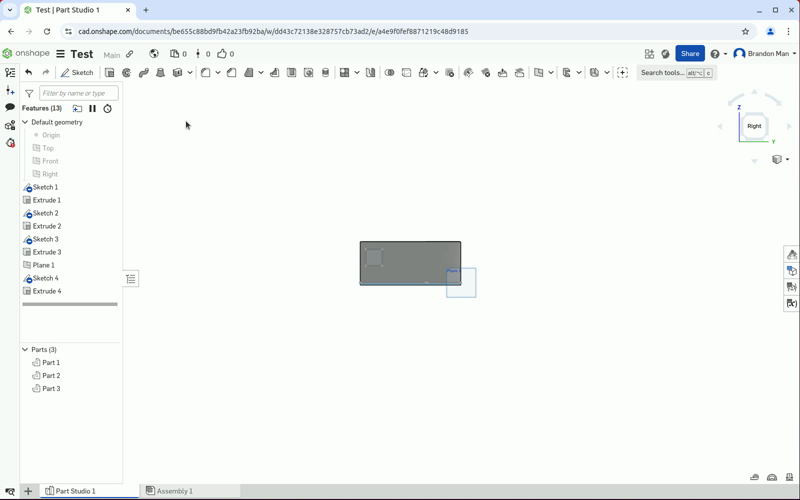
key(right, 2)
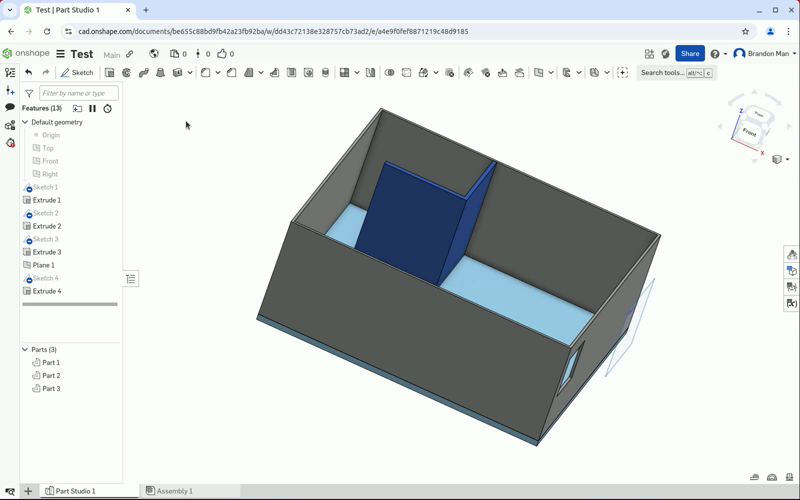
key(down, 2)
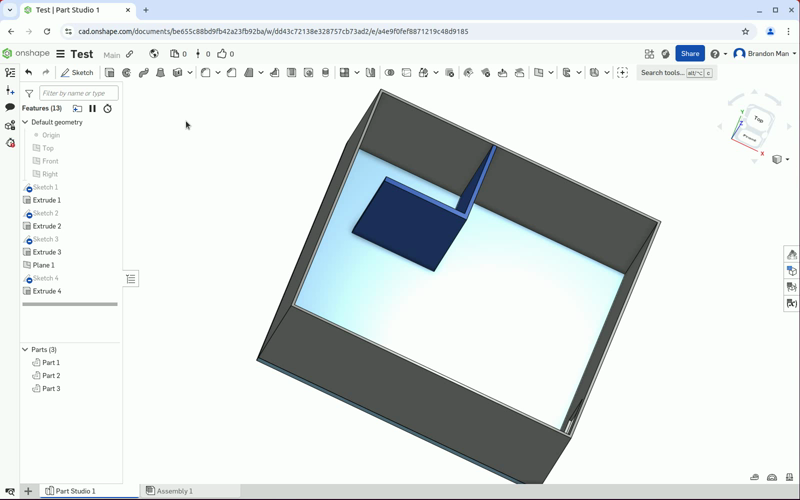
key(up, 2)
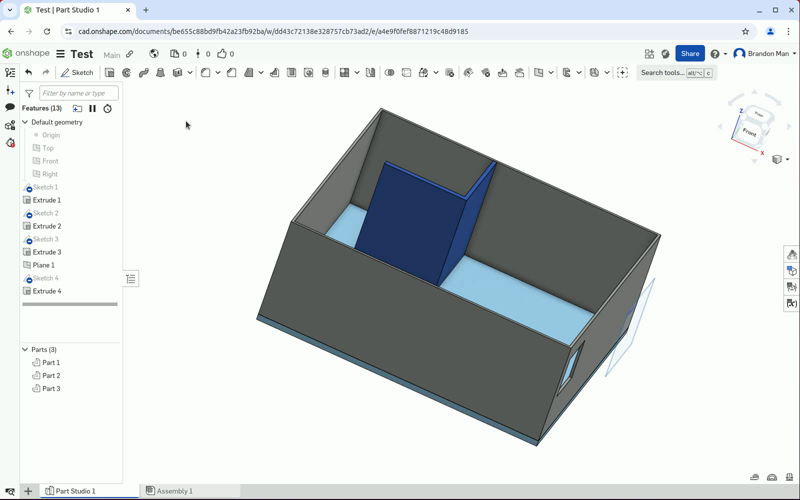
key(left, 2)
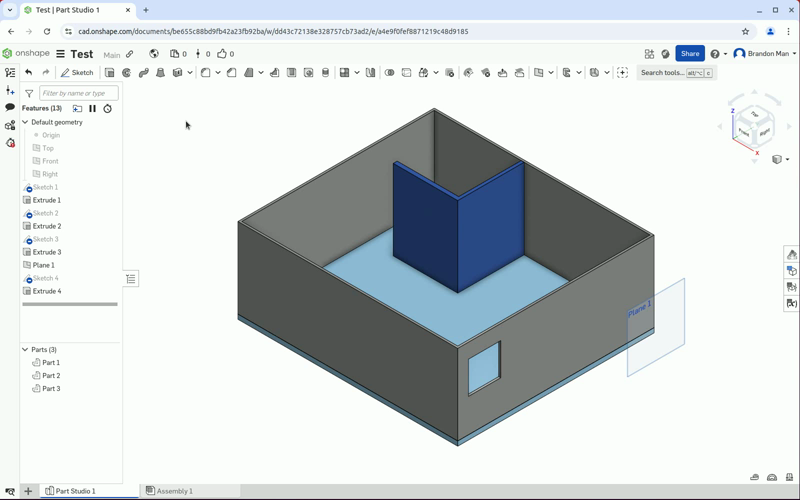
mouse_move(73, 189)
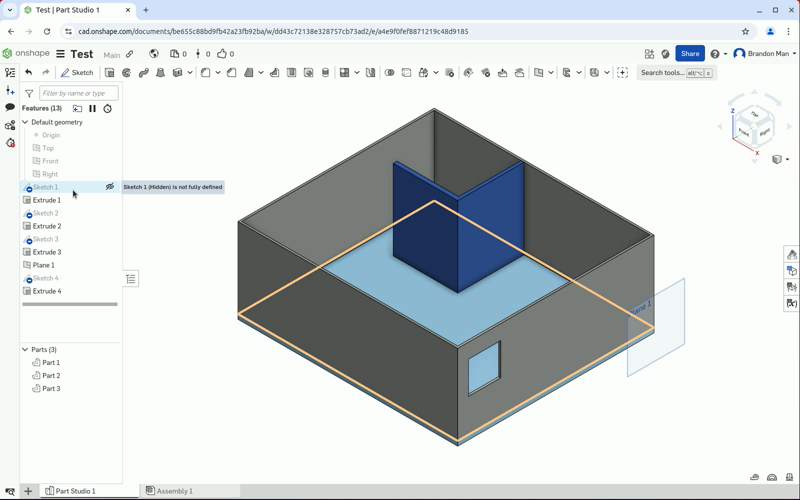
click(73, 189)